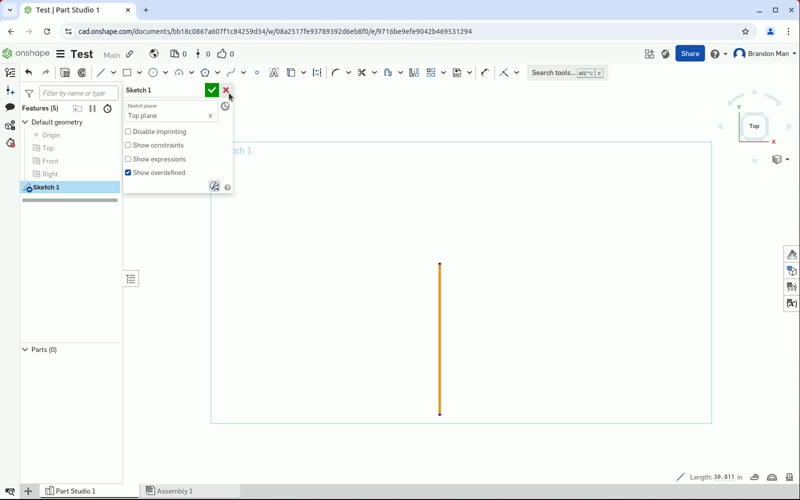
key(shift+h)
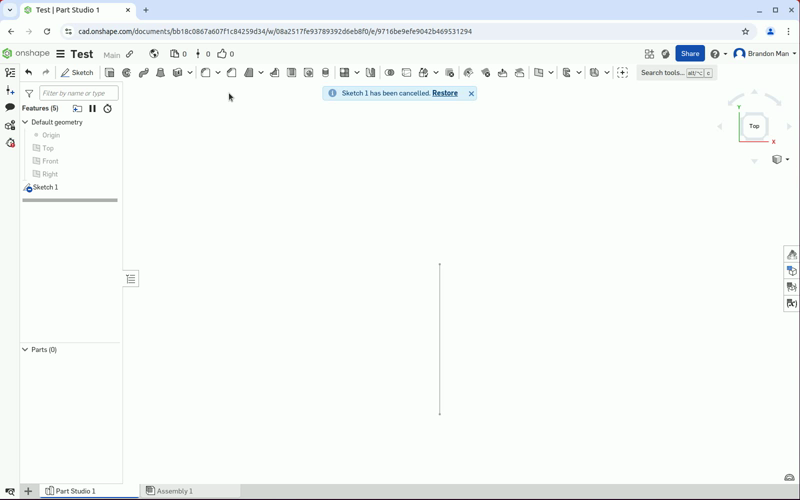
mouse_move(73, 352)
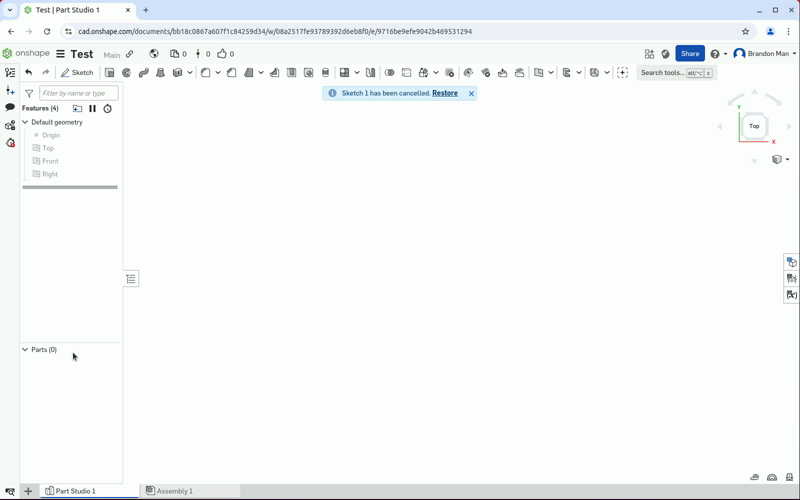
key(y)
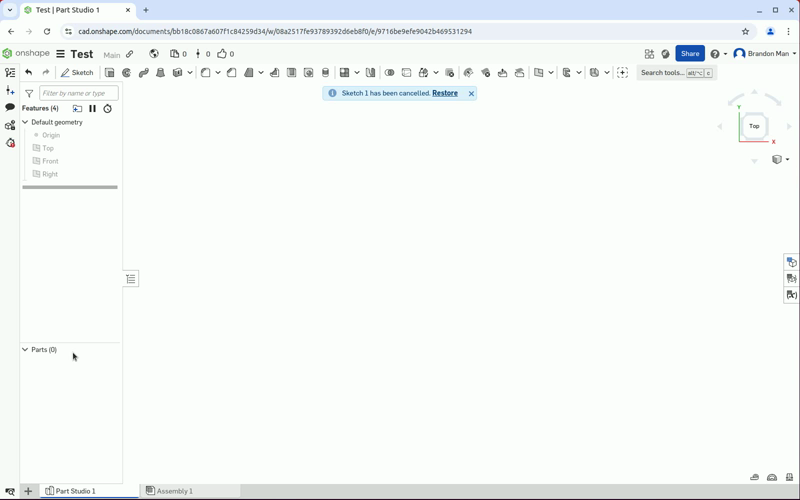
key(shift+p)
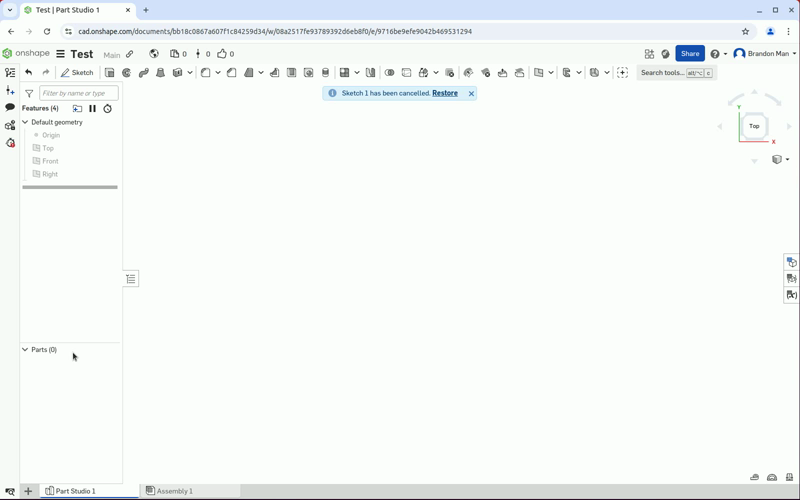
key(space)
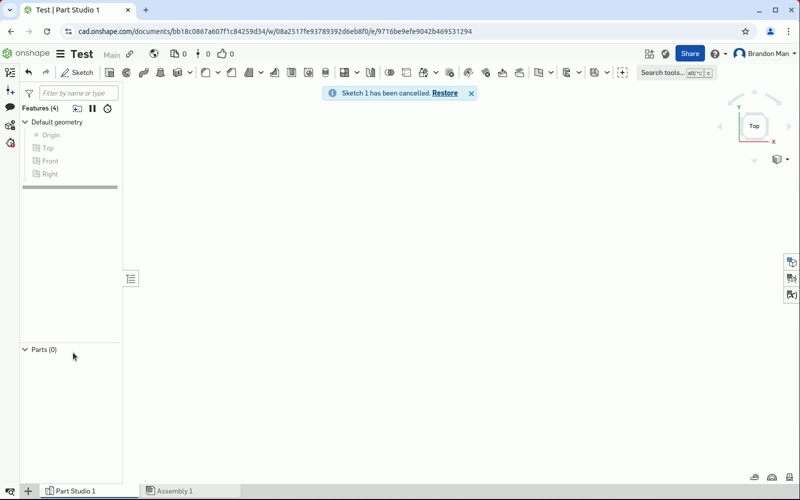
key_down(shift)
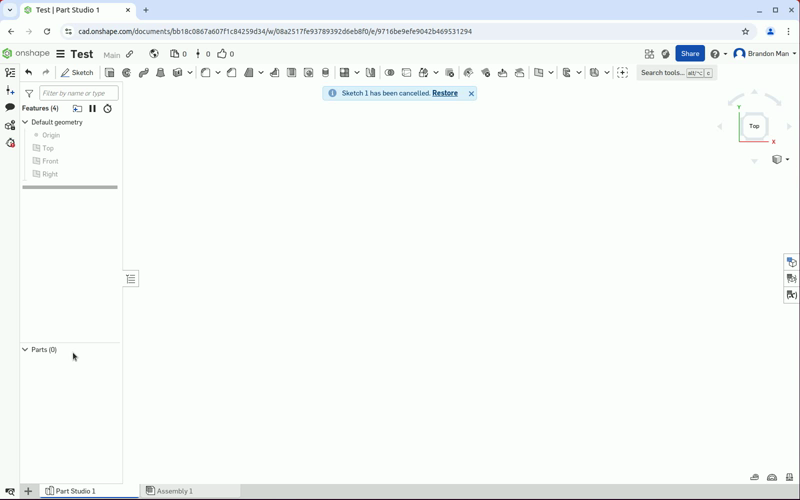
key(up)
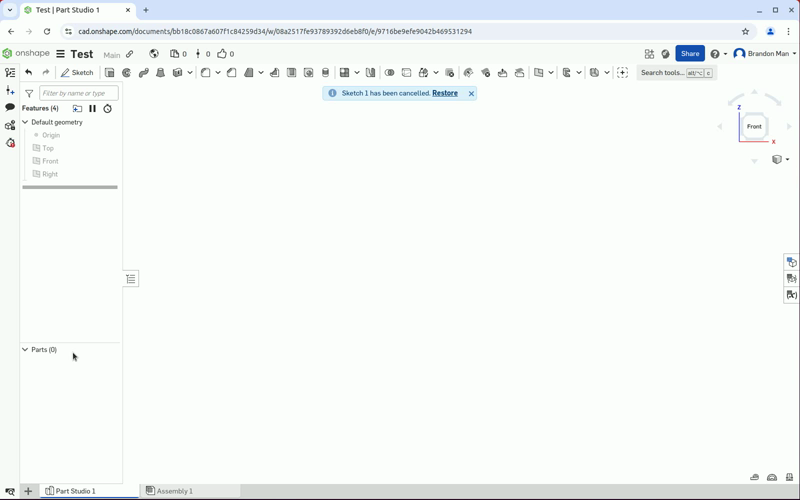
key_up(shift)
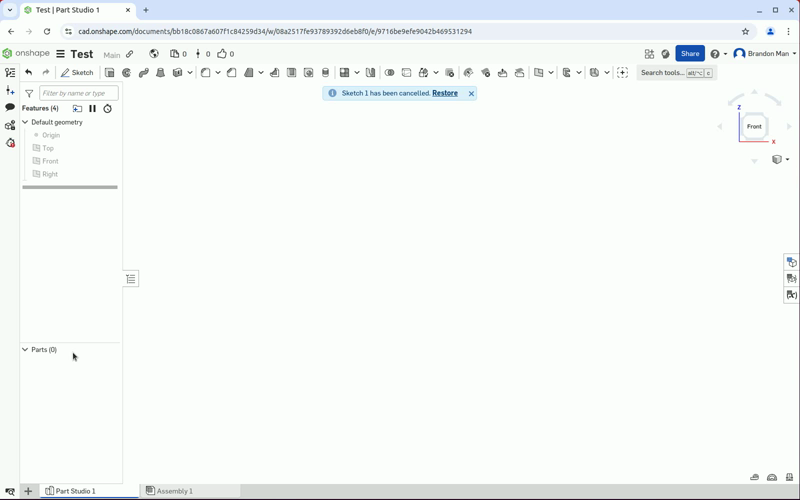
mouse_move(73, 352)
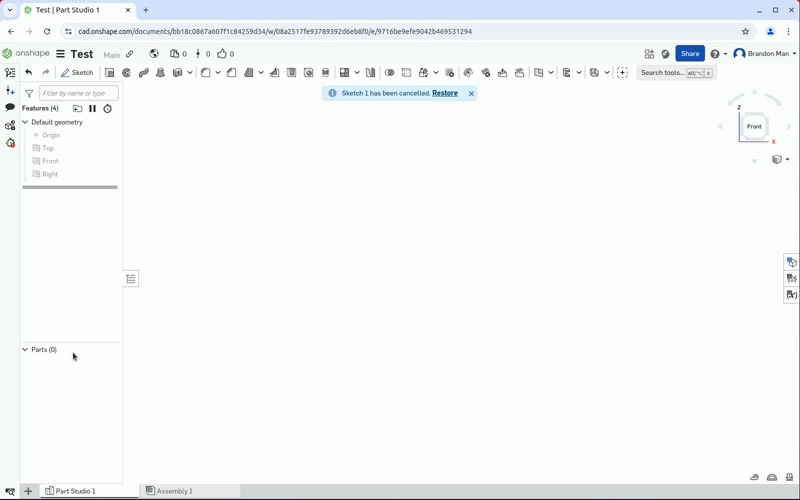
key(shift+y)
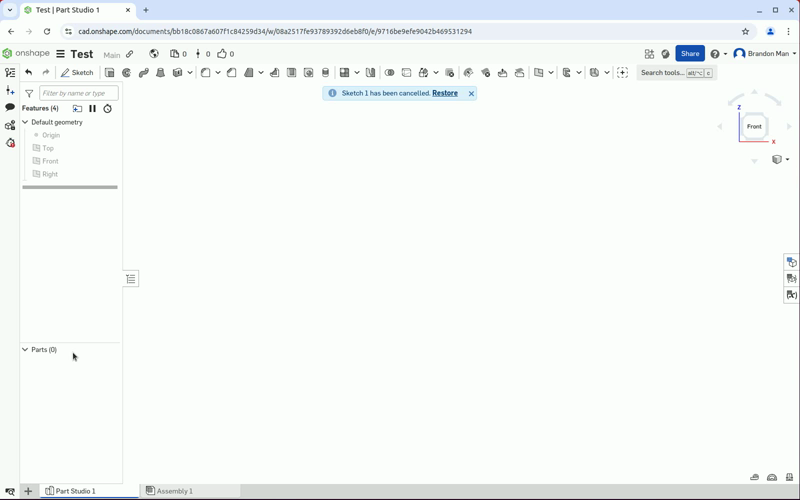
key(shift+s)
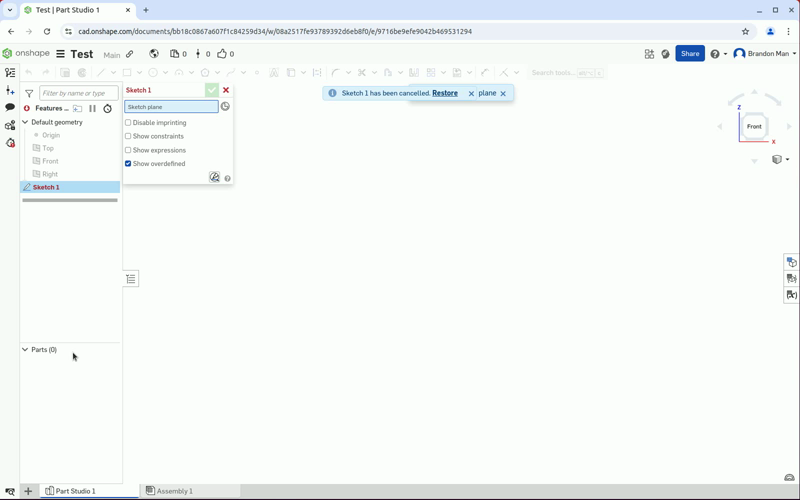
mouse_move(73, 163)
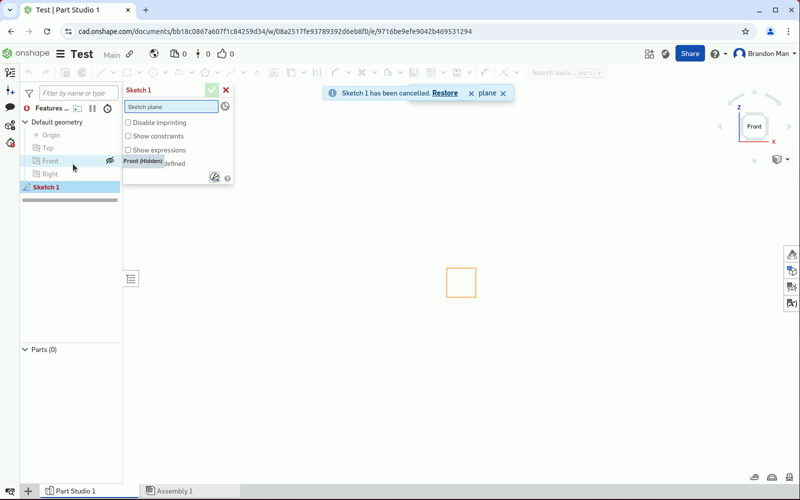
click(73, 163)
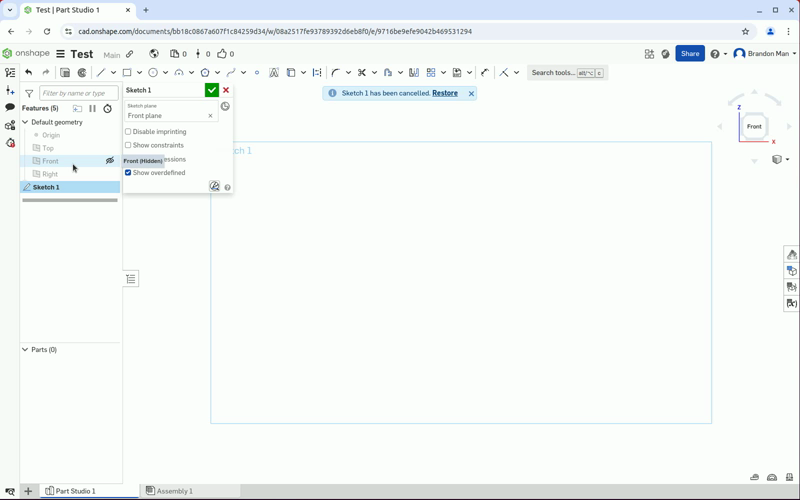
mouse_move(73, 352)
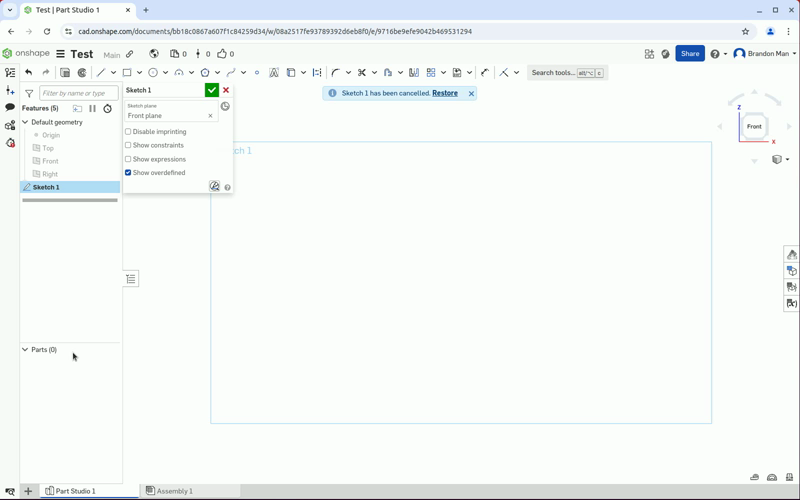
key(y)
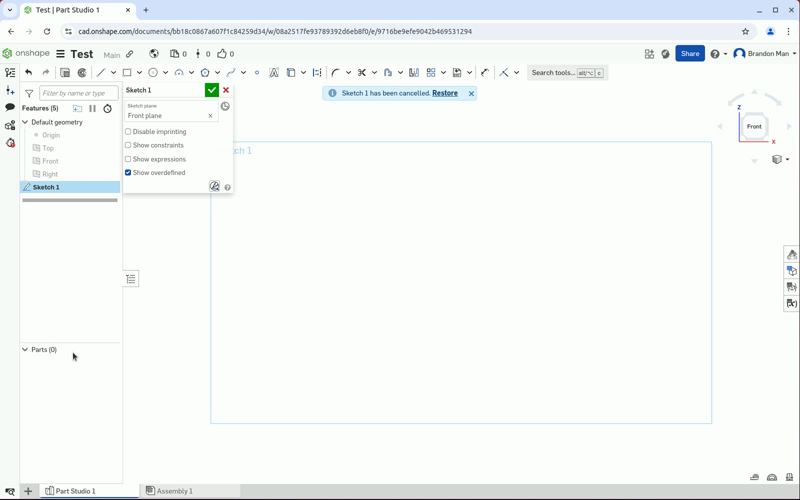
key(l)
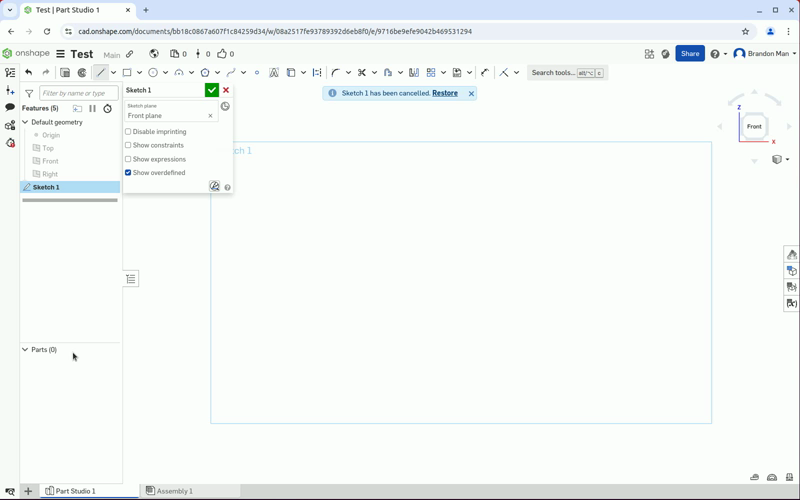
key_down(shift)
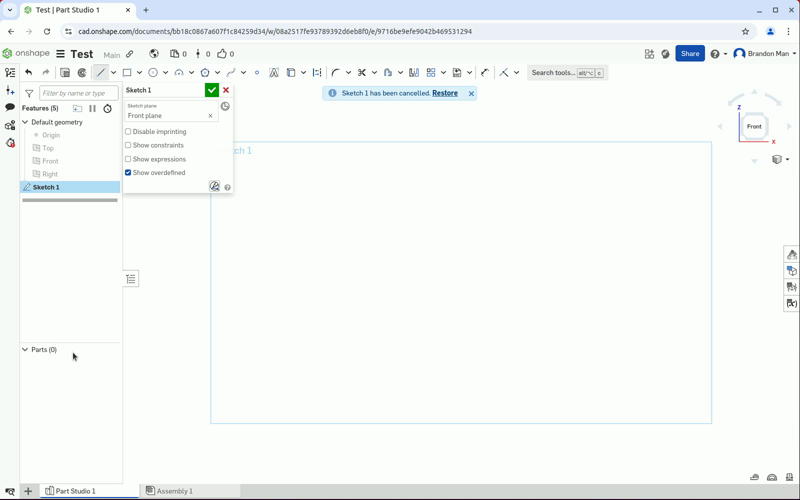
mouse_move(468, 326)
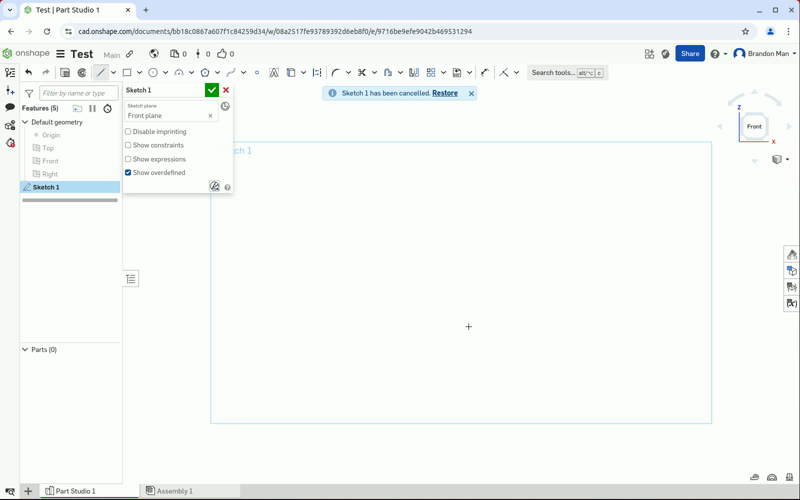
click(468, 326)
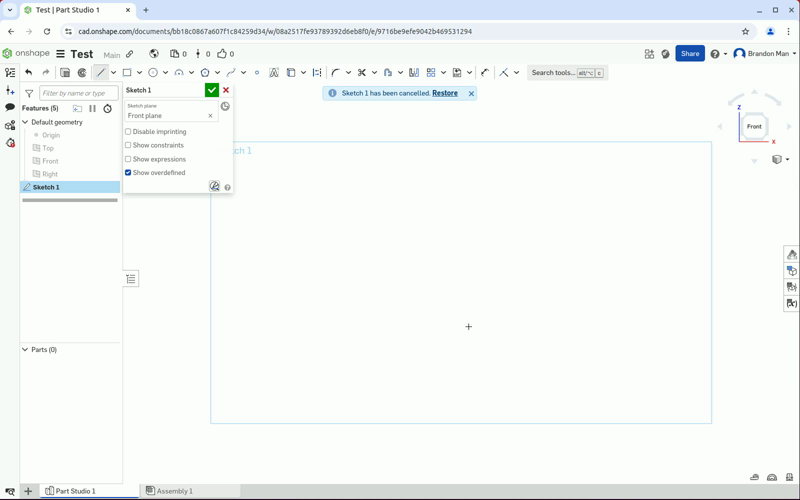
key_up(shift)
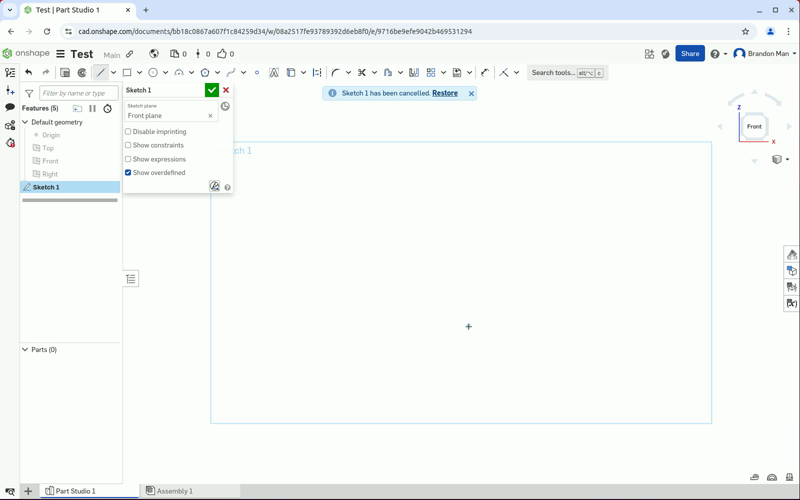
key_down(shift)
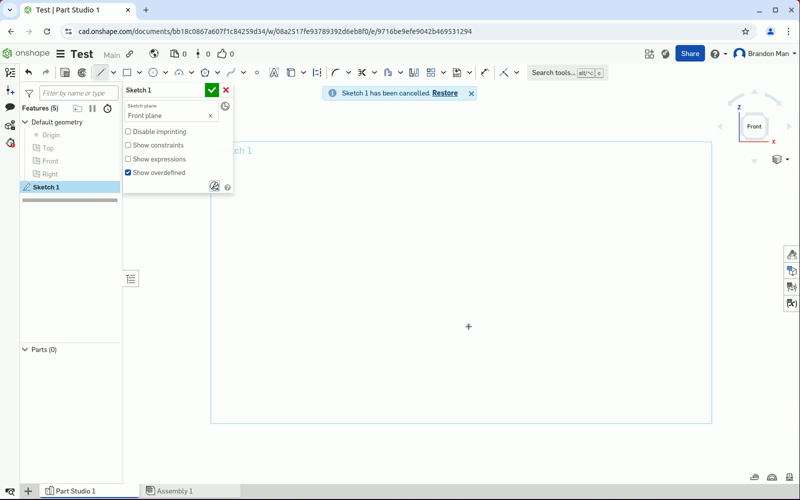
mouse_move(549, 311)
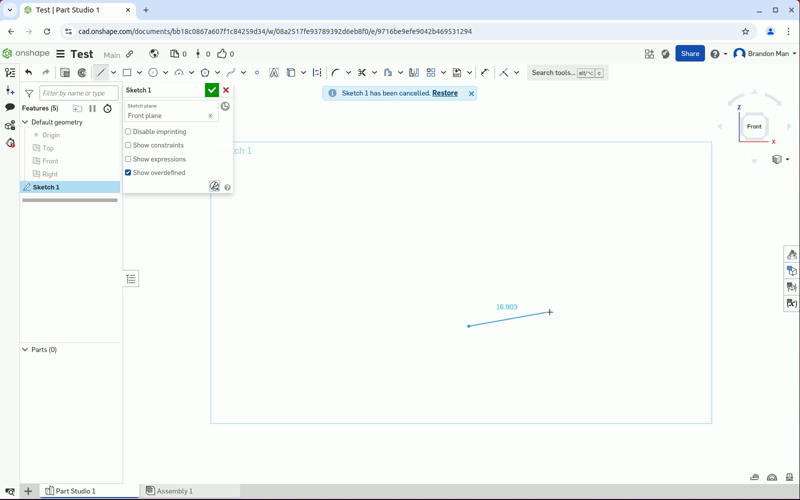
click(549, 311)
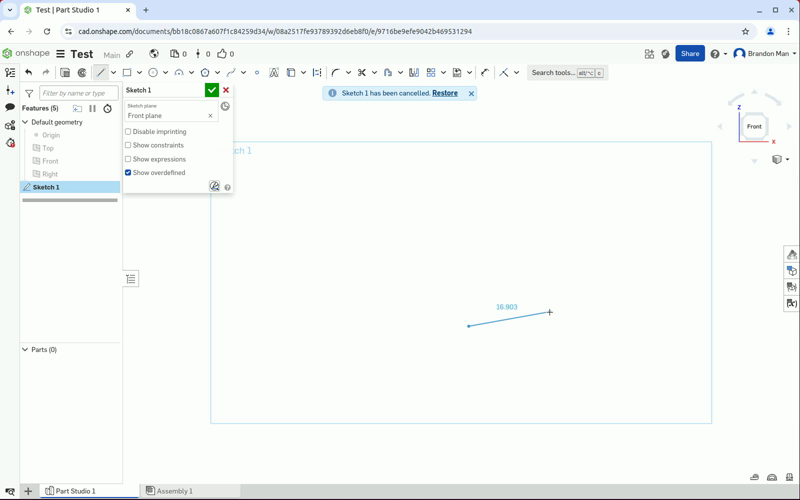
key_up(shift)
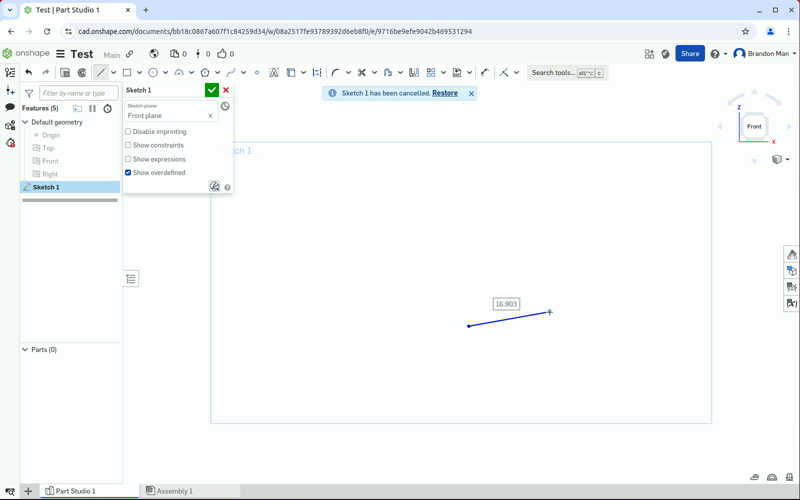
key(esc)
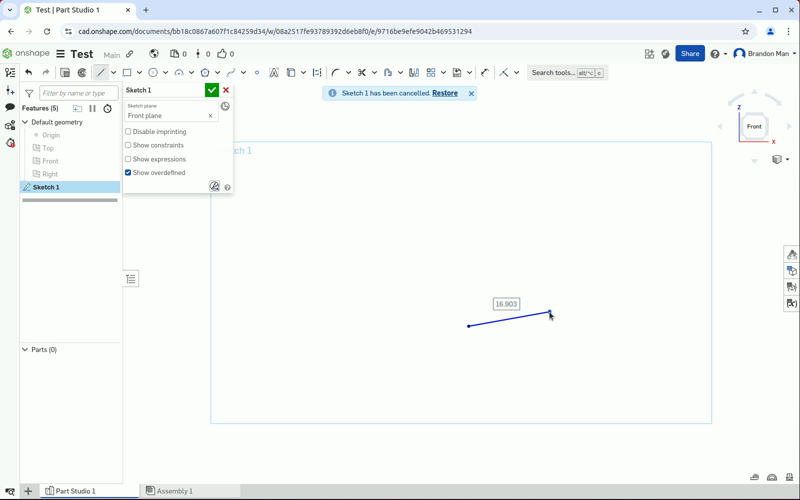
key(a)
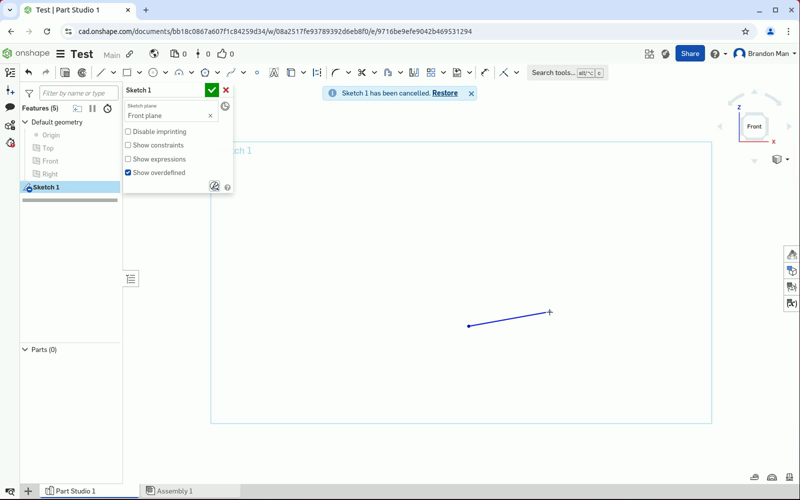
mouse_move(549, 311)
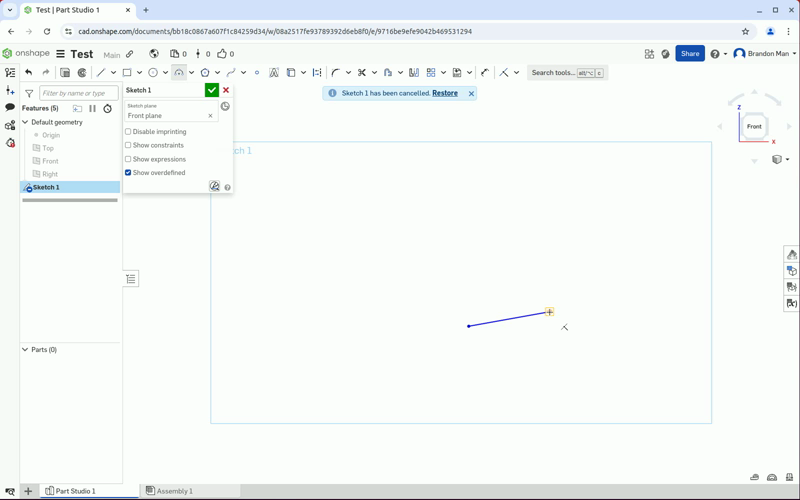
click(549, 311)
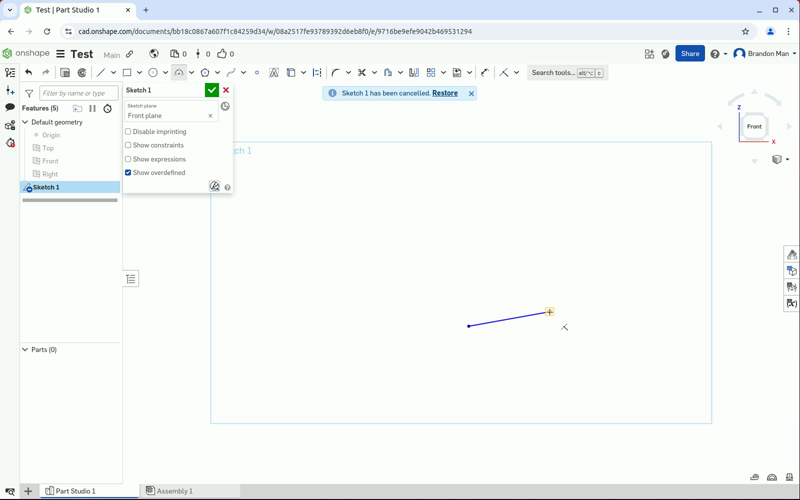
key_down(shift)
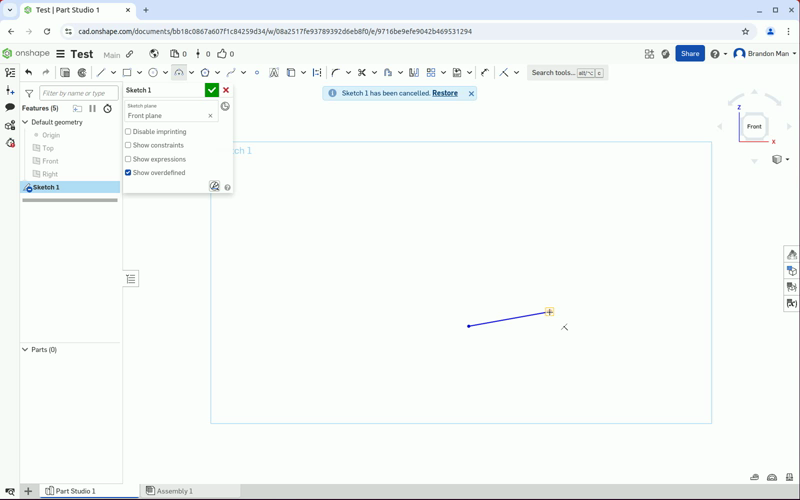
mouse_move(549, 253)
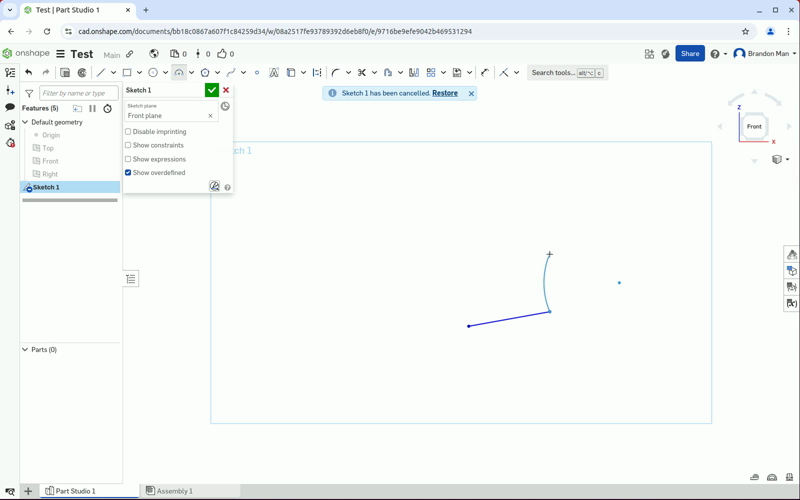
click(549, 253)
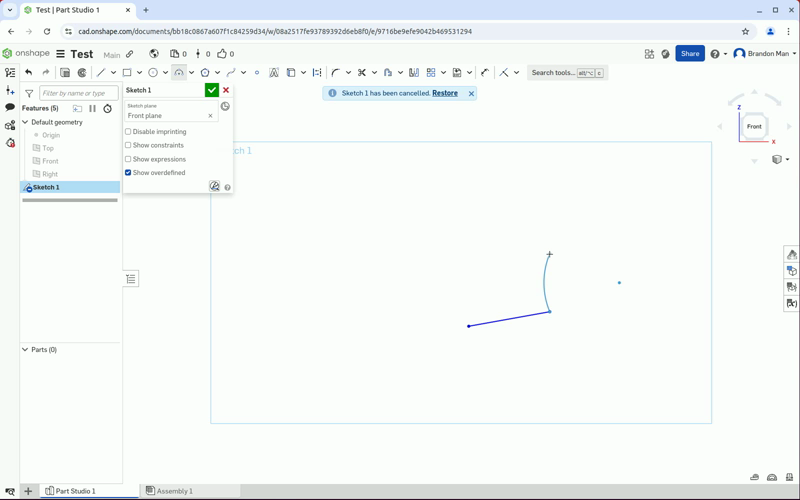
mouse_move(515, 282)
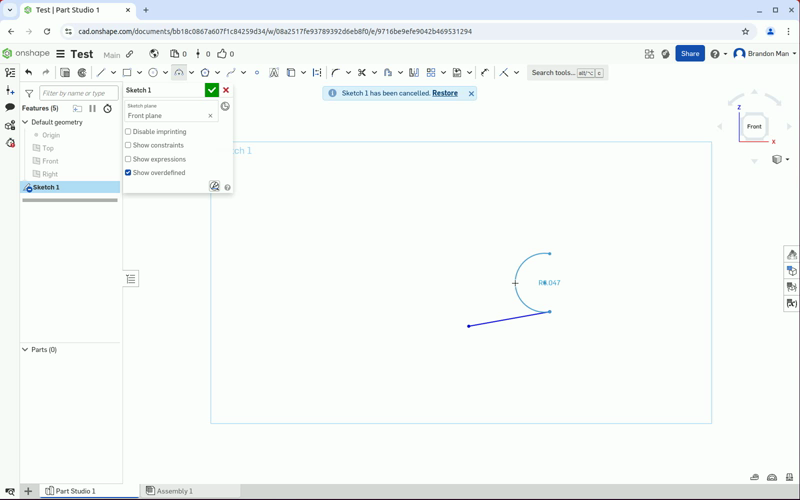
click(515, 282)
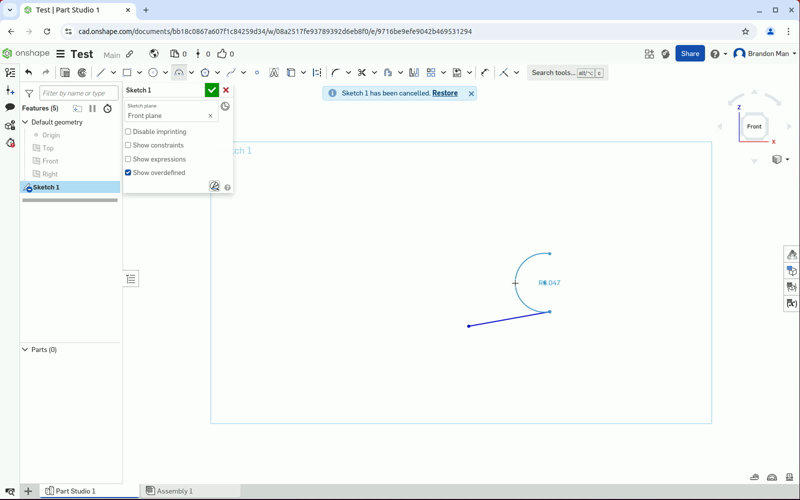
key_up(shift)
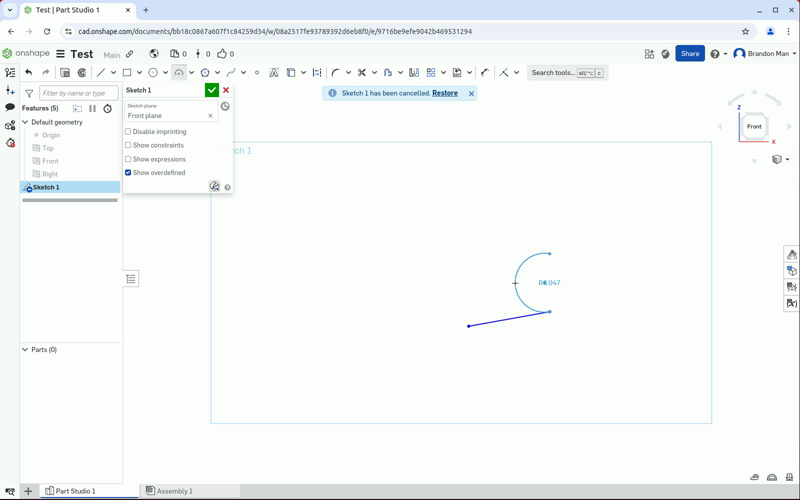
key(esc)
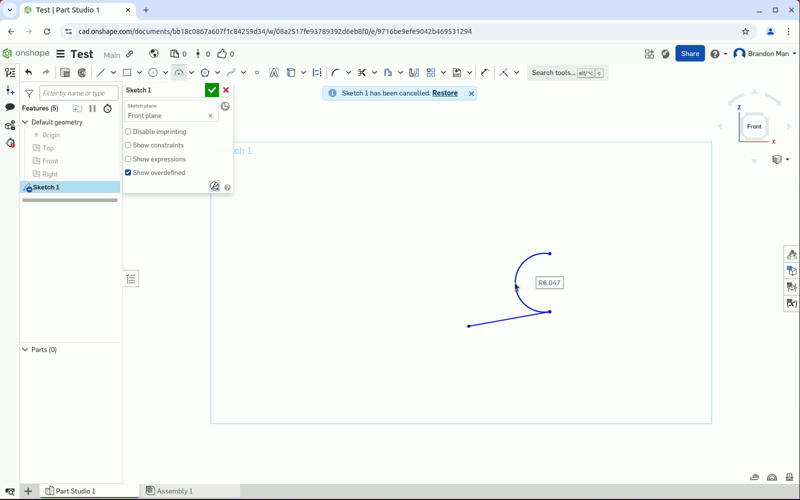
key(l)
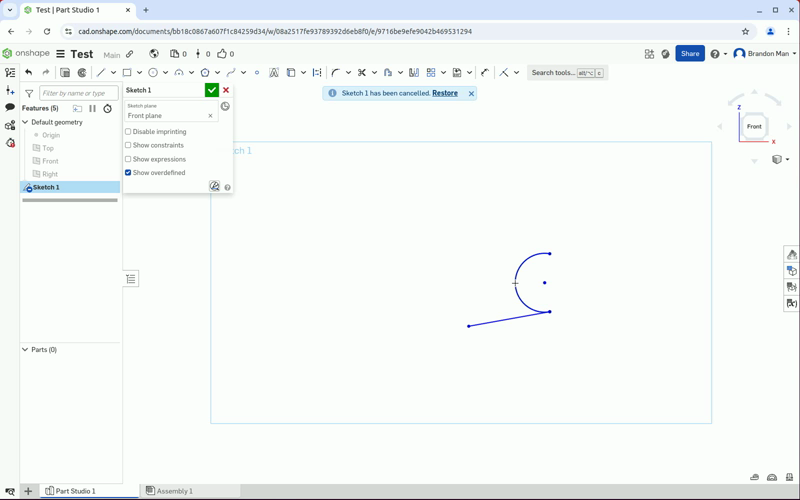
mouse_move(549, 253)
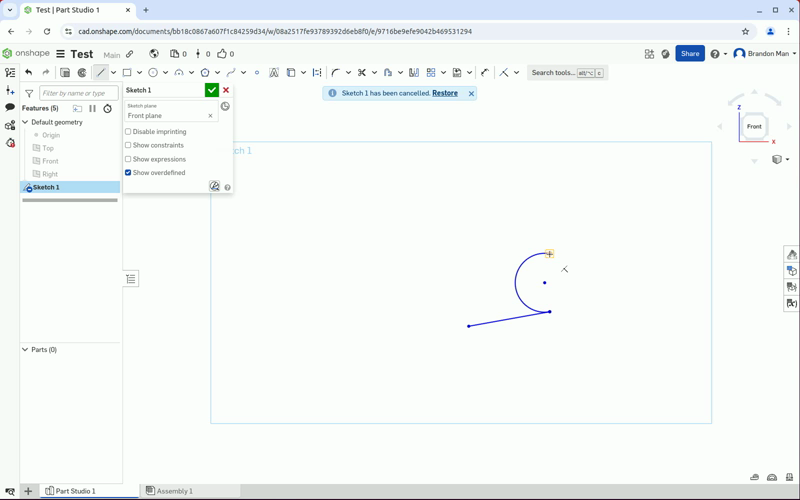
click(549, 253)
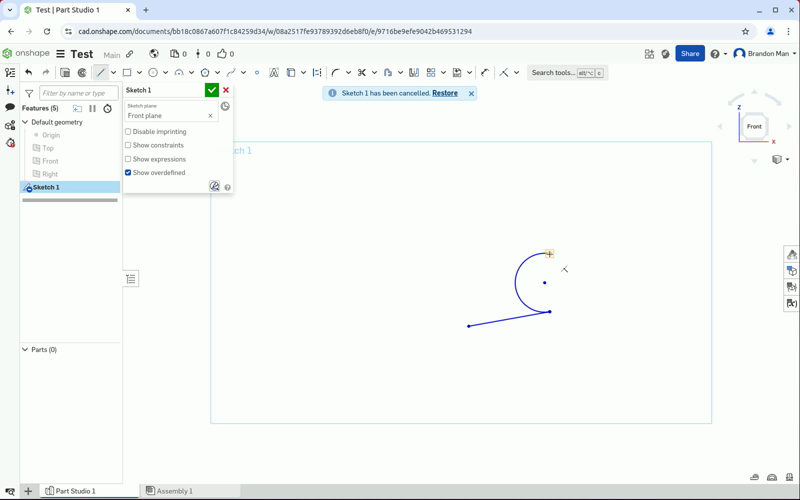
key_down(shift)
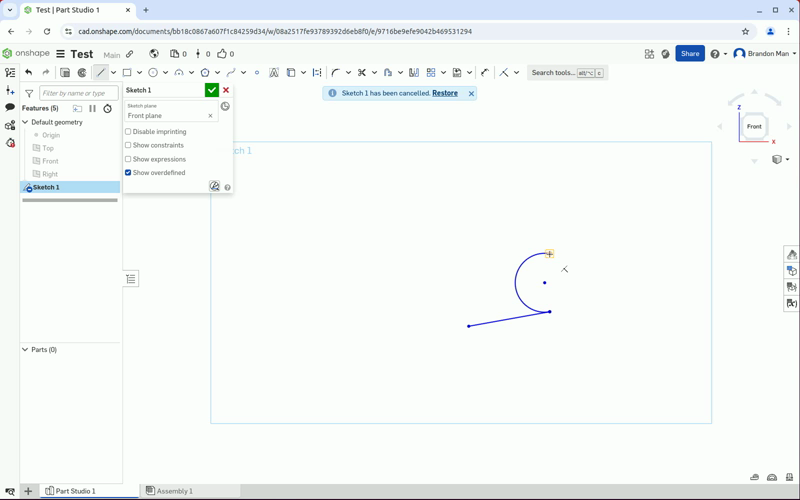
mouse_move(468, 239)
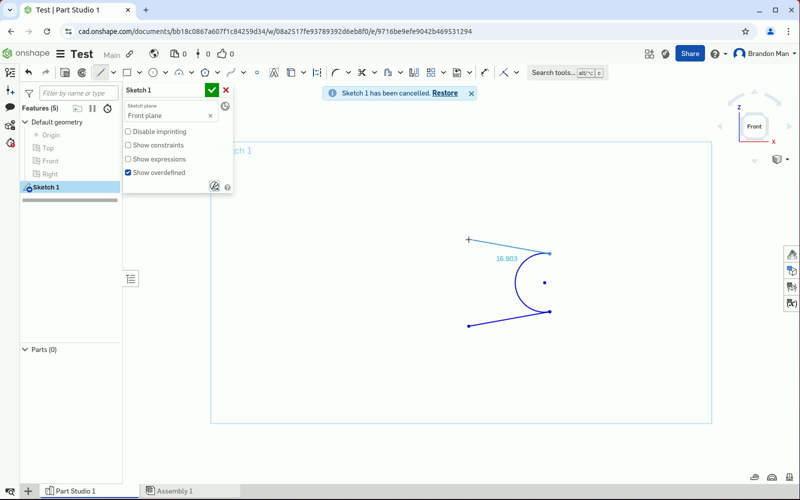
click(468, 239)
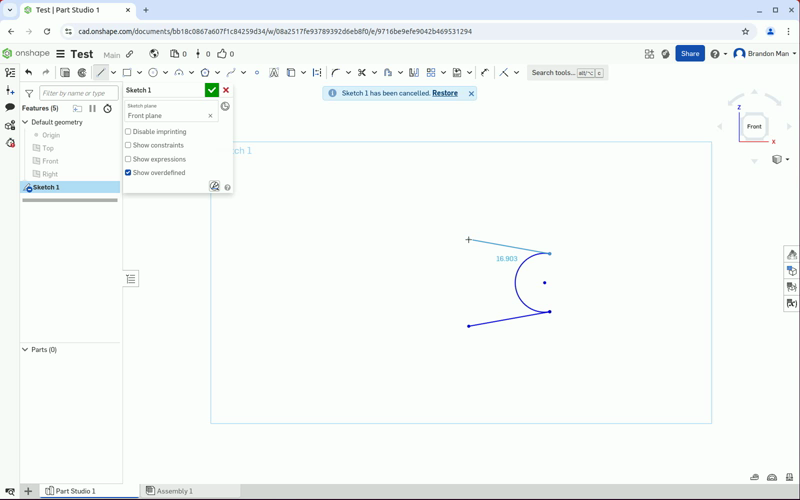
key_up(shift)
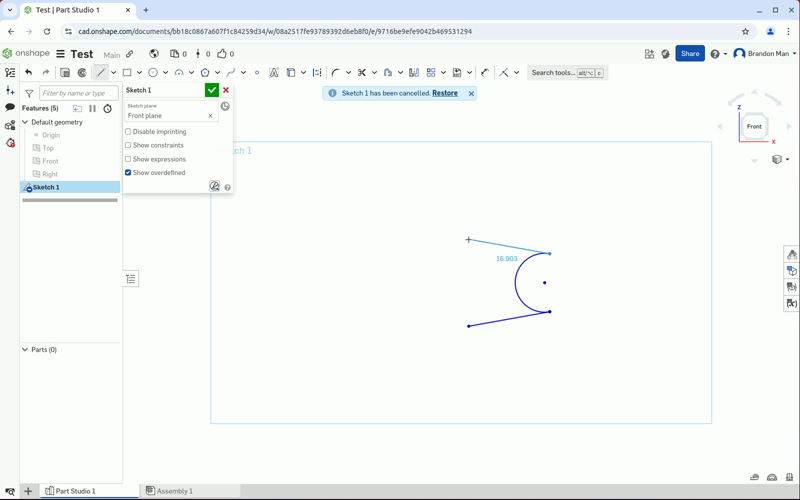
key(esc)
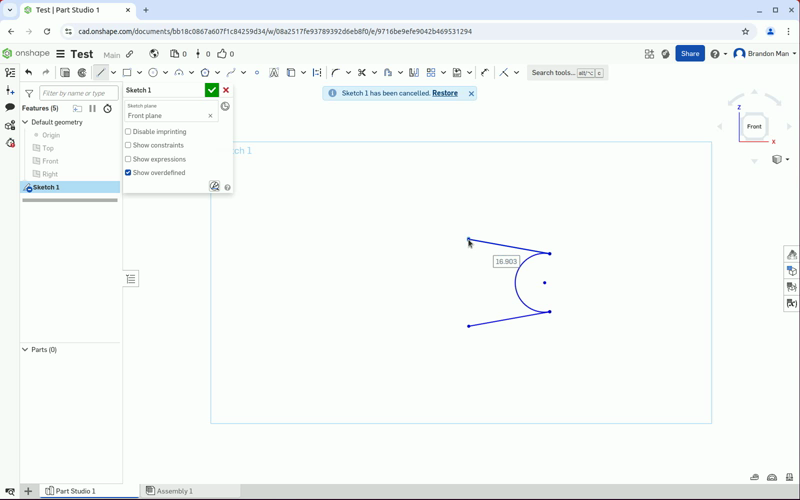
key(a)
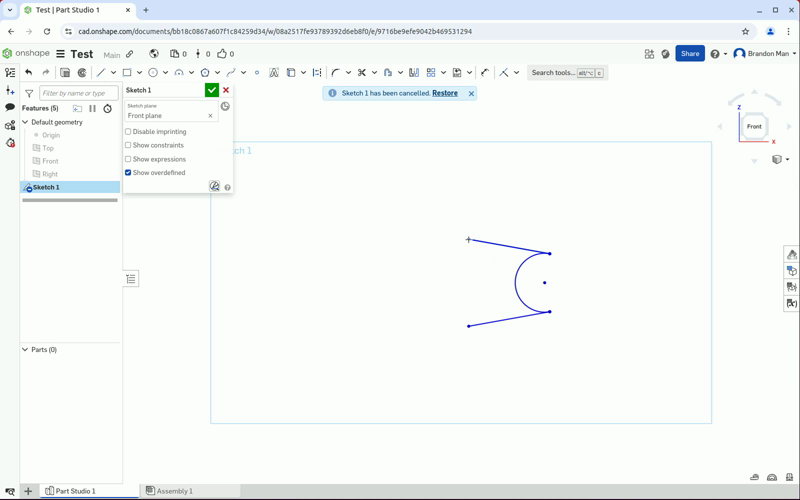
mouse_move(468, 239)
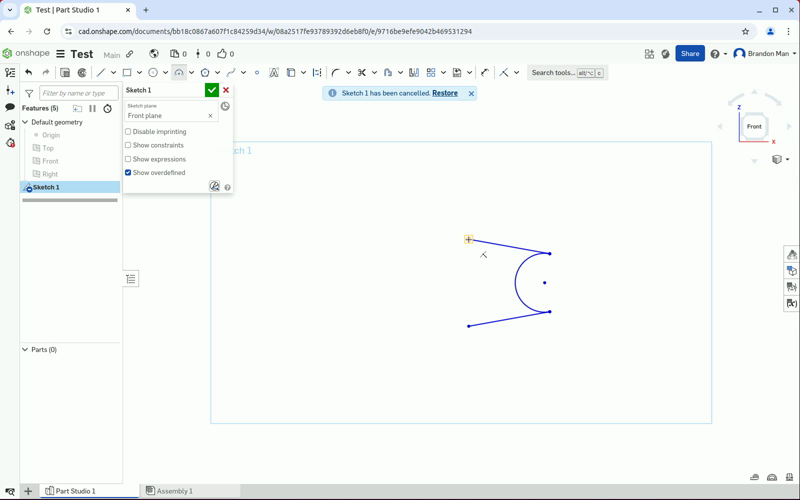
click(468, 239)
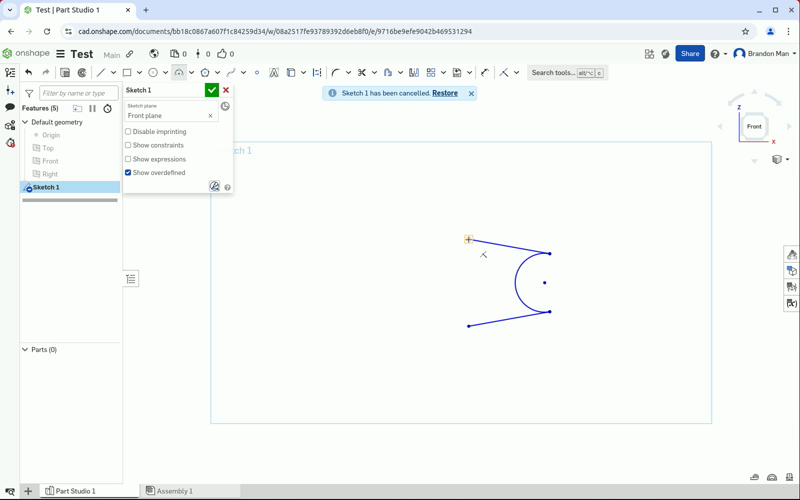
mouse_move(468, 326)
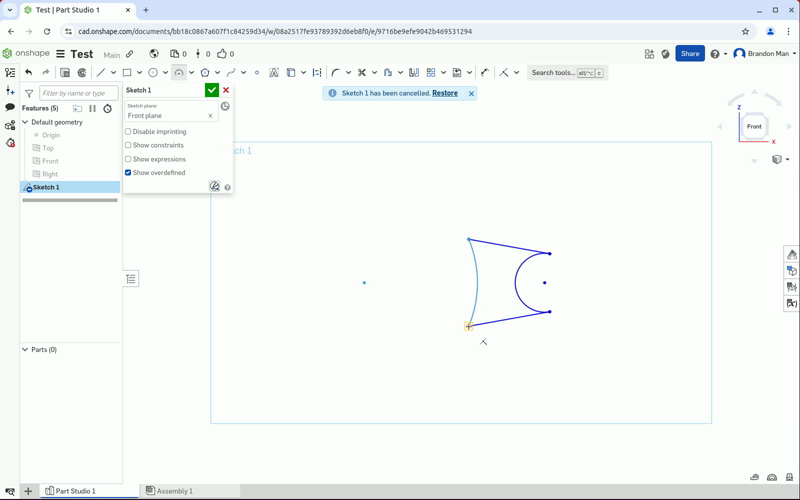
click(468, 326)
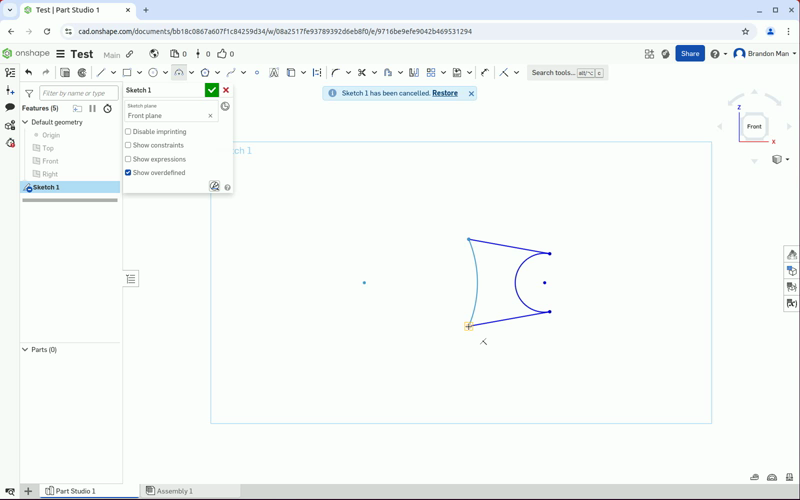
key_down(shift)
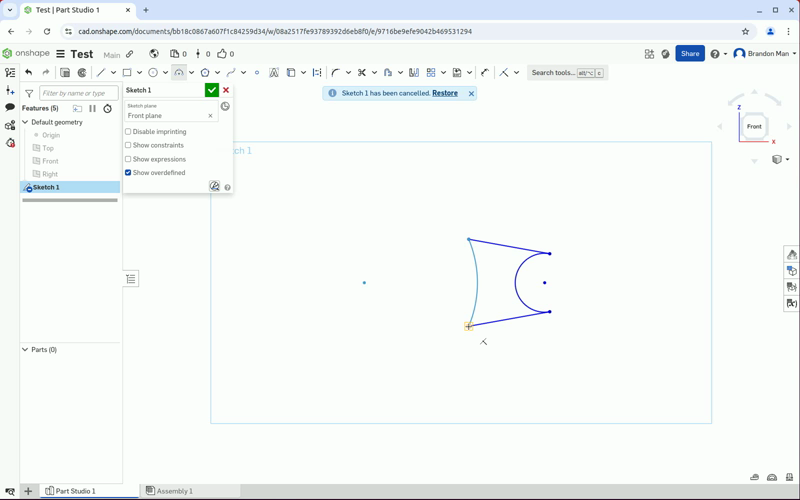
mouse_move(505, 282)
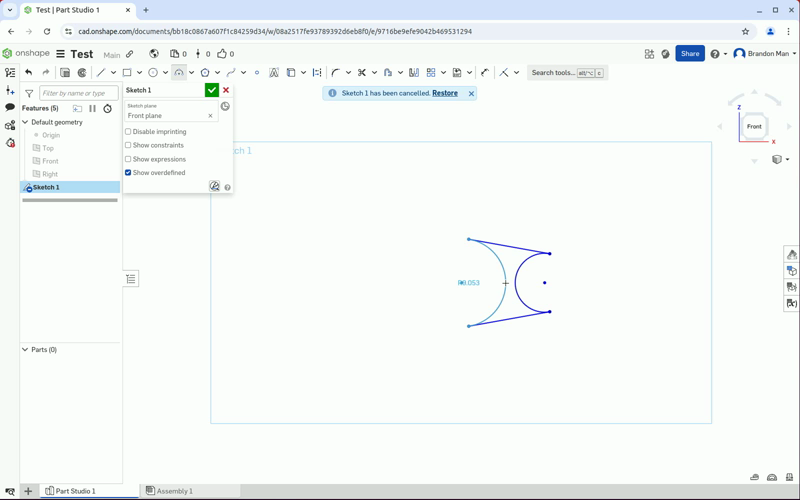
click(505, 282)
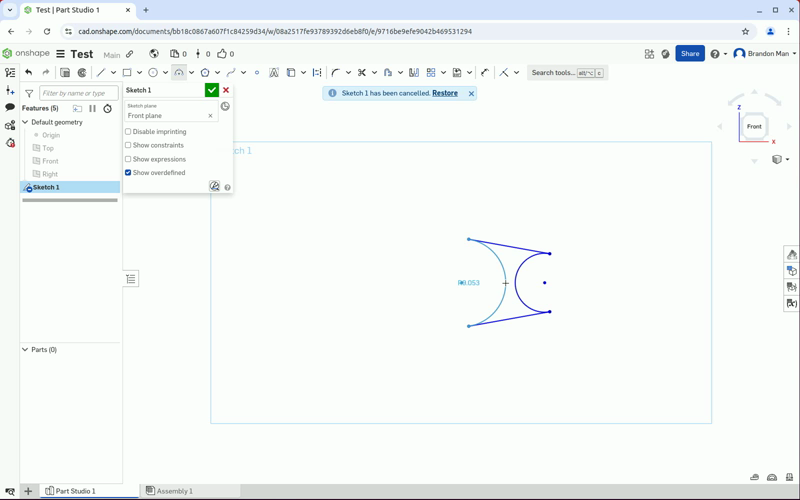
key_up(shift)
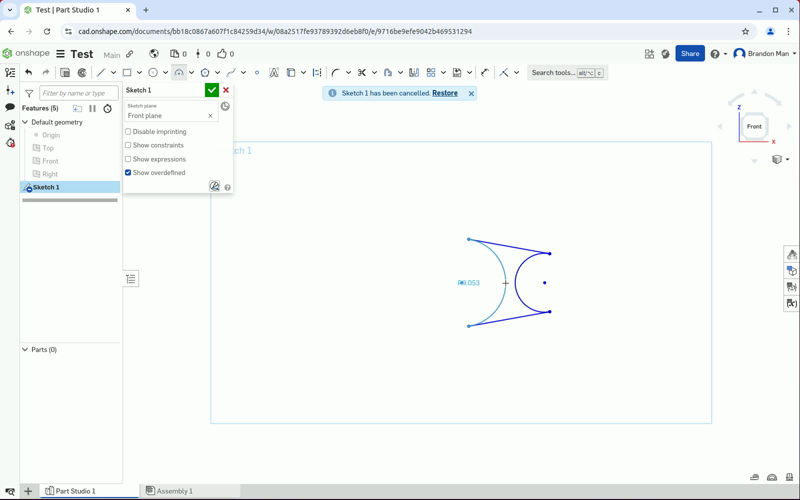
key(esc)
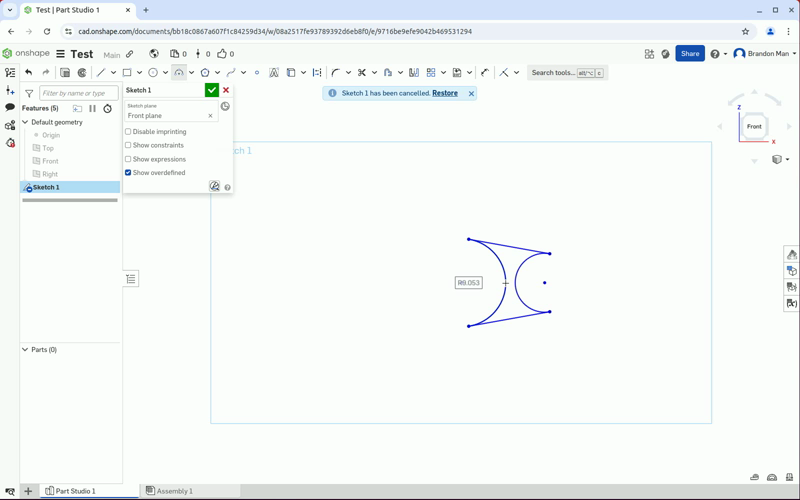
mouse_move(528, 312)
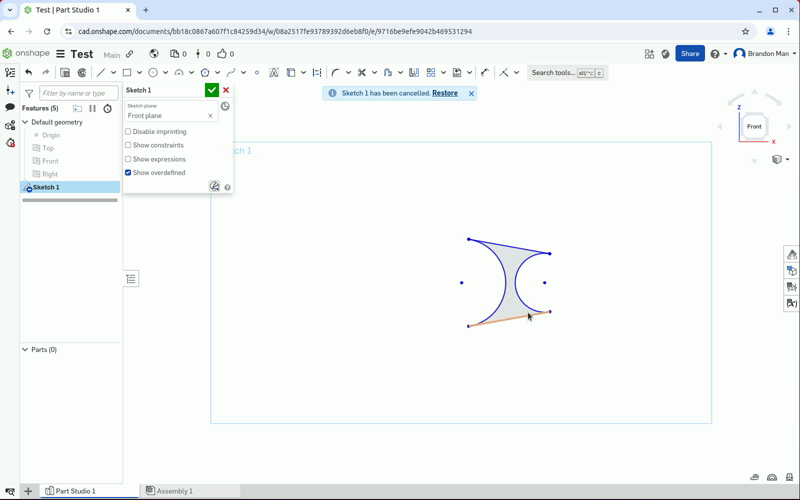
click(528, 312)
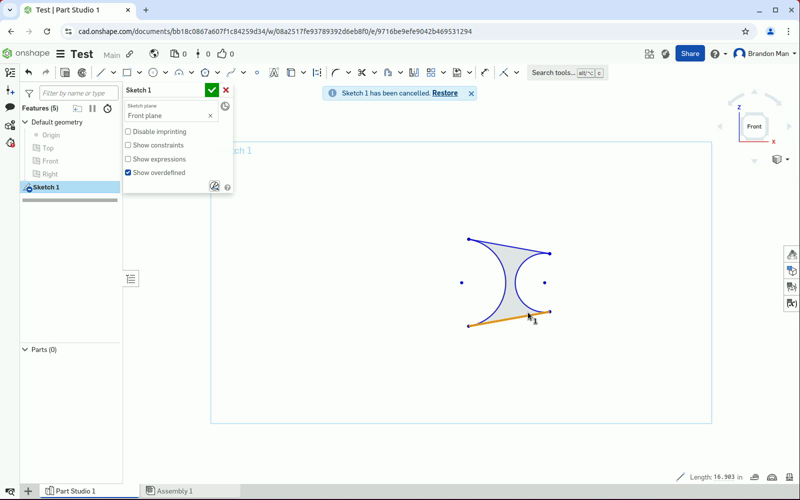
mouse_move(73, 352)
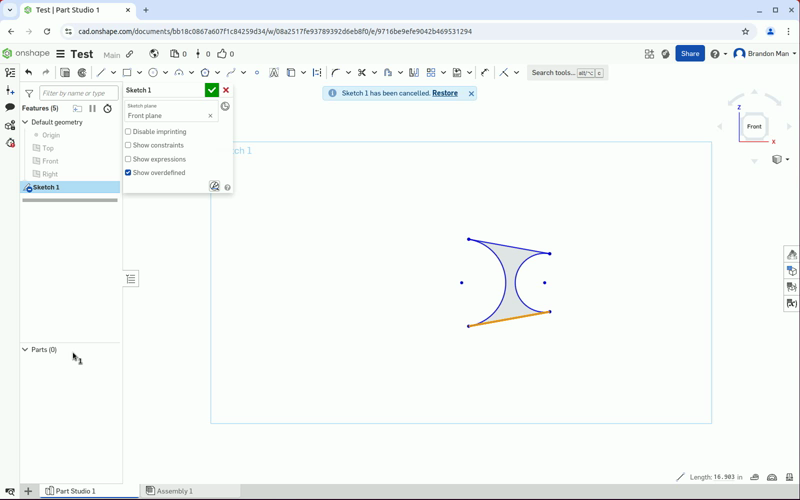
key(shift+y)
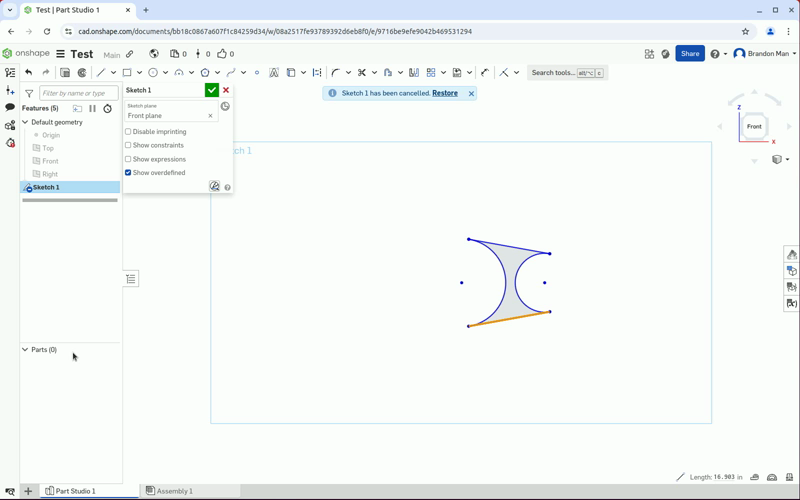
key(shift+e)
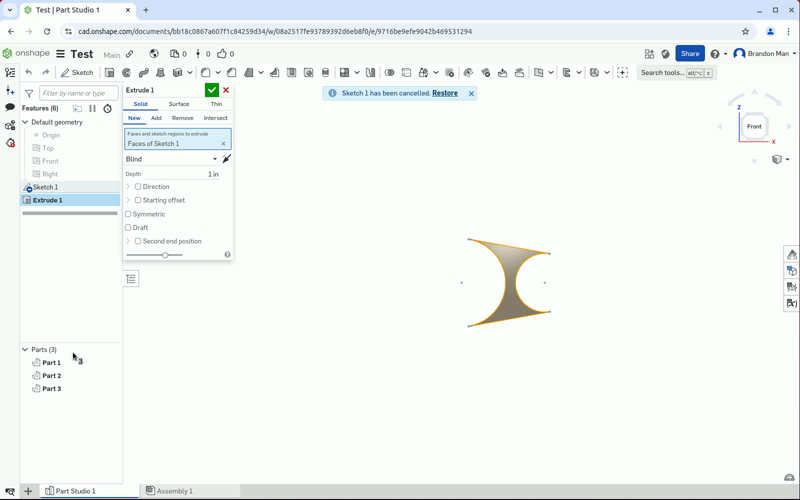
mouse_move(143, 106)
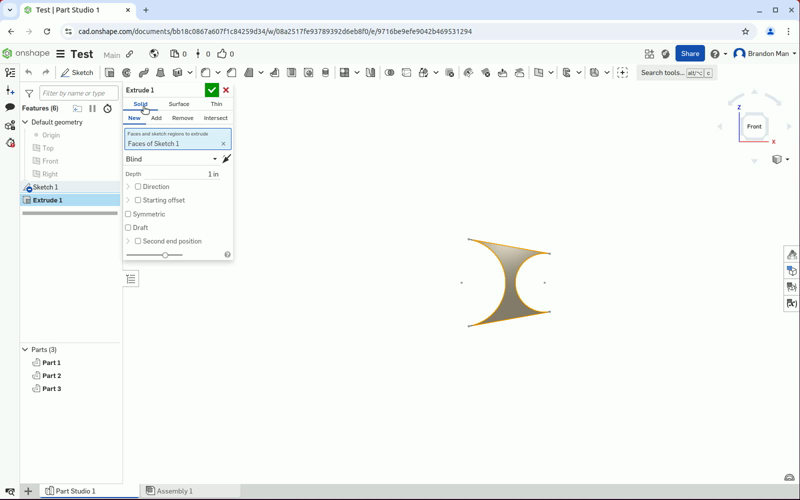
click(143, 106)
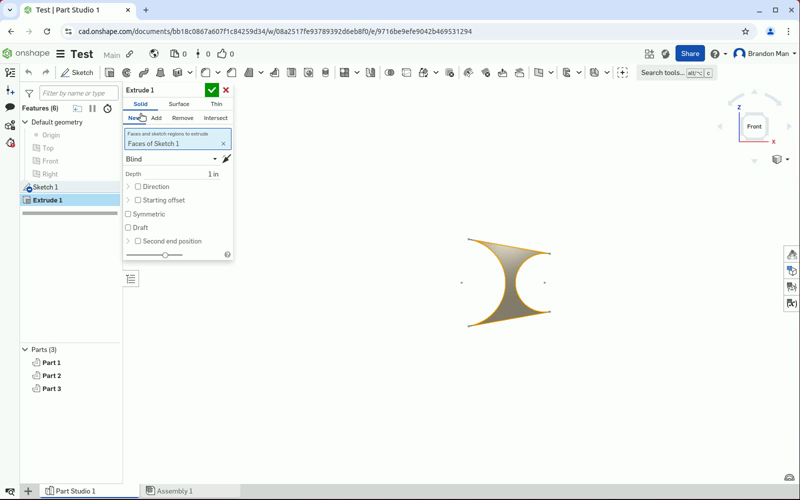
mouse_move(137, 120)
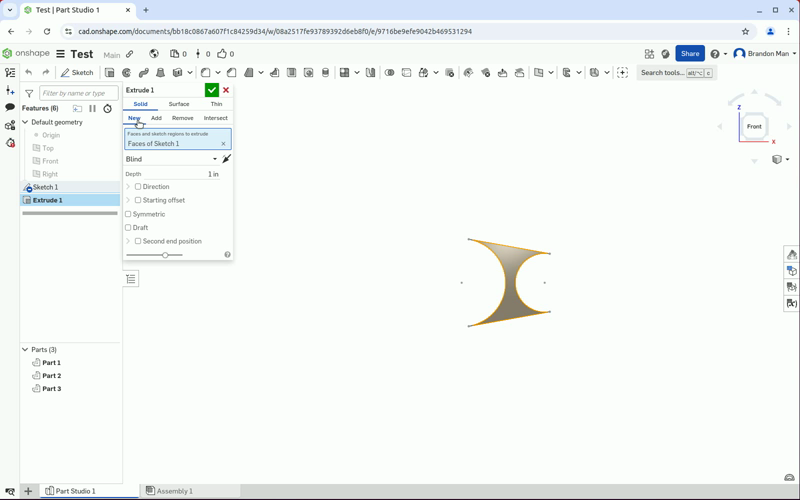
click(137, 120)
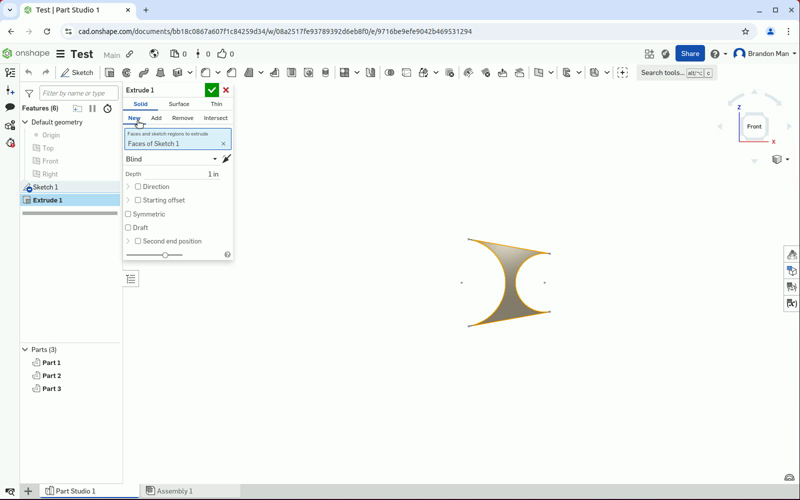
key(tab, 4)
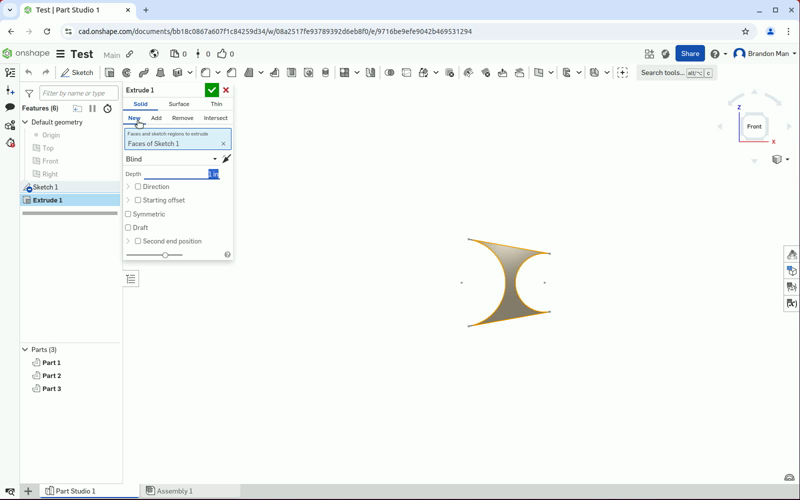
text(7.943)
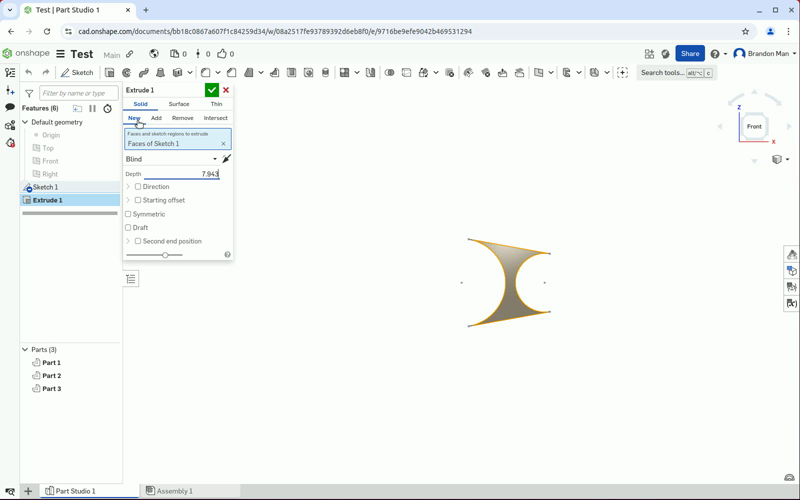
key(enter)
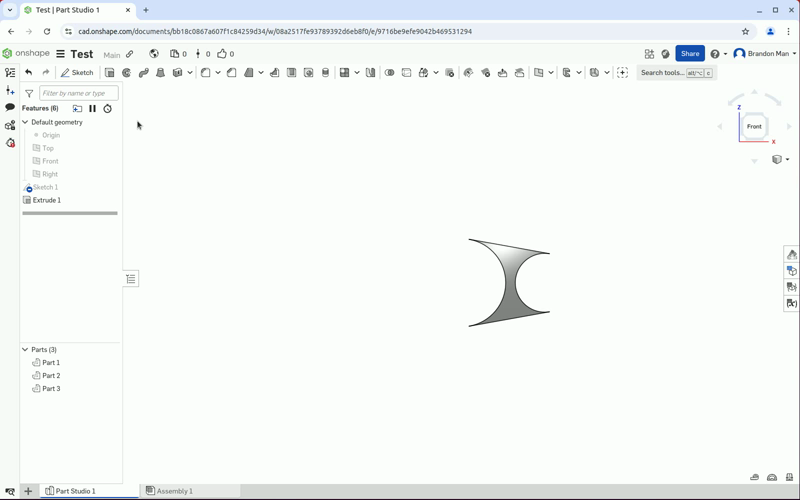
key(shift+h)
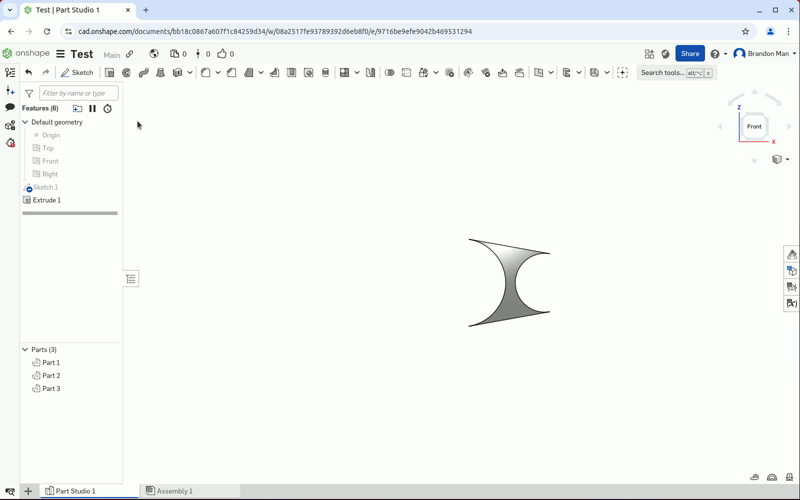
key(shift+h)
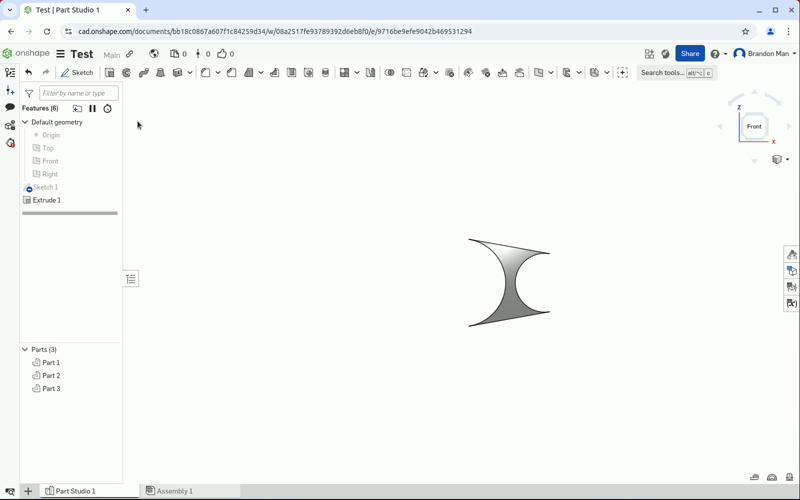
mouse_move(73, 189)
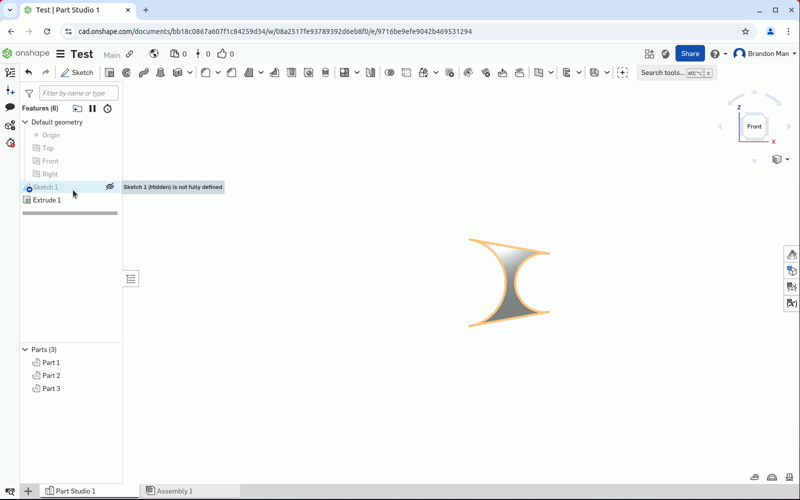
click(73, 189)
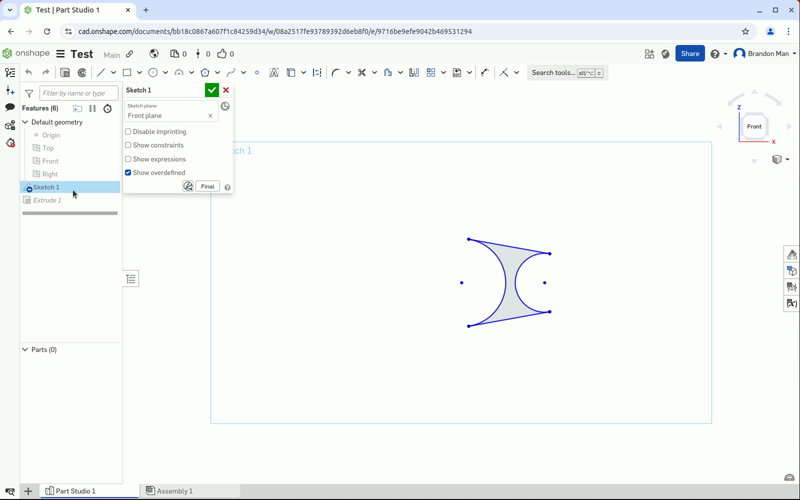
mouse_move(229, 92)
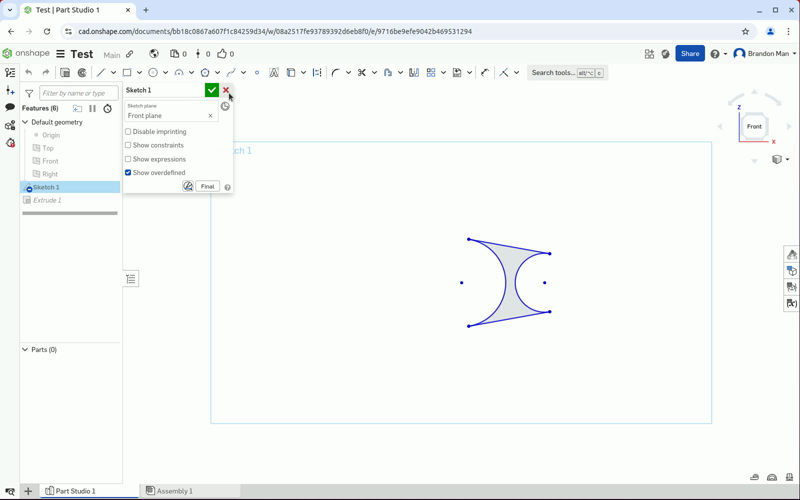
click(229, 92)
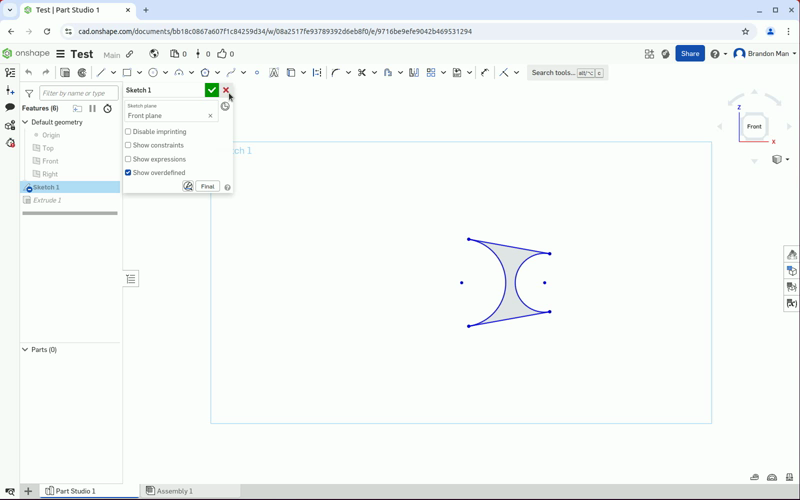
key(shift+s)
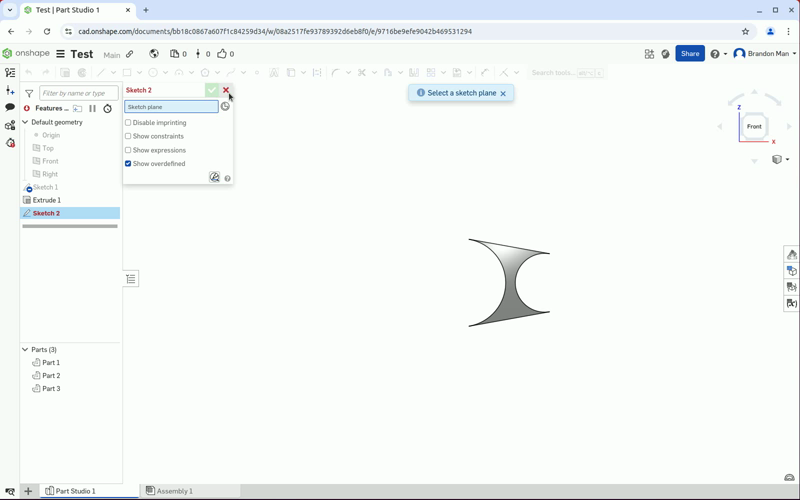
mouse_move(73, 163)
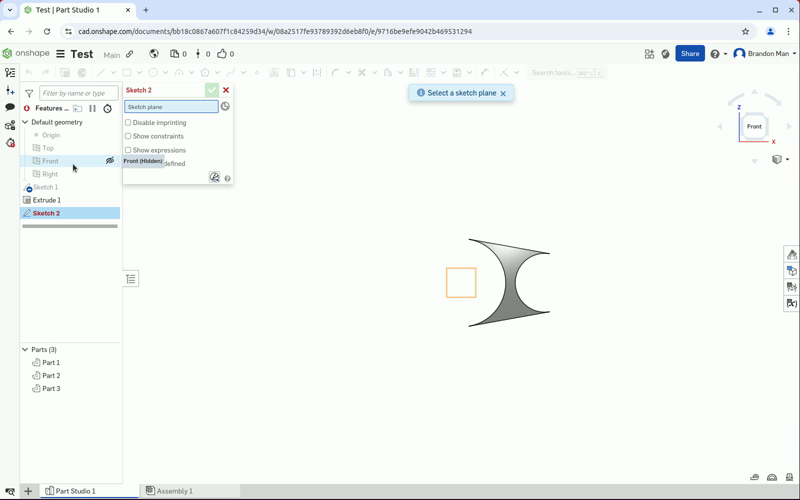
click(73, 163)
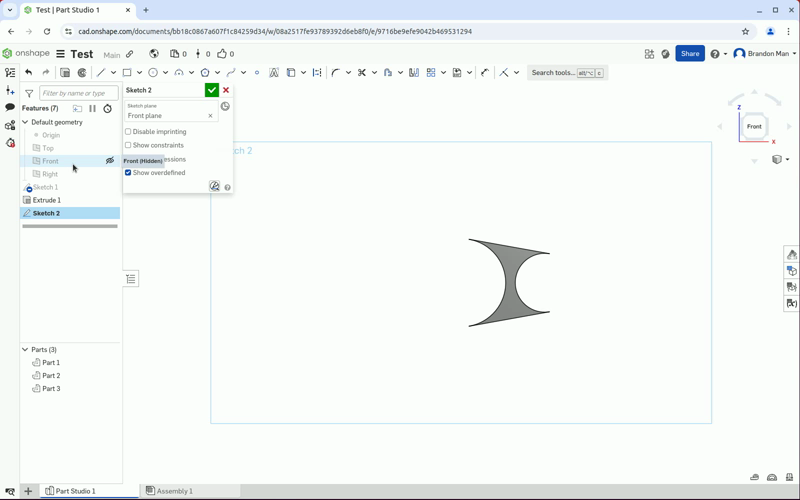
mouse_move(73, 352)
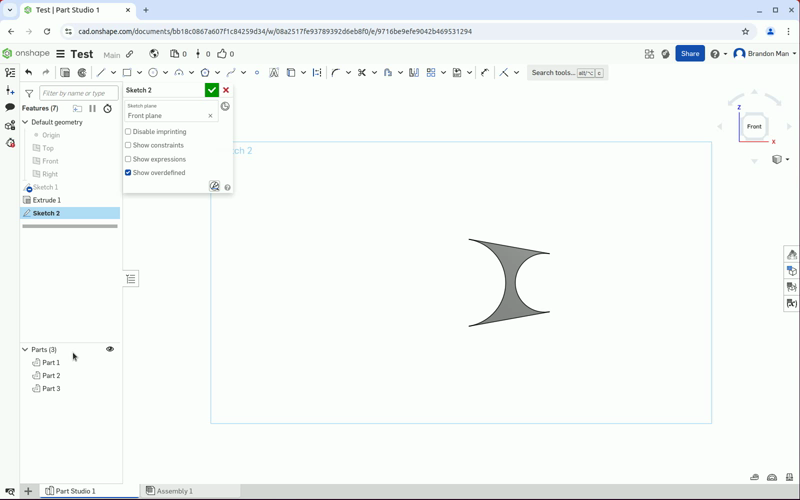
key(y)
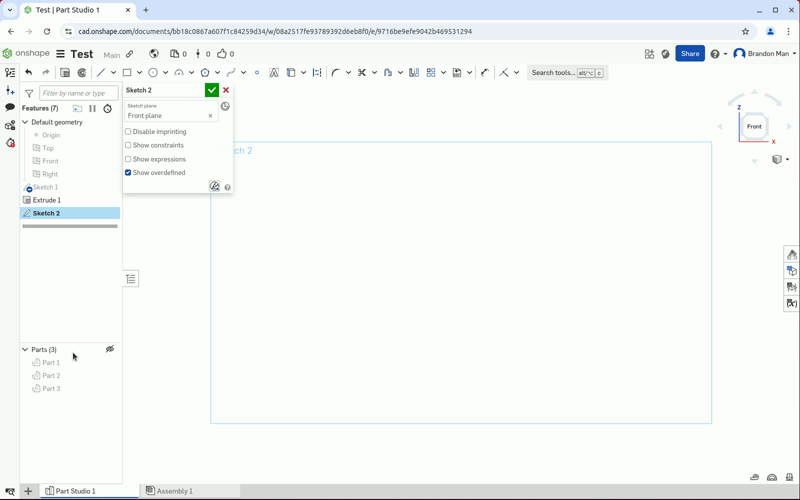
key(c)
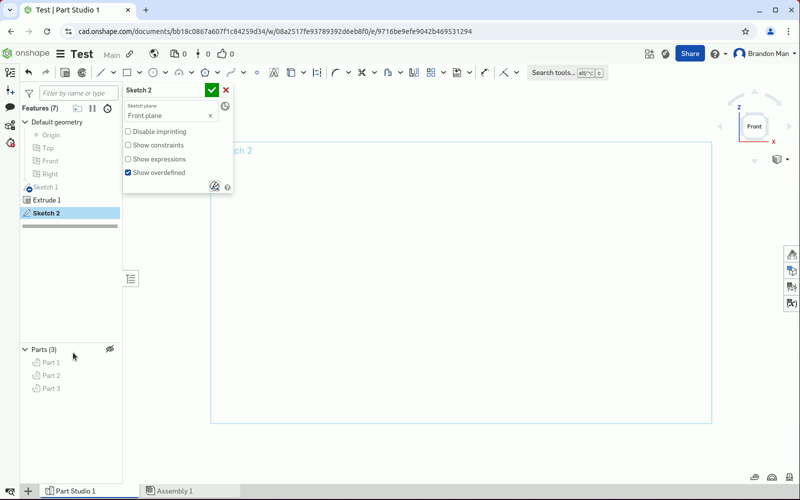
key_down(shift)
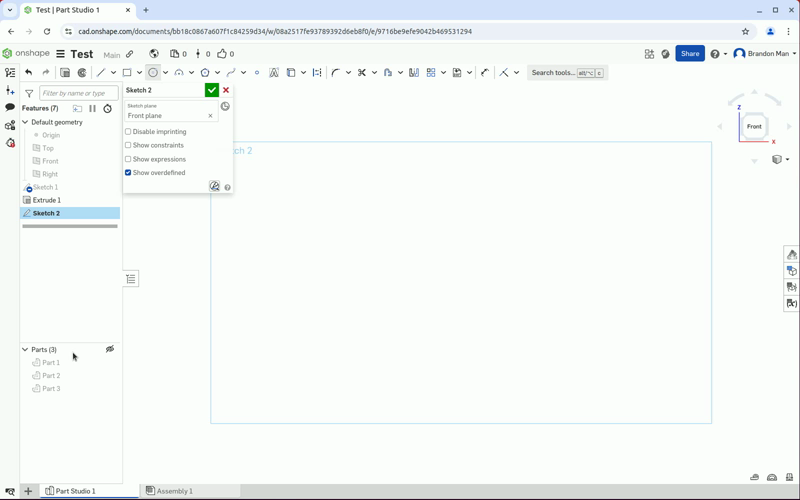
mouse_move(544, 282)
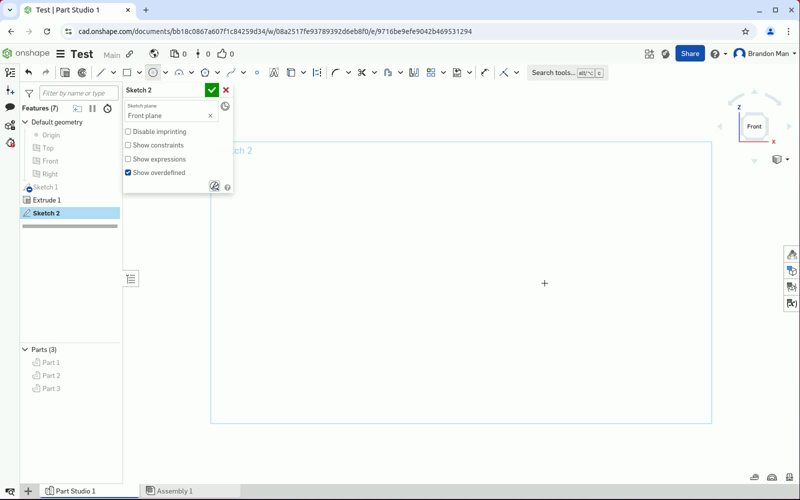
click(544, 282)
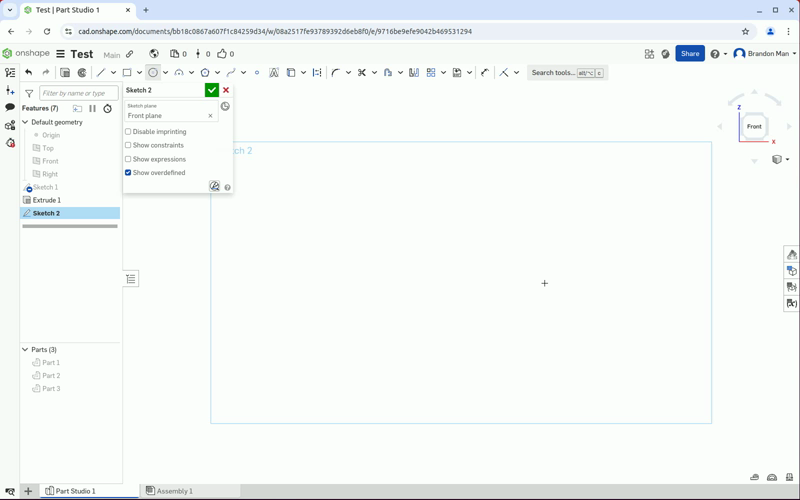
key_up(shift)
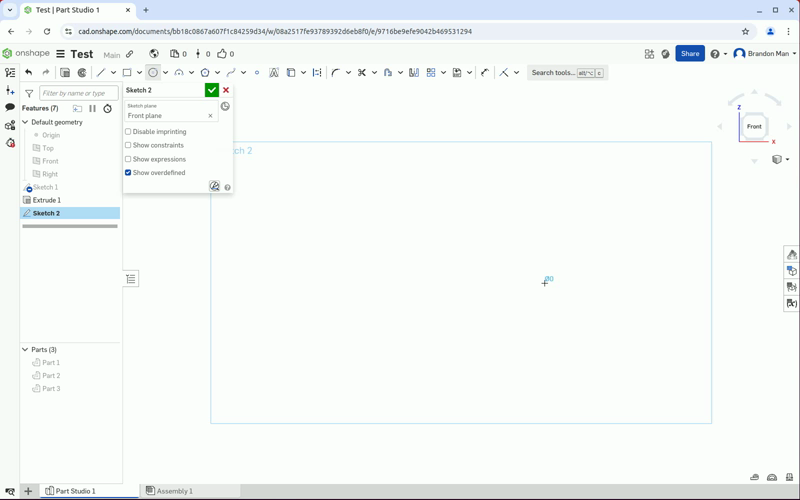
mouse_move(573, 282)
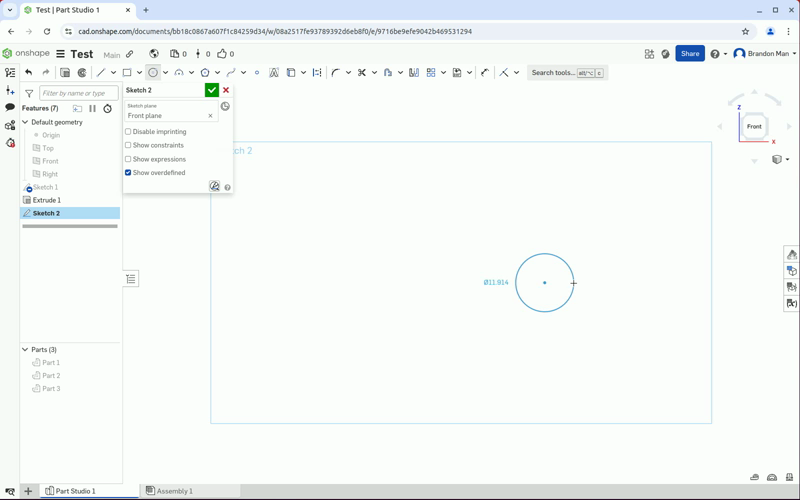
click(573, 282)
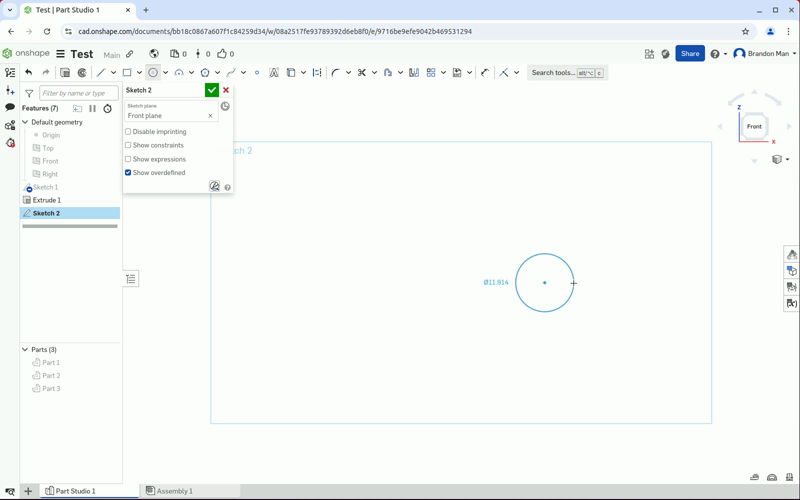
key(esc)
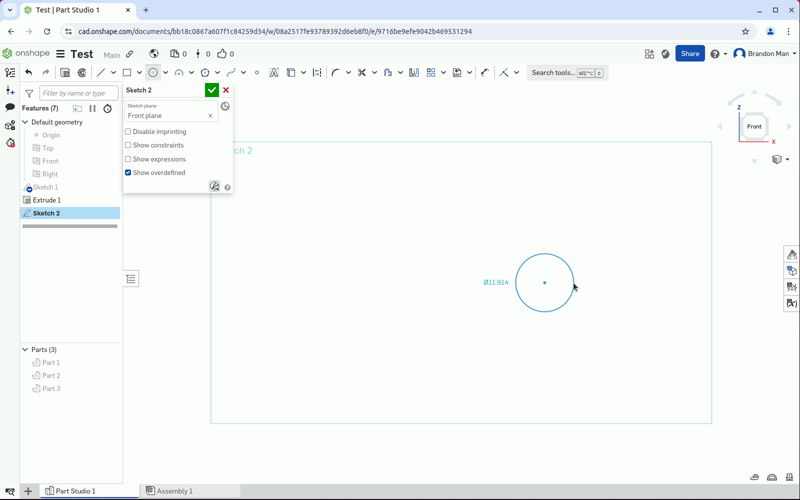
key(c)
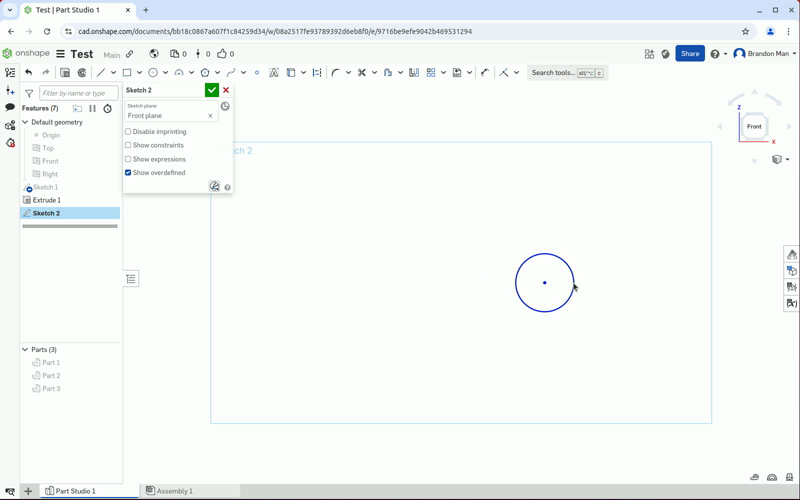
key_down(shift)
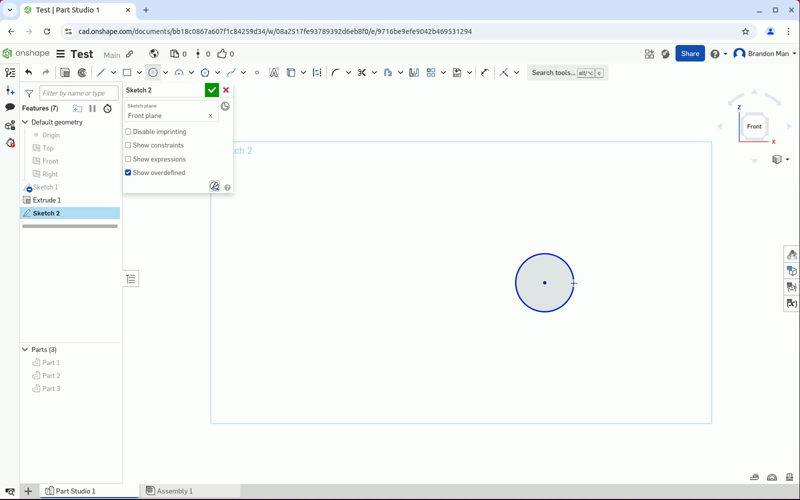
mouse_move(544, 282)
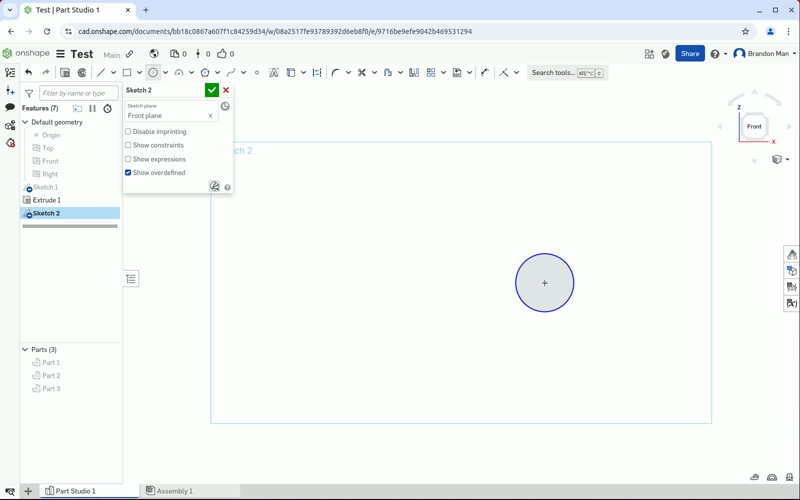
click(544, 282)
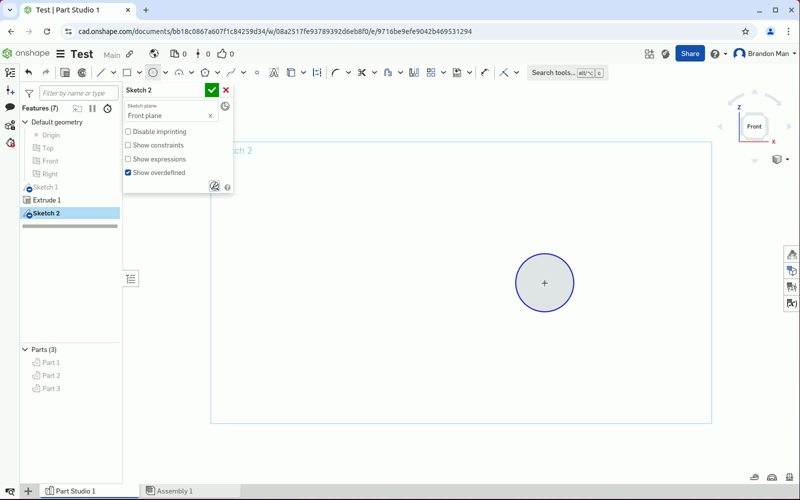
key_up(shift)
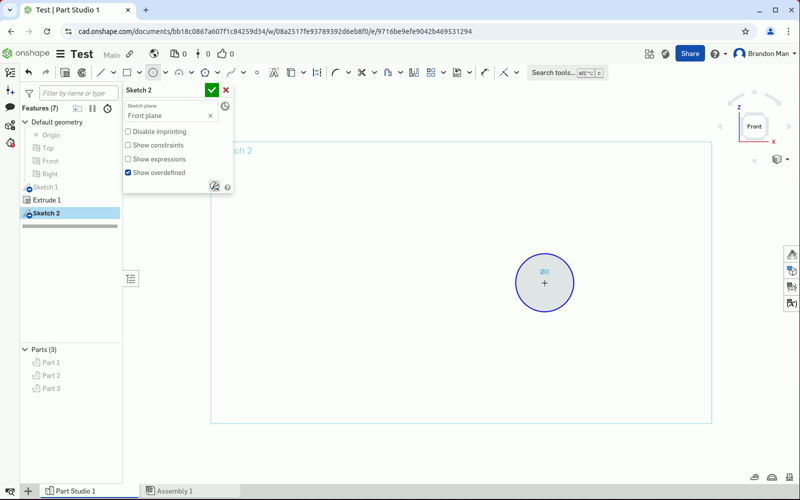
mouse_move(567, 282)
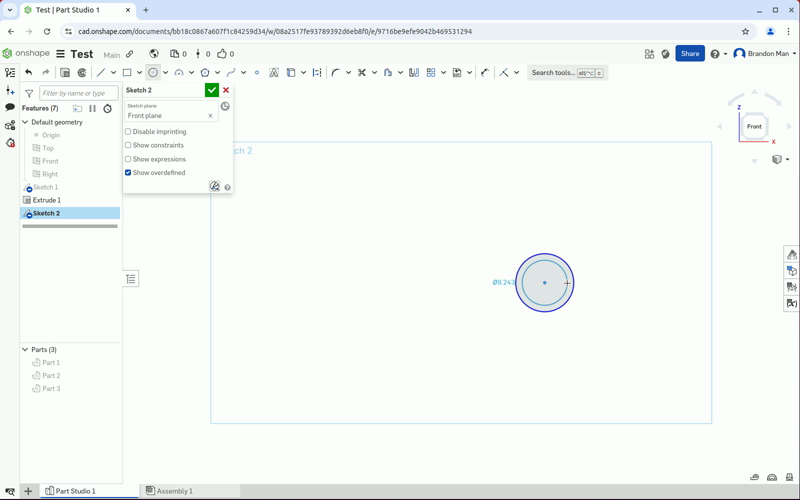
click(567, 282)
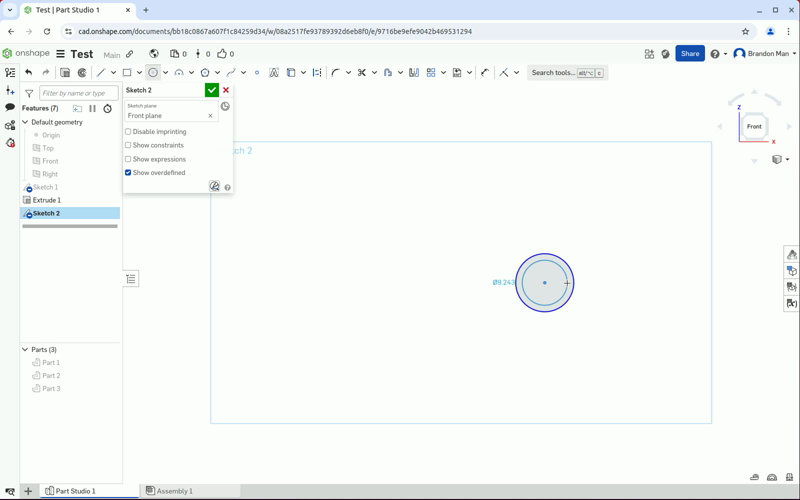
key(esc)
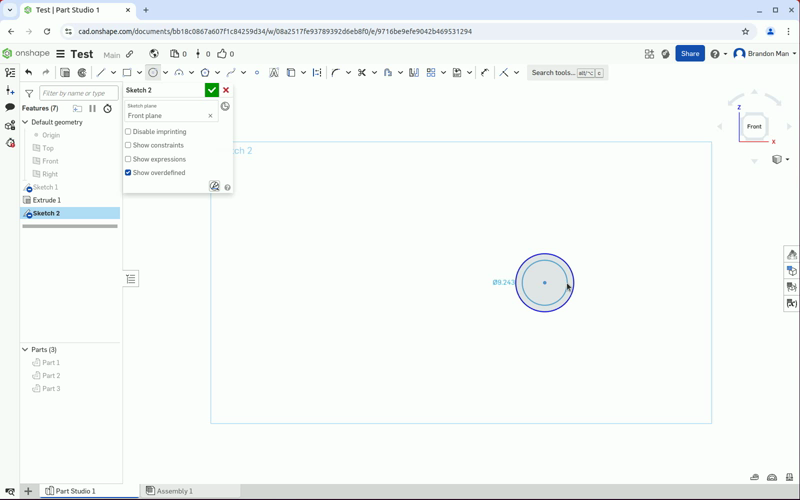
mouse_move(558, 264)
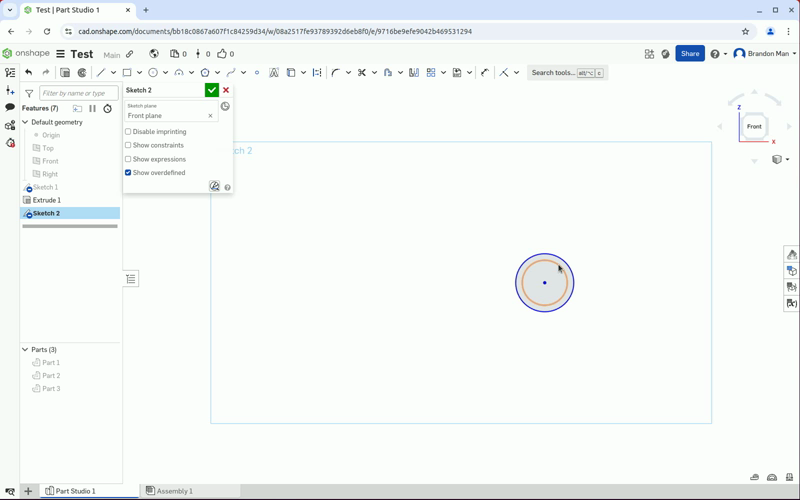
scroll(6)
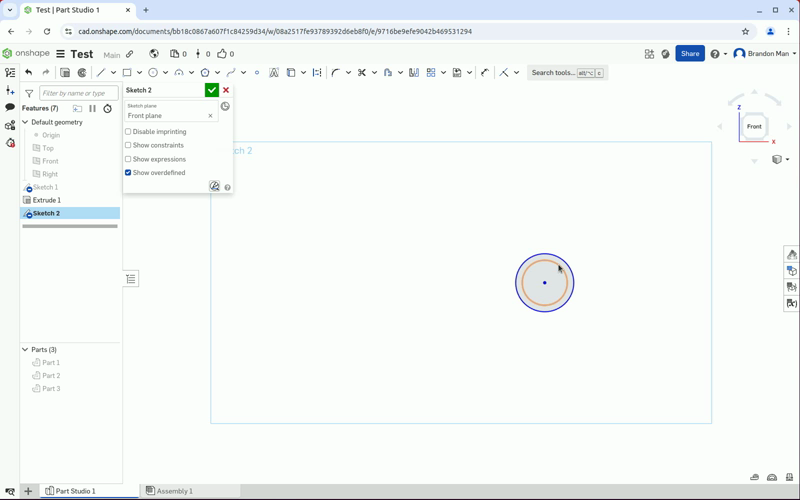
scroll(6)
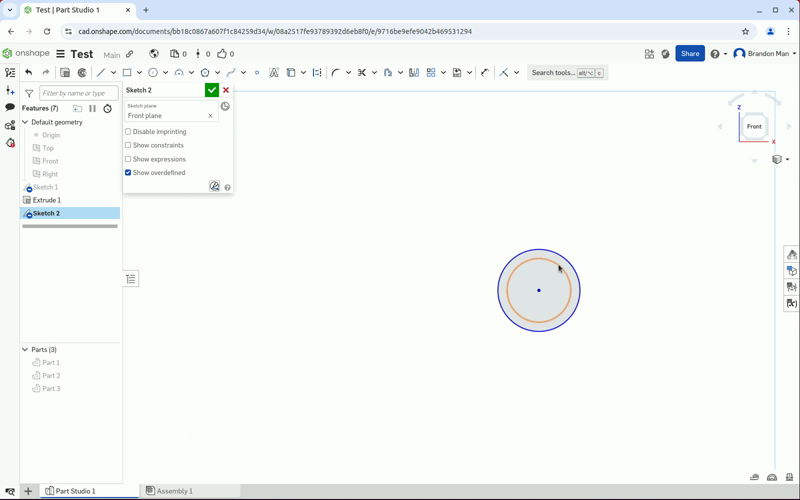
scroll(6)
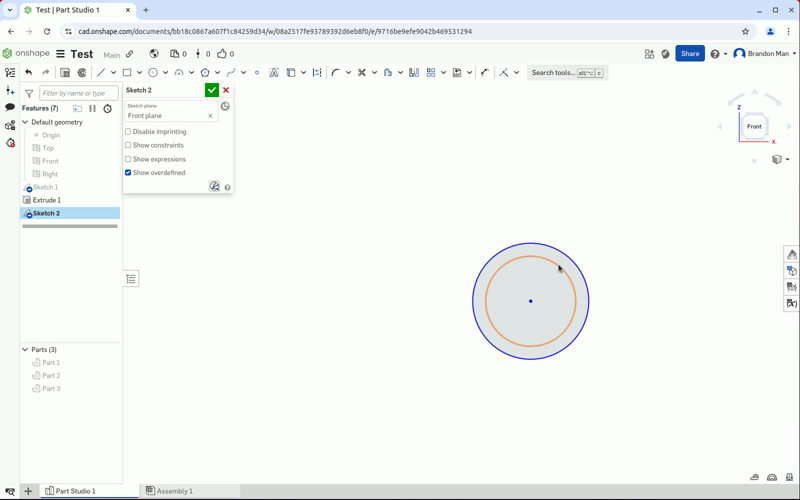
scroll(6)
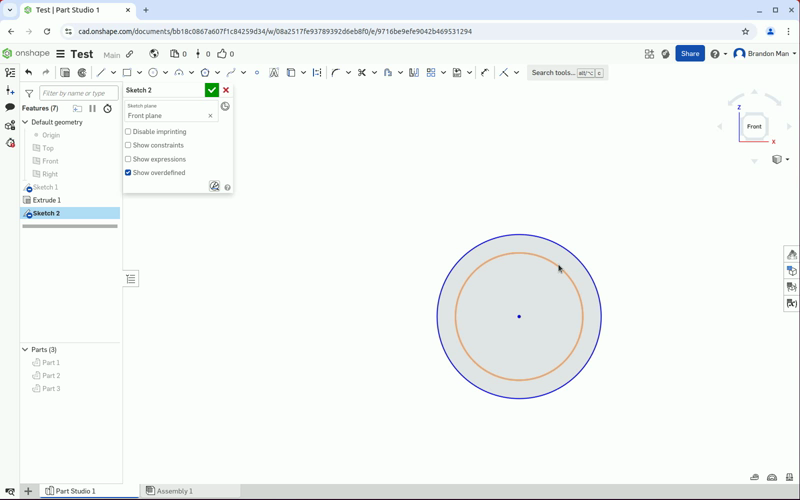
scroll(6)
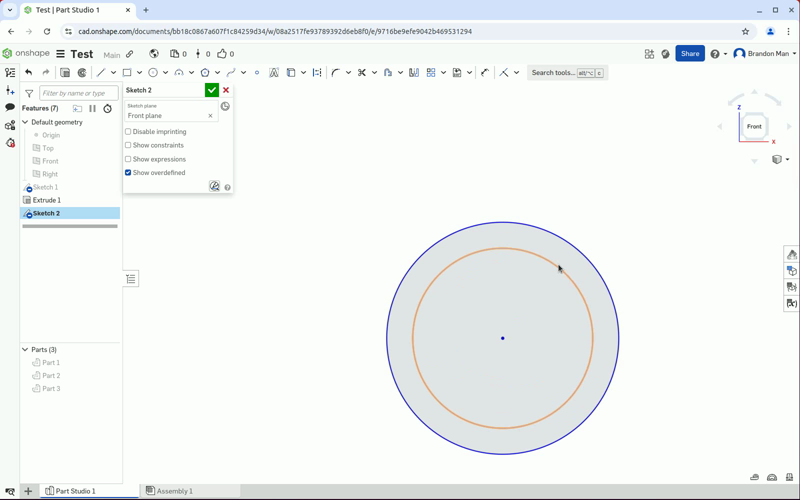
scroll(6)
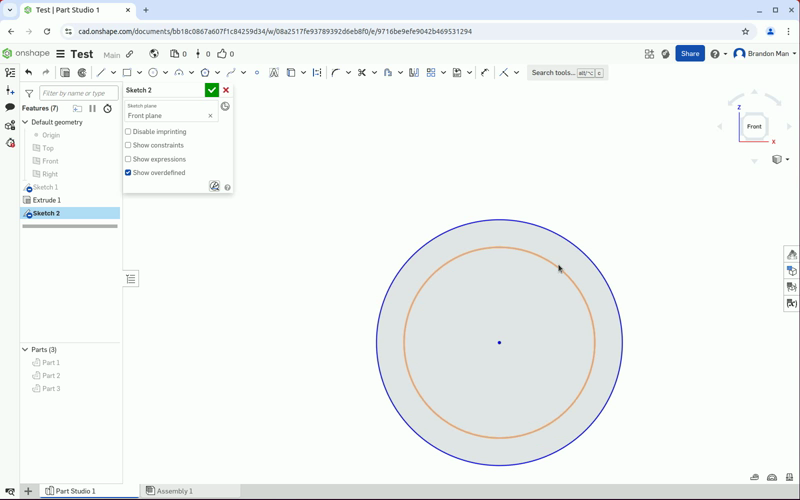
scroll(6)
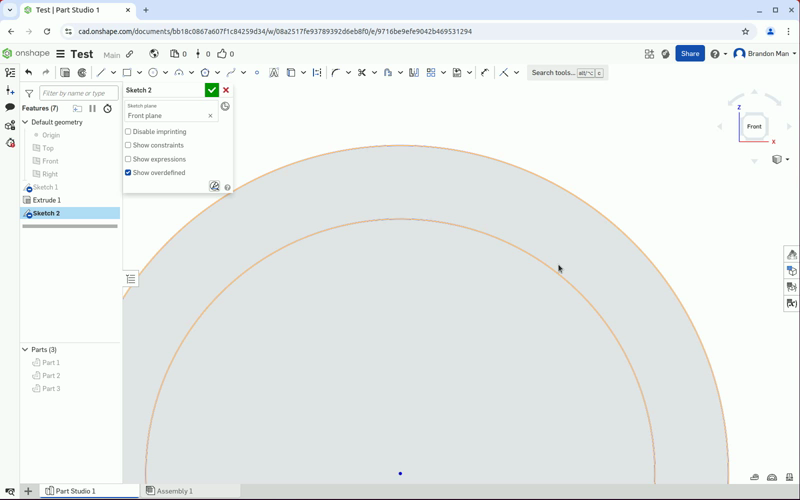
click(558, 264)
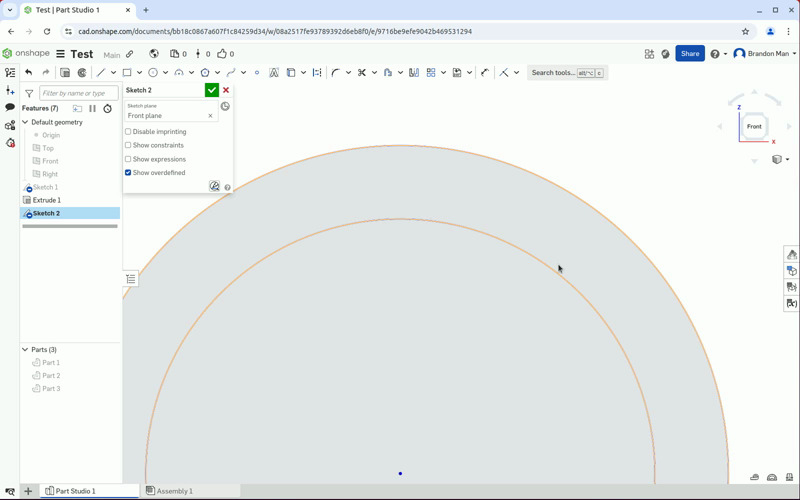
scroll(-6)
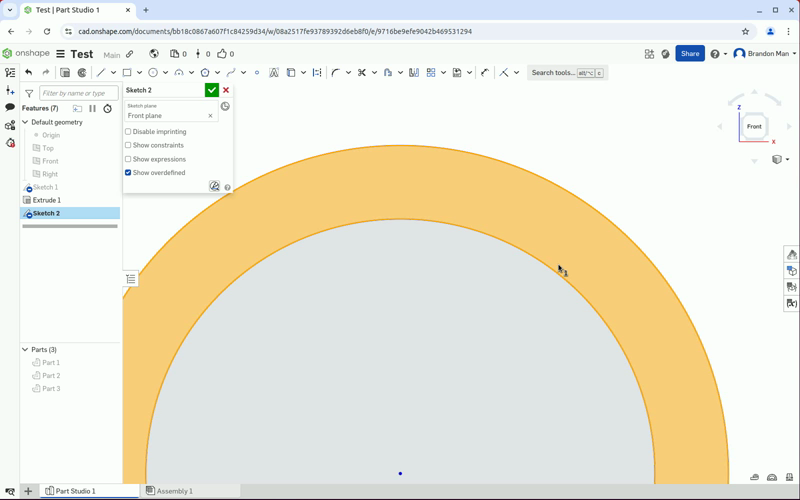
scroll(-6)
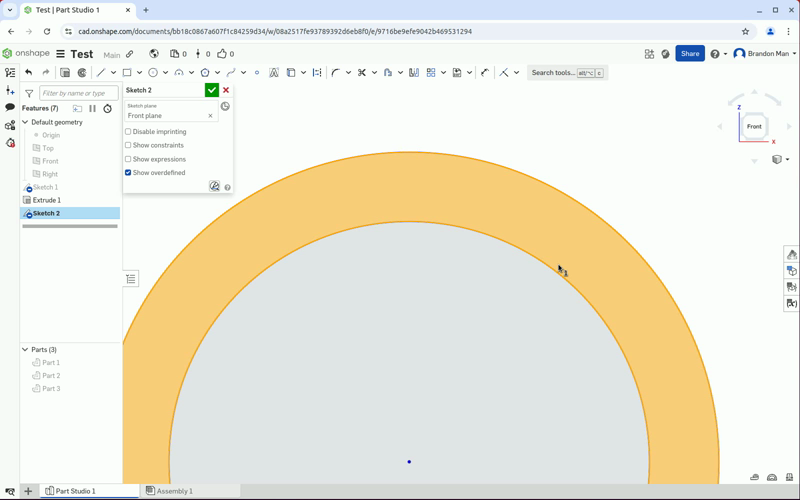
scroll(-6)
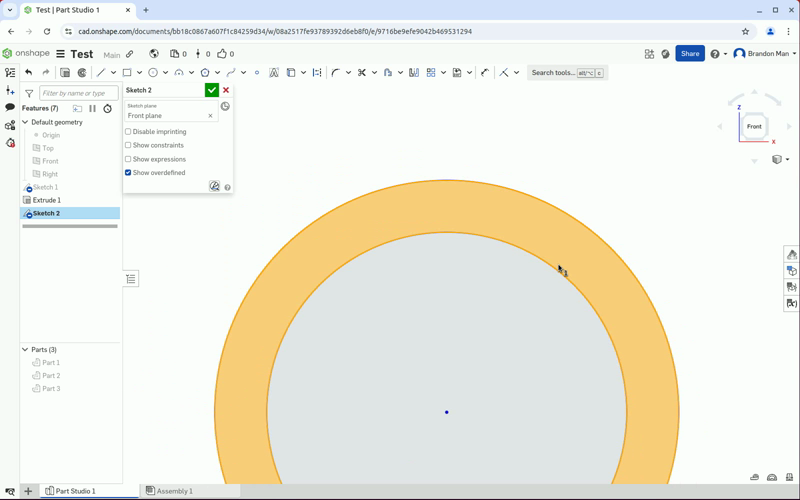
scroll(-6)
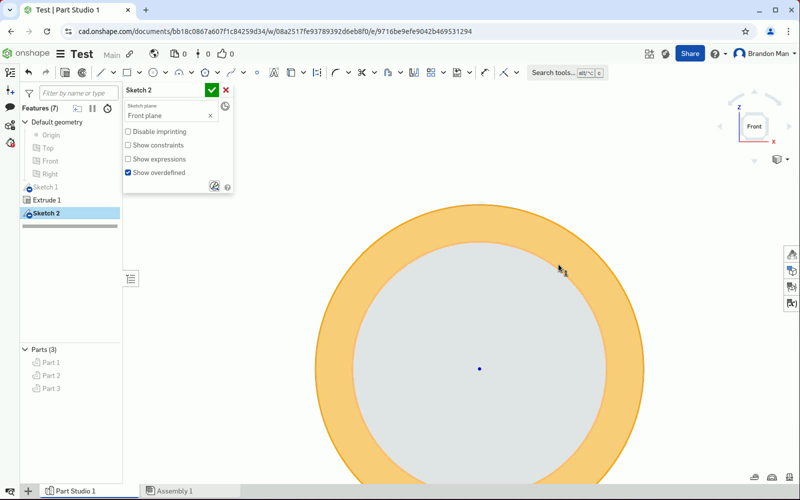
scroll(-6)
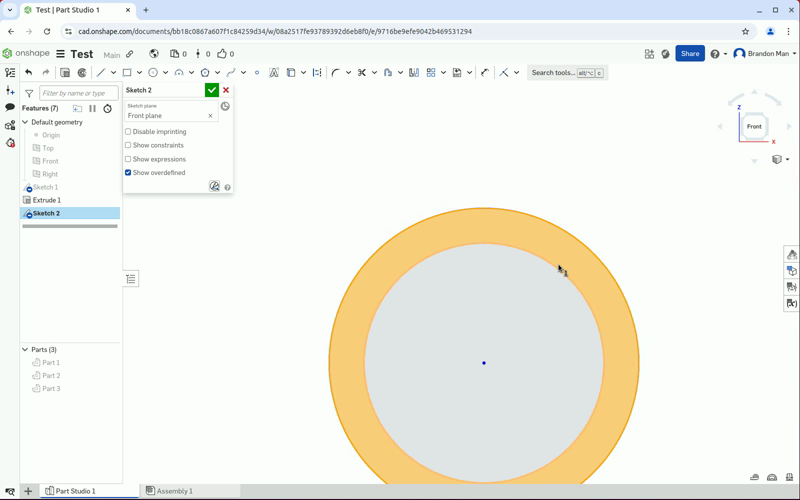
scroll(-6)
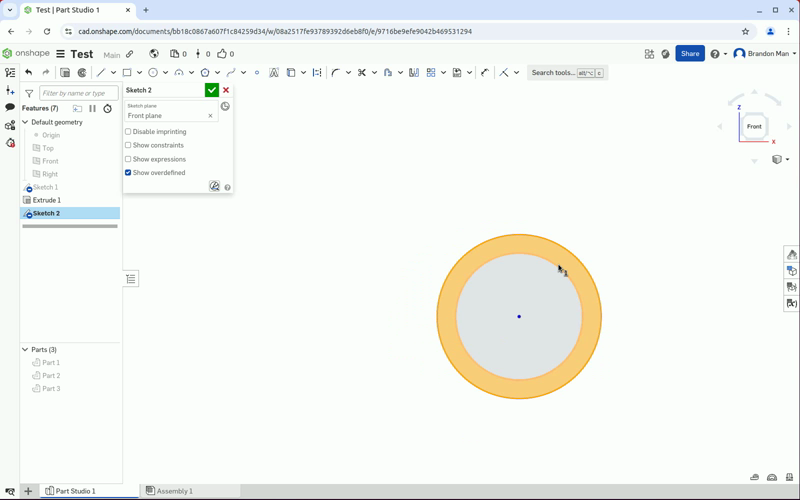
scroll(-6)
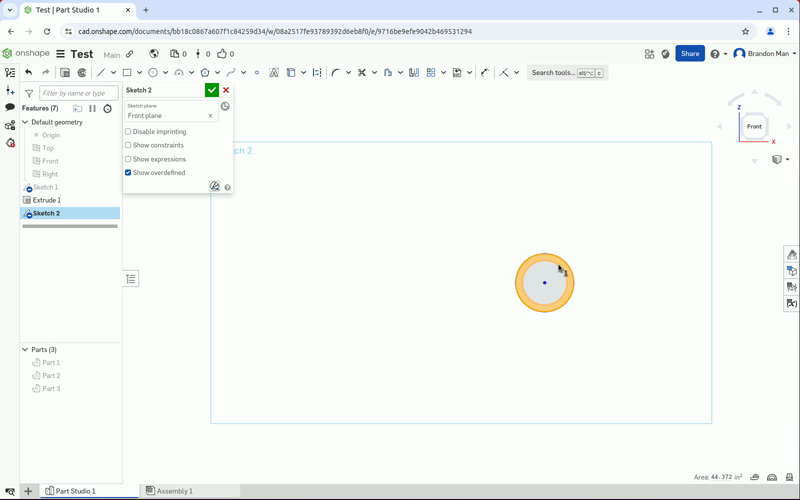
mouse_move(73, 352)
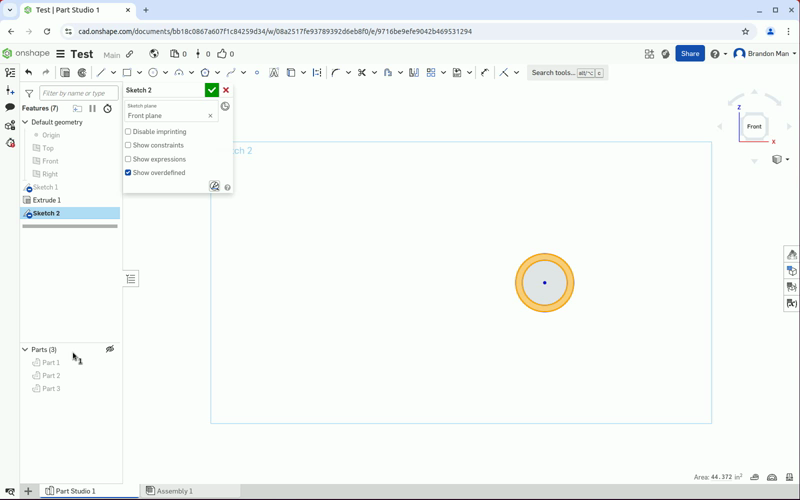
key(shift+y)
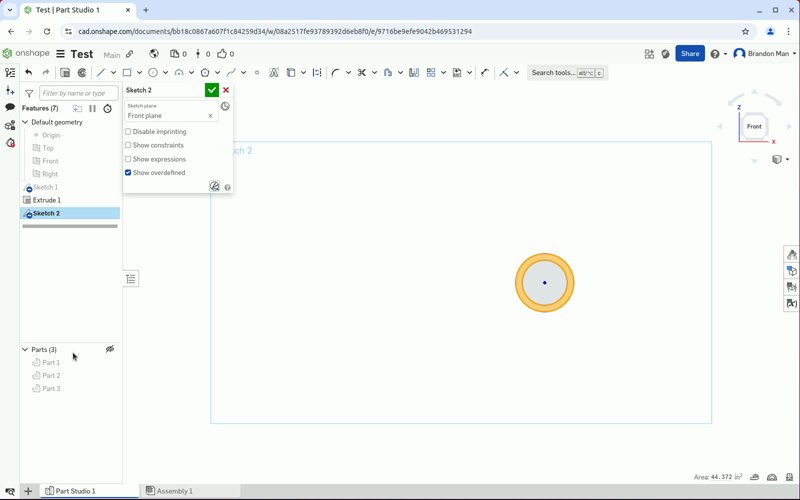
key(shift+e)
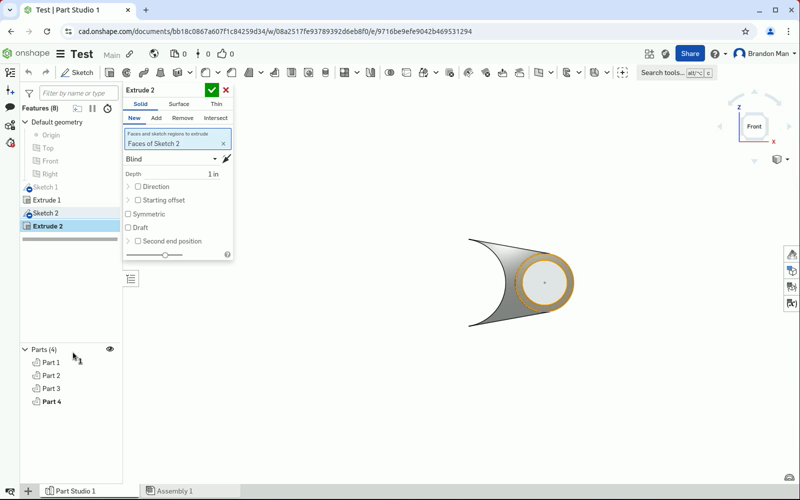
mouse_move(143, 106)
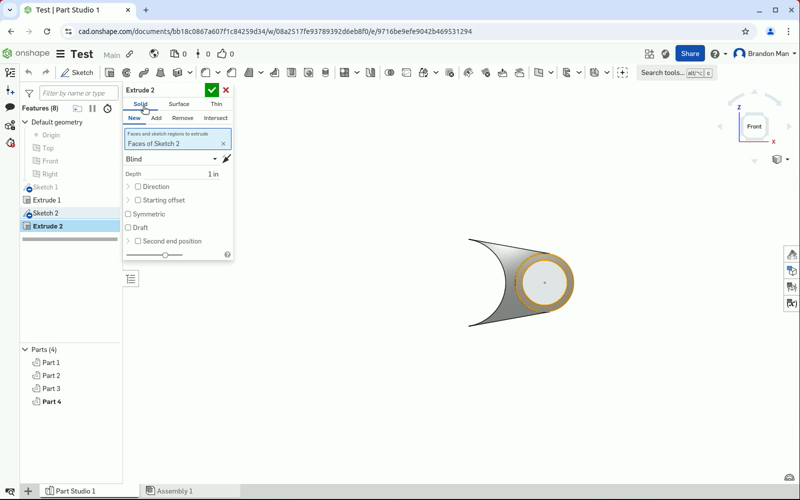
click(143, 106)
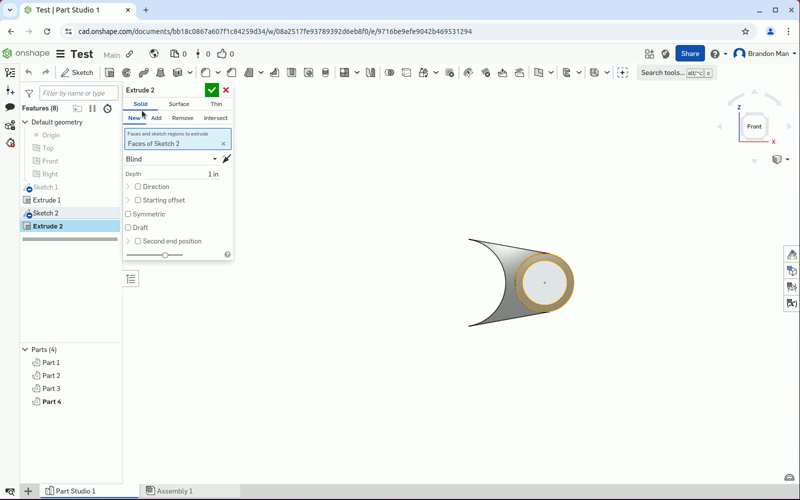
mouse_move(137, 120)
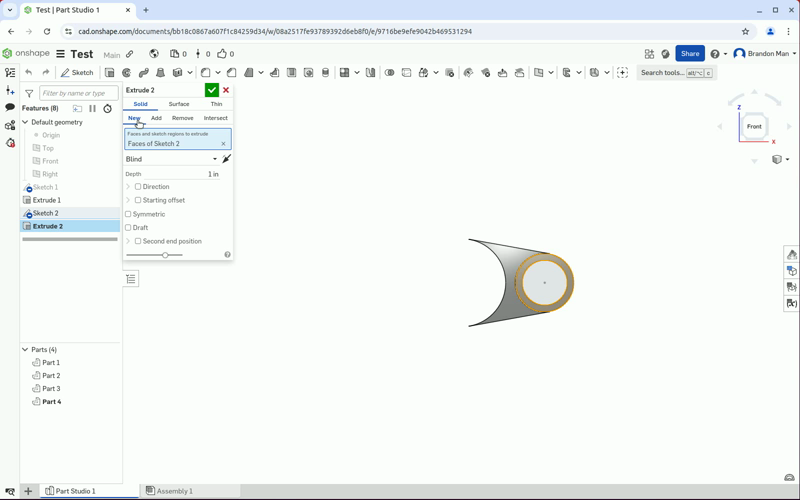
click(137, 120)
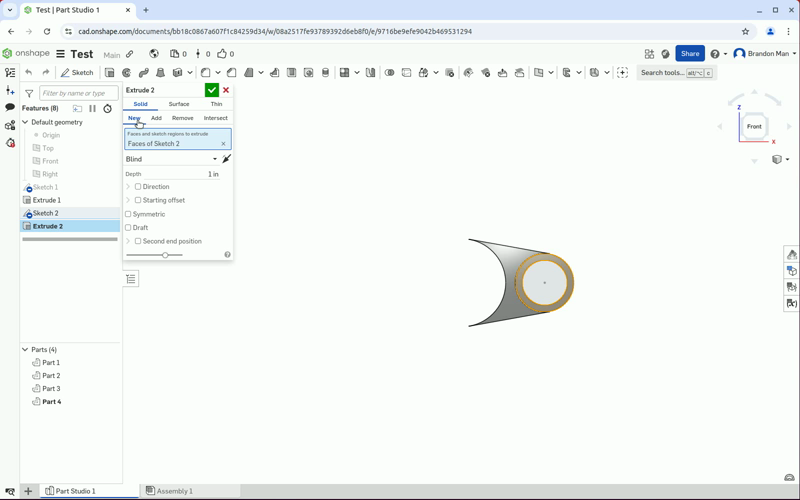
key(tab, 4)
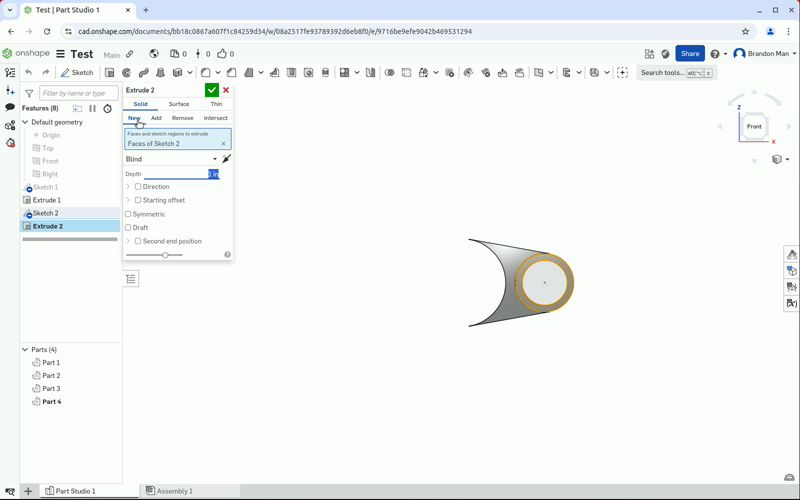
text(7.943)
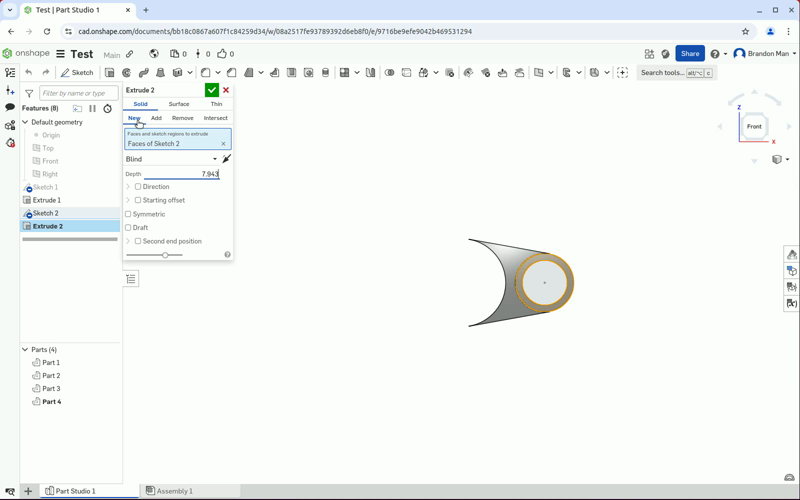
key(enter)
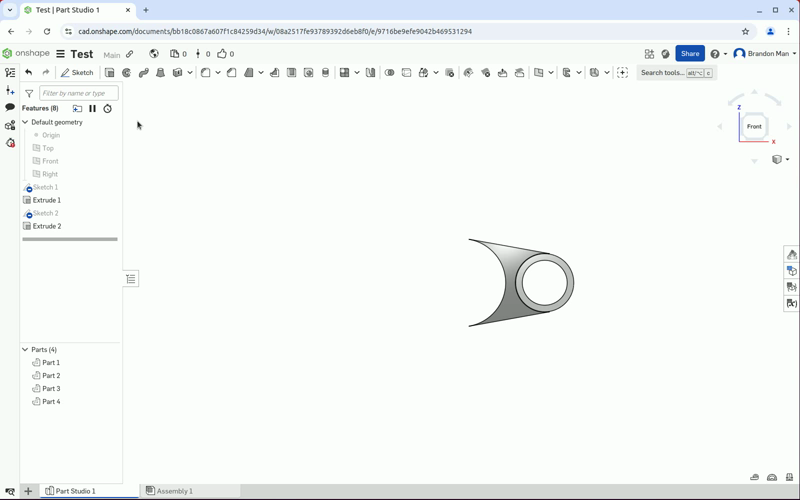
key(shift+h)
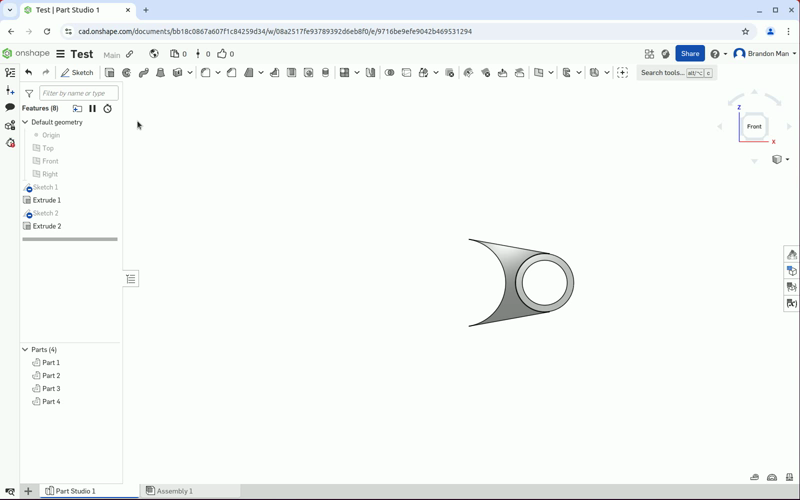
key(shift+h)
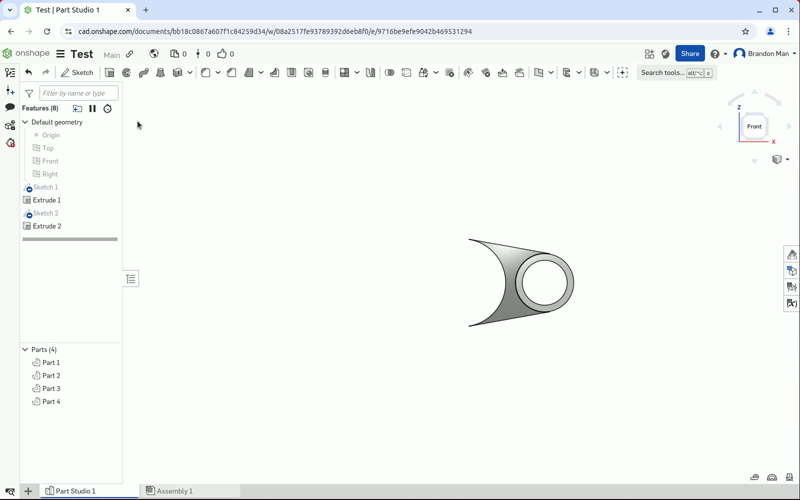
mouse_move(73, 189)
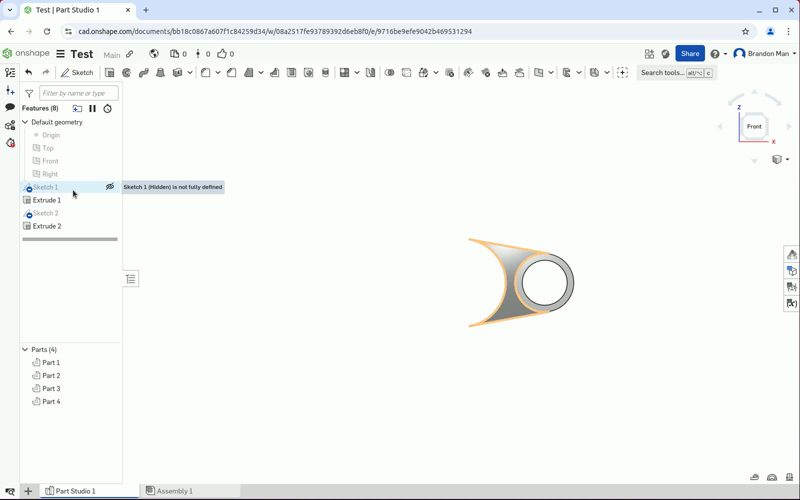
click(73, 189)
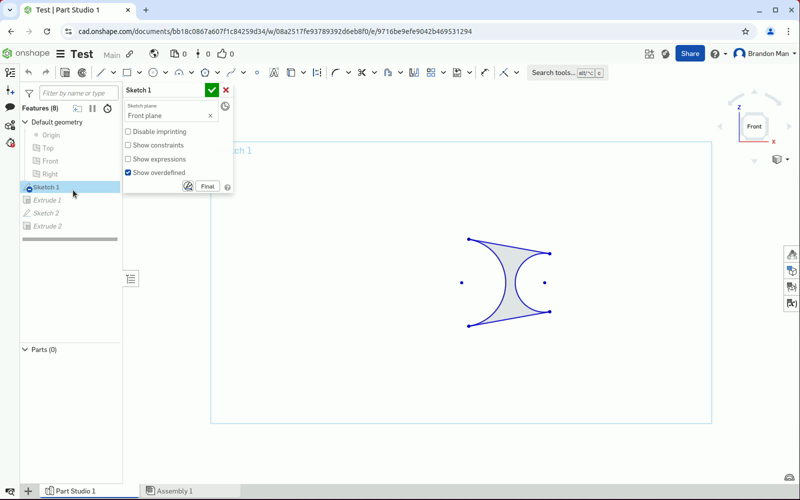
mouse_move(229, 92)
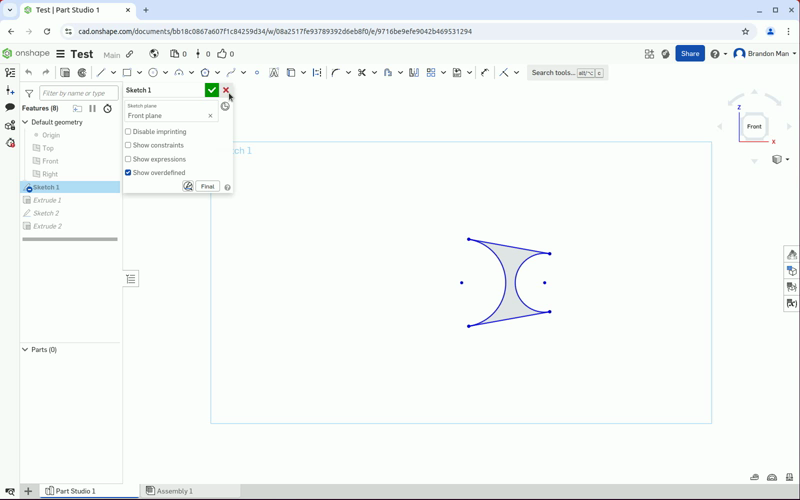
click(229, 92)
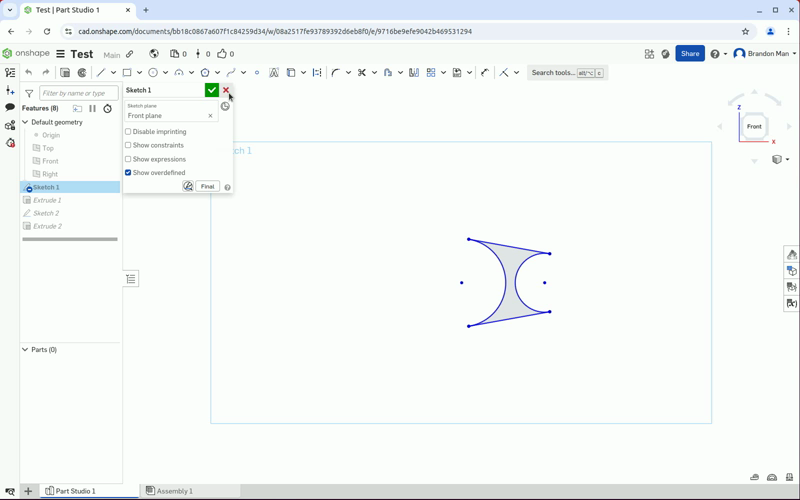
key(shift+s)
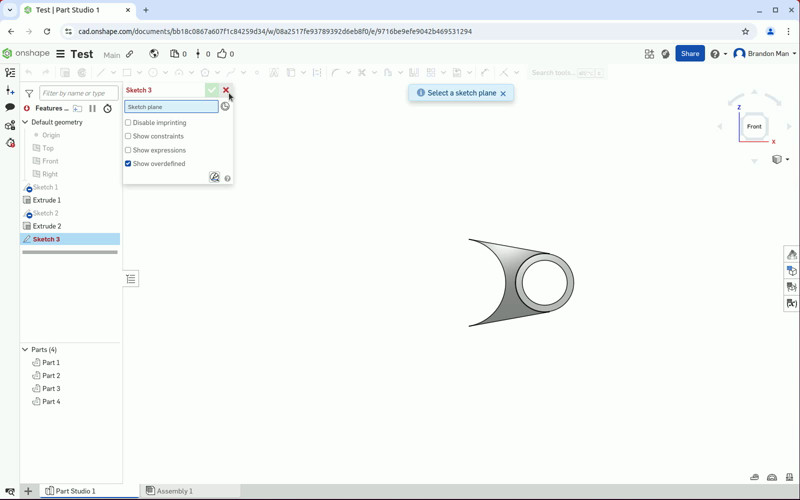
mouse_move(73, 163)
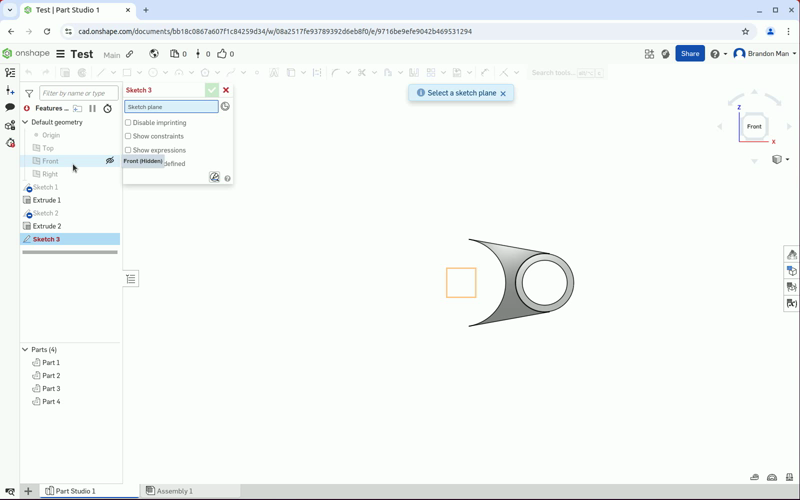
click(73, 163)
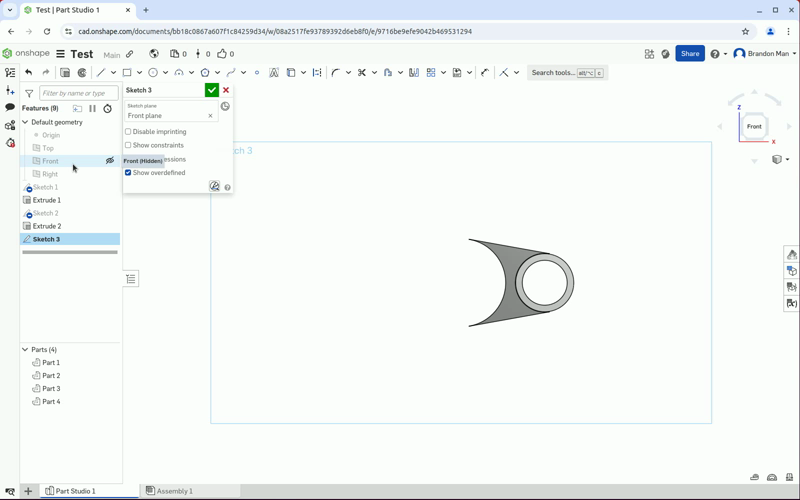
mouse_move(73, 352)
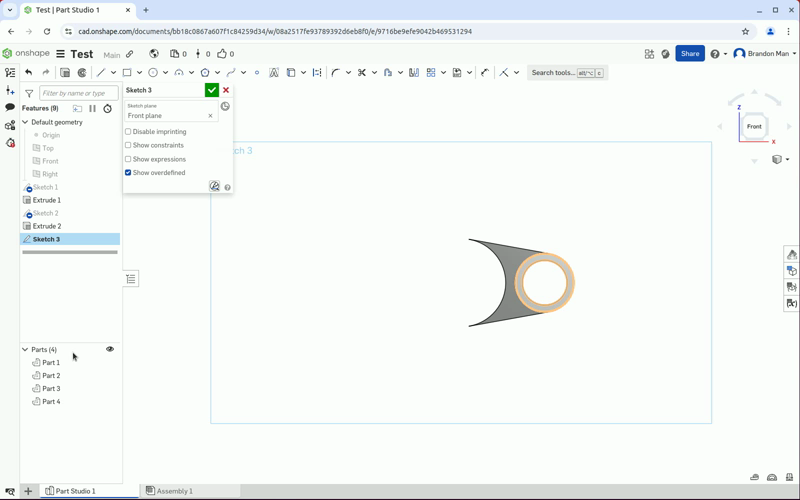
key(y)
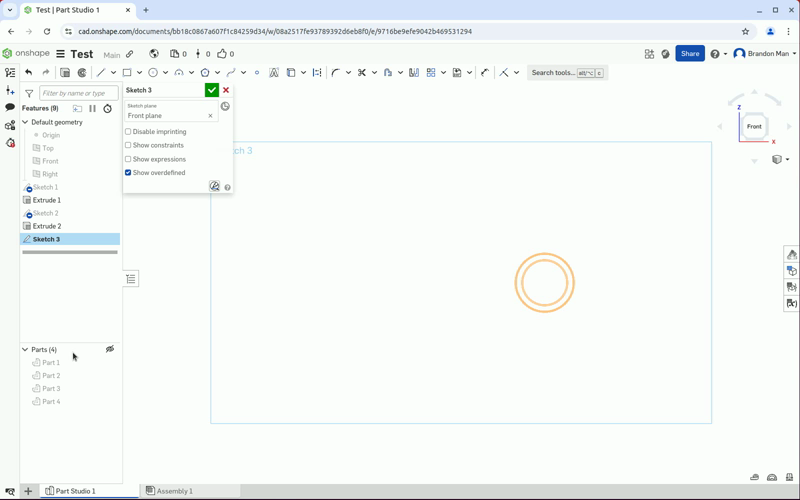
key(c)
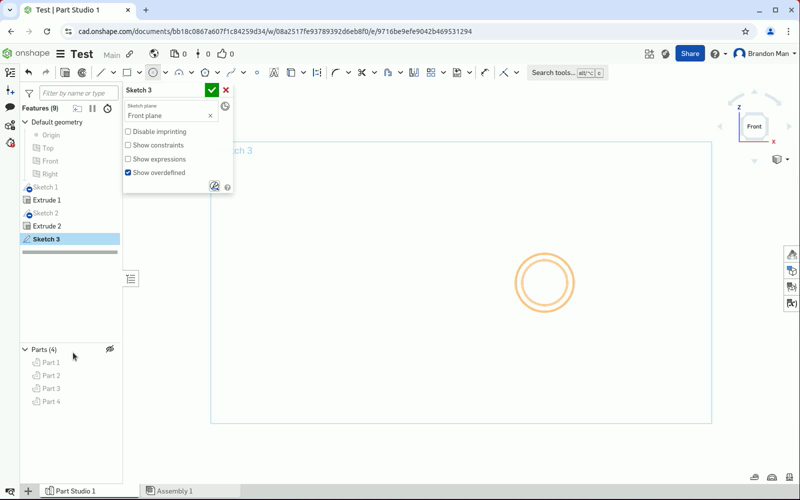
key_down(shift)
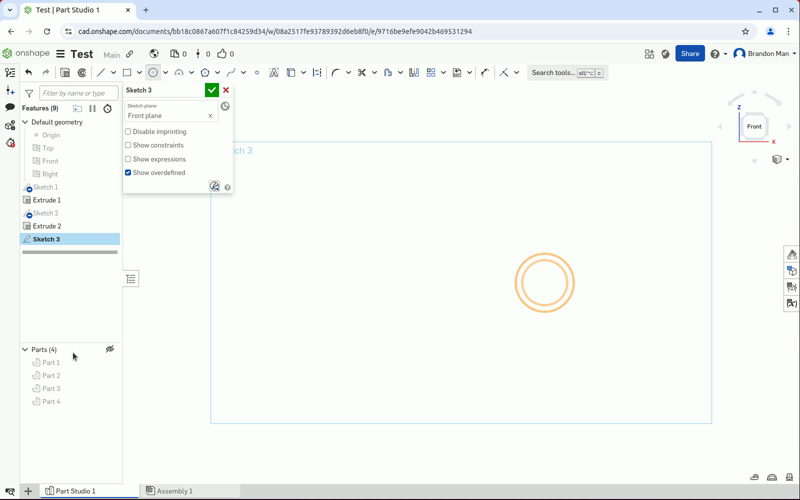
mouse_move(460, 282)
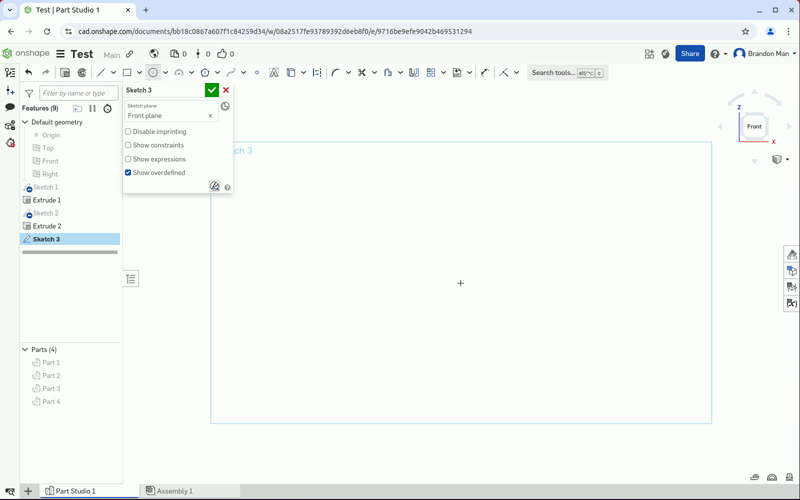
click(460, 282)
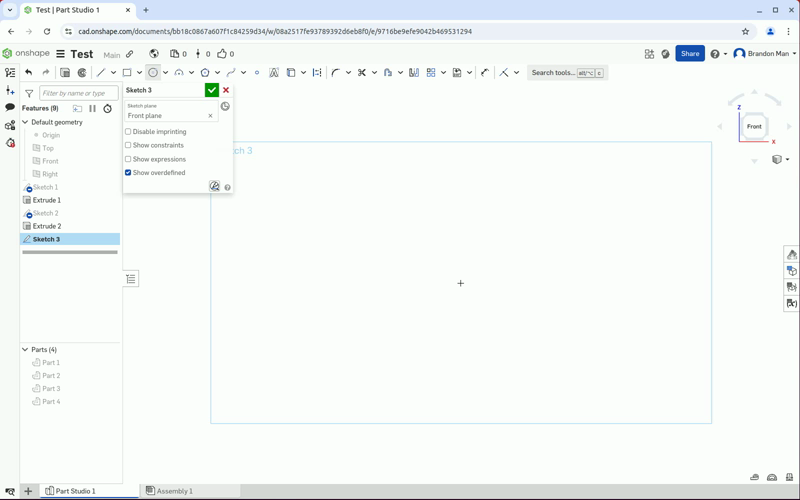
key_up(shift)
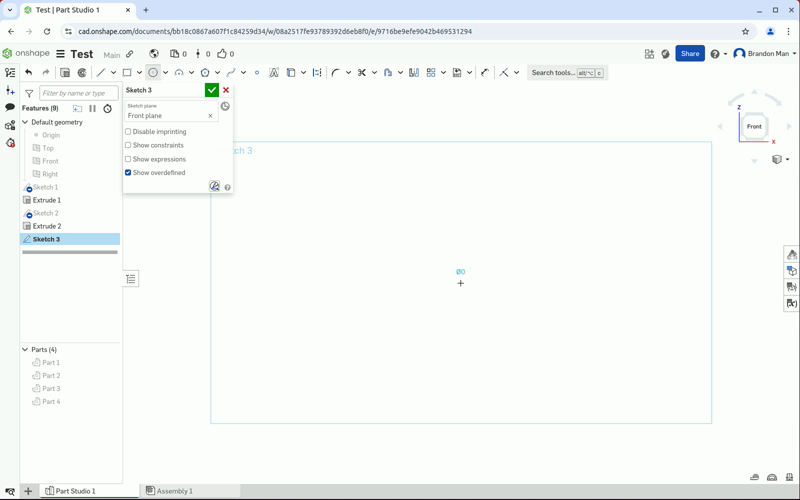
mouse_move(505, 282)
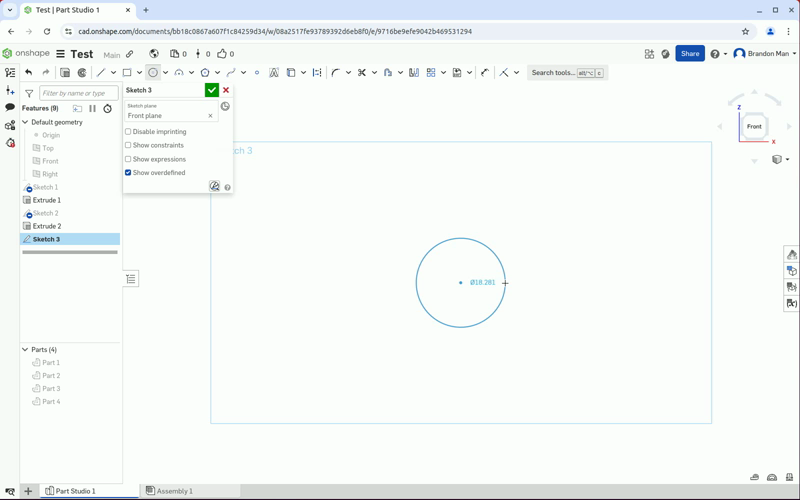
click(505, 282)
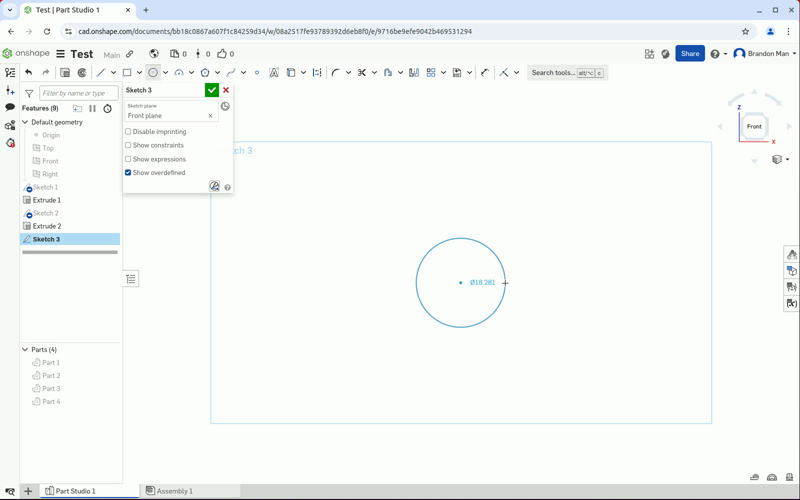
key(esc)
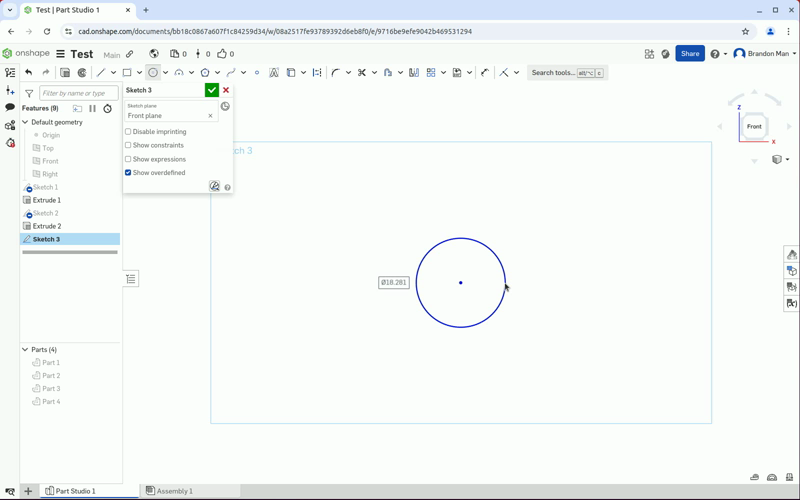
key(l)
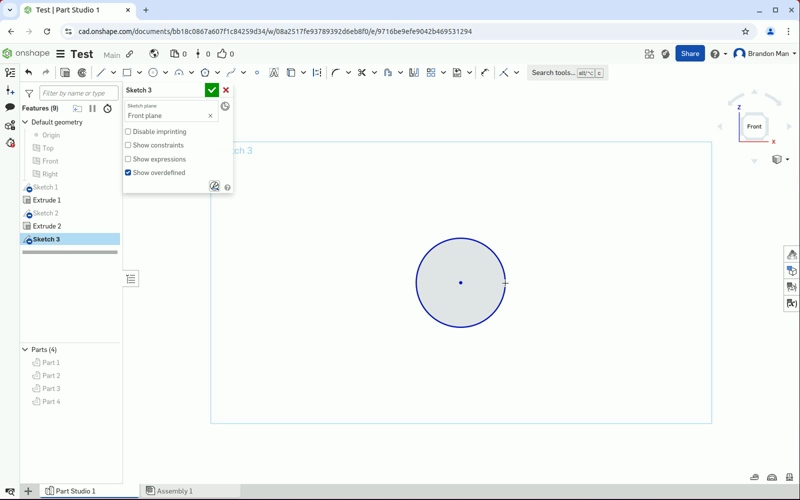
key_down(shift)
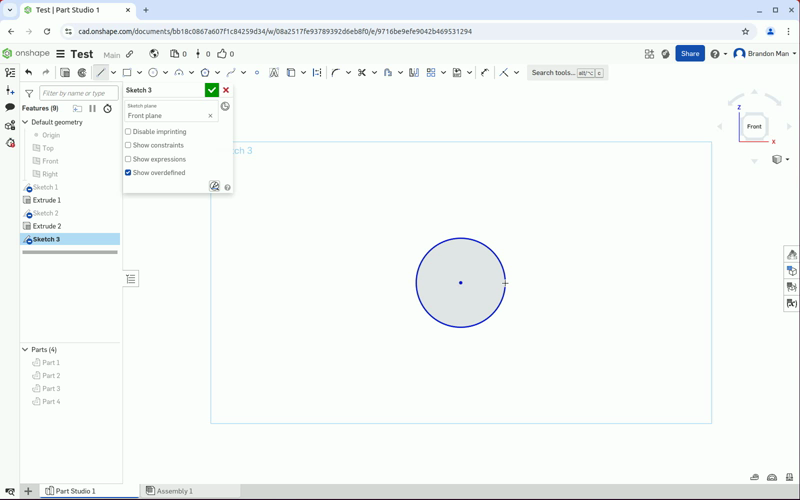
mouse_move(431, 290)
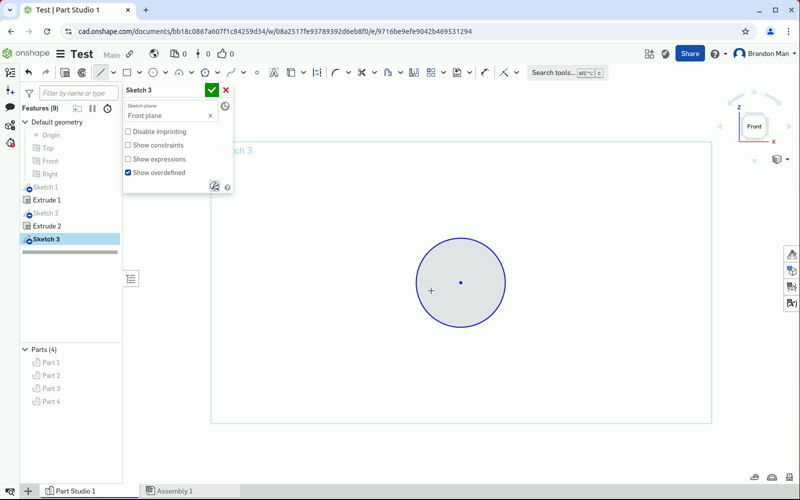
click(431, 290)
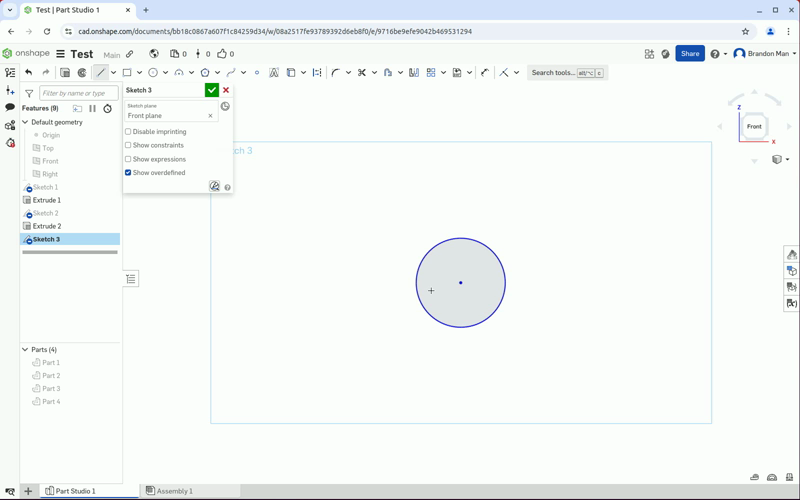
key_up(shift)
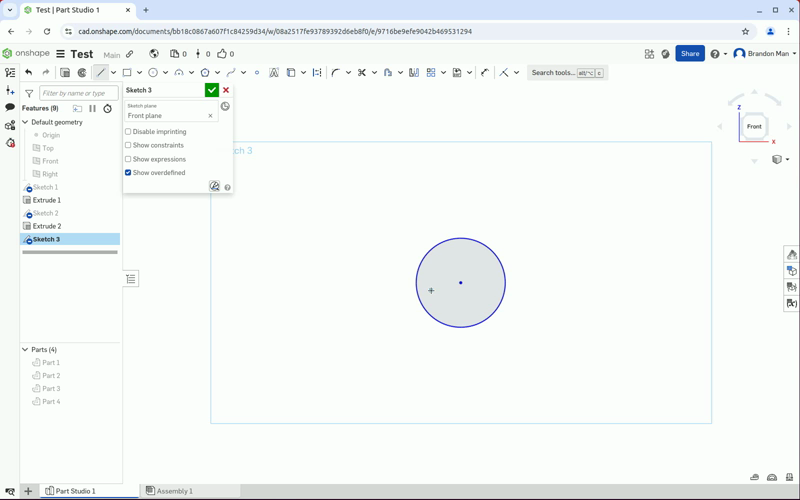
key_down(shift)
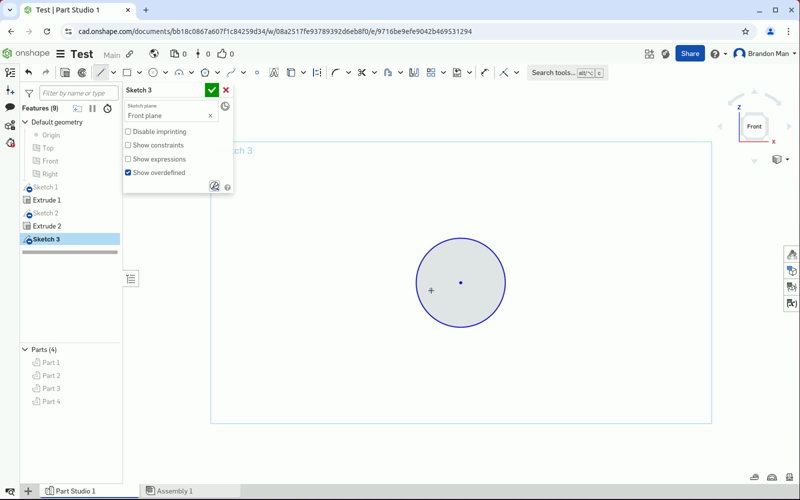
mouse_move(461, 290)
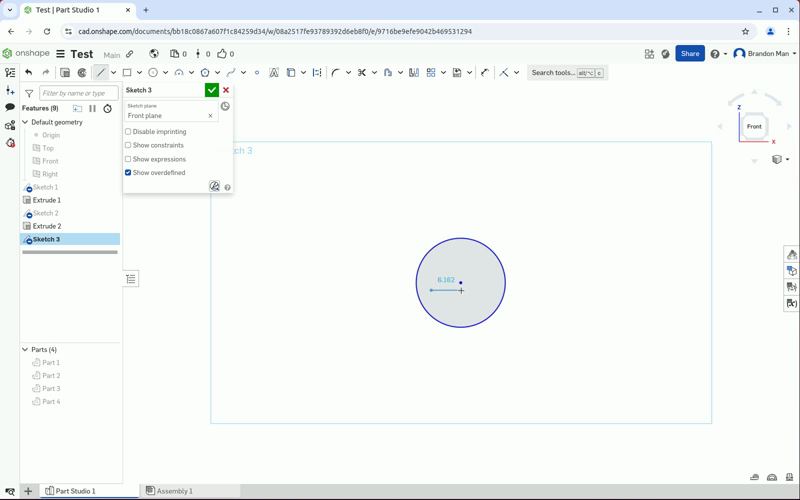
mouse_move(439, 290)
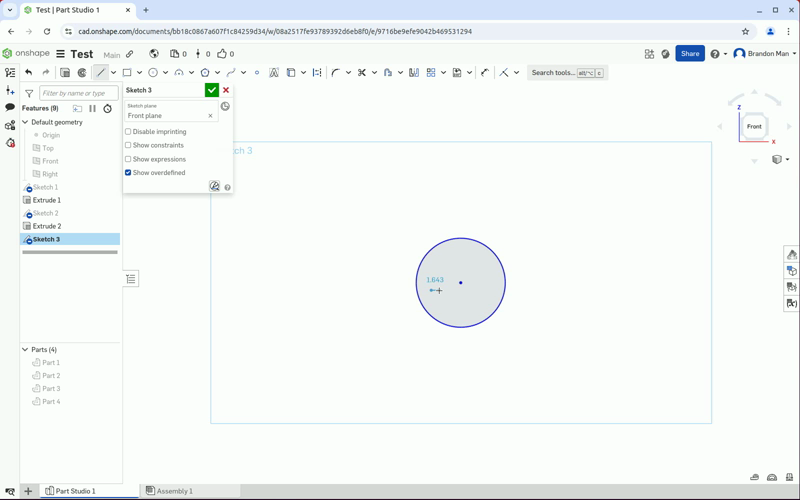
click(439, 290)
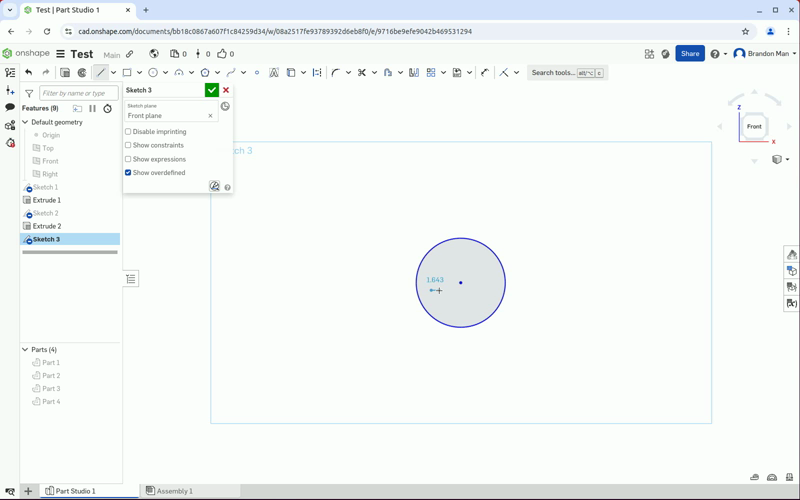
key_up(shift)
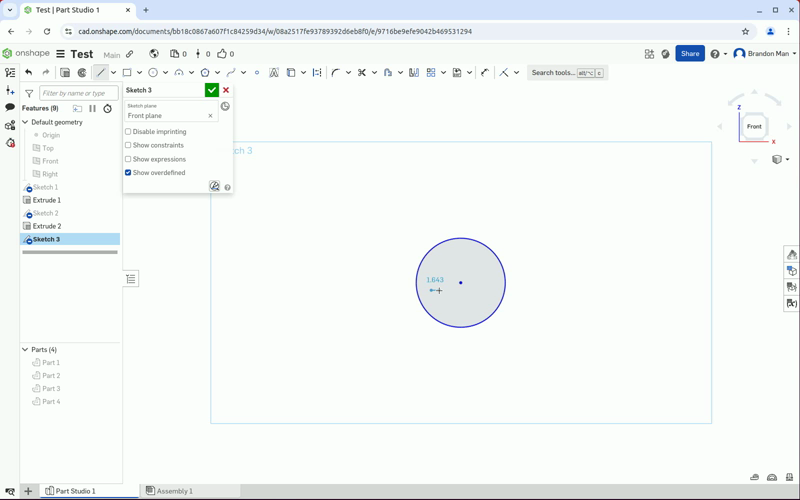
key(esc)
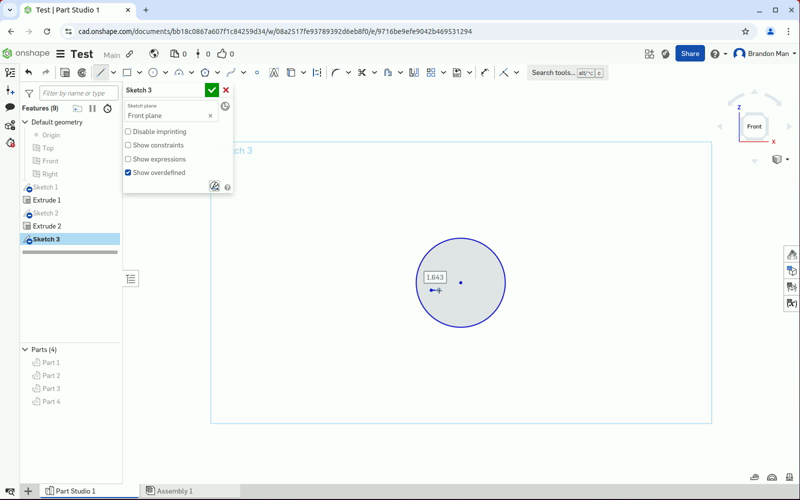
key(a)
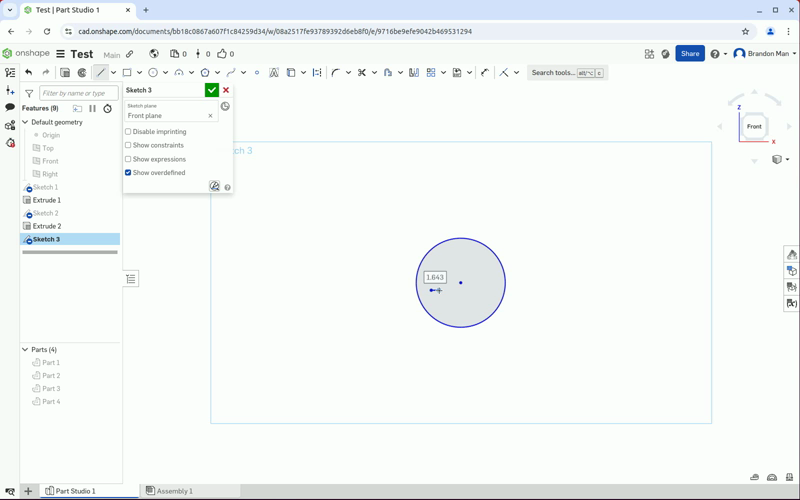
mouse_move(439, 290)
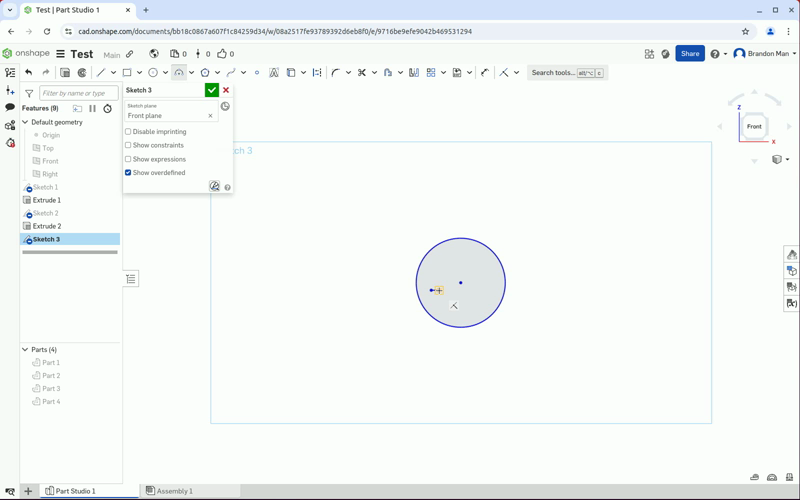
click(439, 290)
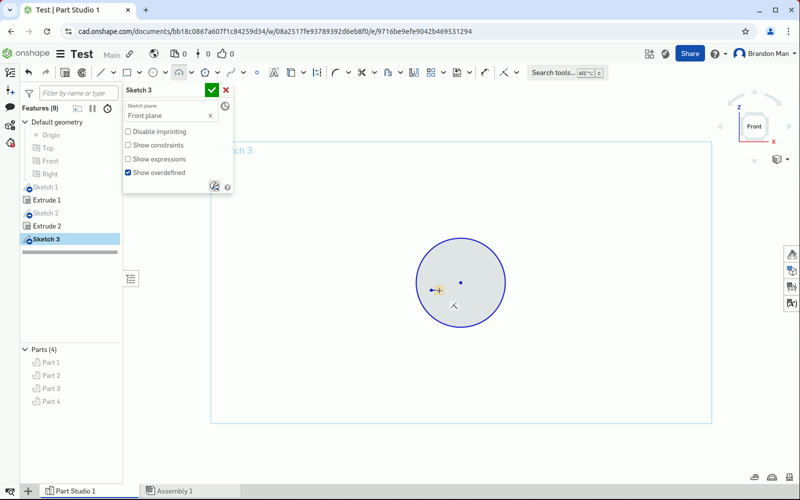
key_down(shift)
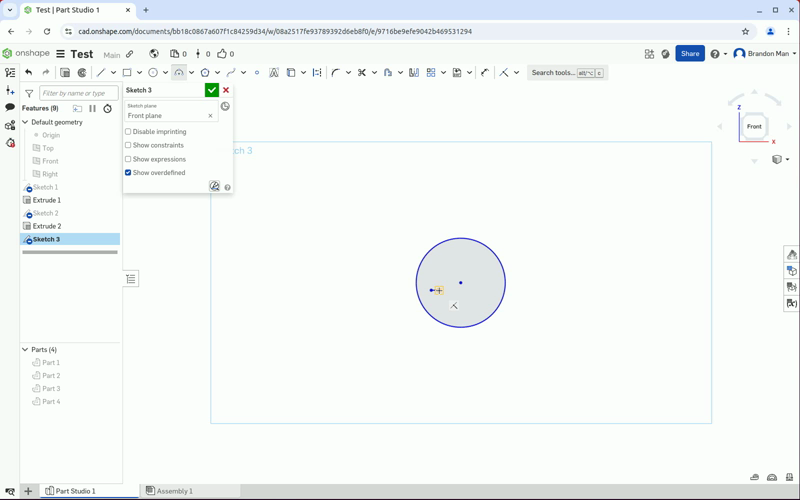
mouse_move(481, 290)
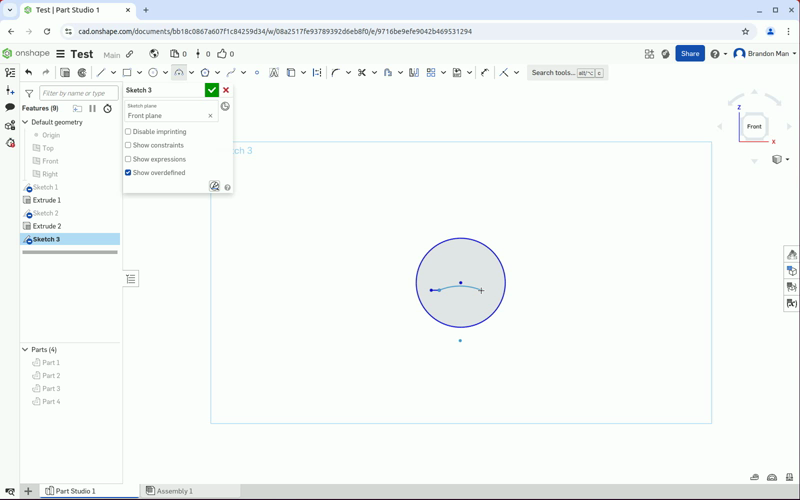
click(481, 290)
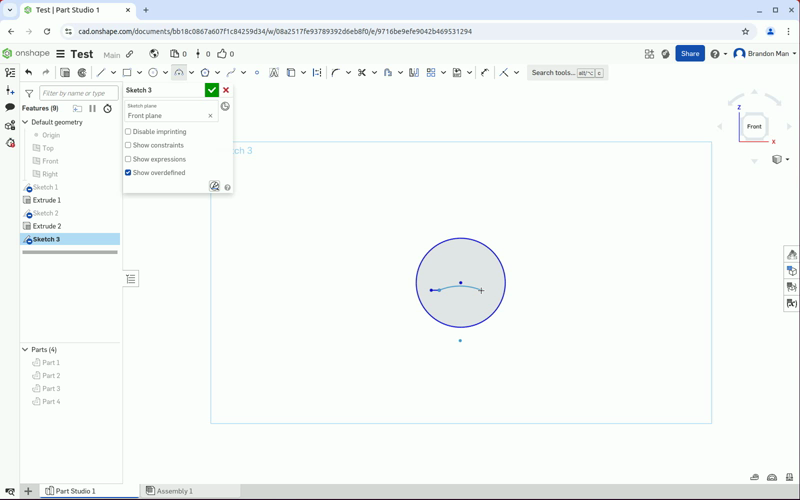
mouse_move(460, 305)
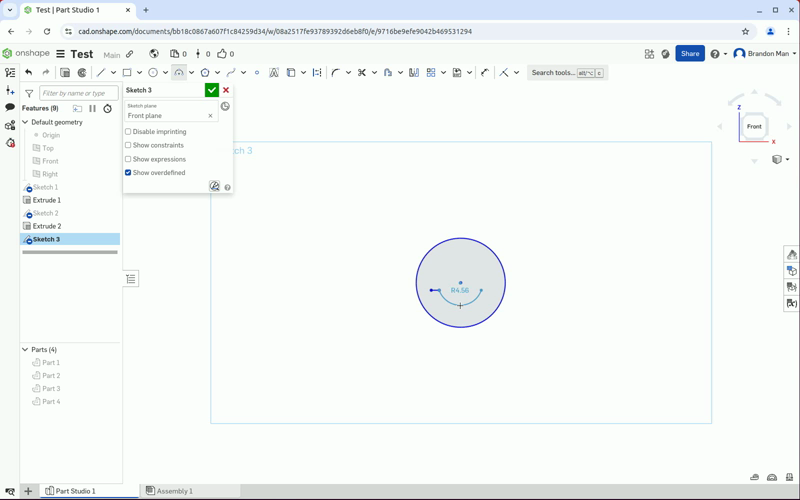
click(460, 305)
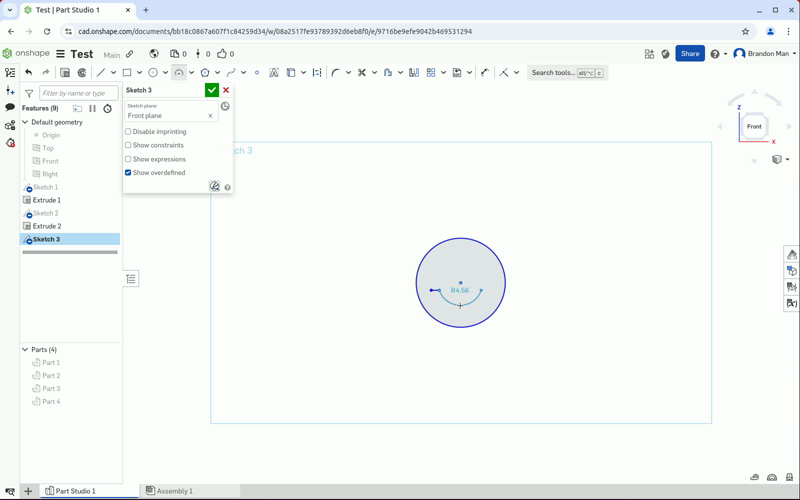
key_up(shift)
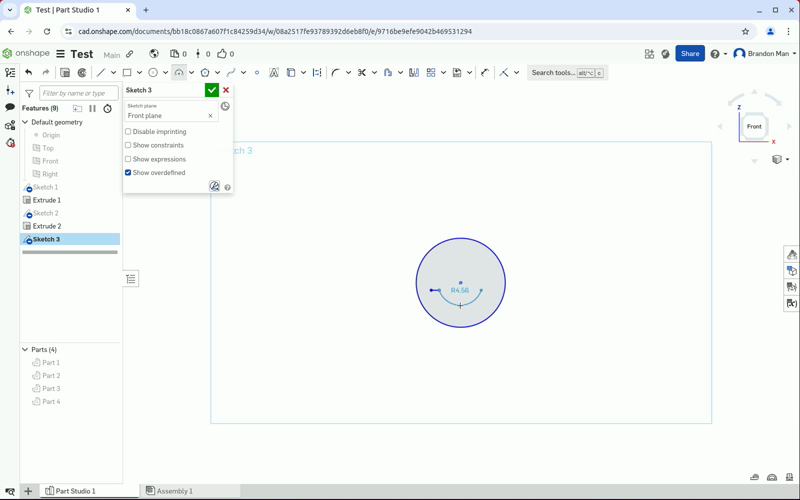
key(esc)
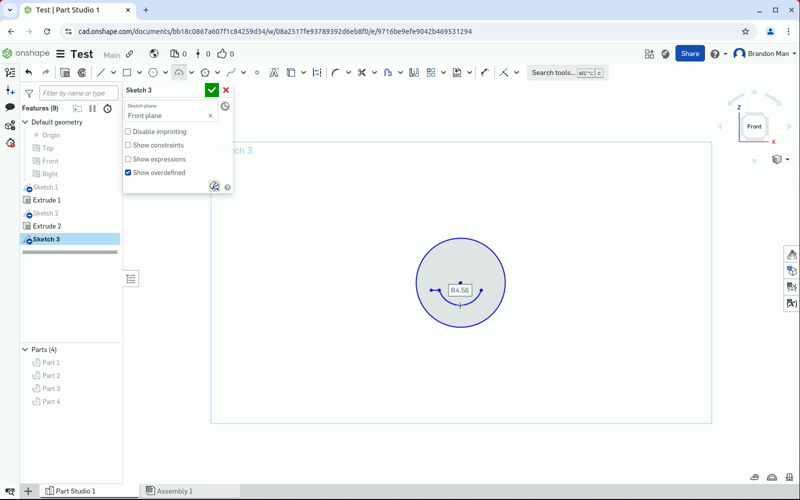
key(l)
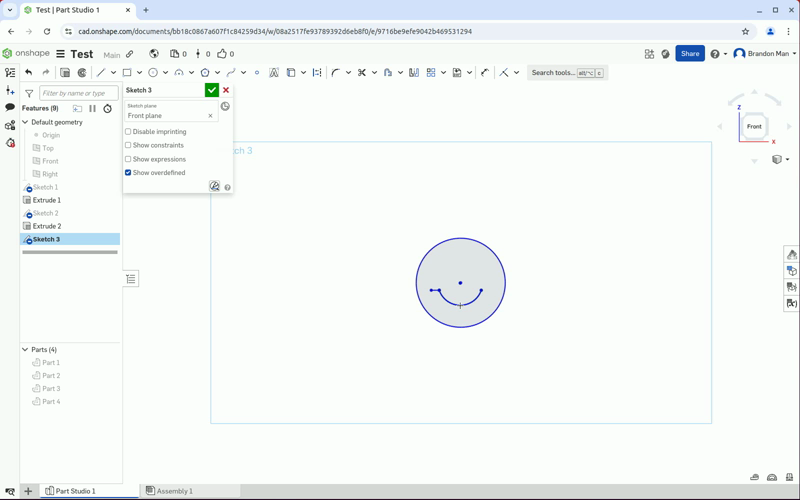
mouse_move(481, 290)
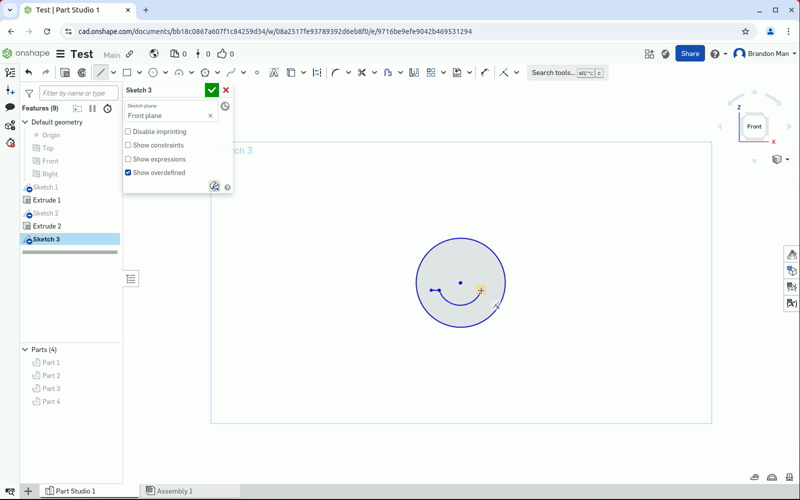
click(481, 290)
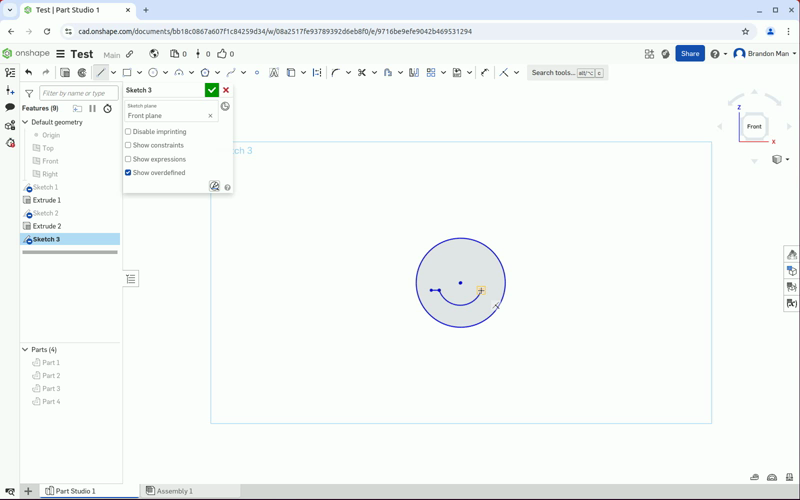
key_down(shift)
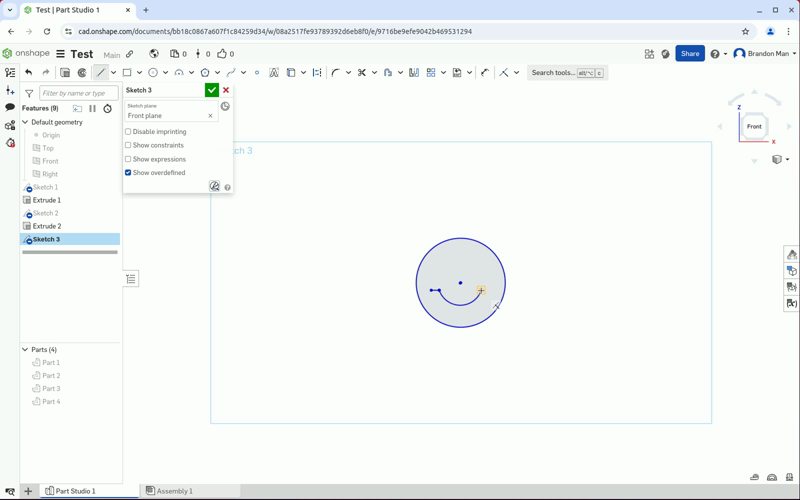
mouse_move(511, 290)
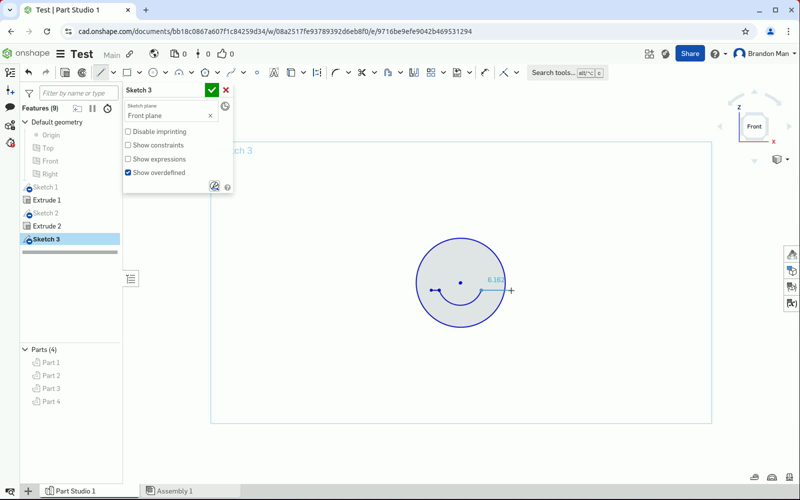
mouse_move(489, 290)
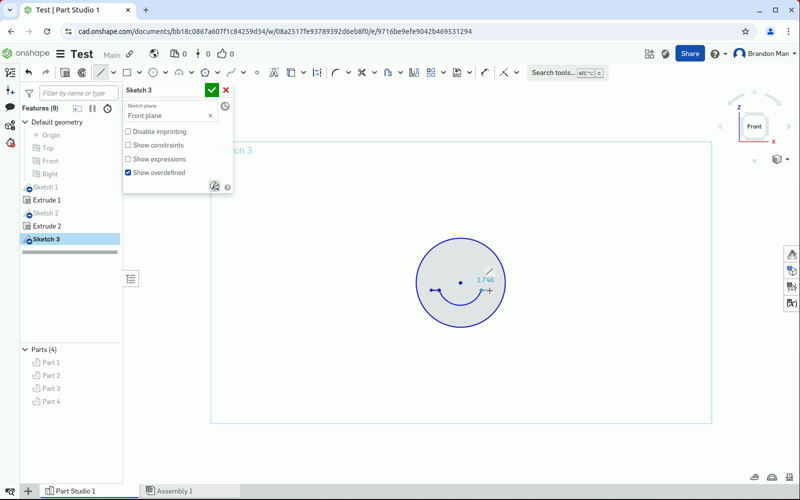
click(489, 290)
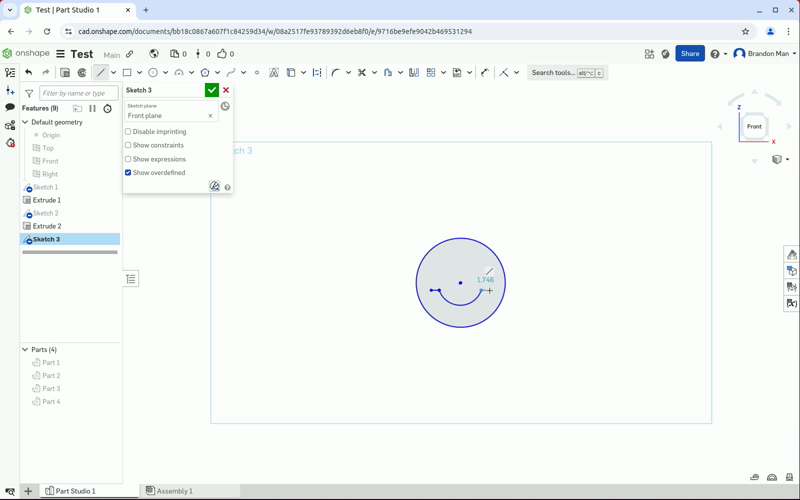
key_up(shift)
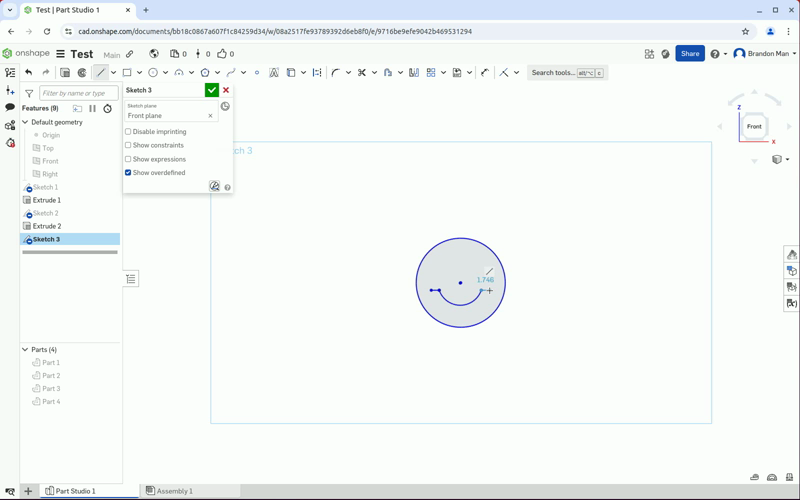
key_down(shift)
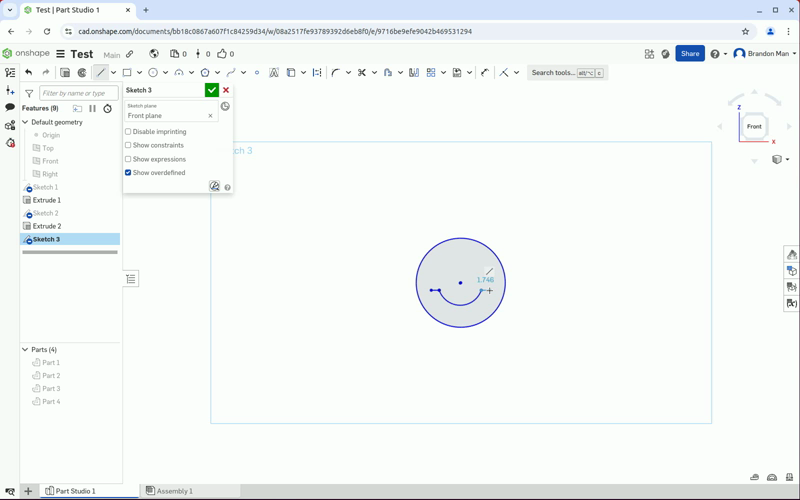
mouse_move(519, 290)
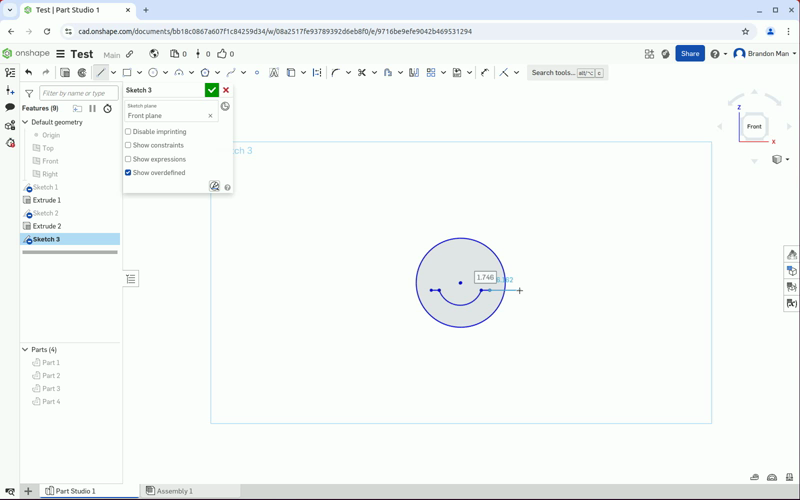
mouse_move(489, 275)
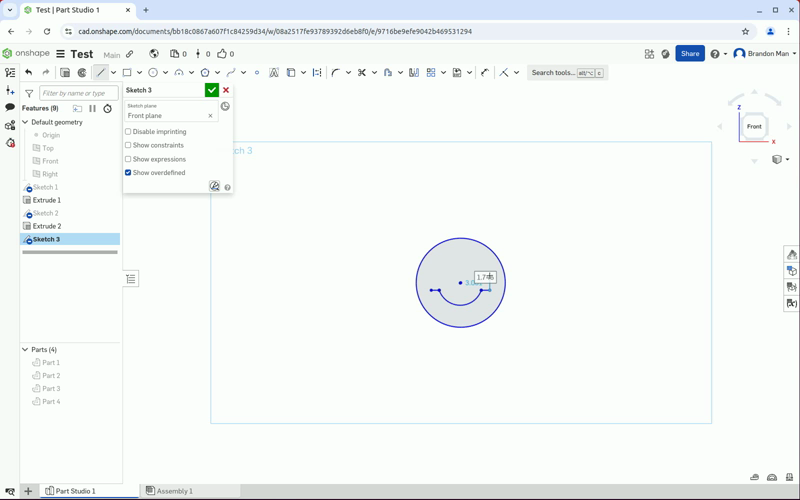
click(489, 275)
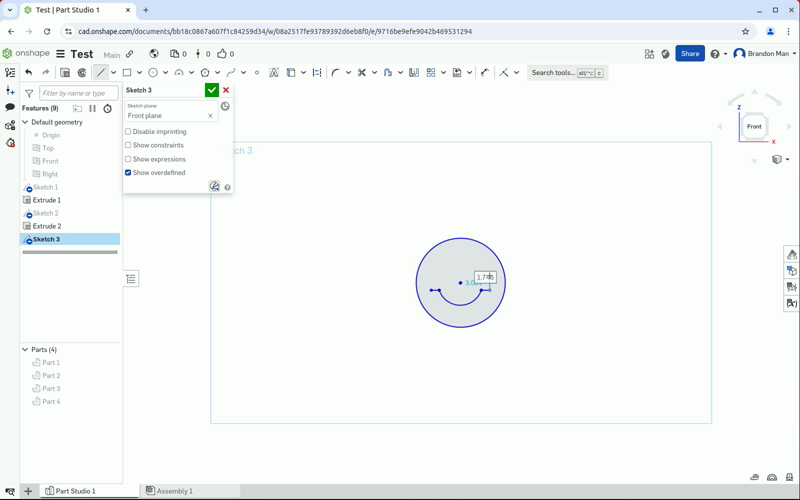
key_up(shift)
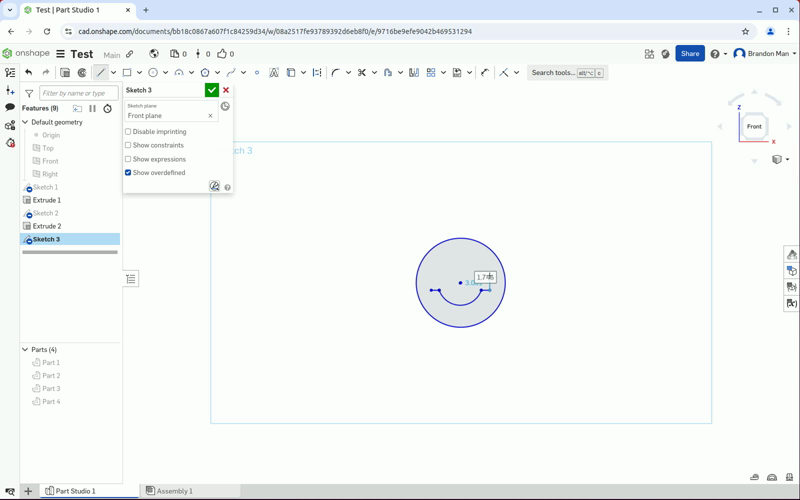
key_down(shift)
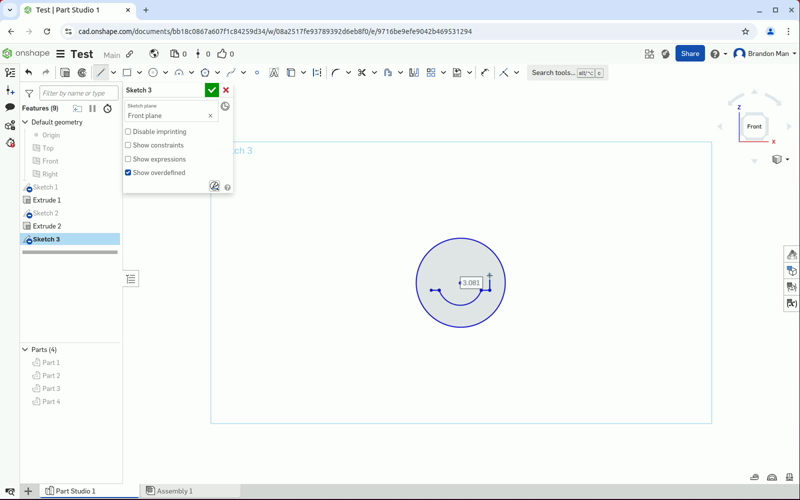
mouse_move(519, 275)
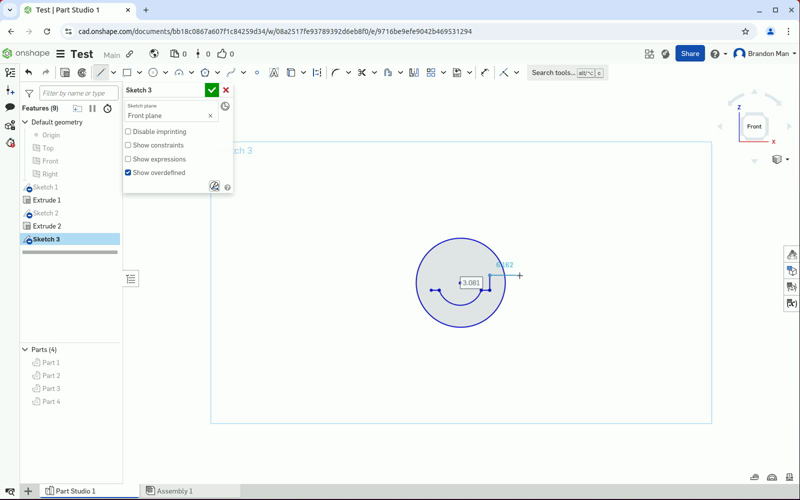
mouse_move(481, 275)
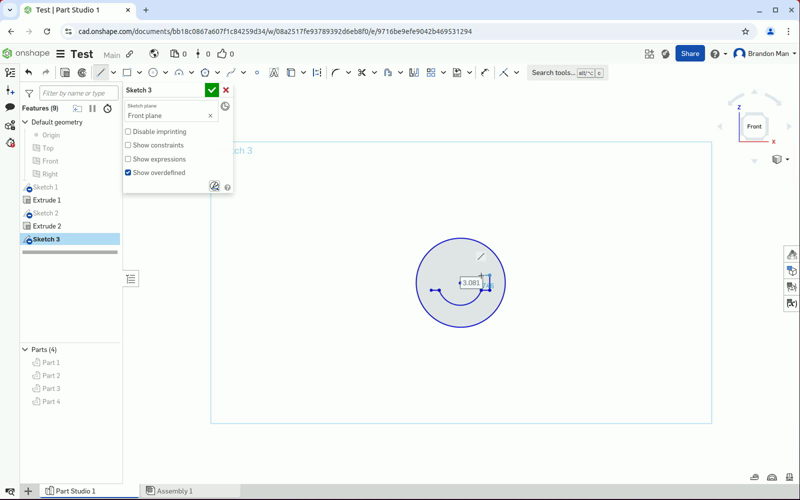
click(481, 275)
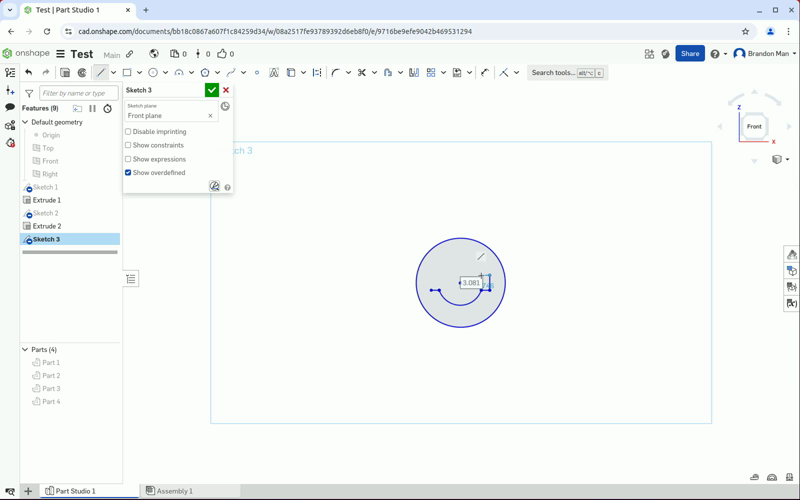
key_up(shift)
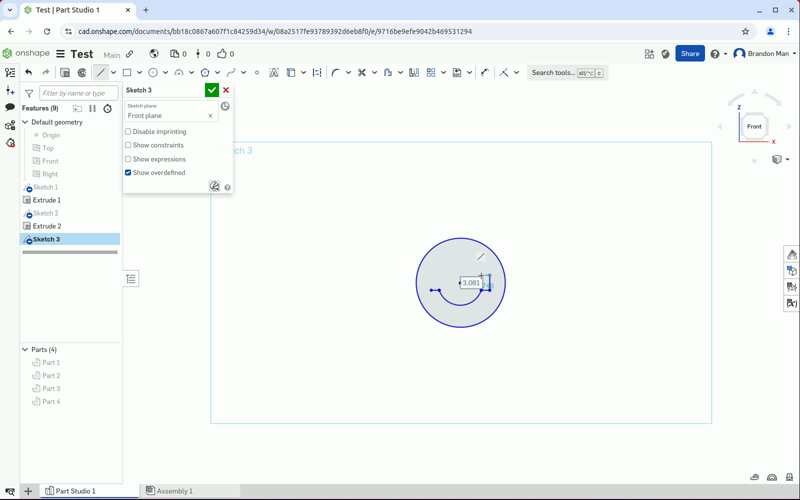
key(esc)
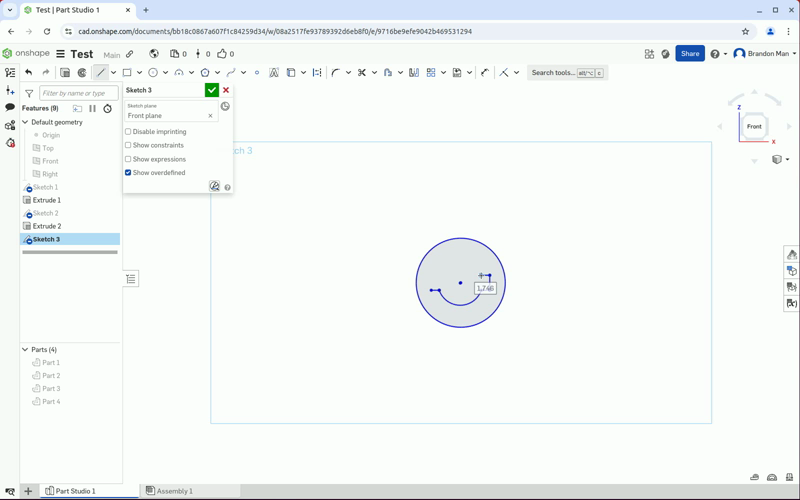
key(a)
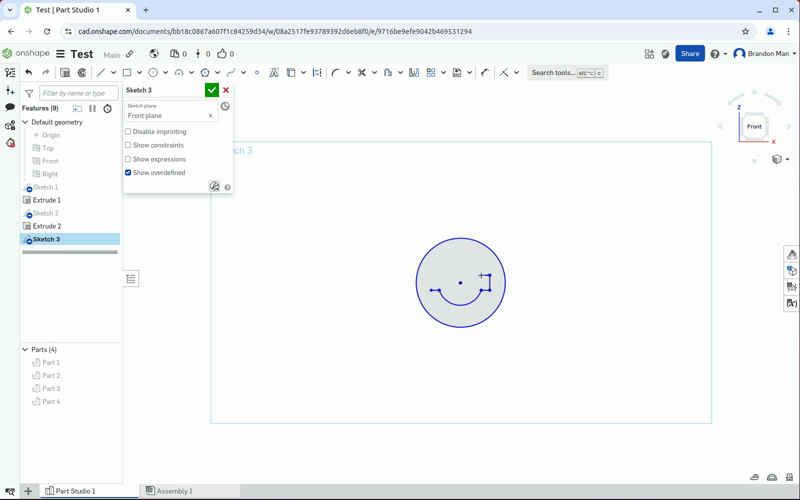
mouse_move(481, 275)
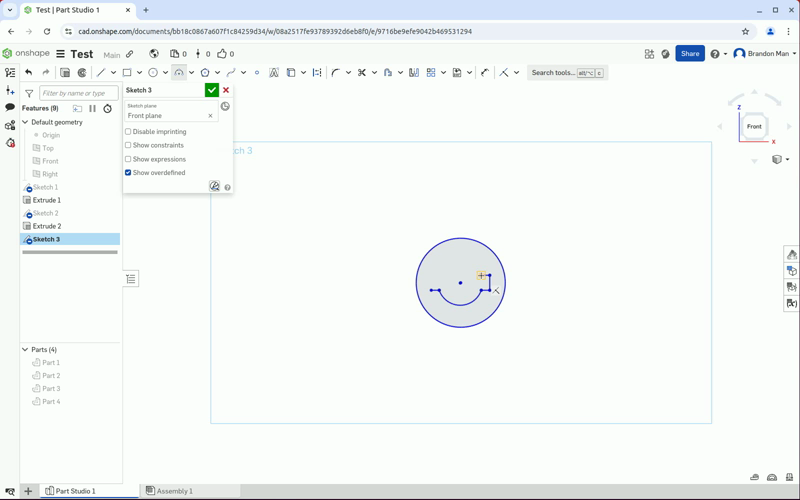
click(481, 275)
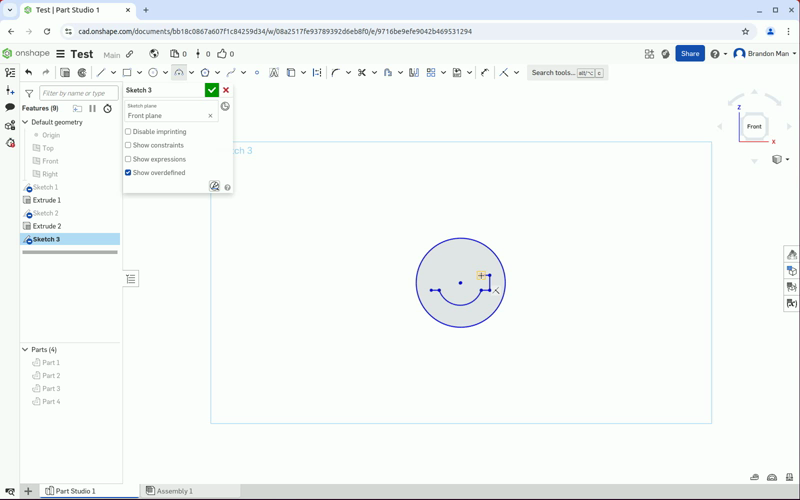
key_down(shift)
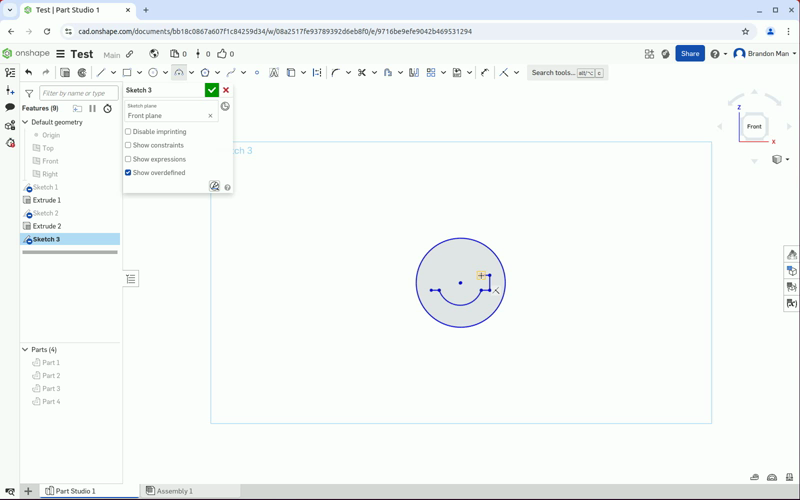
mouse_move(439, 275)
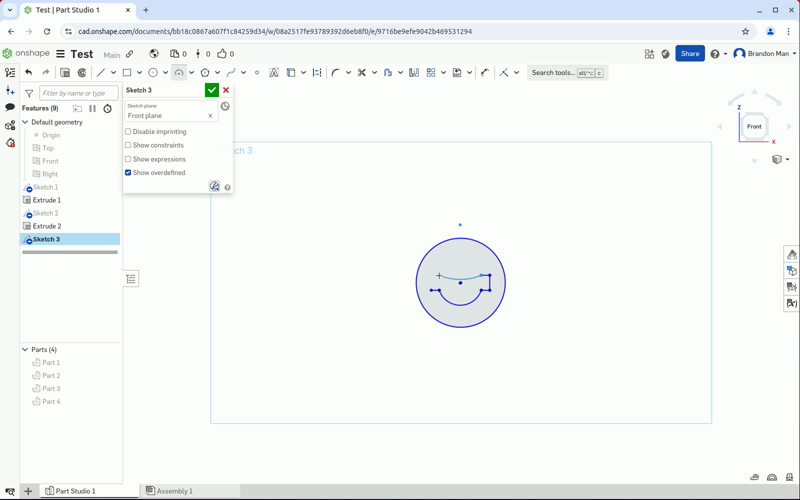
click(439, 275)
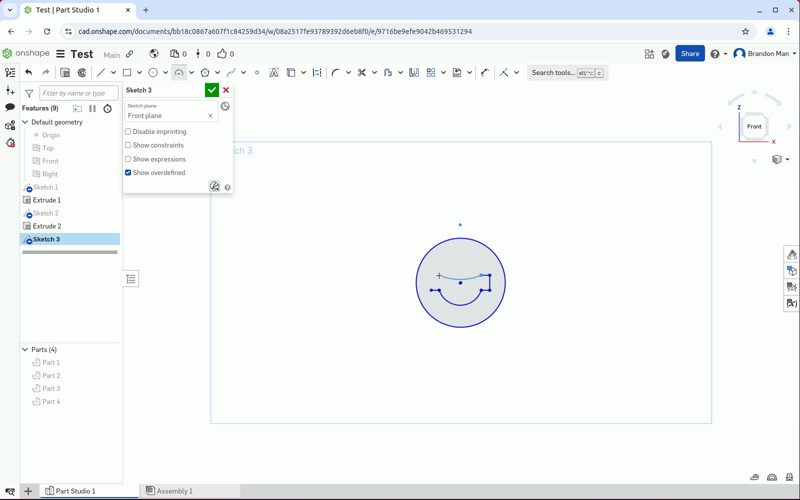
mouse_move(460, 260)
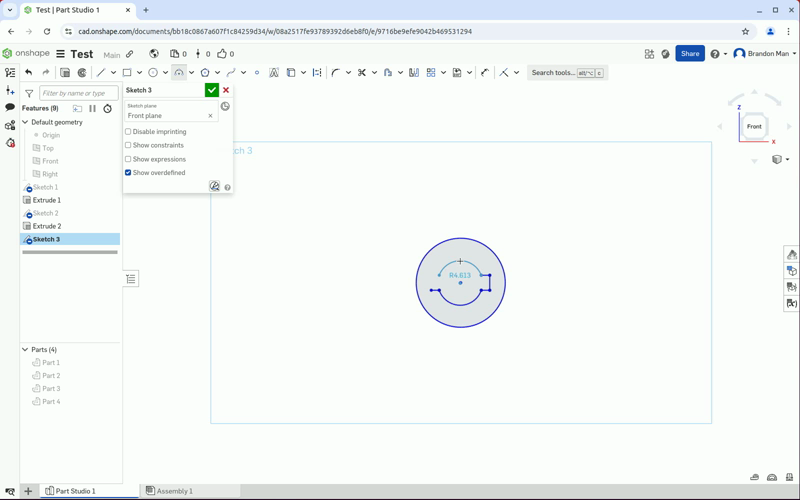
click(460, 260)
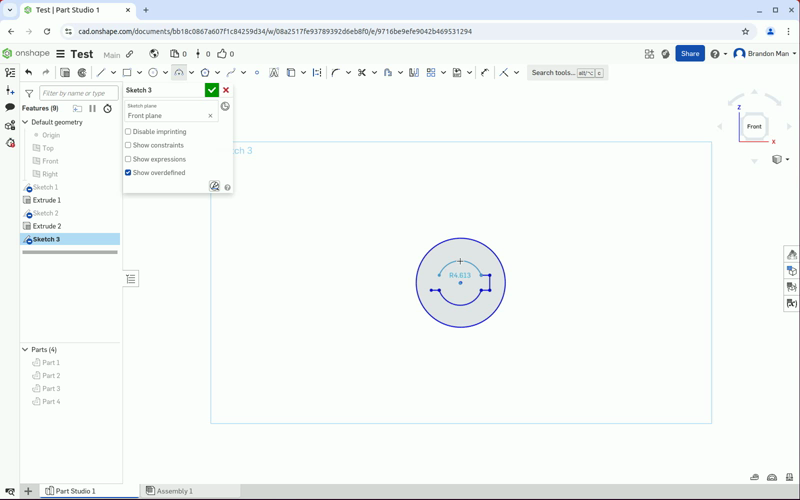
key_up(shift)
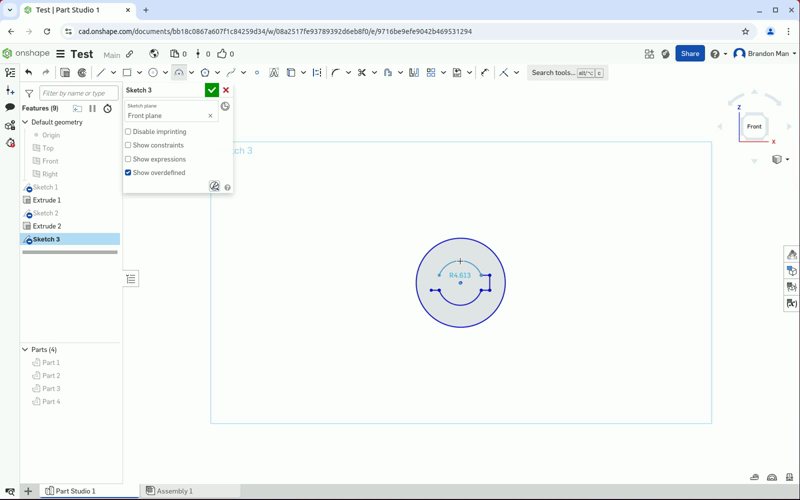
key(esc)
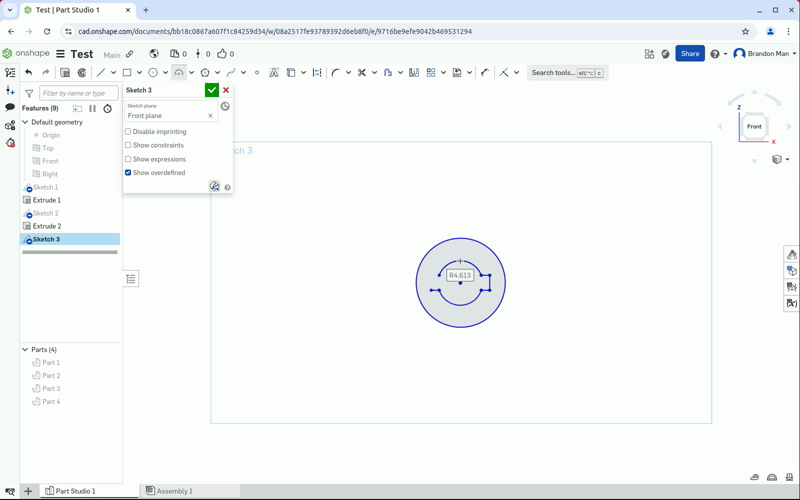
key(l)
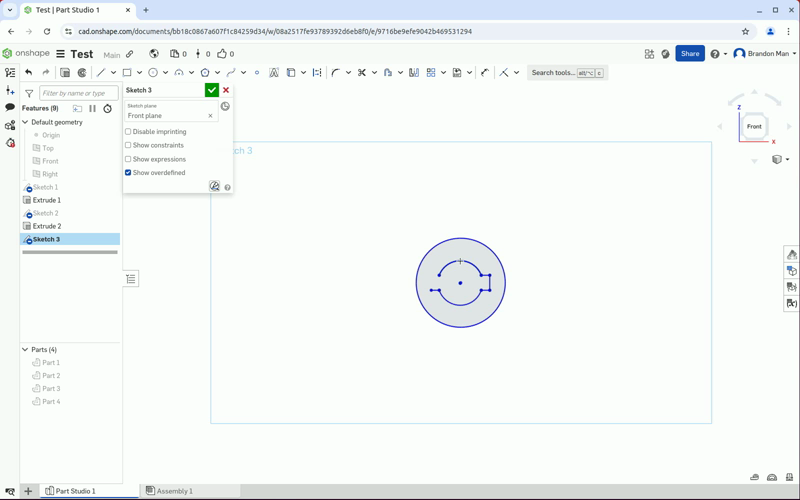
mouse_move(439, 275)
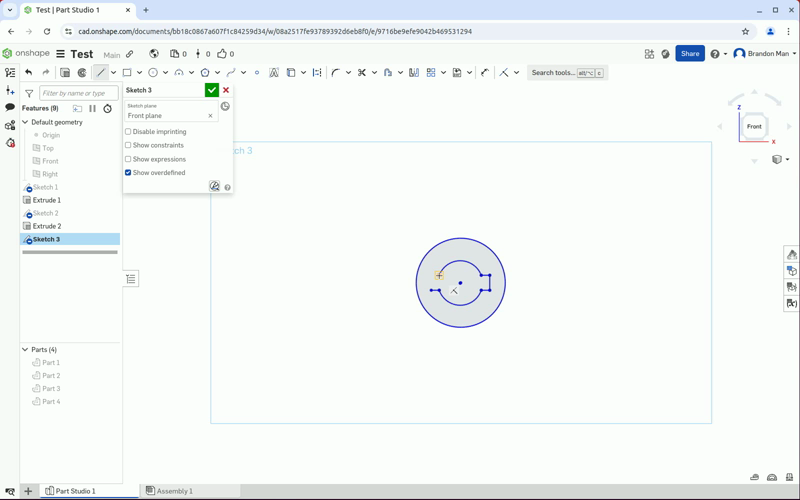
click(439, 275)
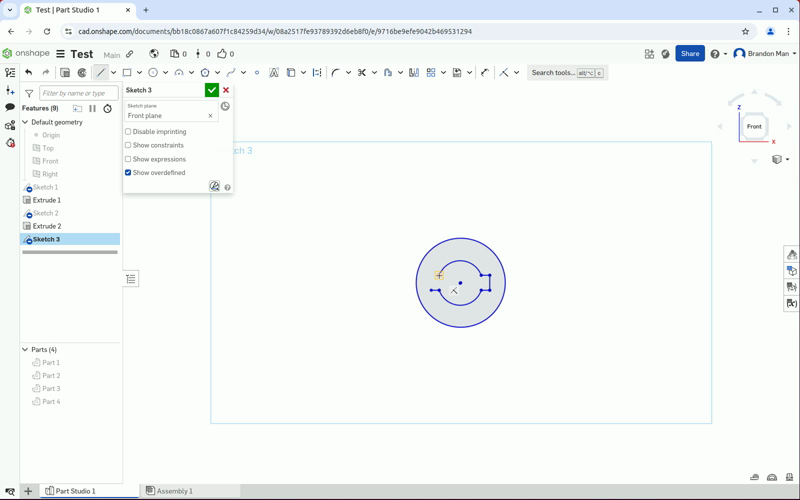
key_down(shift)
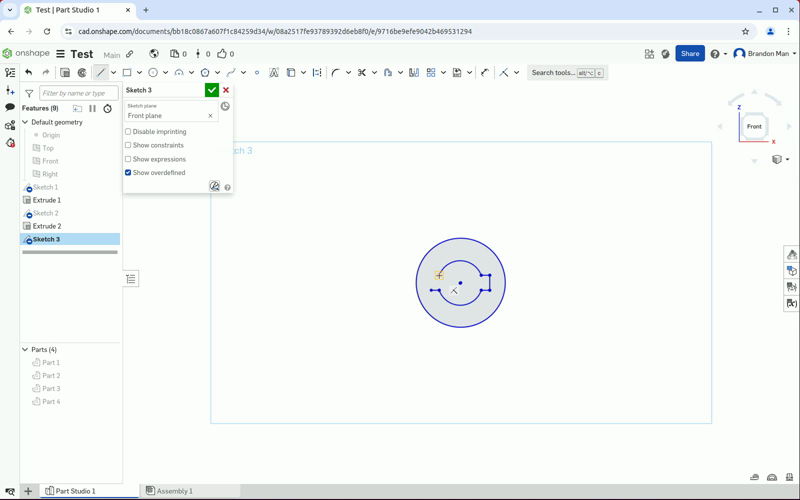
mouse_move(469, 275)
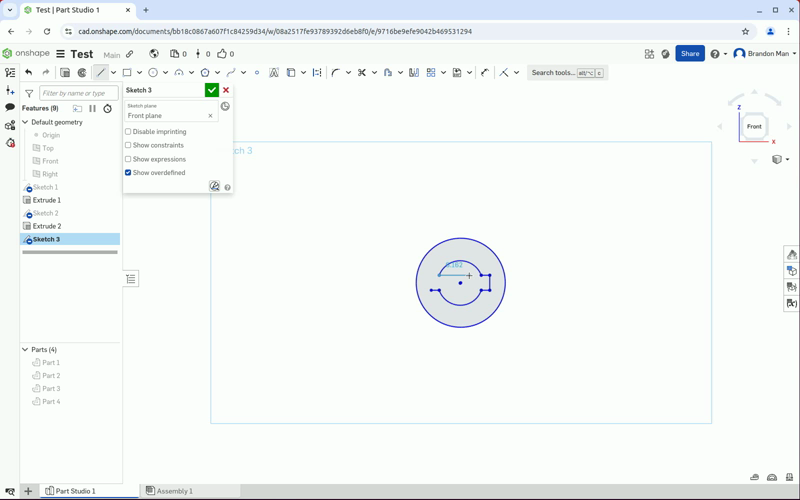
mouse_move(431, 275)
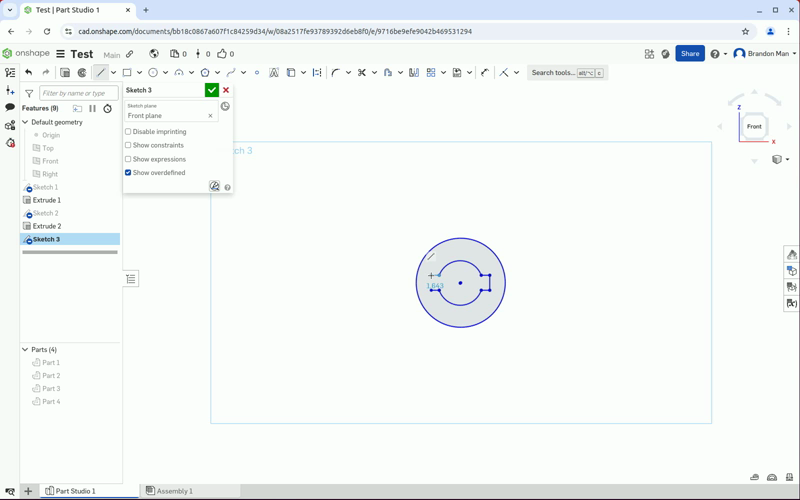
click(431, 275)
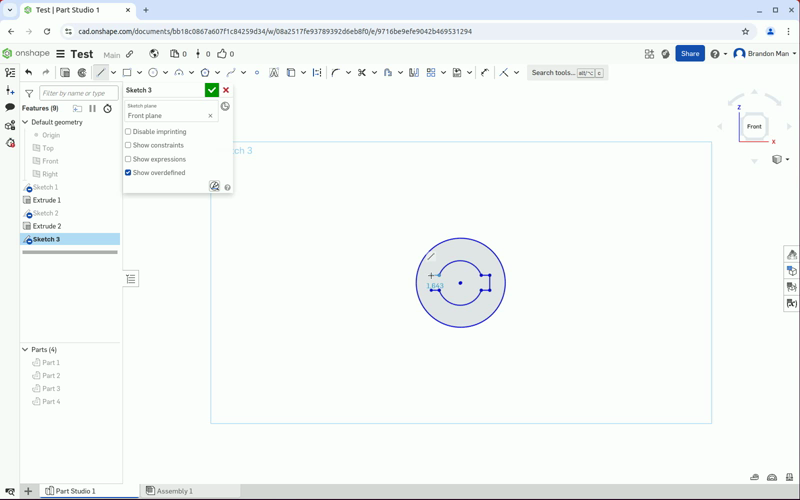
key_up(shift)
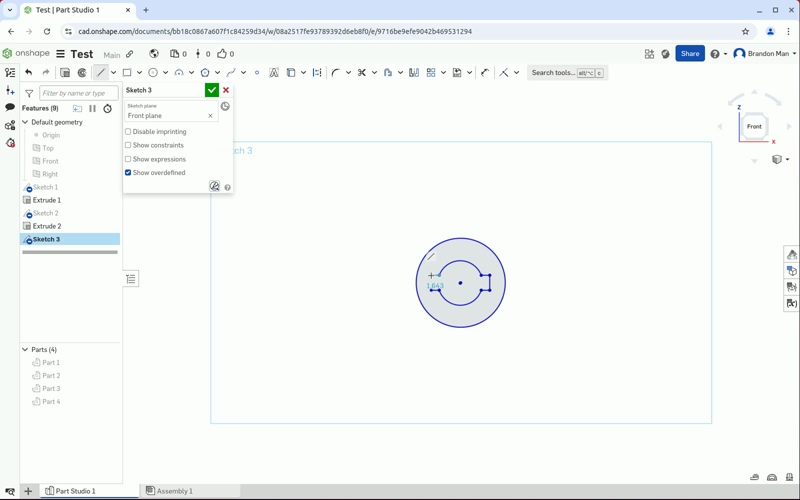
mouse_move(461, 275)
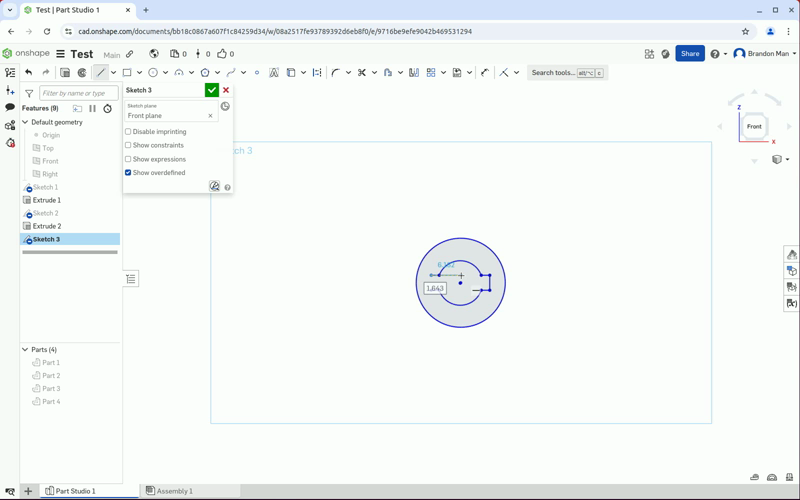
key_down(shift)
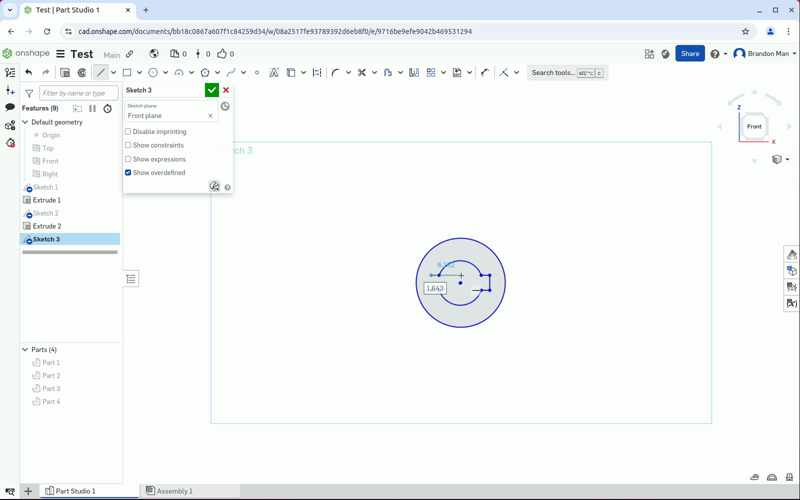
mouse_move(431, 290)
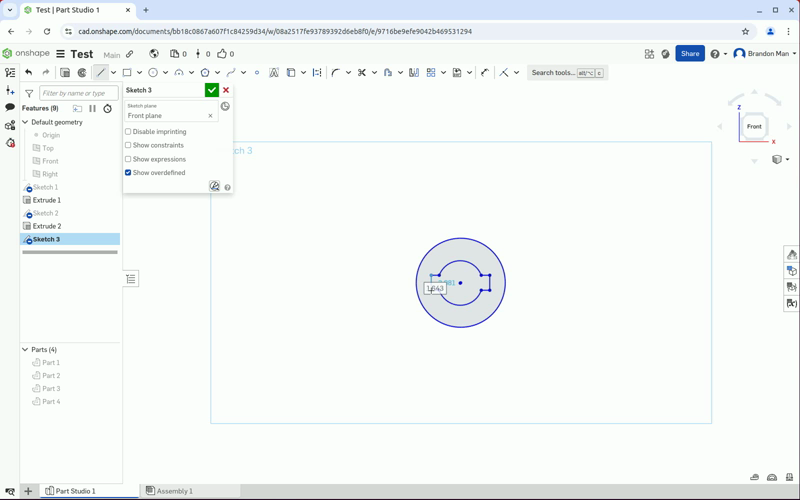
key_up(shift)
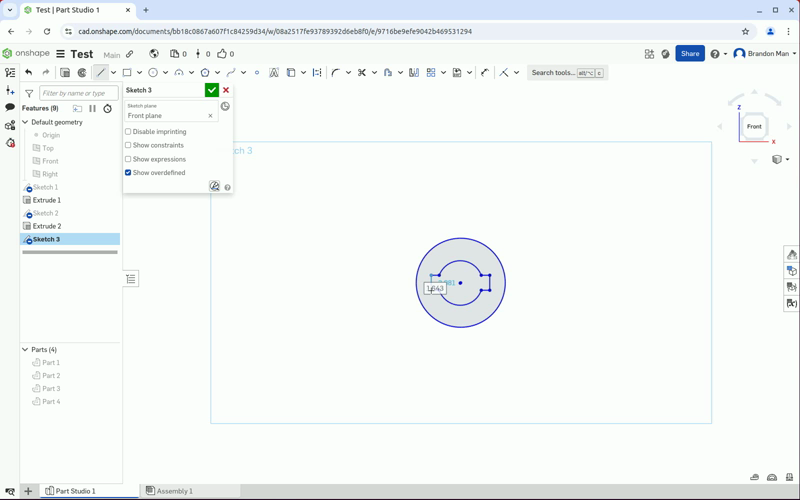
click(431, 290)
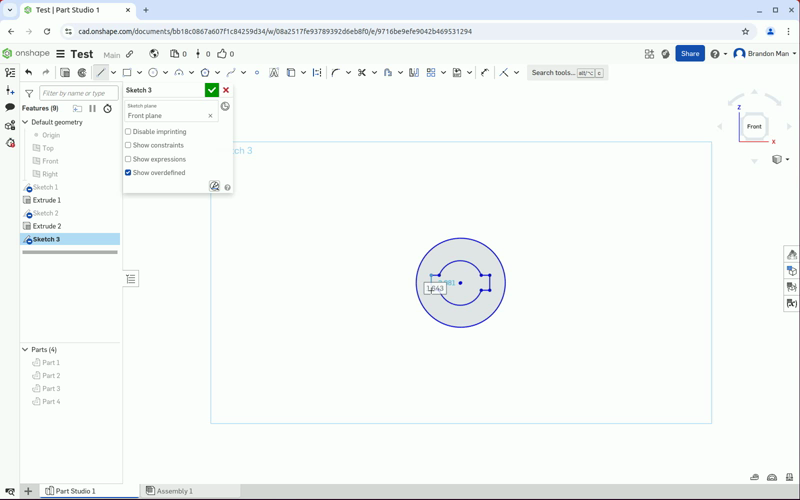
key(esc)
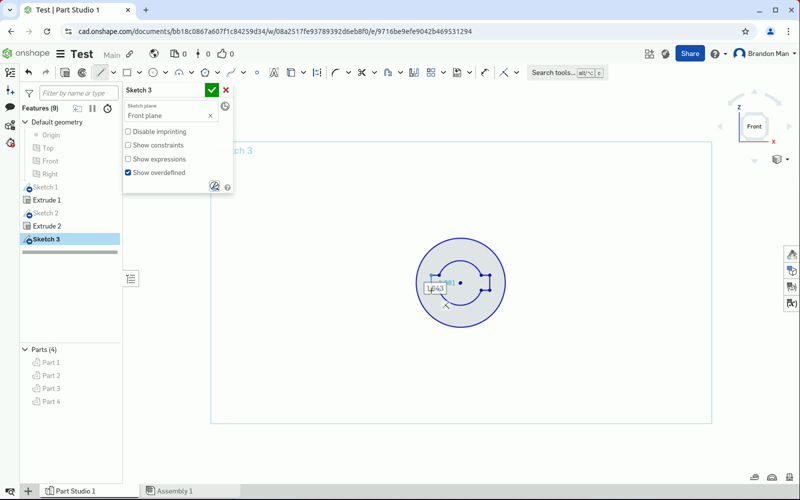
mouse_move(489, 270)
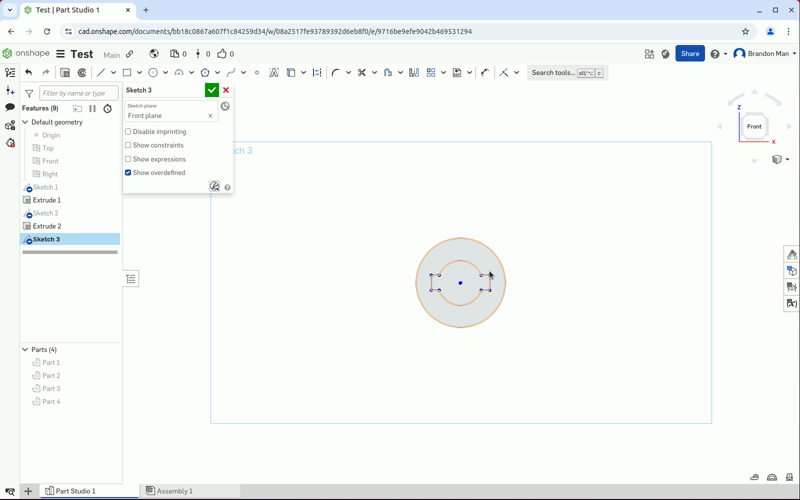
click(489, 270)
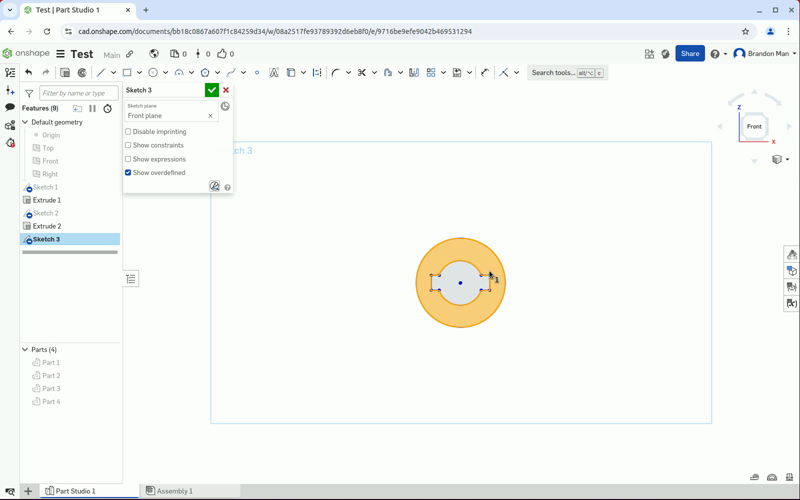
mouse_move(73, 352)
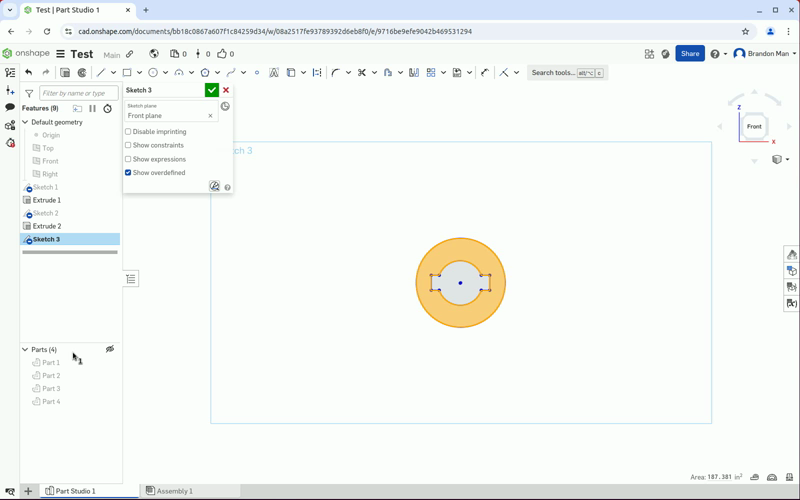
key(shift+y)
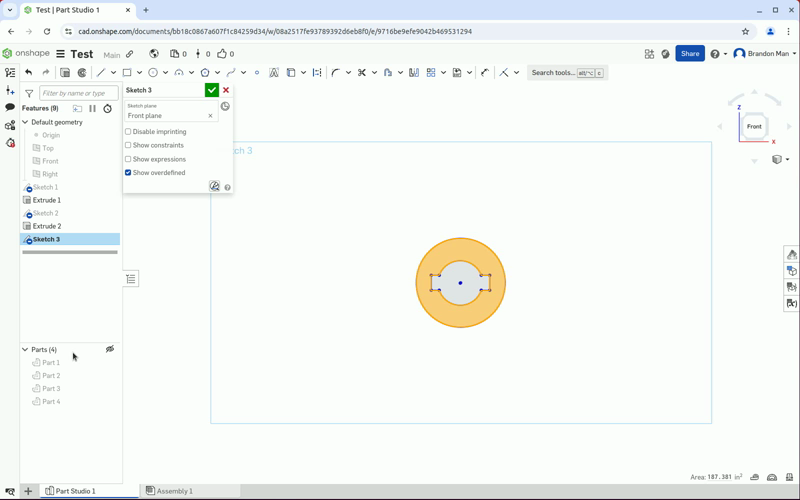
key(shift+e)
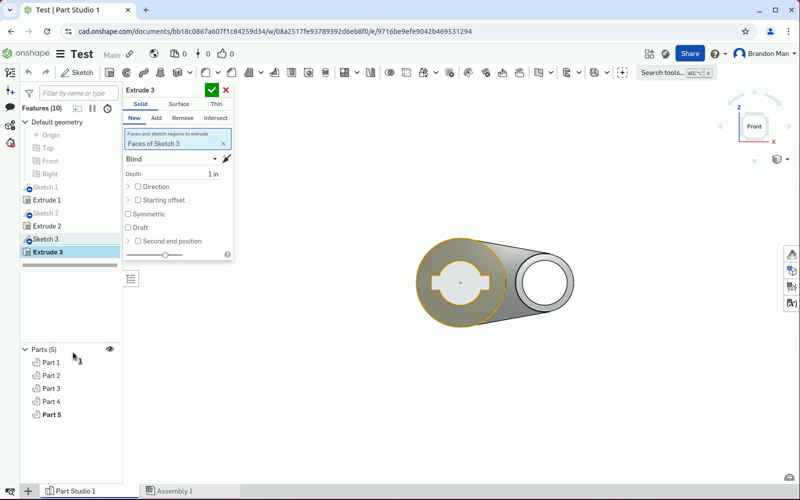
mouse_move(143, 106)
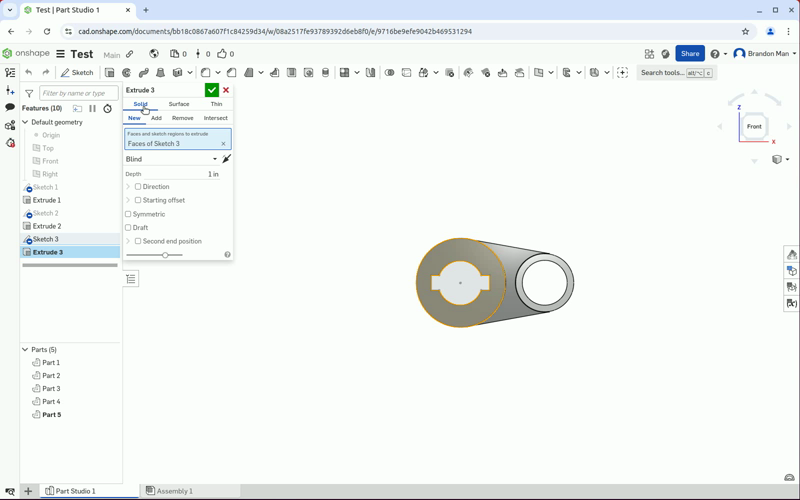
click(143, 106)
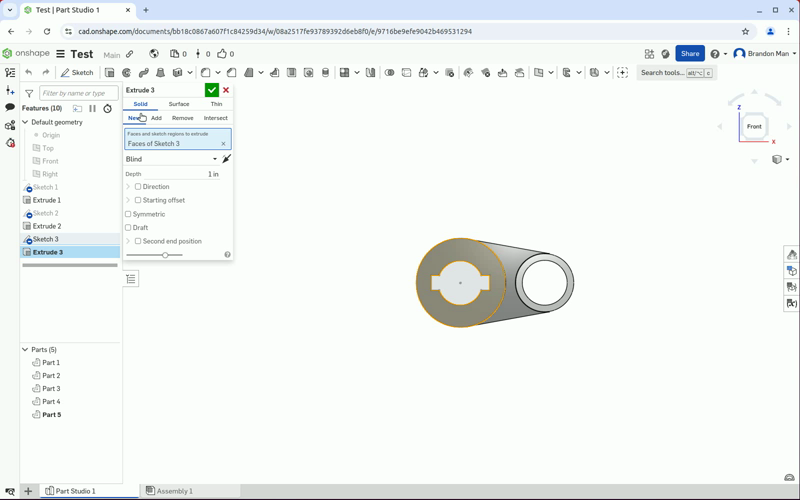
mouse_move(137, 120)
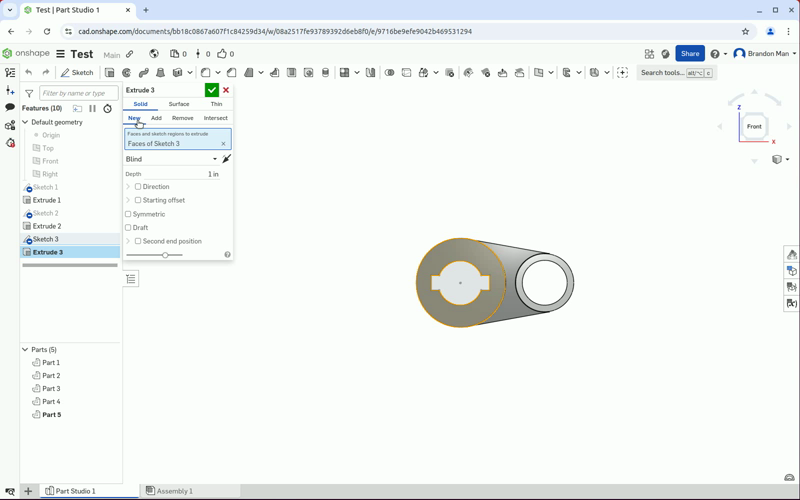
click(137, 120)
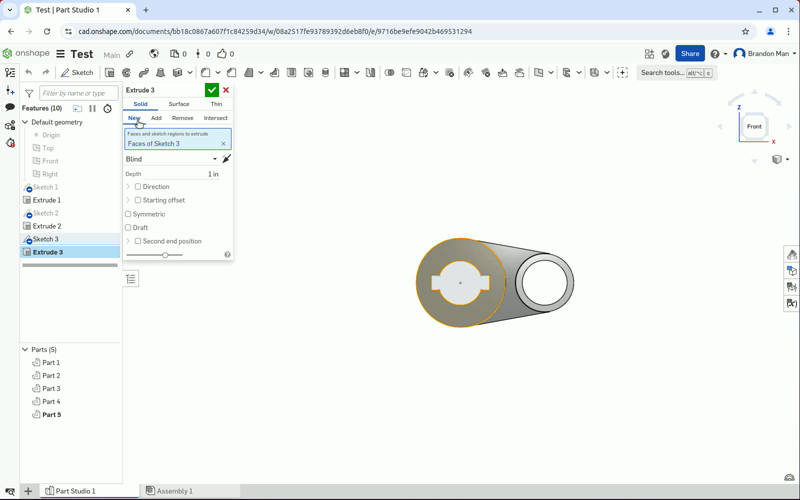
key(tab, 4)
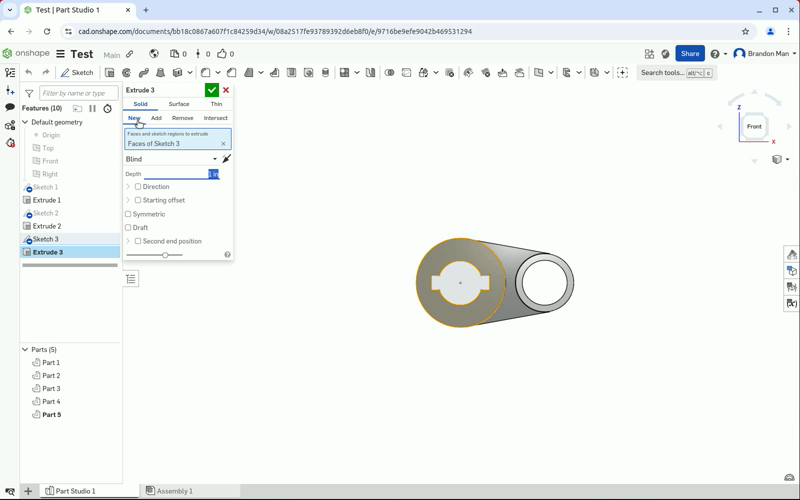
text(7.943)
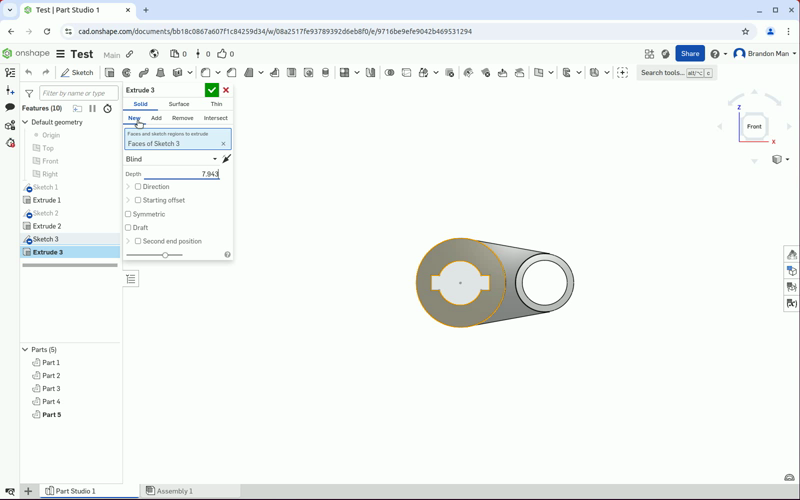
key(enter)
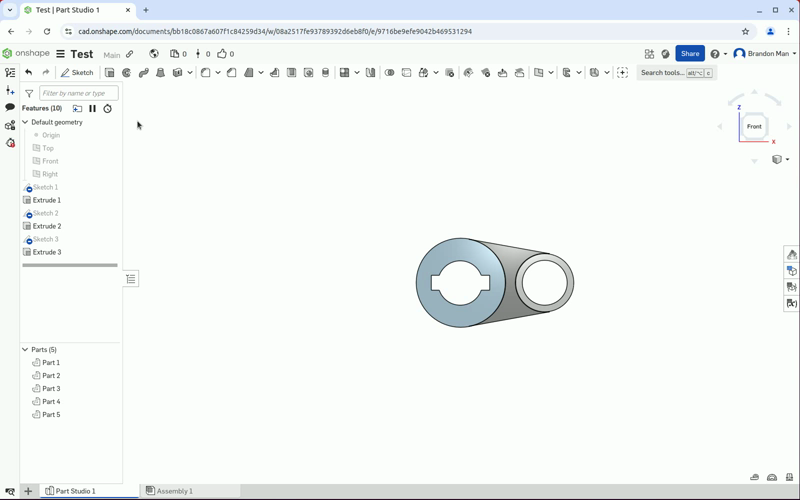
key(shift+h)
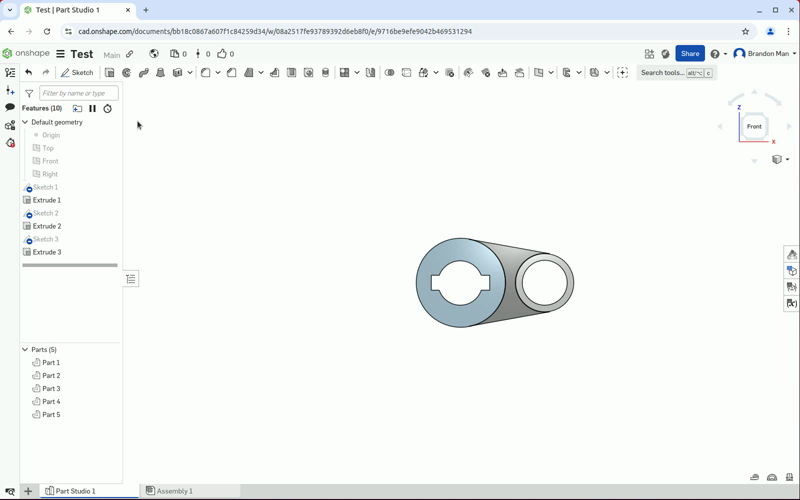
key(shift+h)
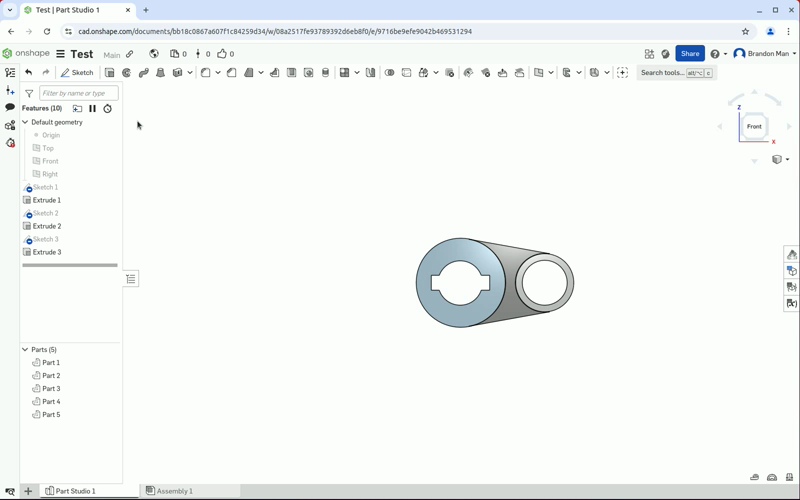
mouse_move(73, 189)
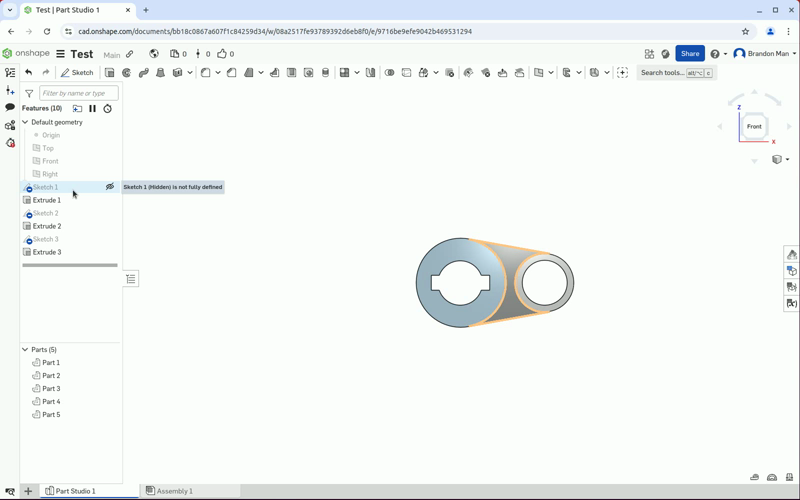
click(73, 189)
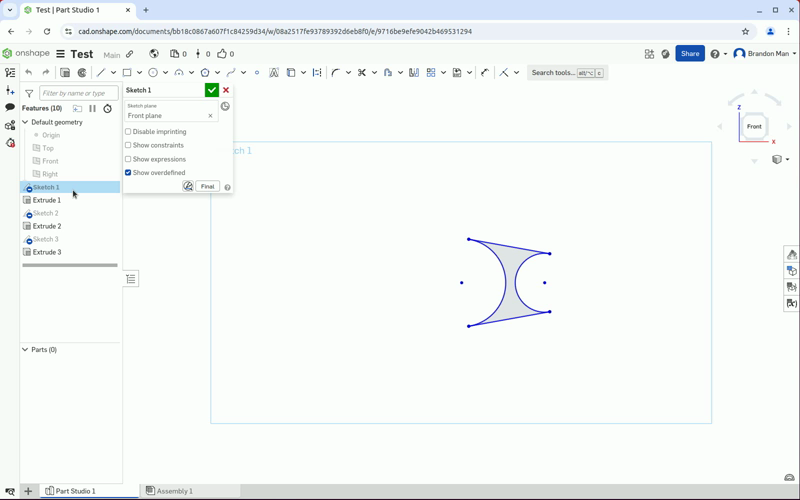
mouse_move(229, 92)
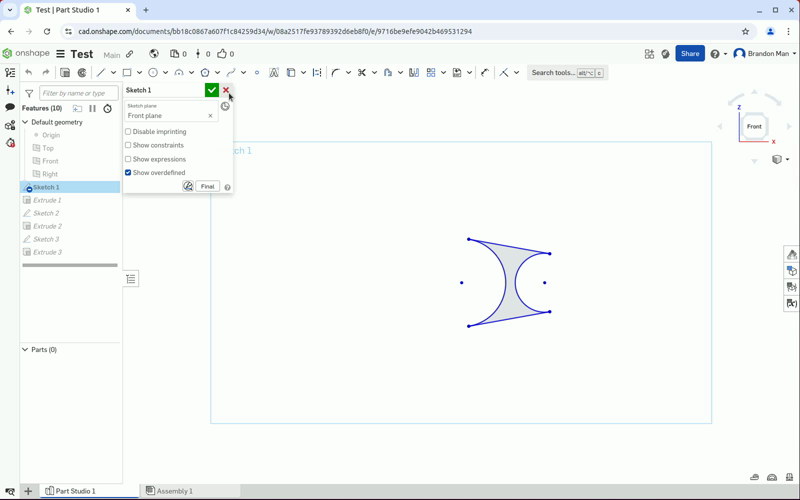
click(229, 92)
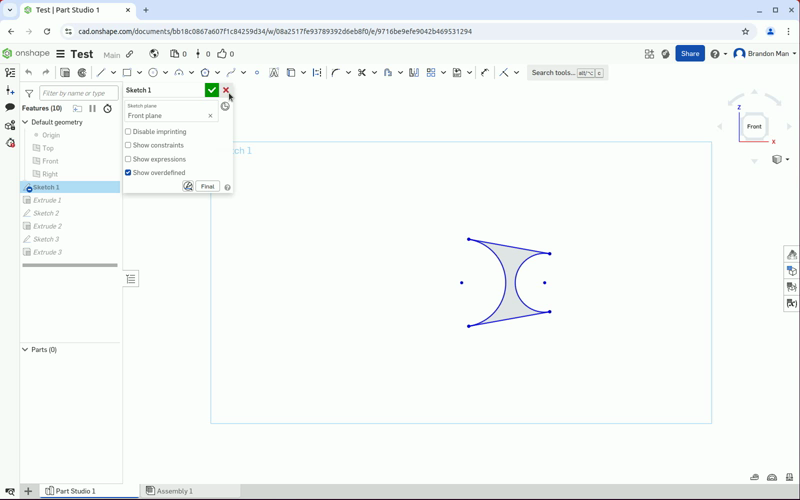
key(shift+s)
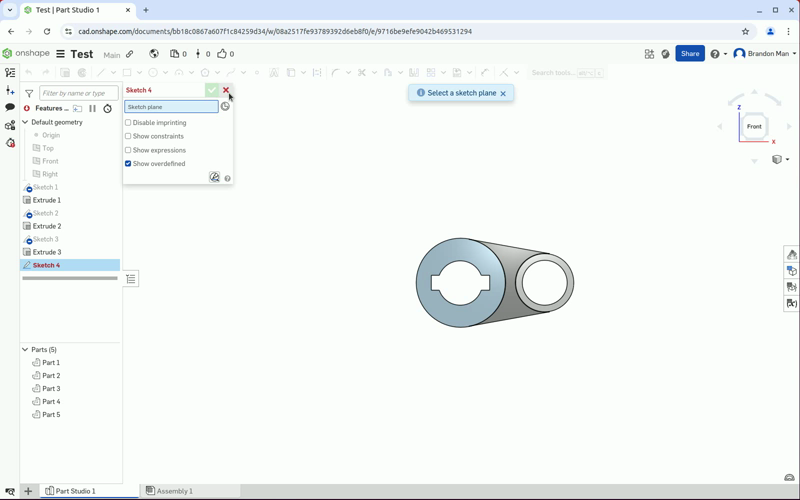
mouse_move(73, 163)
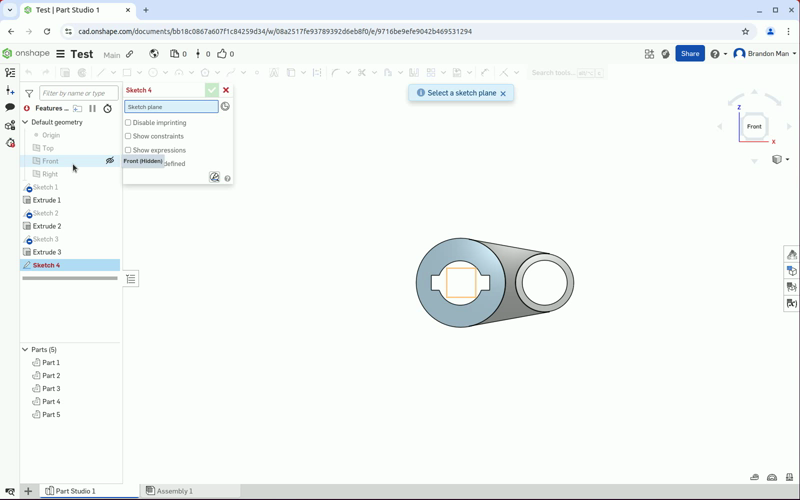
click(73, 163)
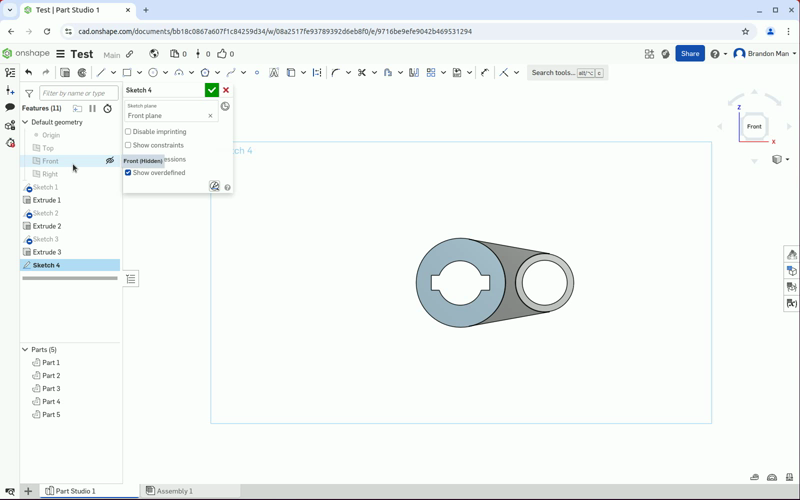
mouse_move(73, 352)
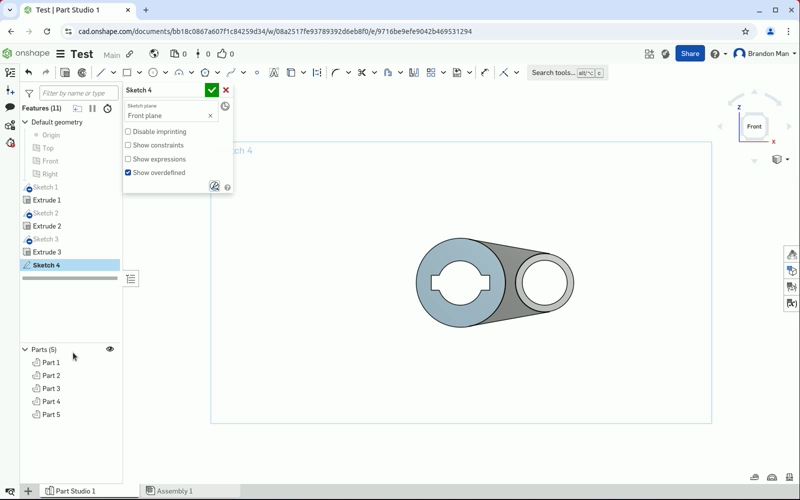
key(y)
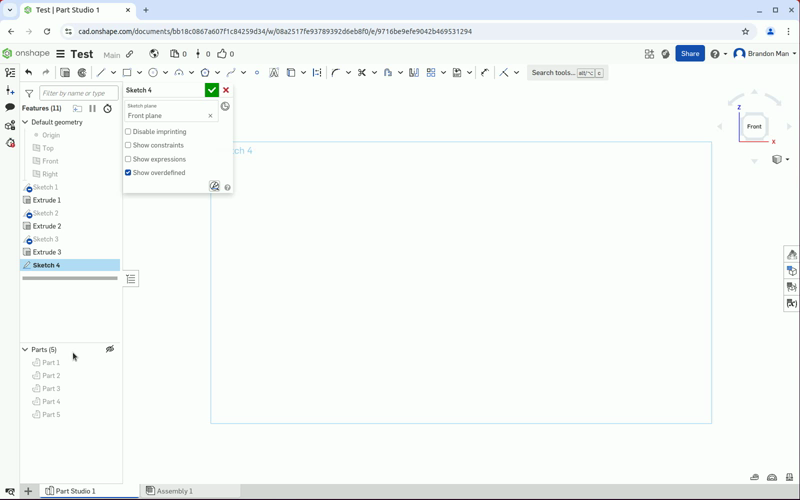
key(l)
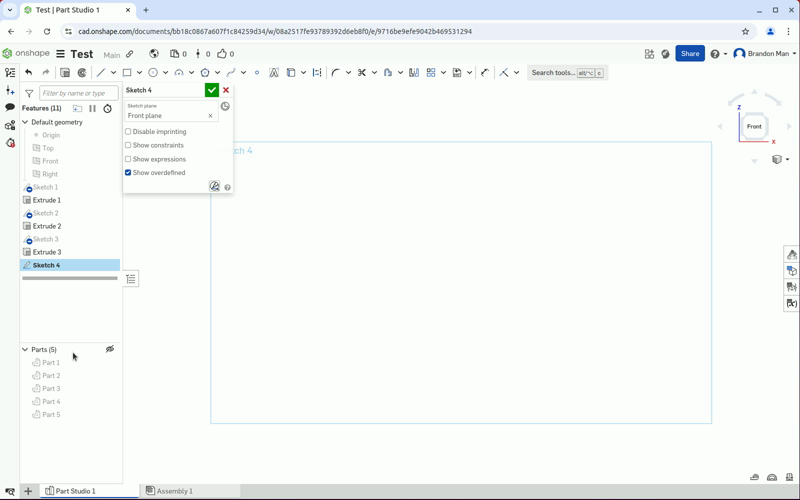
key_down(shift)
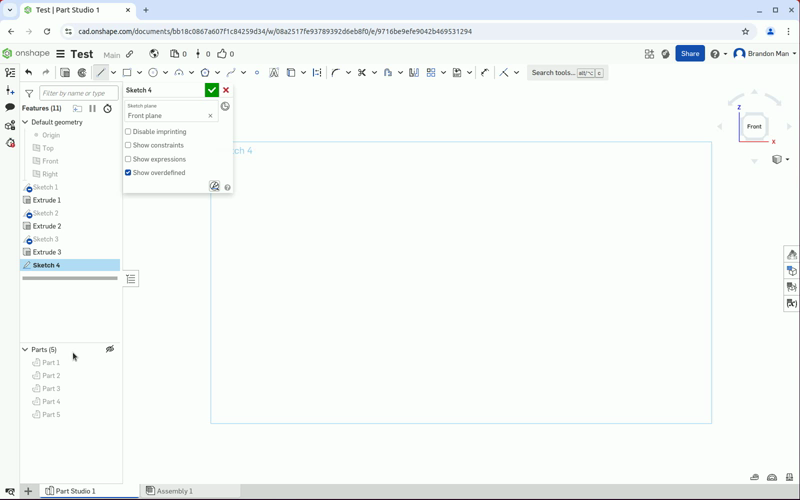
mouse_move(431, 290)
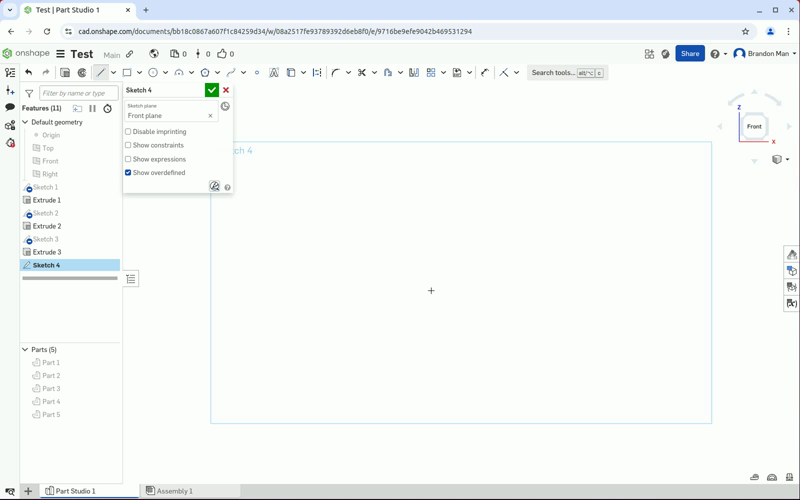
click(431, 290)
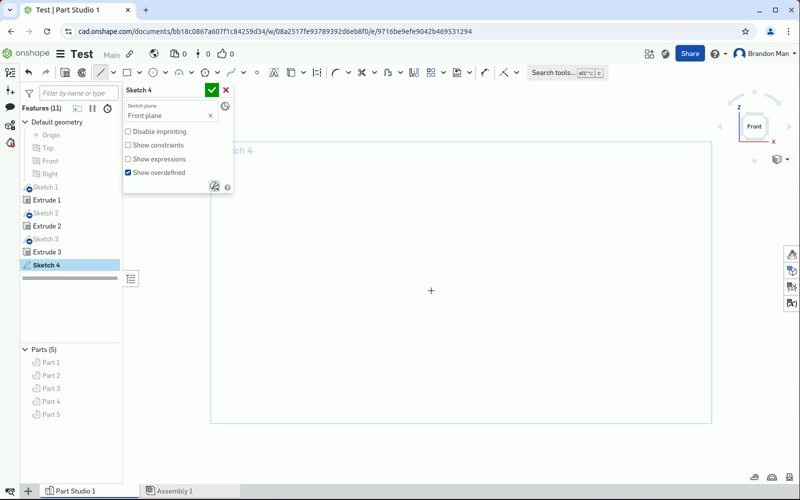
key_up(shift)
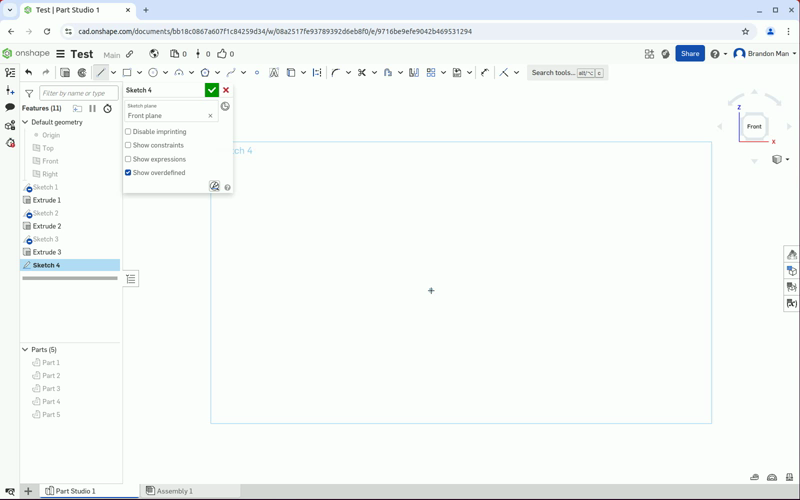
key_down(shift)
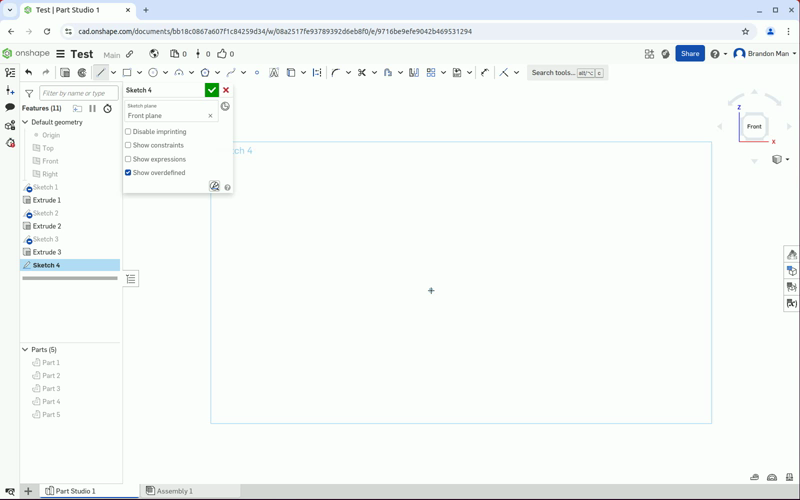
mouse_move(461, 290)
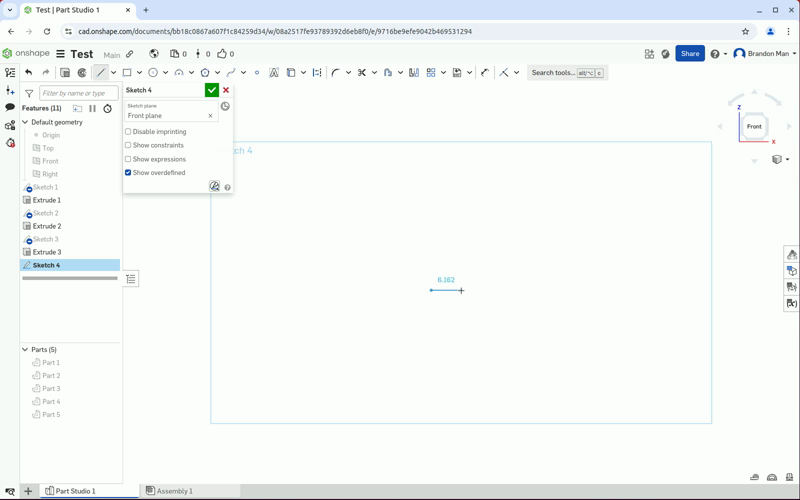
mouse_move(440, 290)
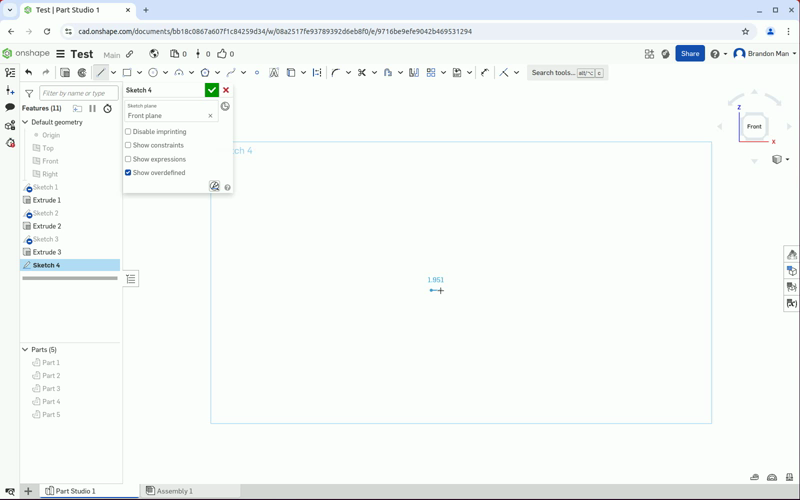
click(440, 290)
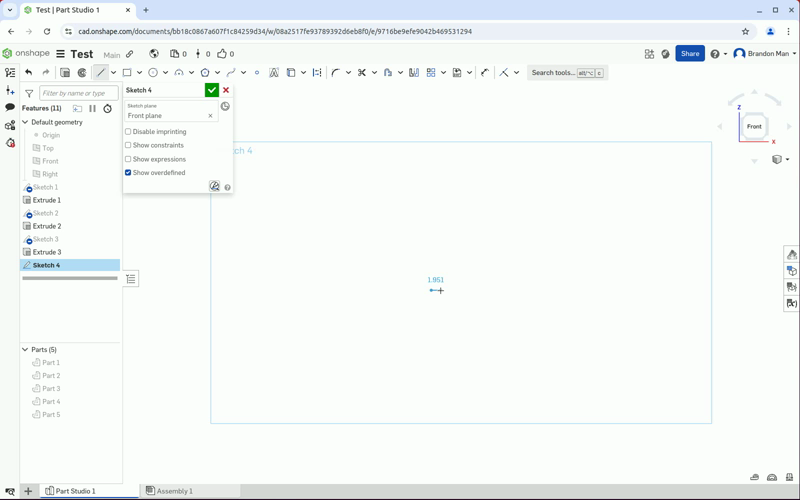
key_up(shift)
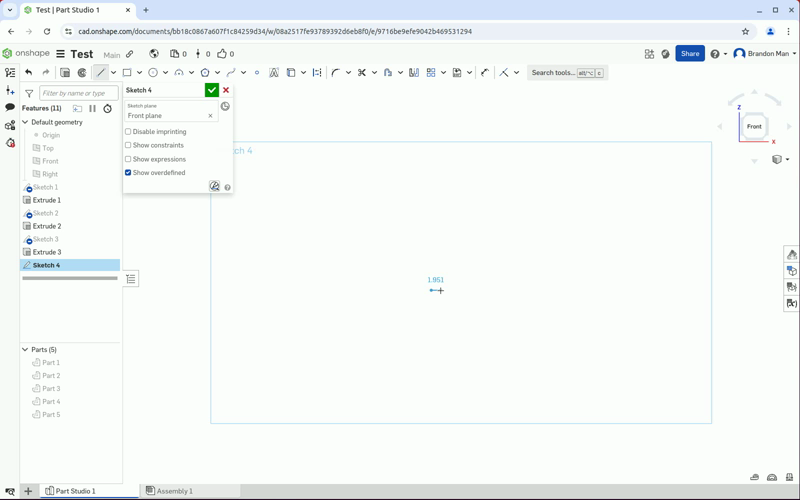
key(esc)
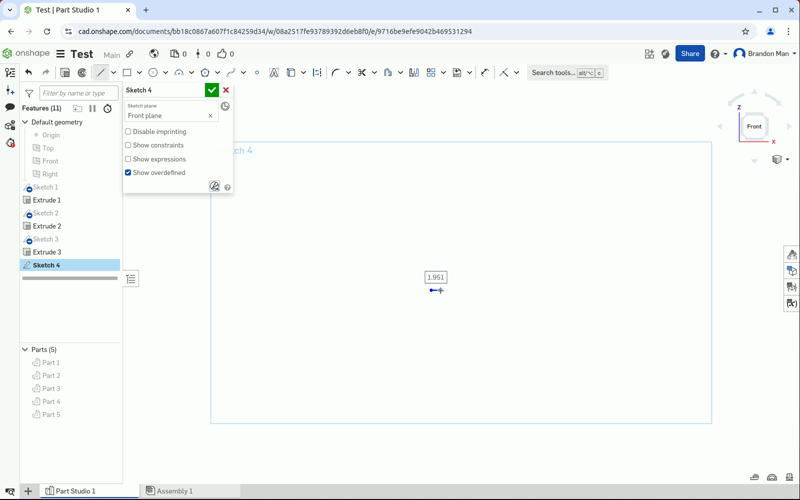
key(a)
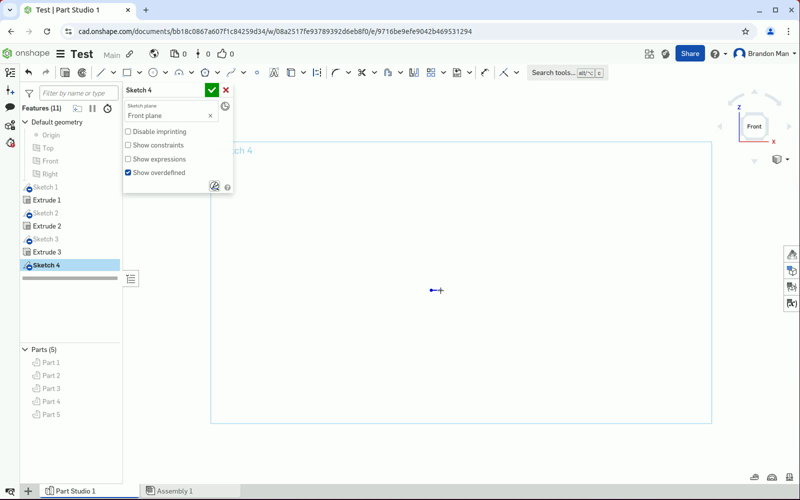
mouse_move(440, 290)
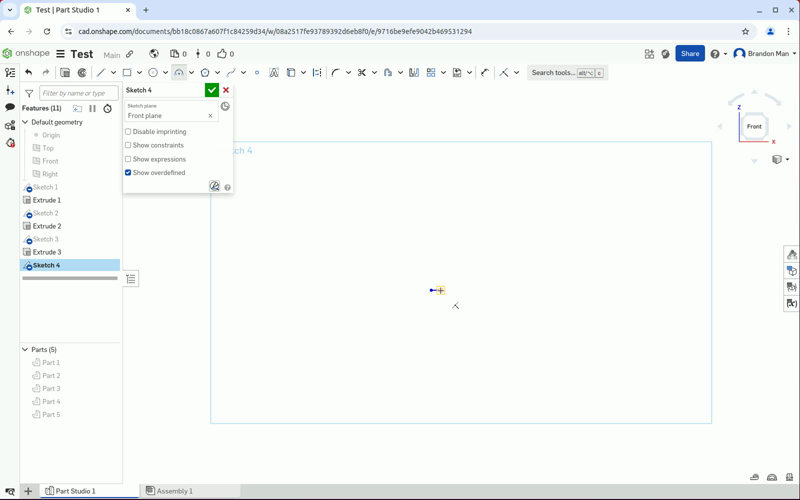
click(440, 290)
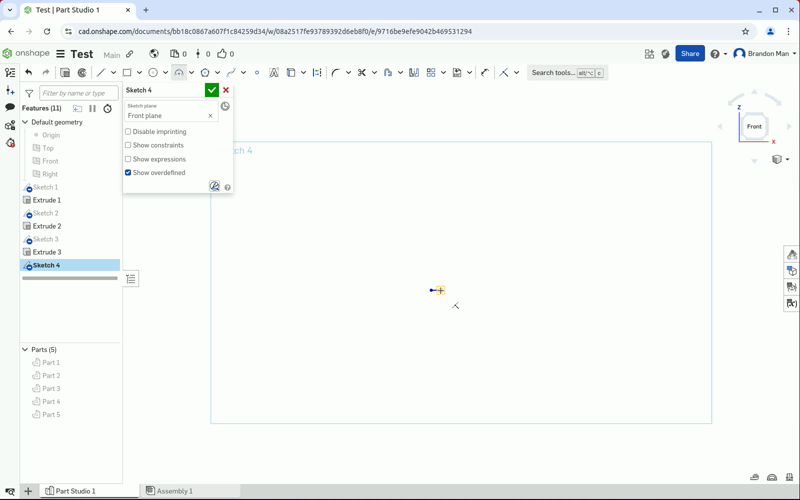
key_down(shift)
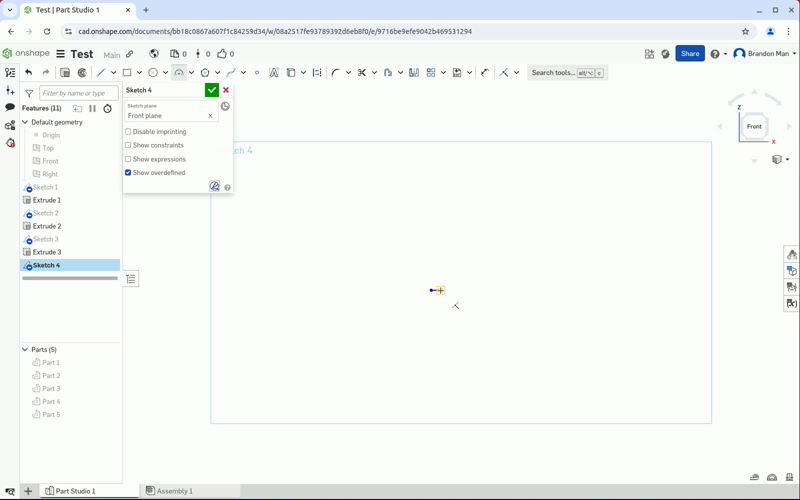
mouse_move(440, 273)
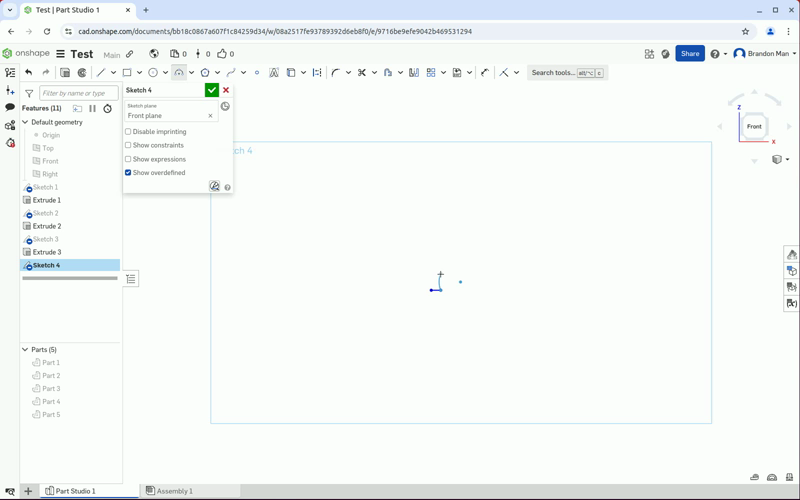
click(440, 273)
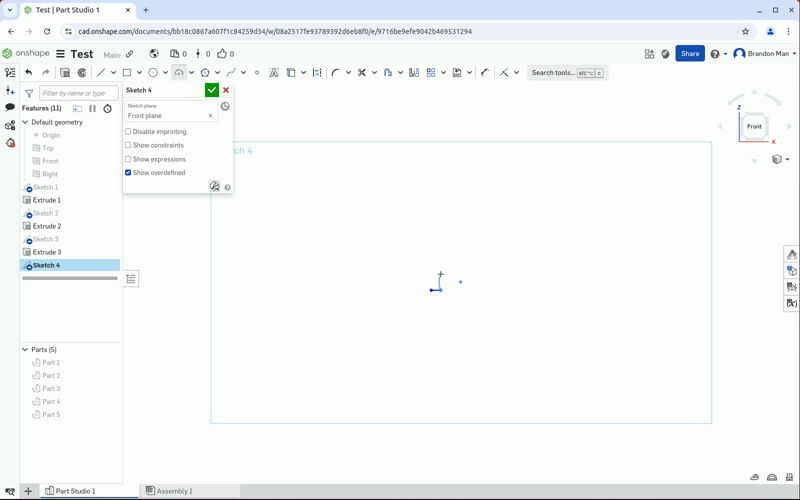
mouse_move(439, 281)
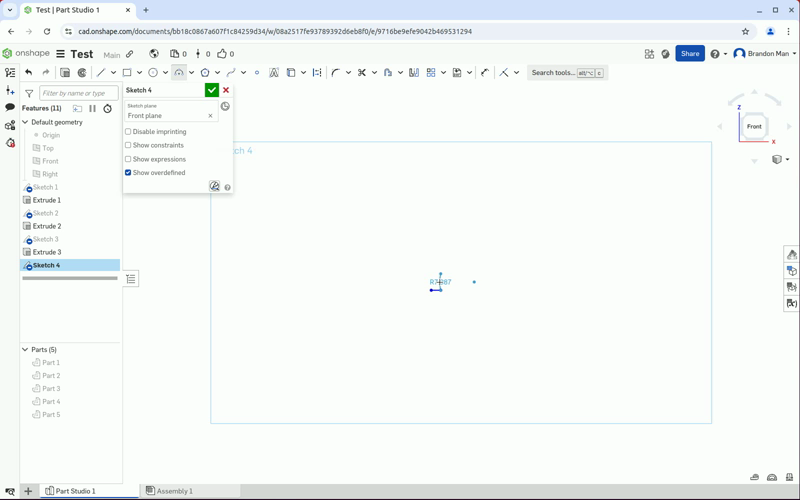
click(439, 281)
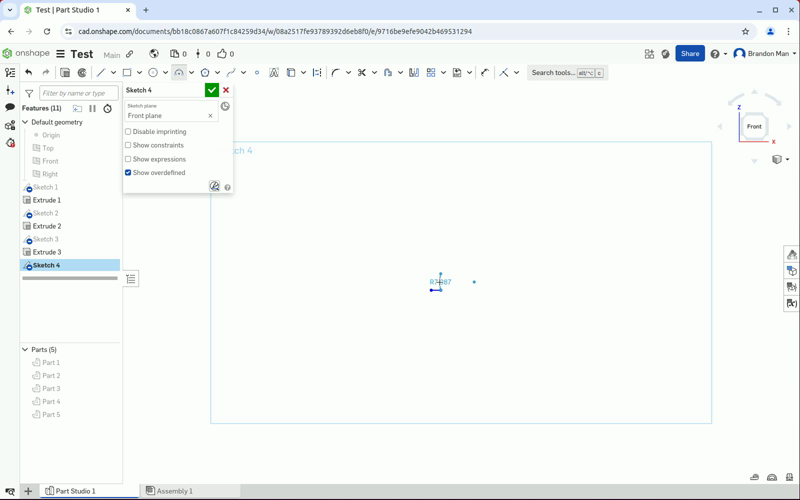
key_up(shift)
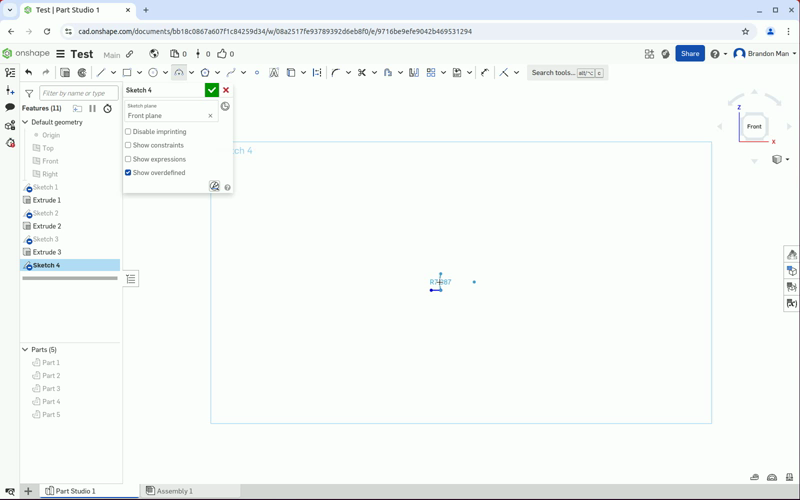
key(esc)
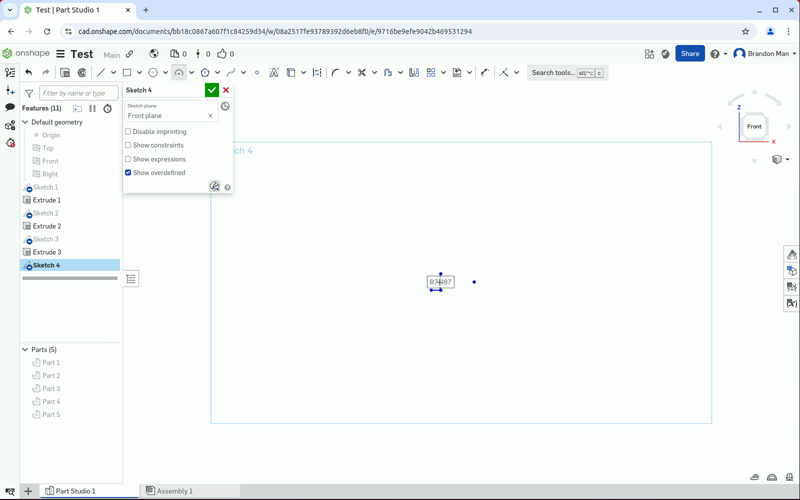
key(l)
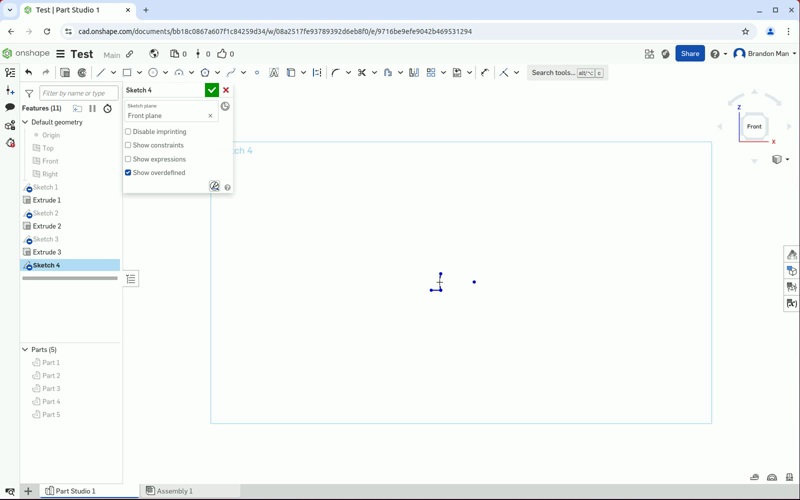
mouse_move(440, 273)
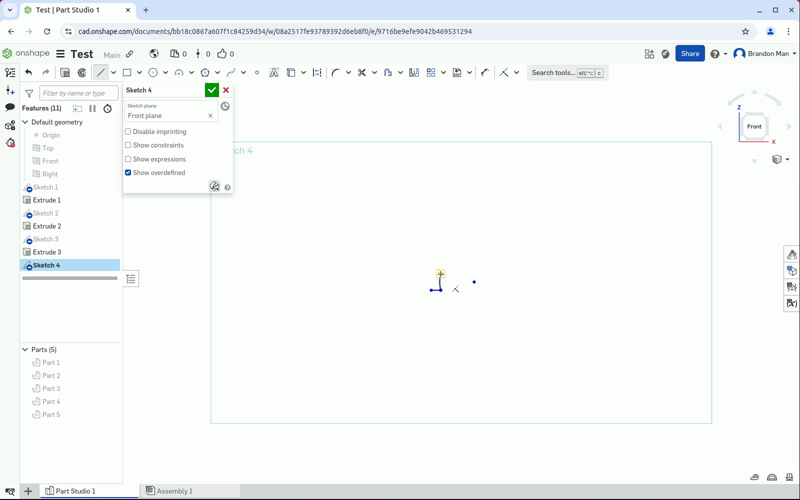
click(440, 273)
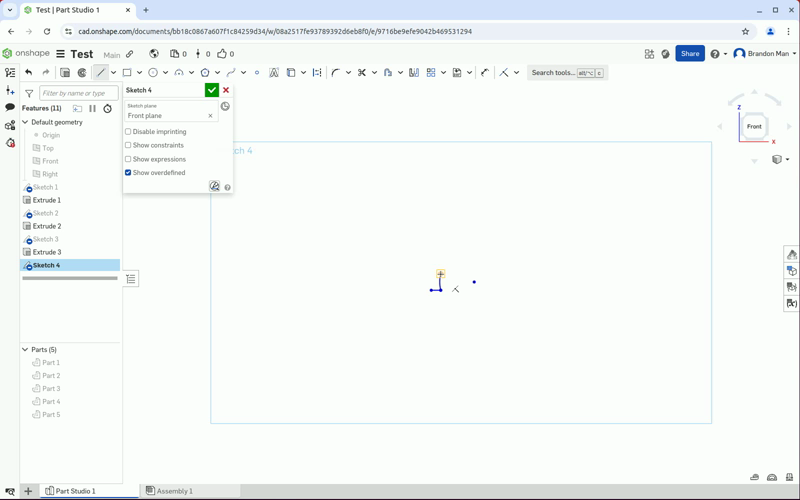
key_down(shift)
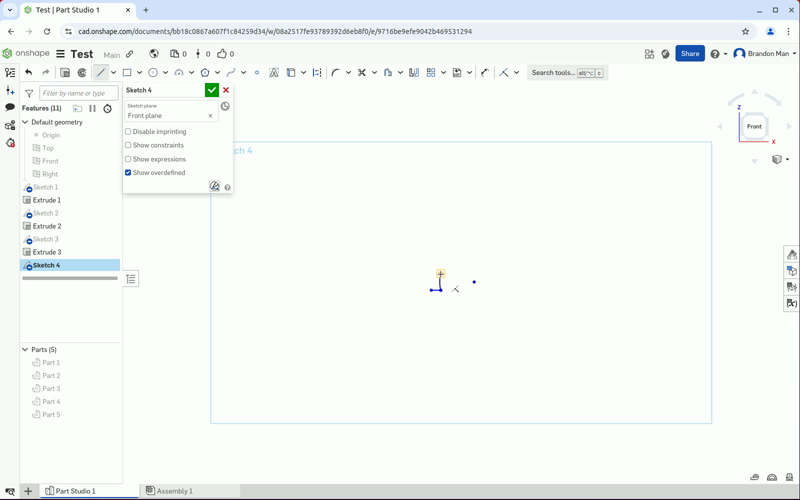
mouse_move(470, 273)
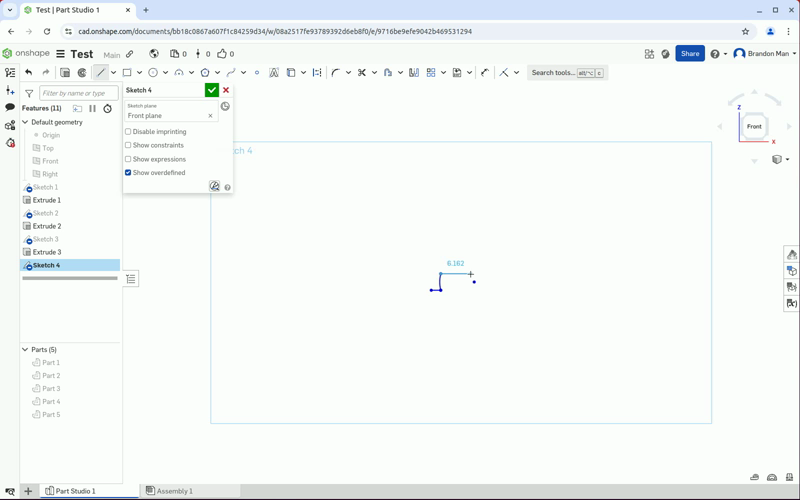
mouse_move(431, 273)
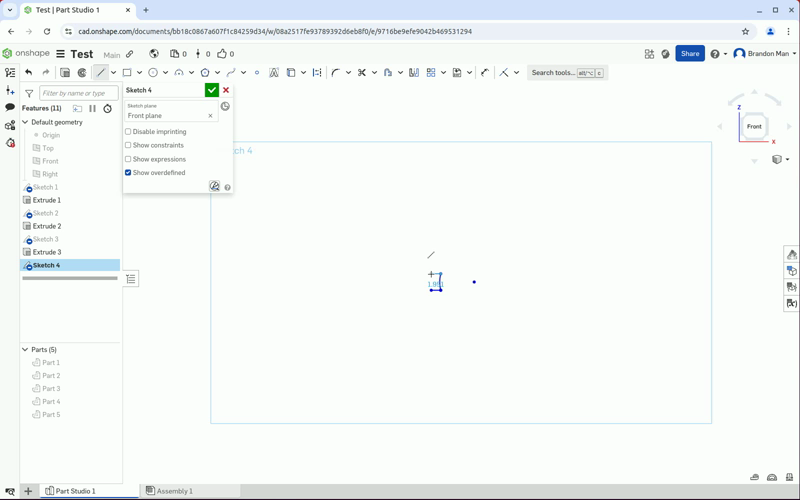
click(431, 273)
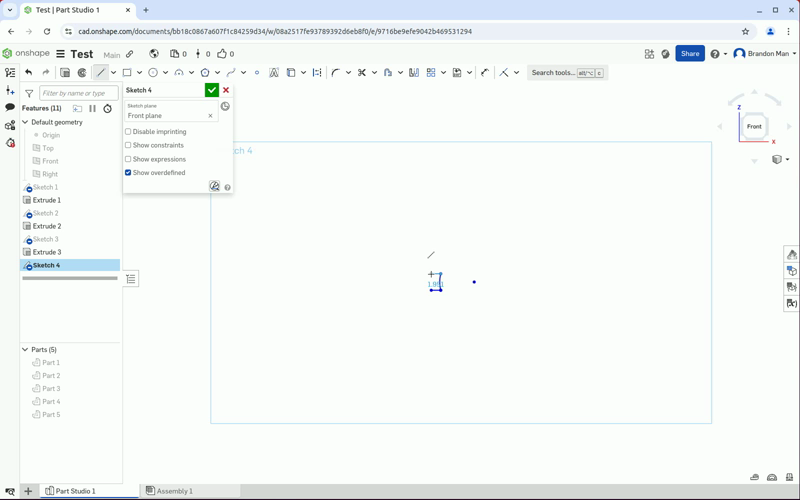
key_up(shift)
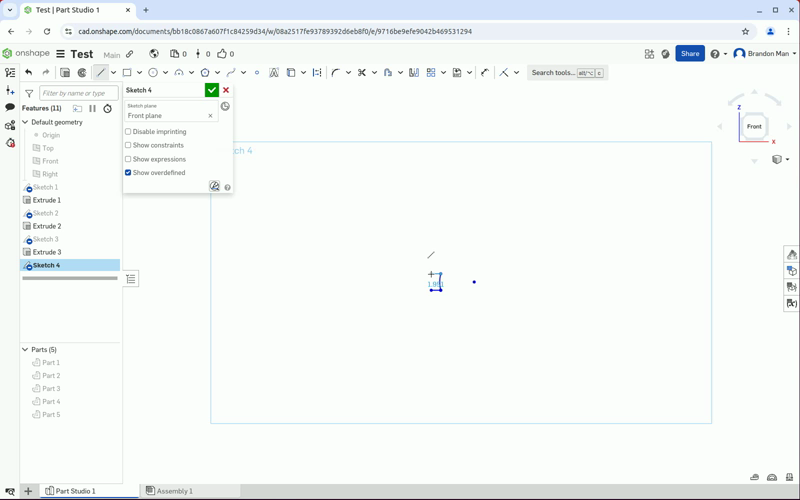
mouse_move(461, 273)
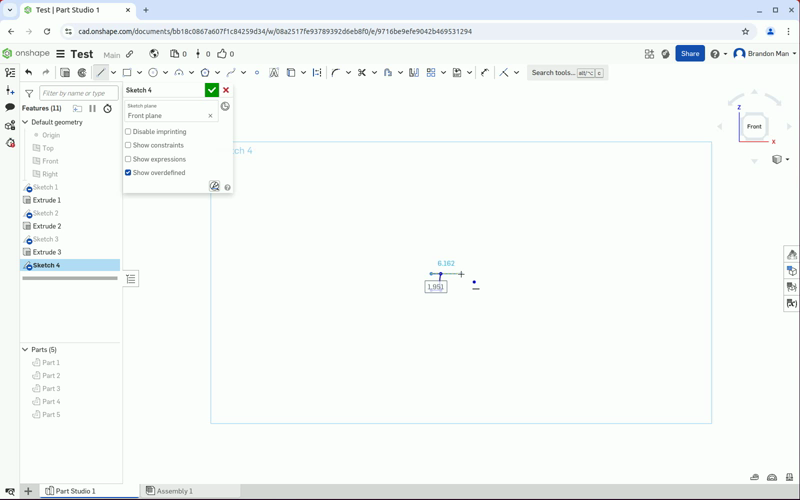
key_down(shift)
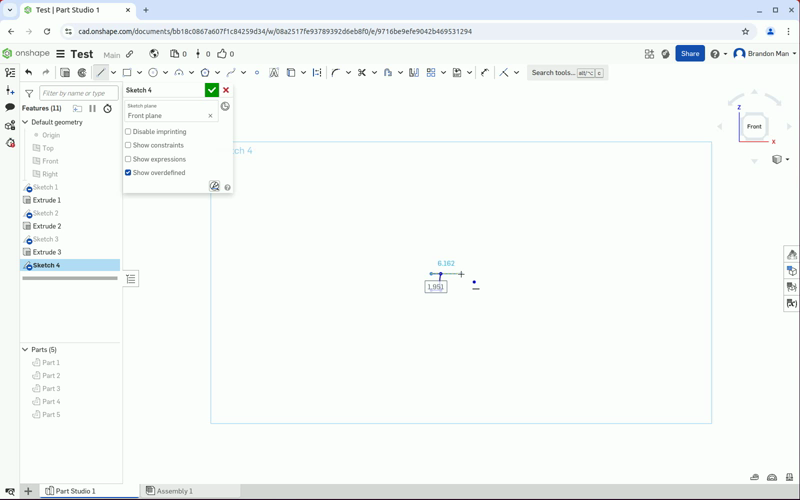
mouse_move(431, 290)
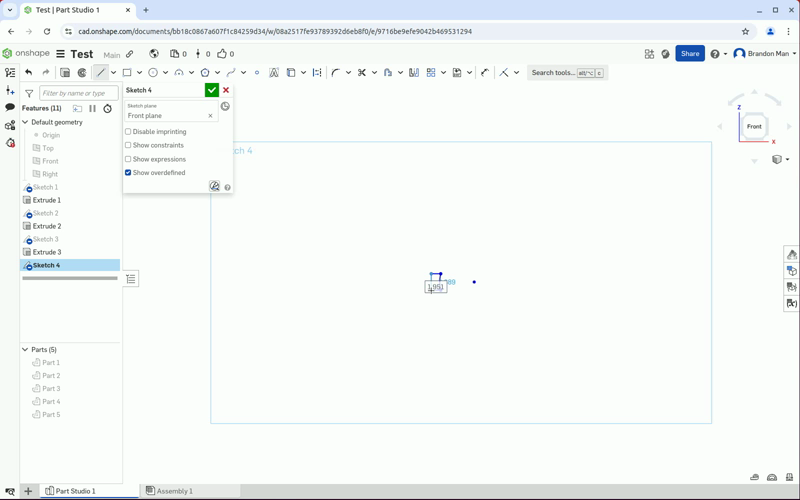
key_up(shift)
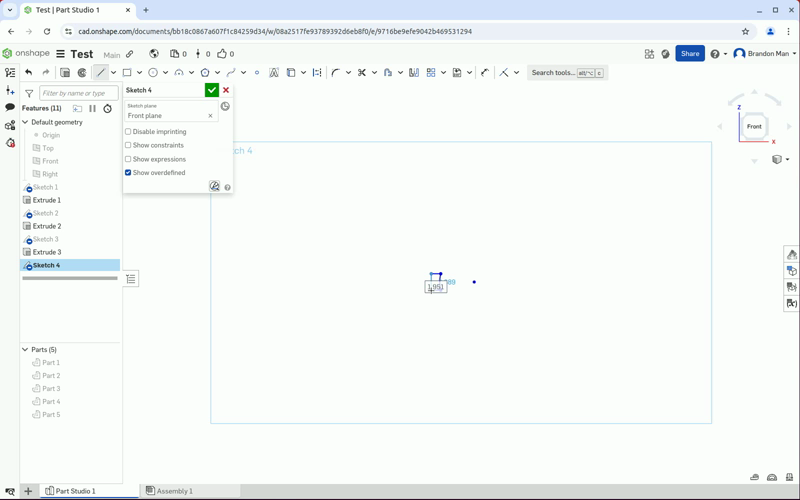
click(431, 290)
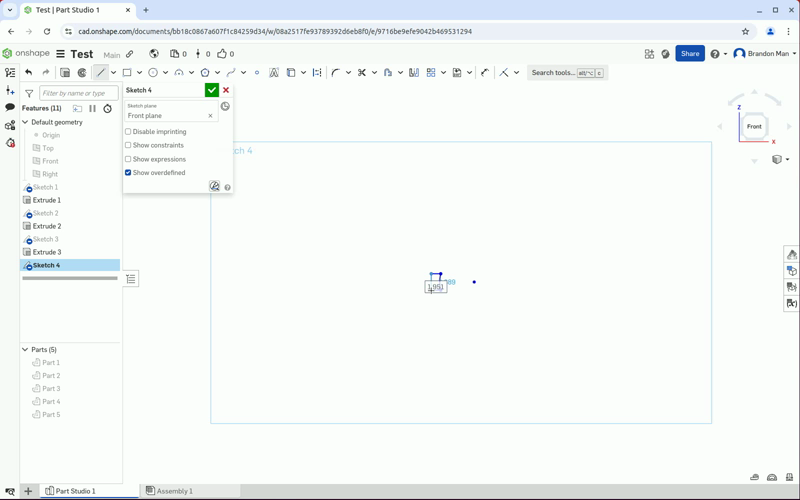
key(esc)
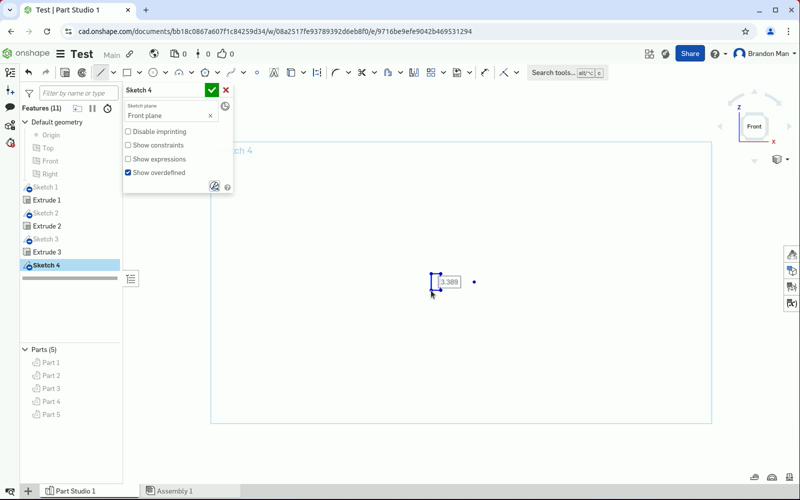
mouse_move(431, 274)
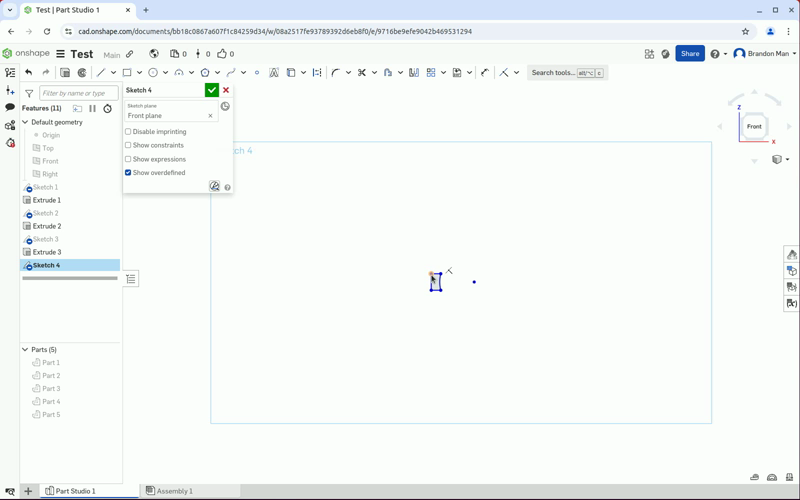
scroll(6)
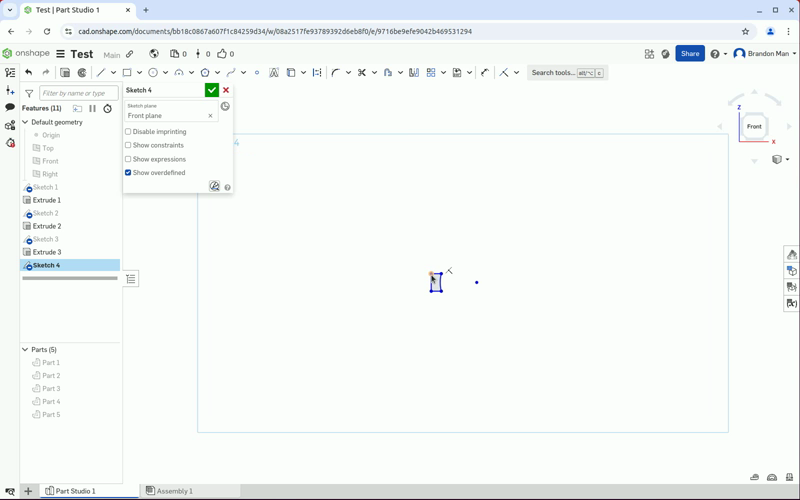
scroll(6)
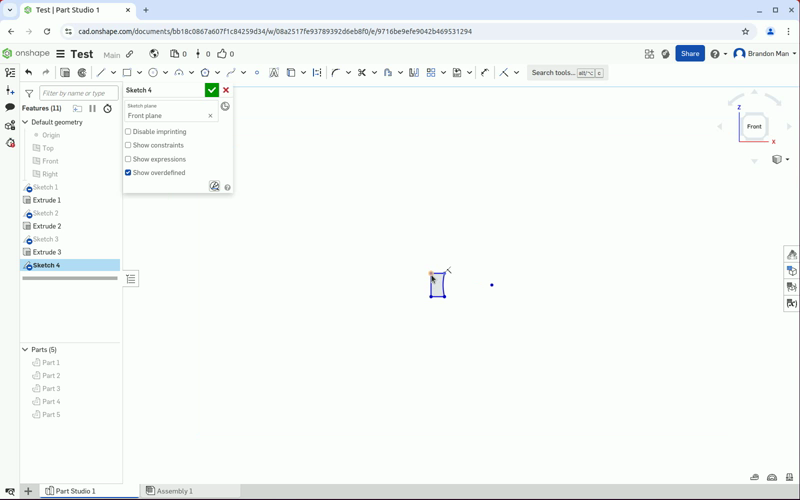
scroll(6)
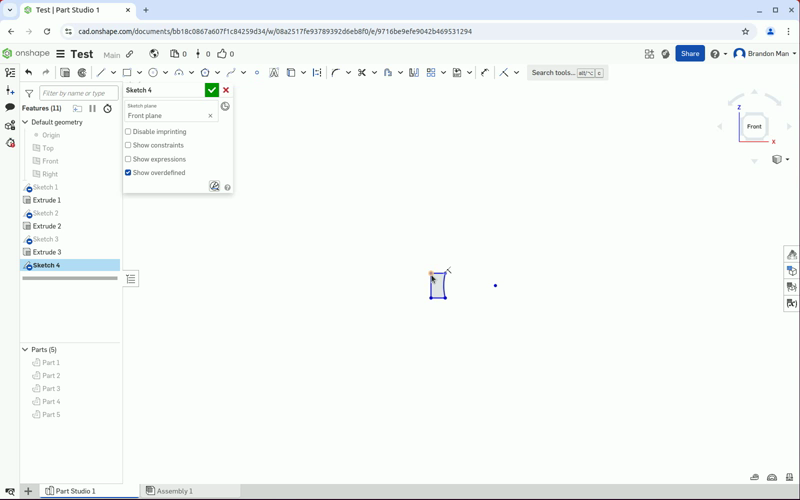
scroll(6)
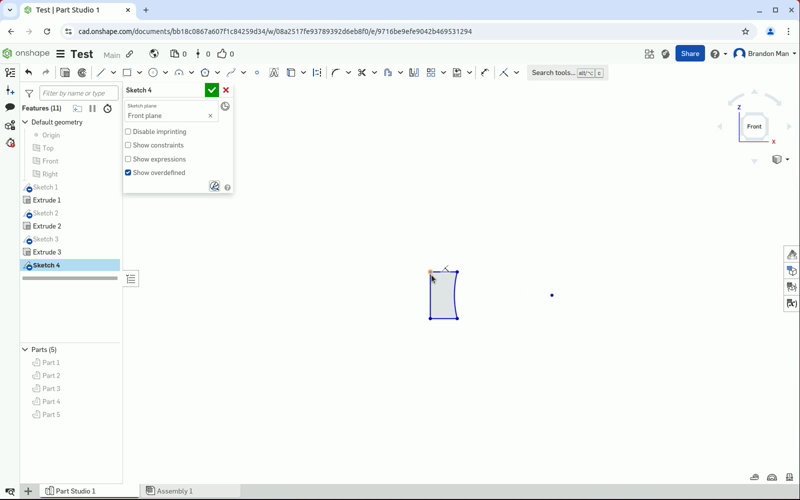
scroll(6)
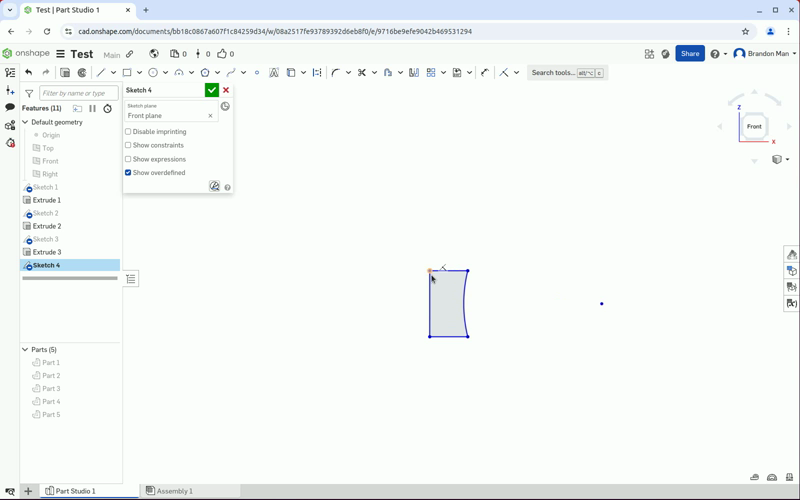
scroll(6)
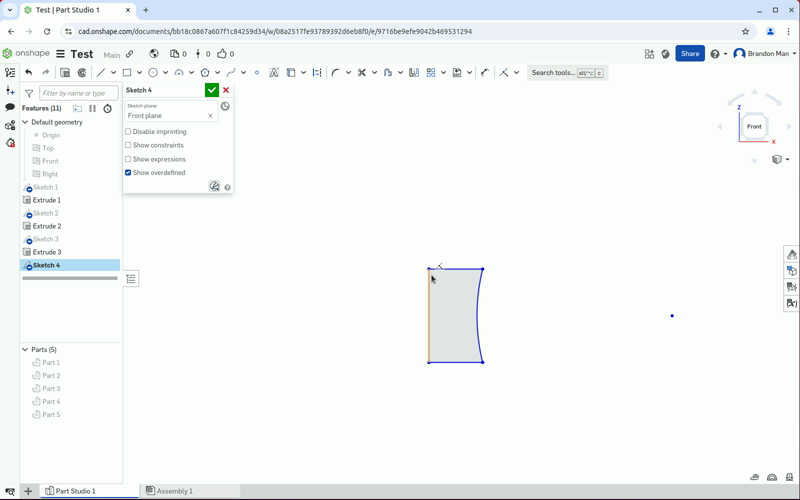
scroll(6)
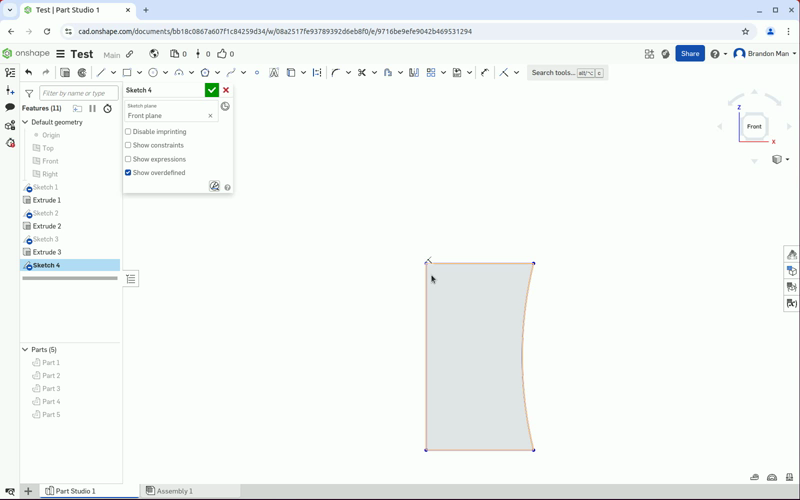
click(431, 274)
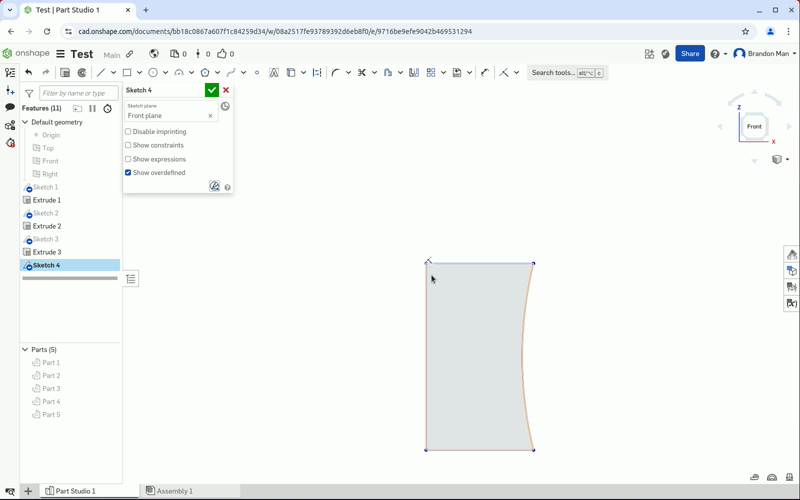
scroll(-6)
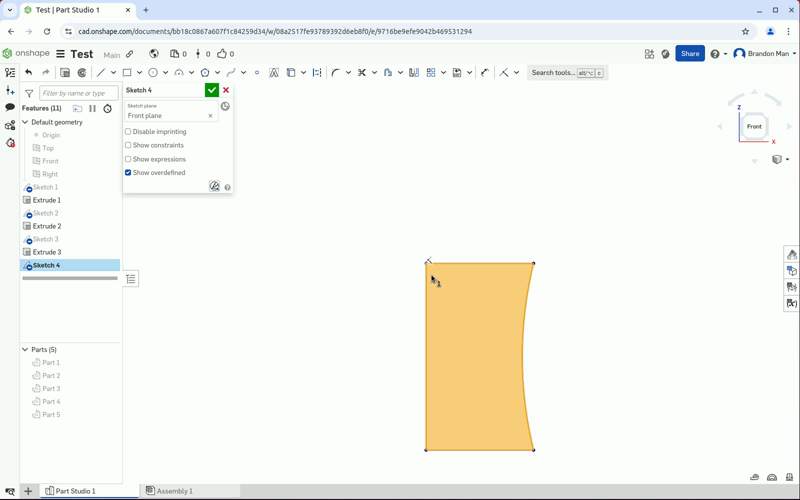
scroll(-6)
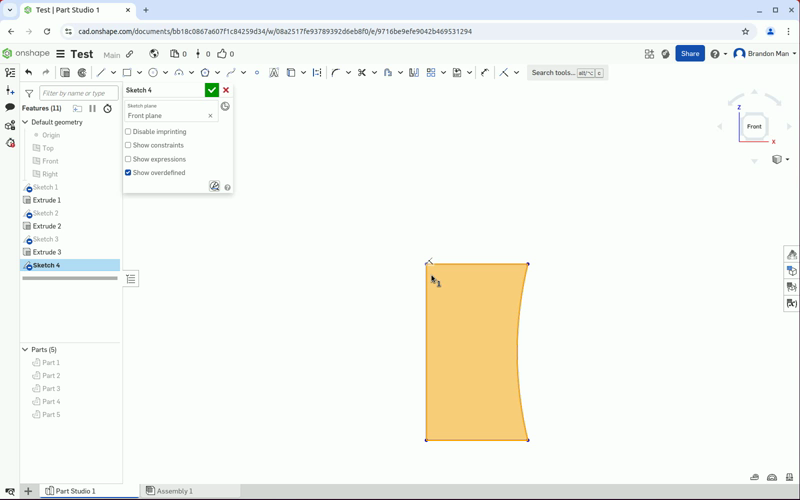
scroll(-6)
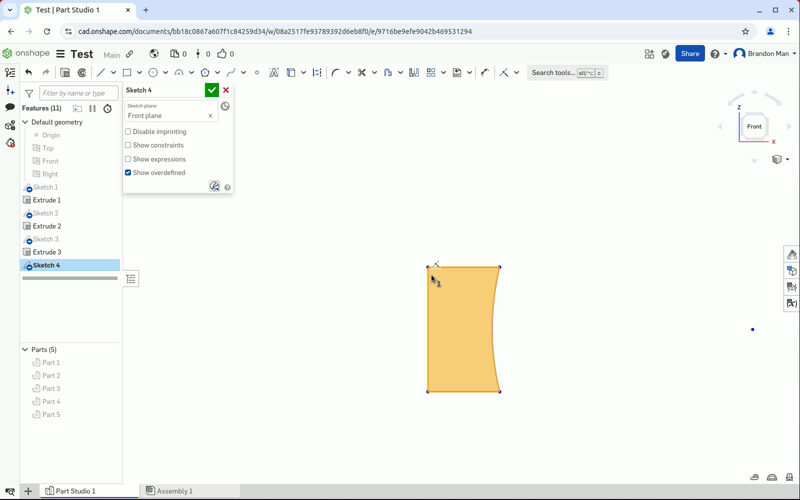
scroll(-6)
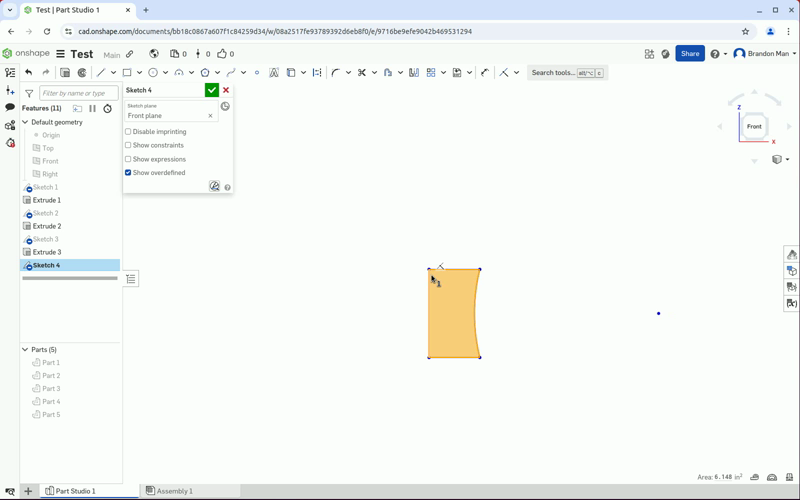
scroll(-6)
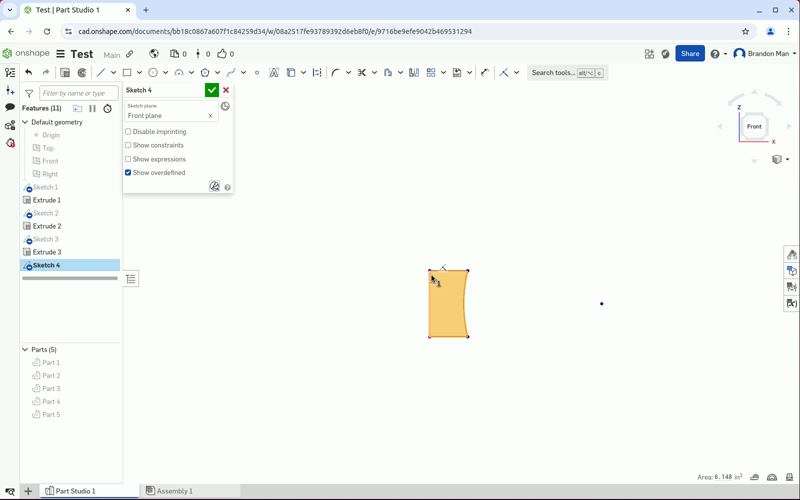
scroll(-6)
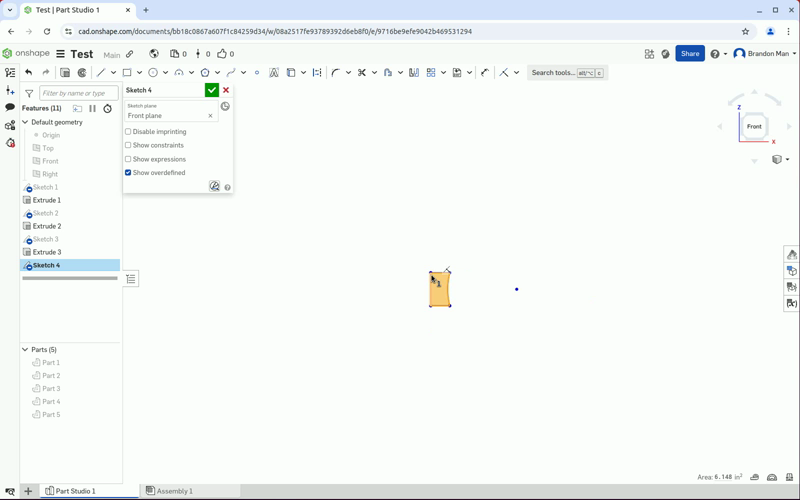
scroll(-6)
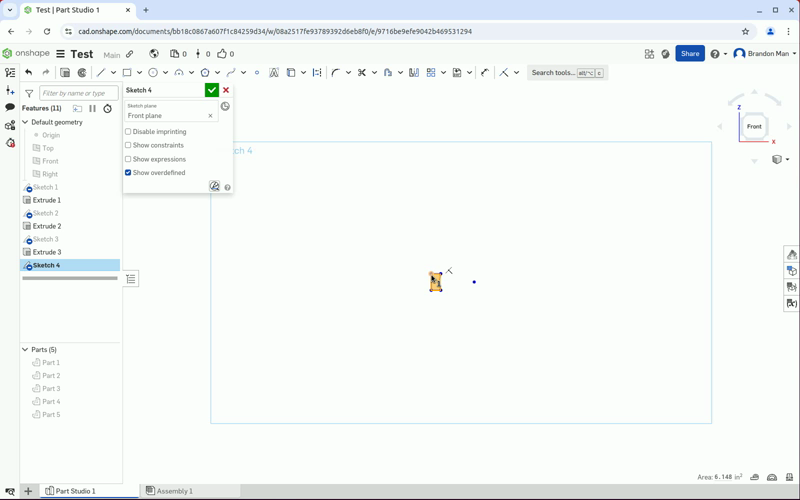
mouse_move(73, 352)
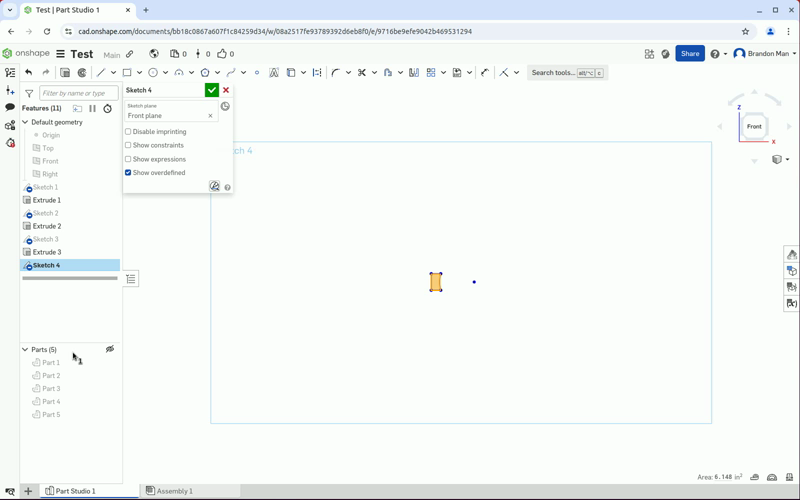
key(shift+y)
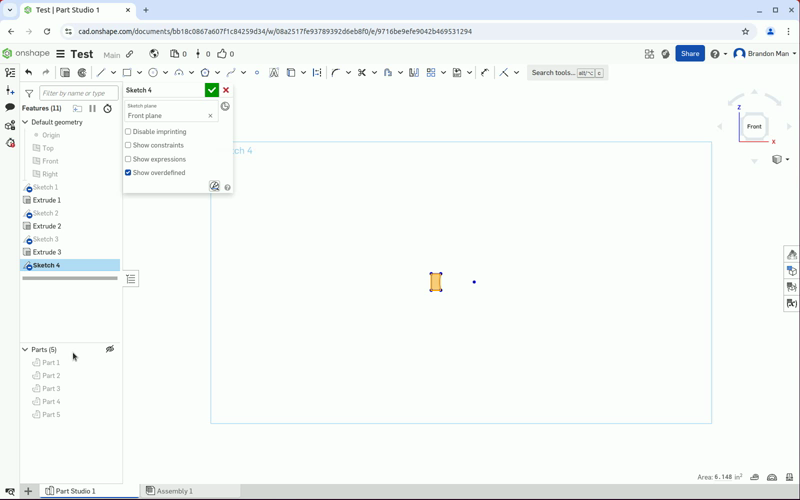
key(shift+e)
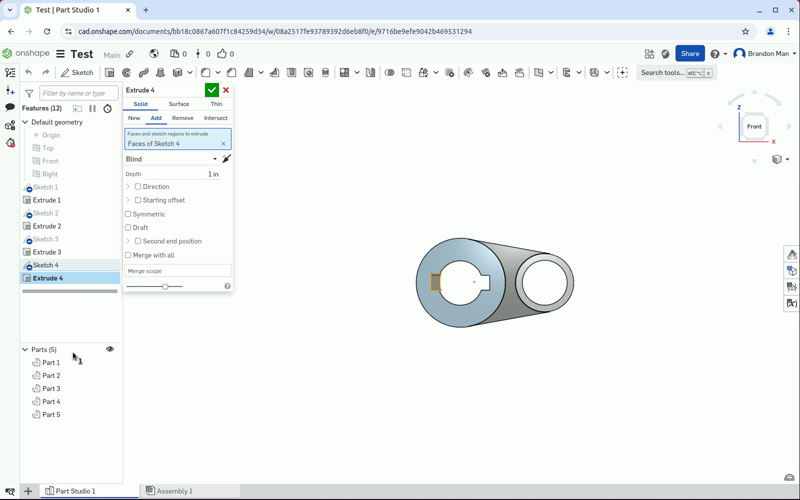
mouse_move(143, 106)
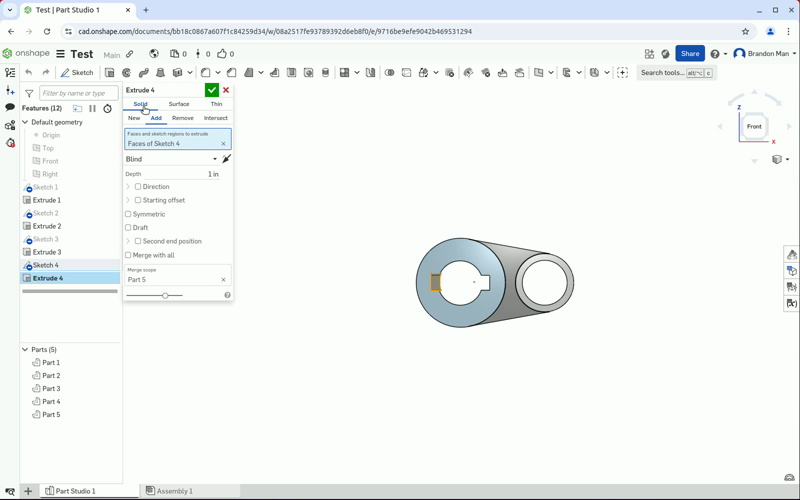
click(143, 106)
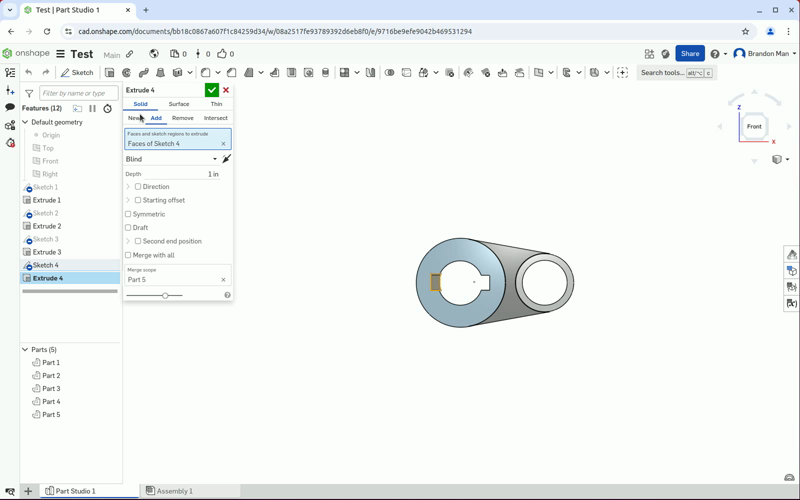
mouse_move(137, 120)
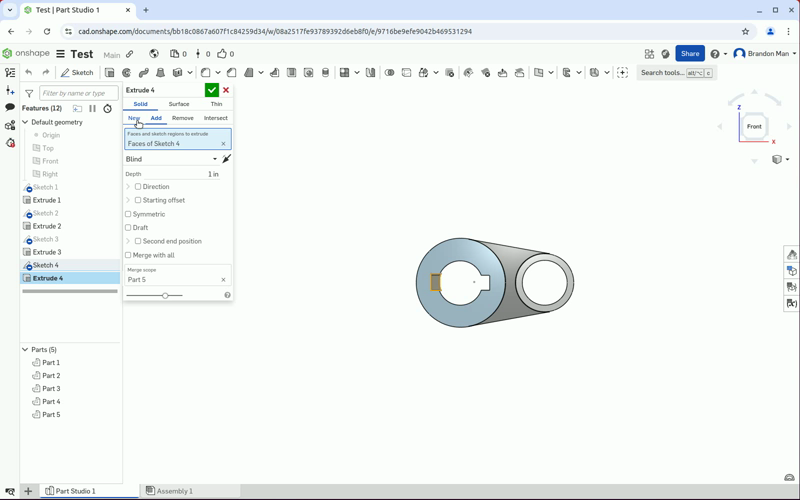
click(137, 120)
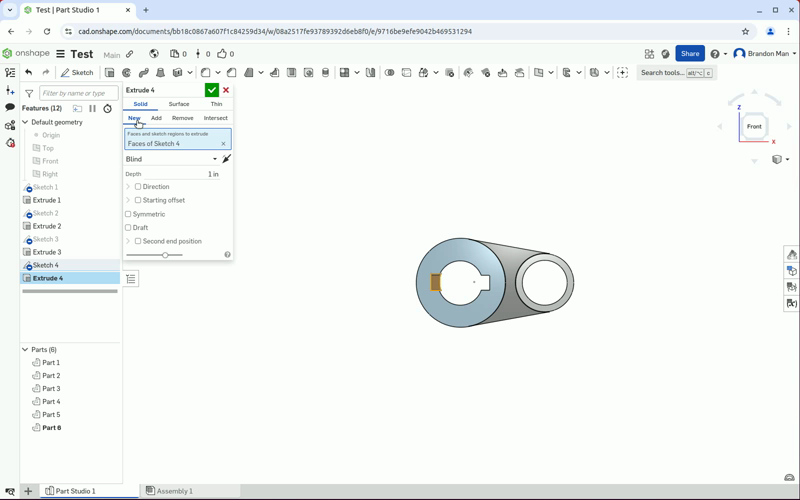
key(tab, 4)
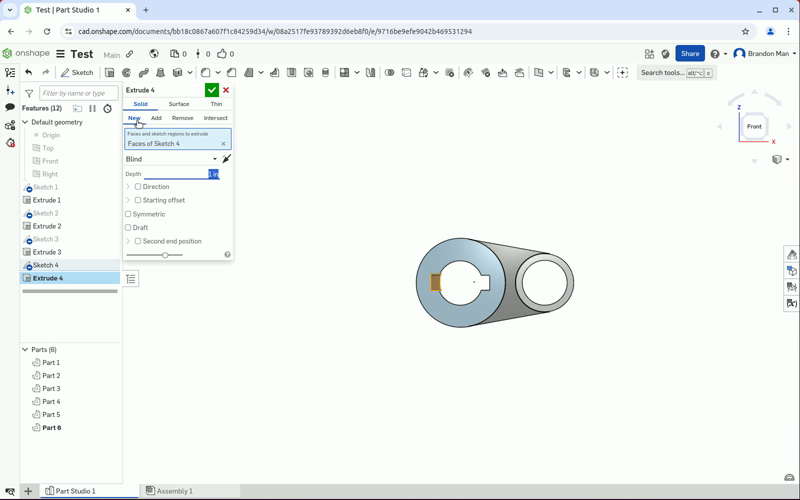
text(7.943)
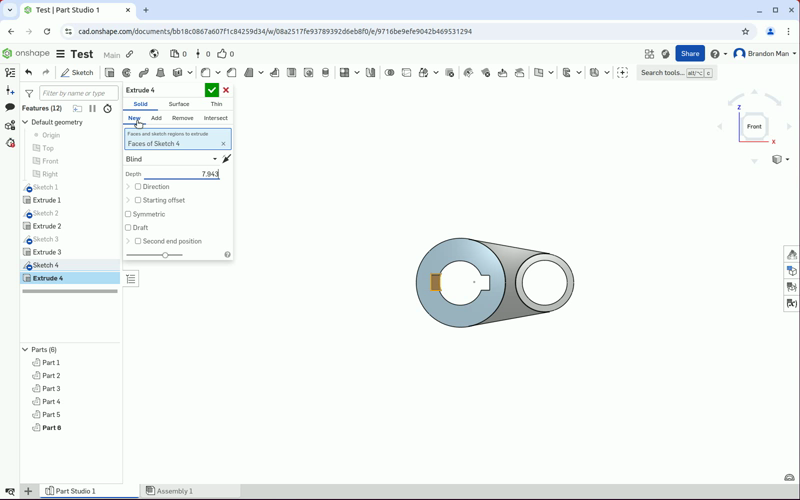
key(enter)
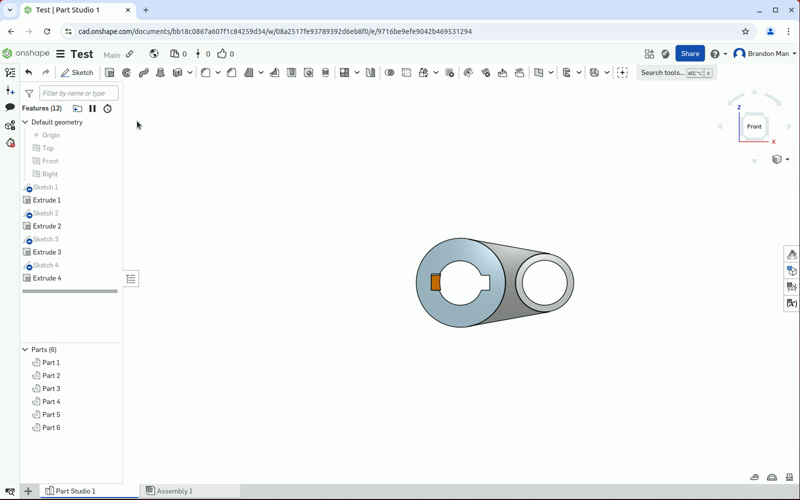
key(shift+h)
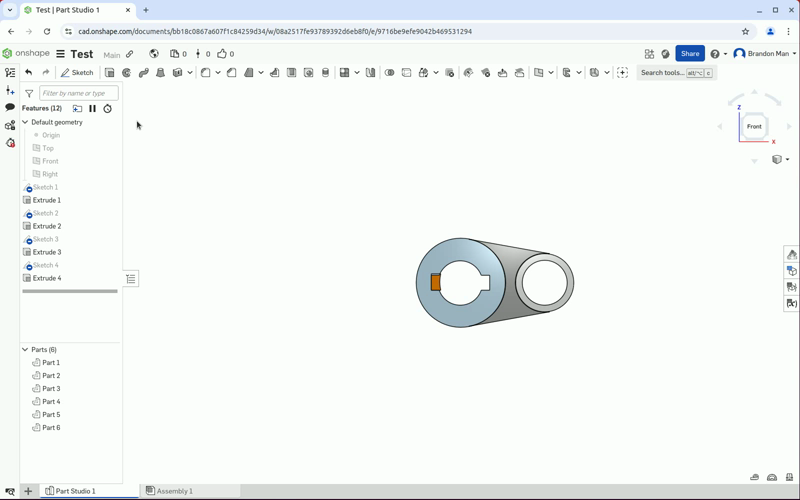
key(shift+h)
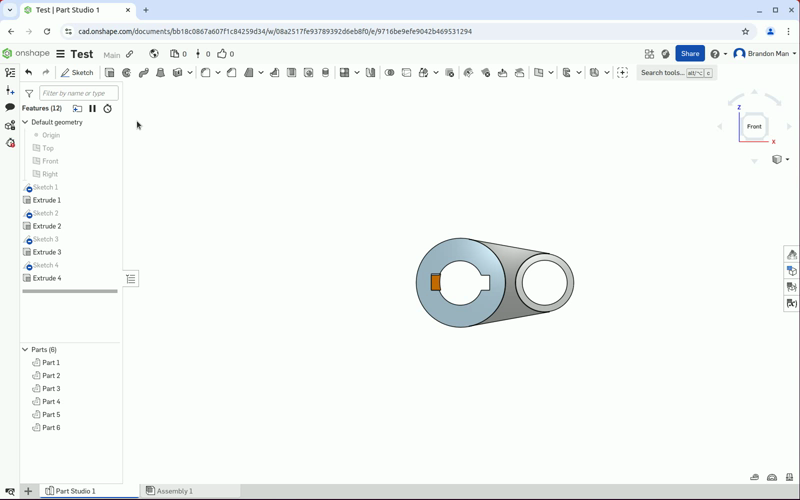
mouse_move(73, 189)
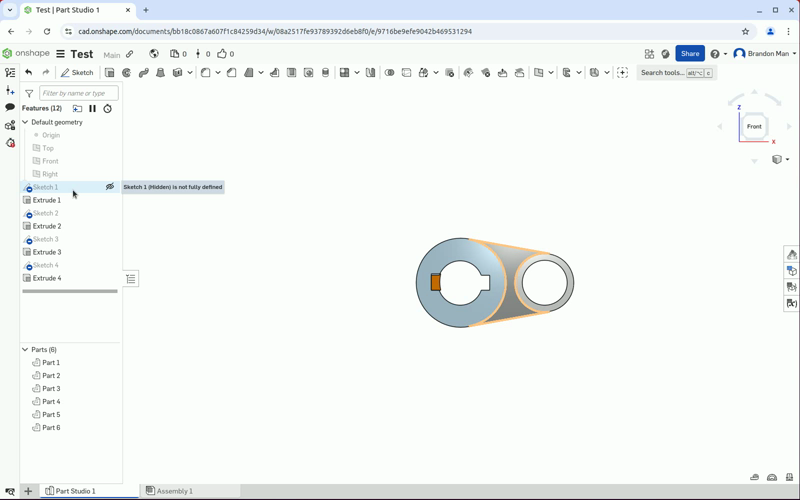
click(73, 189)
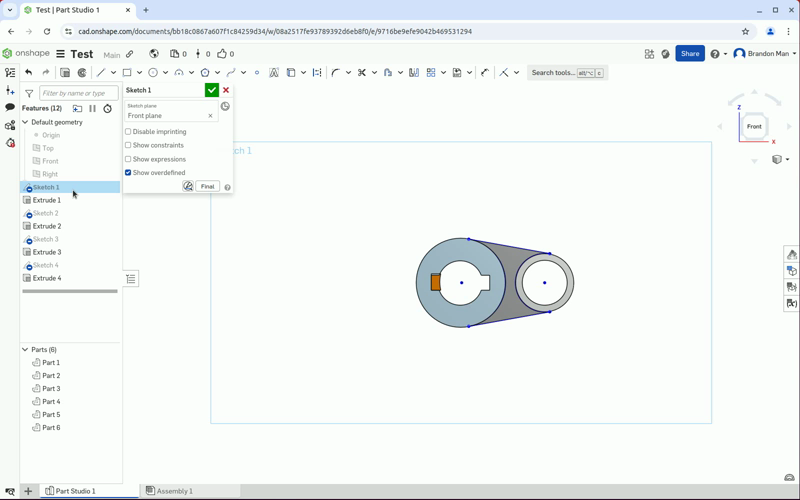
mouse_move(229, 92)
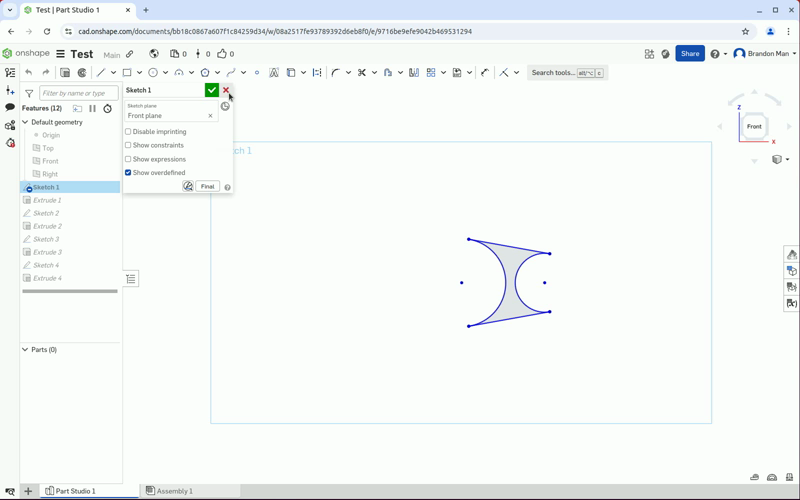
click(229, 92)
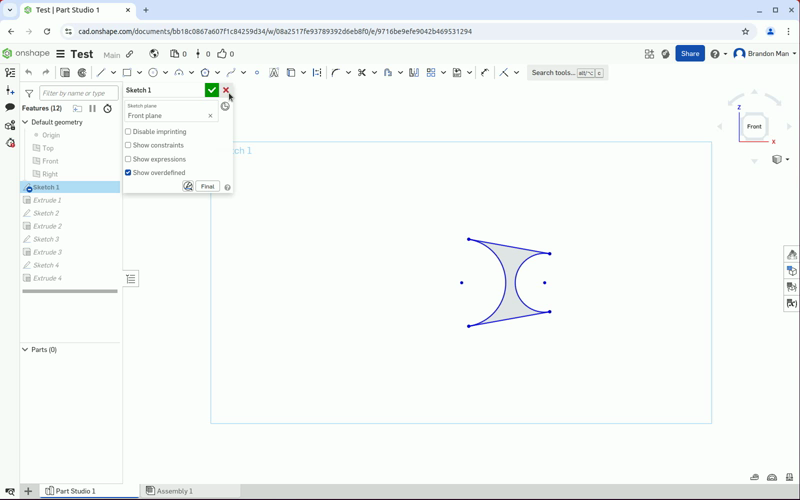
key(shift+s)
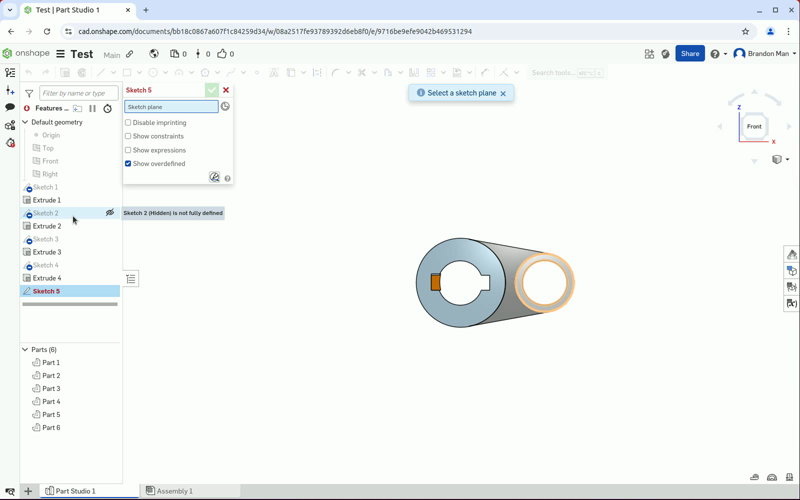
scroll(3)
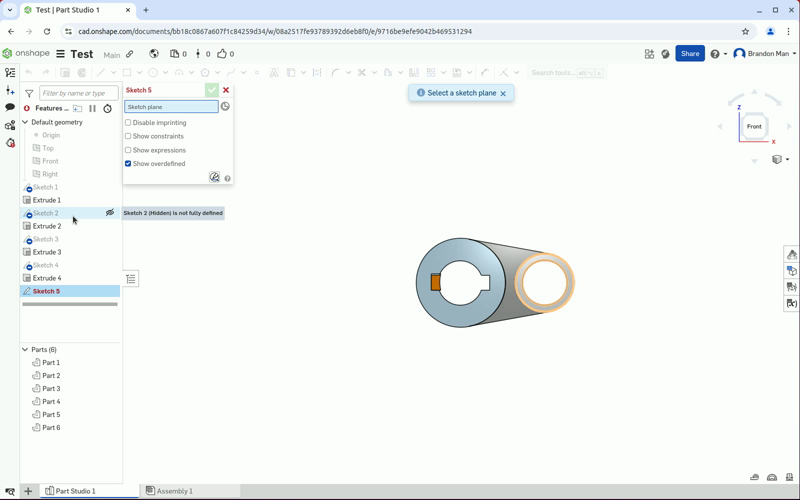
mouse_move(73, 163)
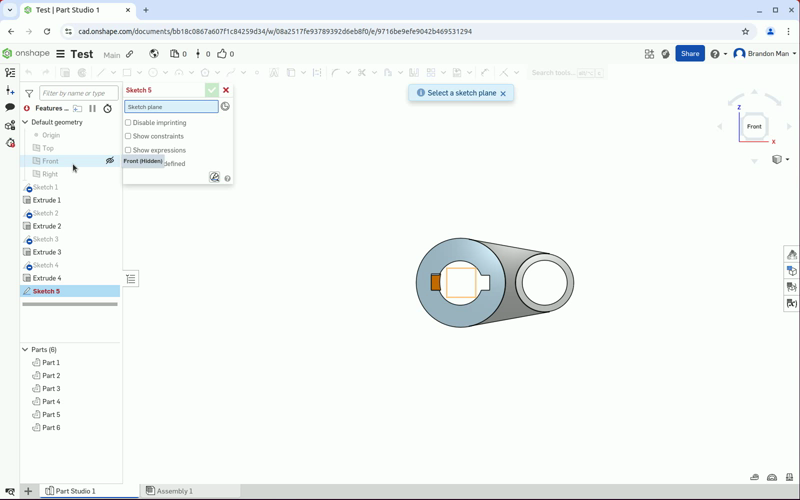
click(73, 163)
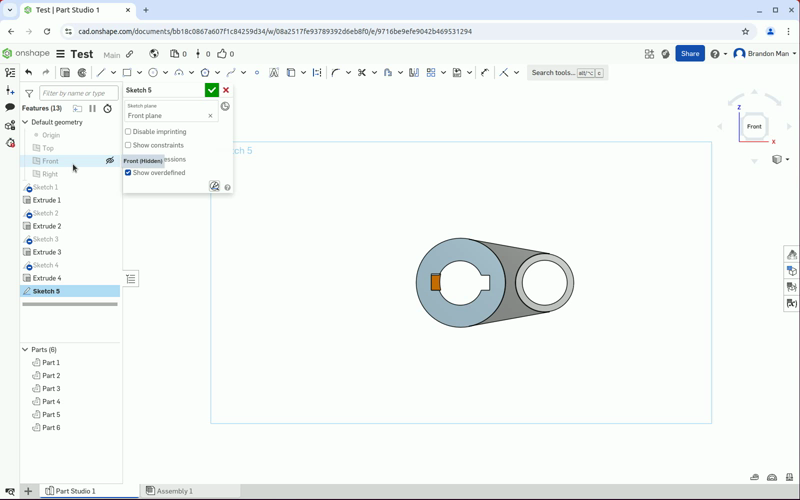
mouse_move(73, 352)
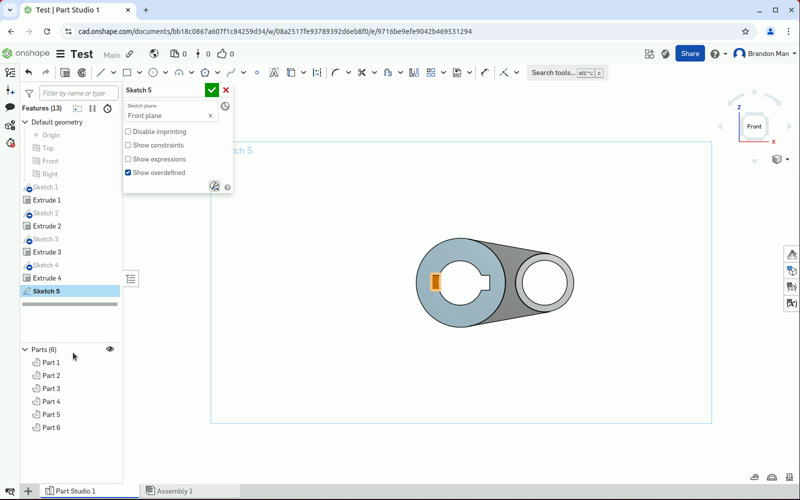
key(y)
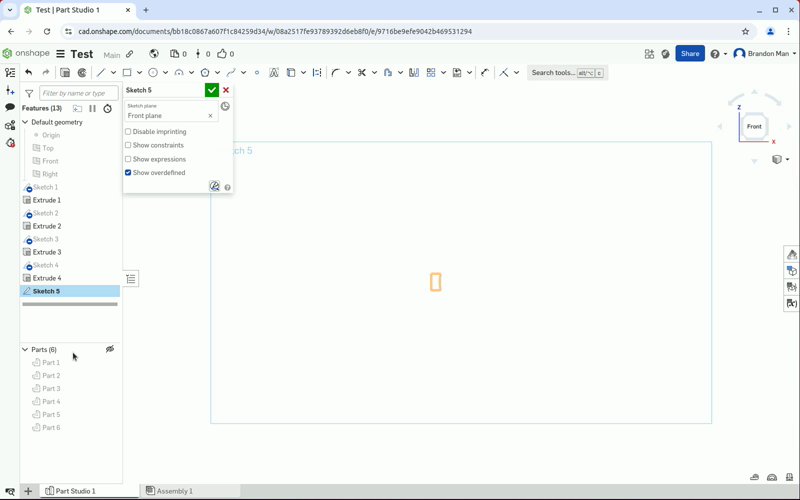
key(c)
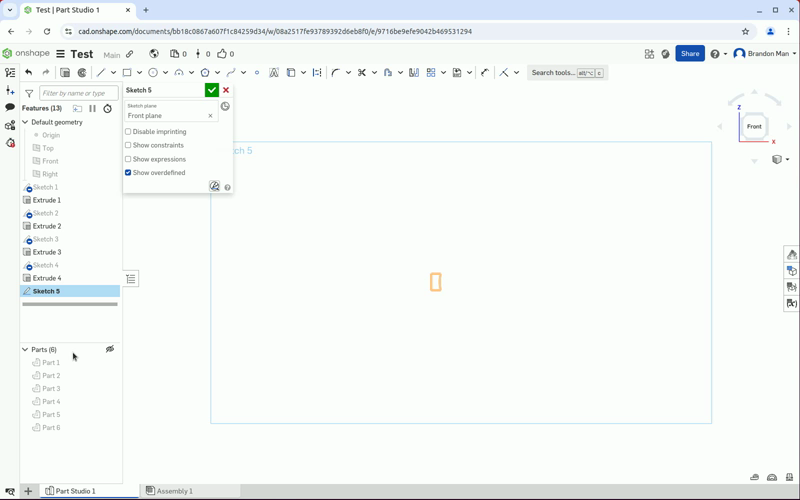
key_down(shift)
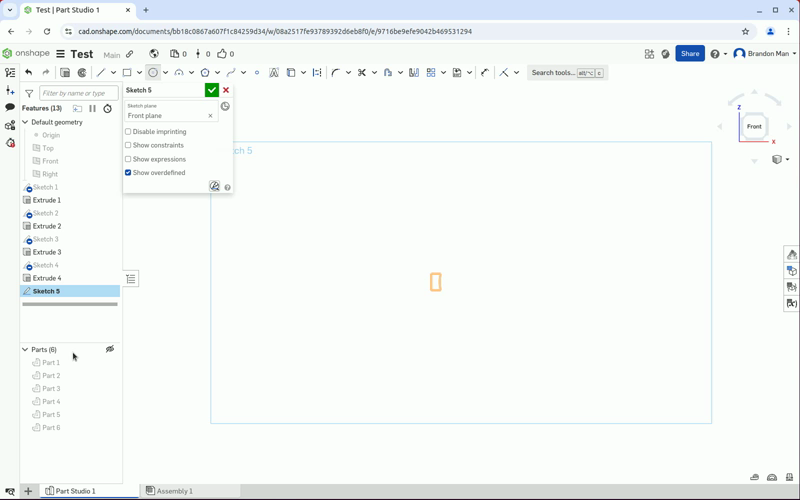
mouse_move(460, 282)
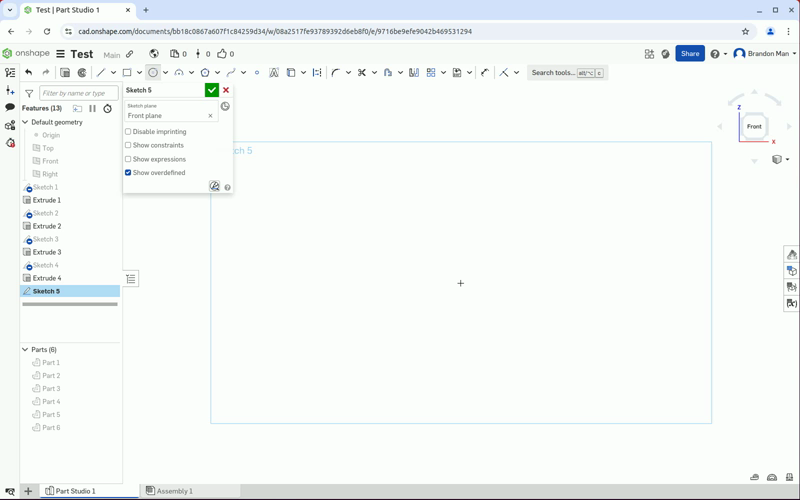
click(460, 282)
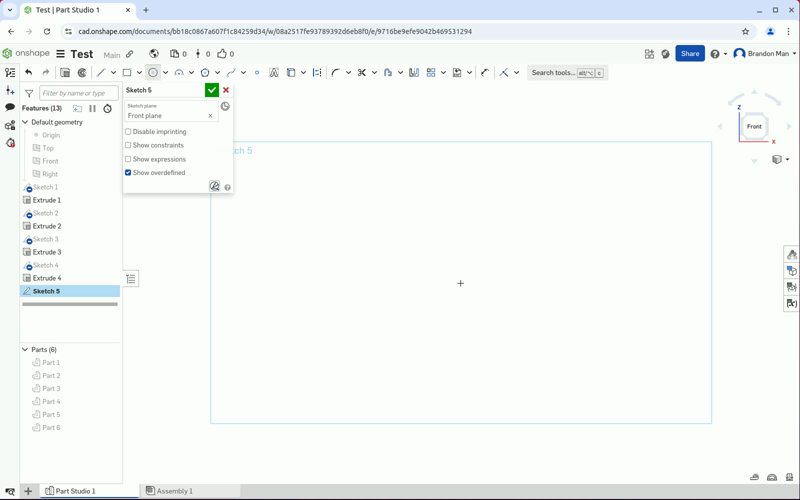
key_up(shift)
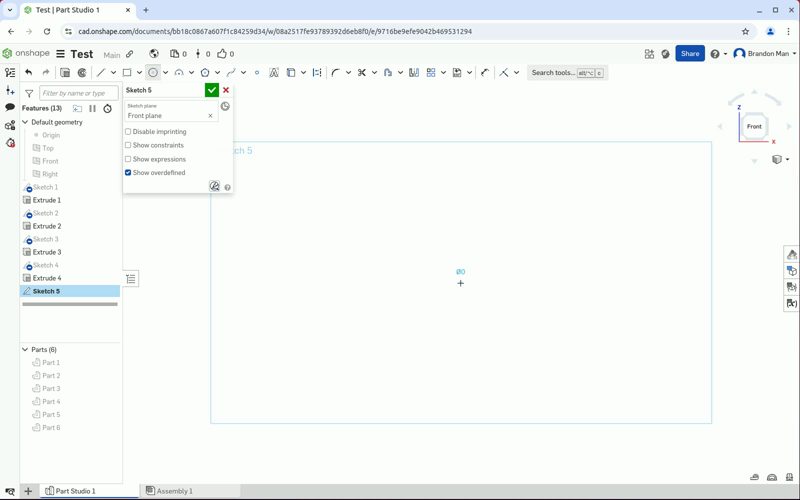
mouse_move(505, 282)
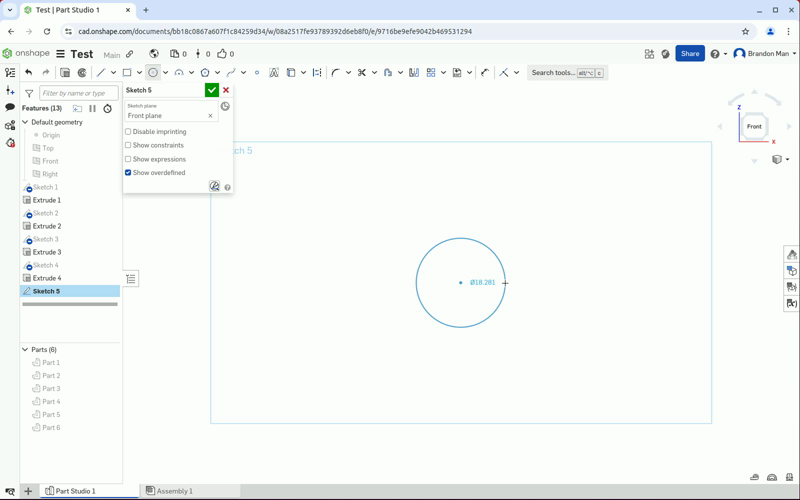
click(505, 282)
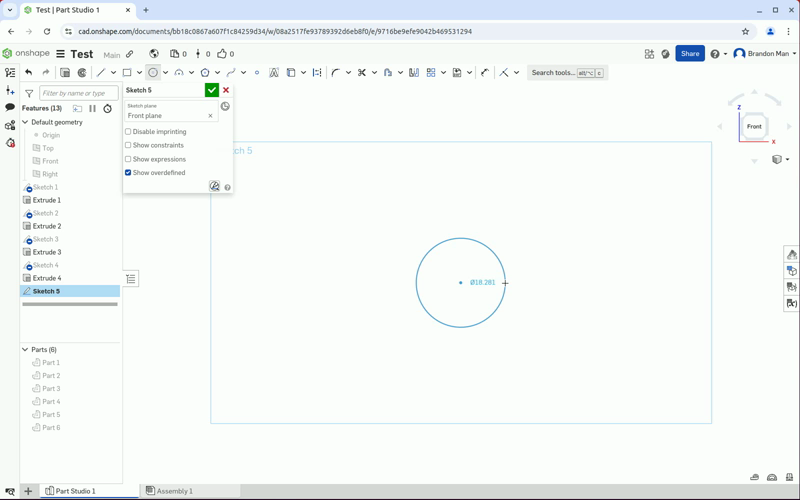
key(esc)
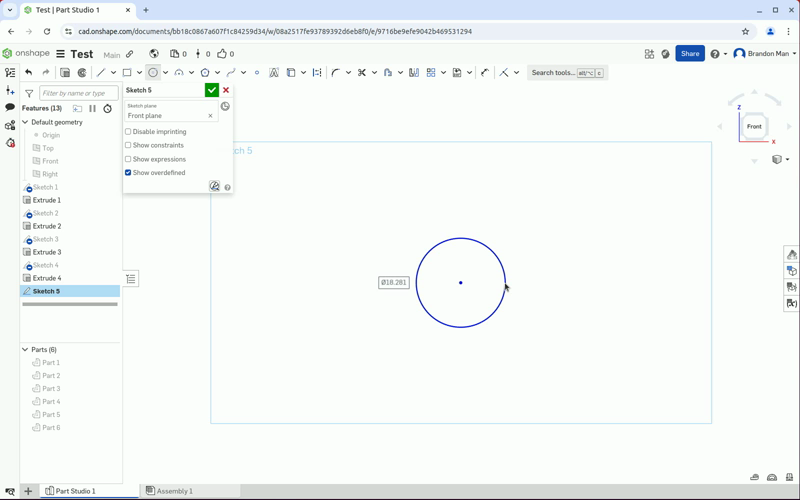
key(l)
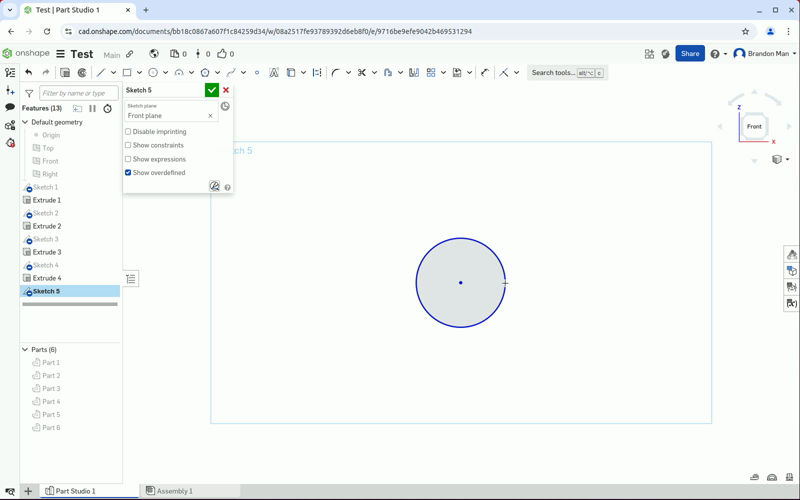
key_down(shift)
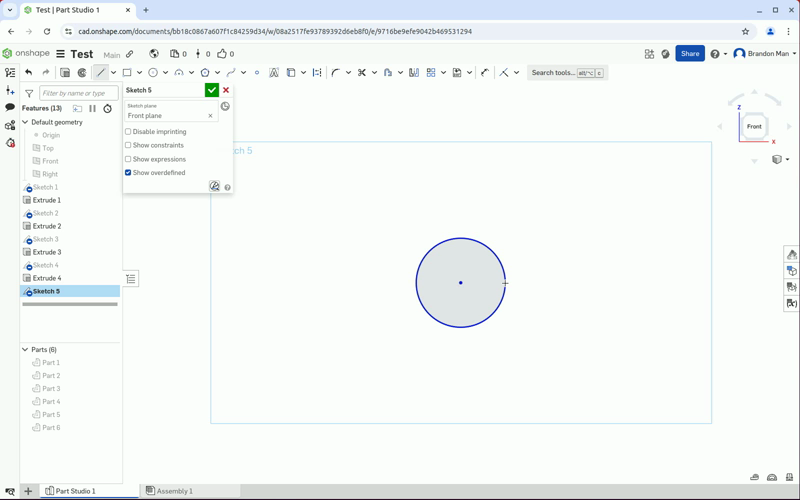
mouse_move(431, 290)
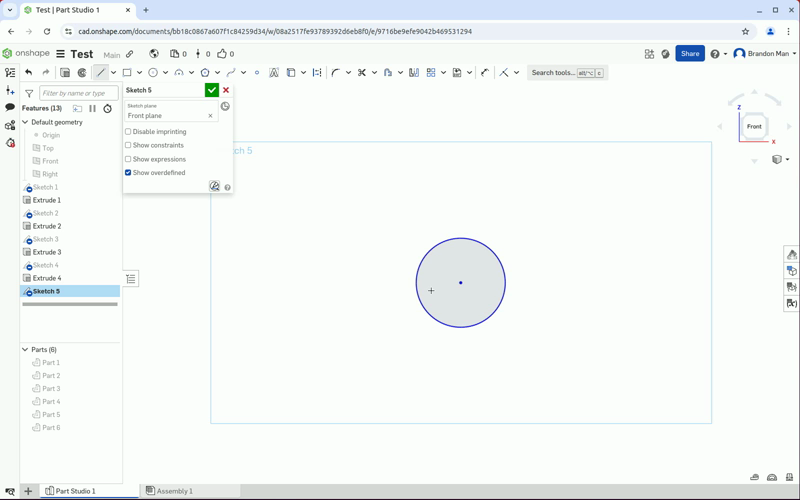
click(431, 290)
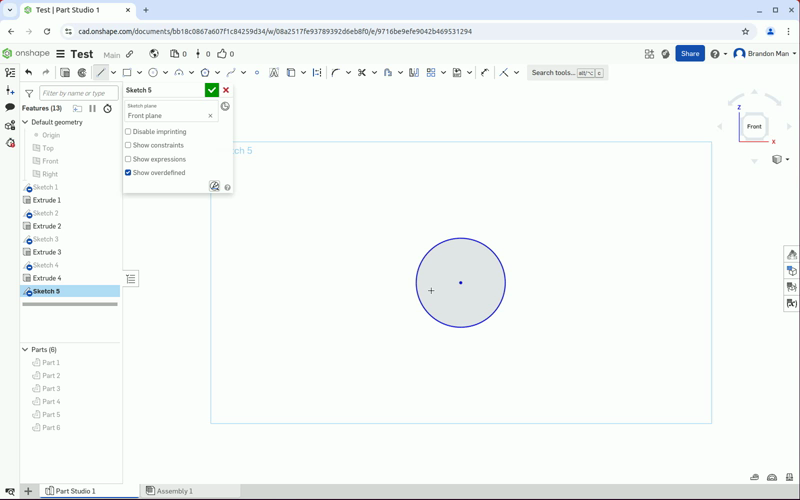
key_up(shift)
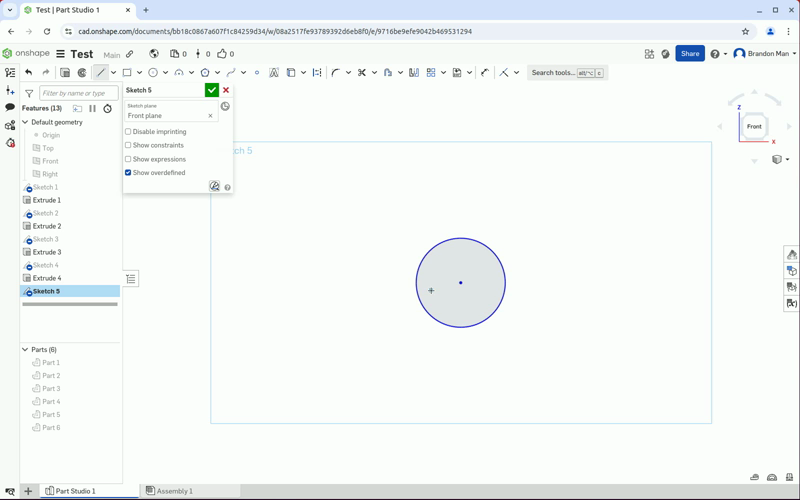
key_down(shift)
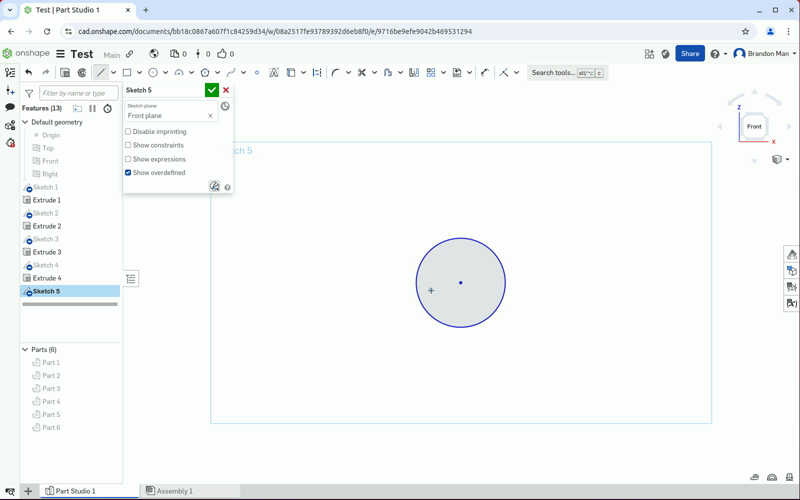
mouse_move(461, 290)
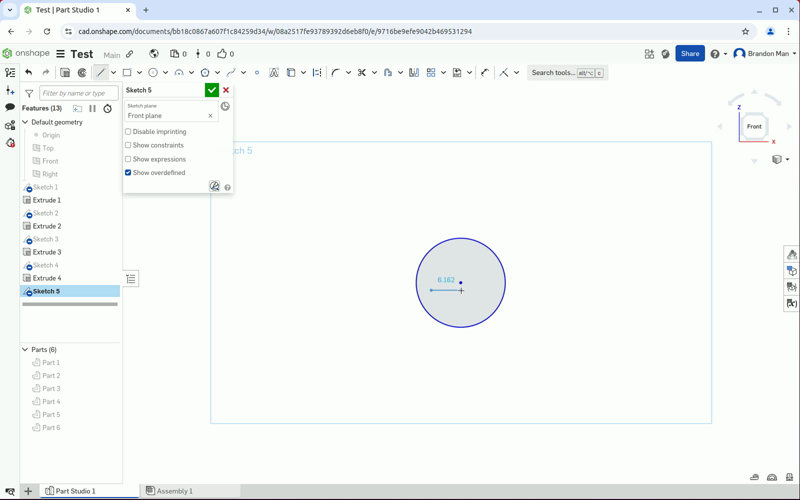
mouse_move(439, 290)
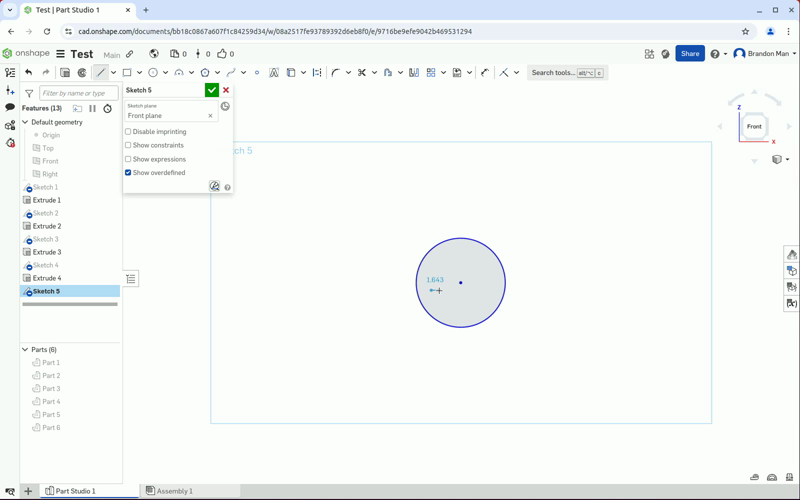
click(439, 290)
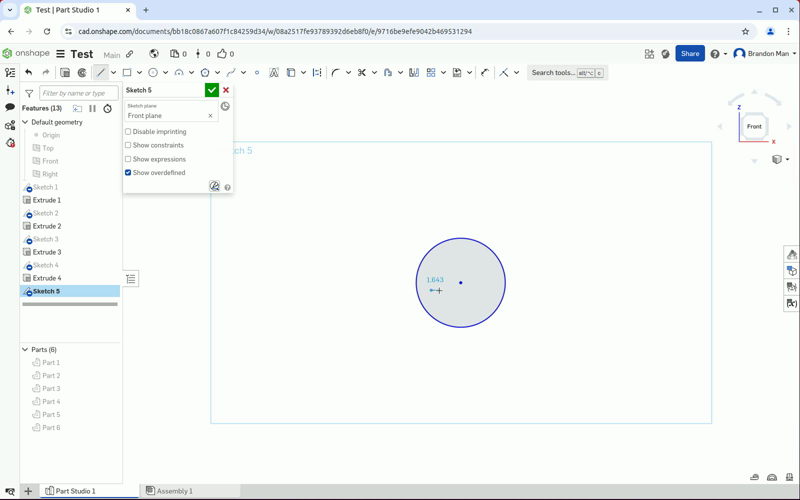
key_up(shift)
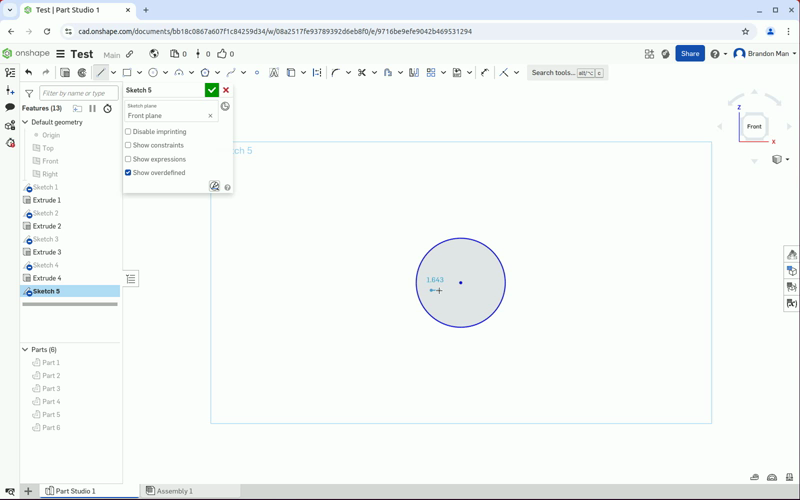
key(esc)
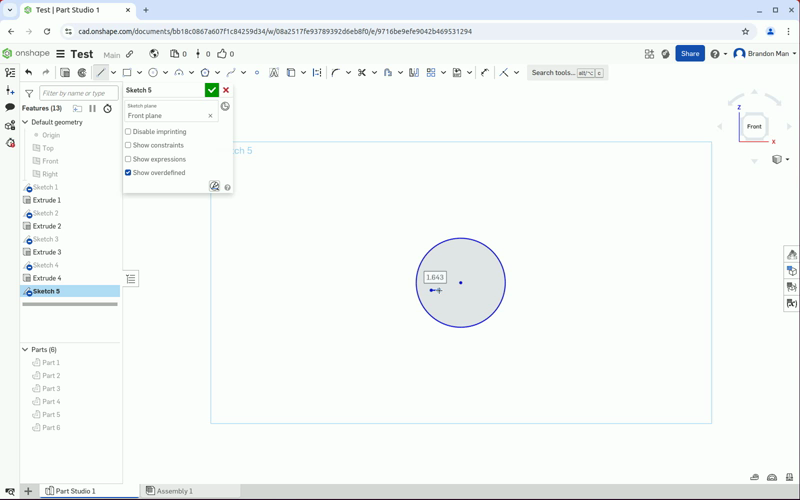
key(a)
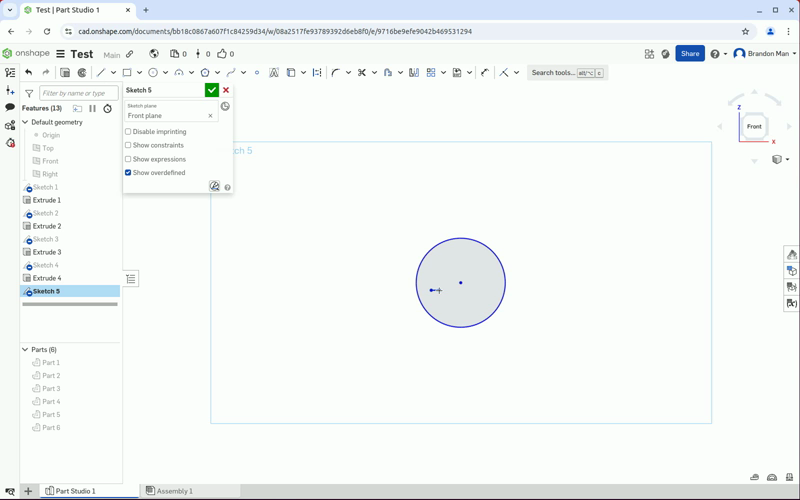
mouse_move(439, 290)
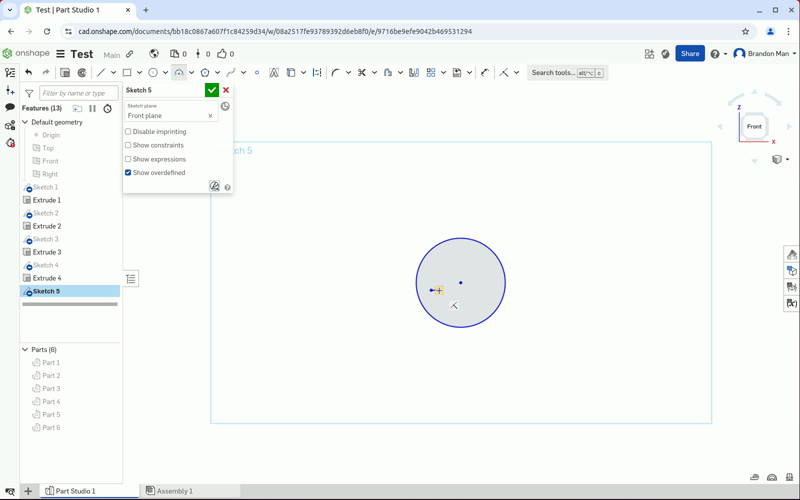
click(439, 290)
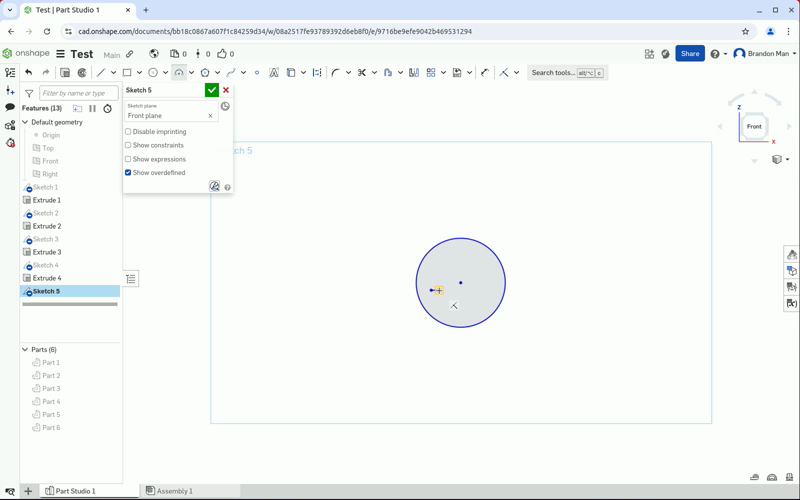
key_down(shift)
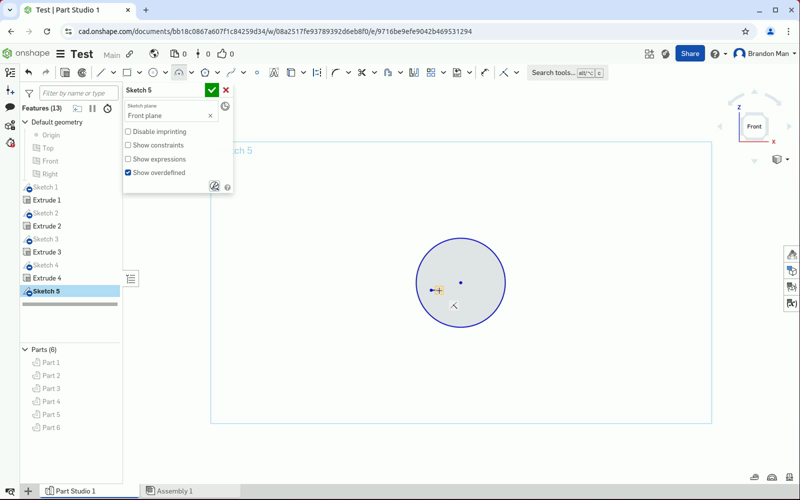
mouse_move(481, 290)
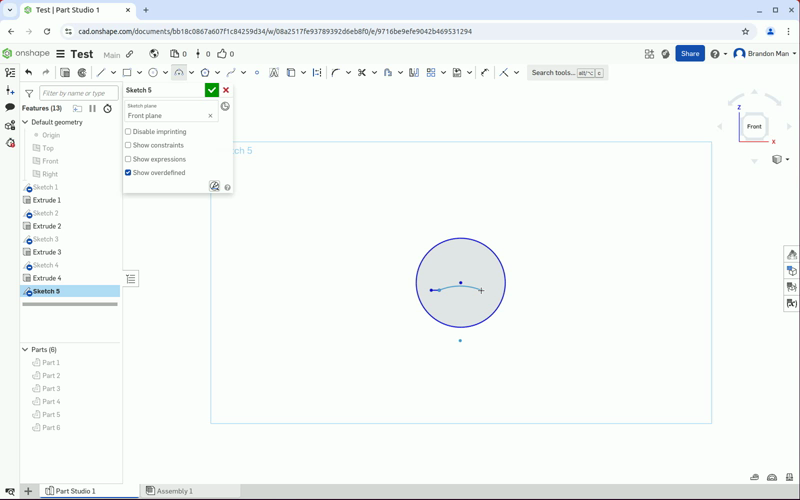
click(481, 290)
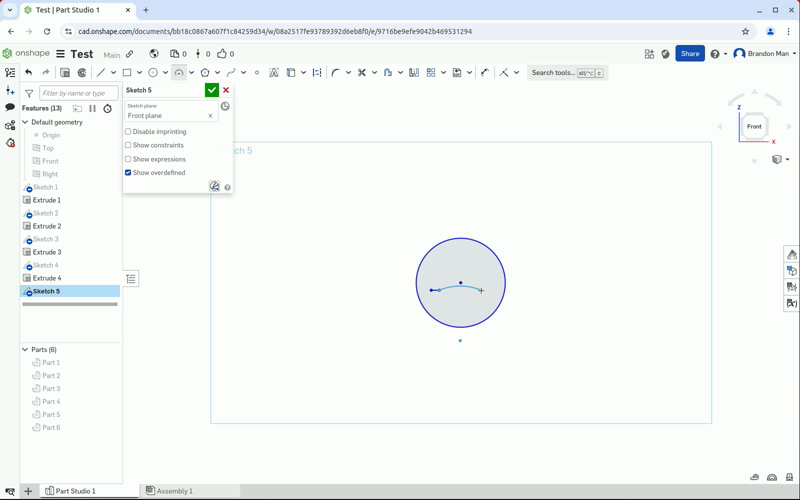
mouse_move(460, 305)
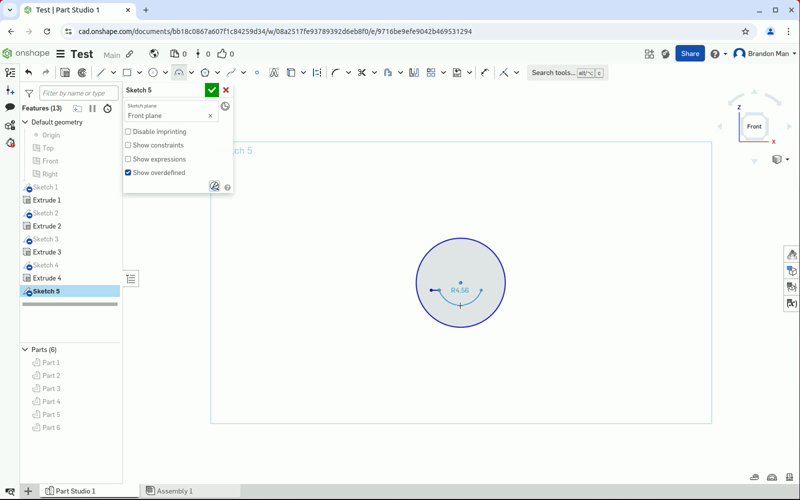
click(460, 305)
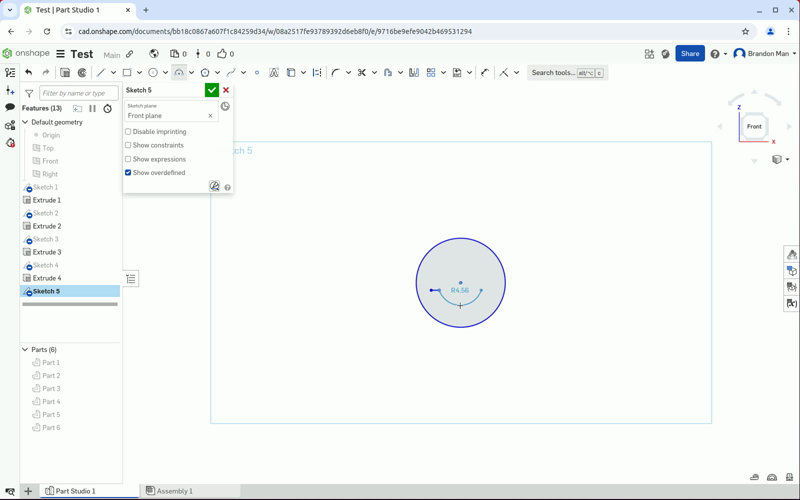
key_up(shift)
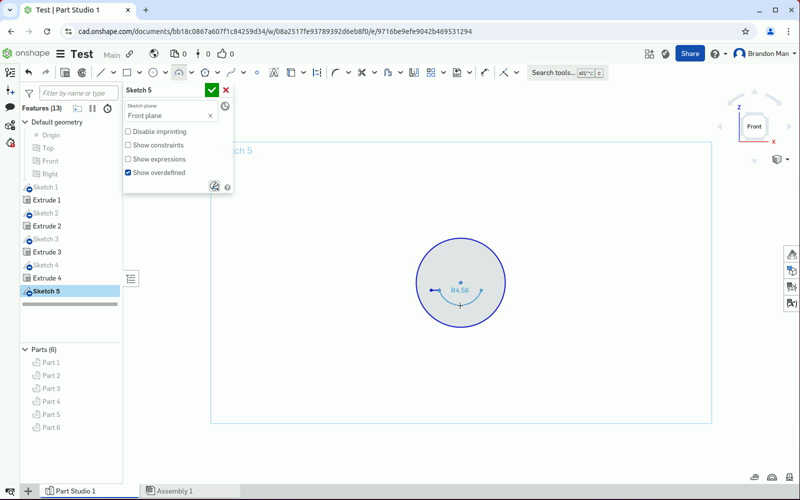
key(esc)
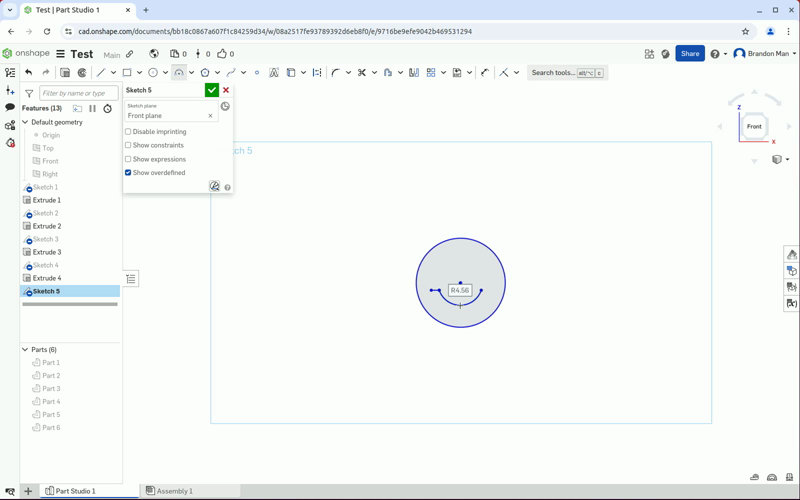
key(l)
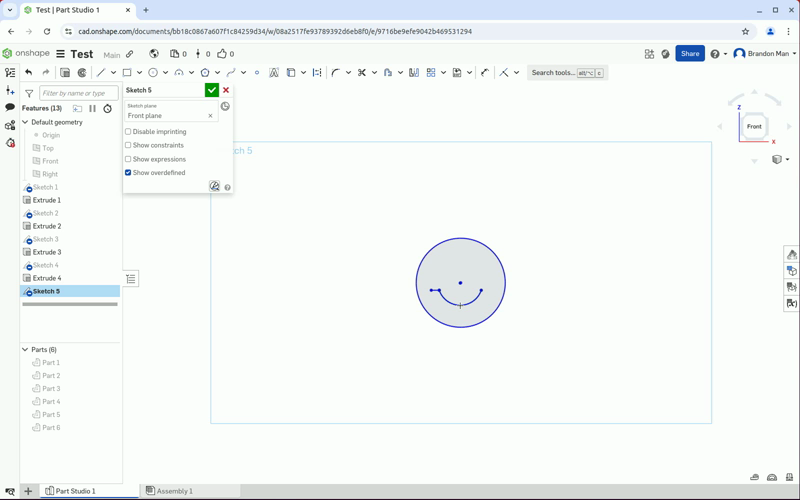
mouse_move(481, 290)
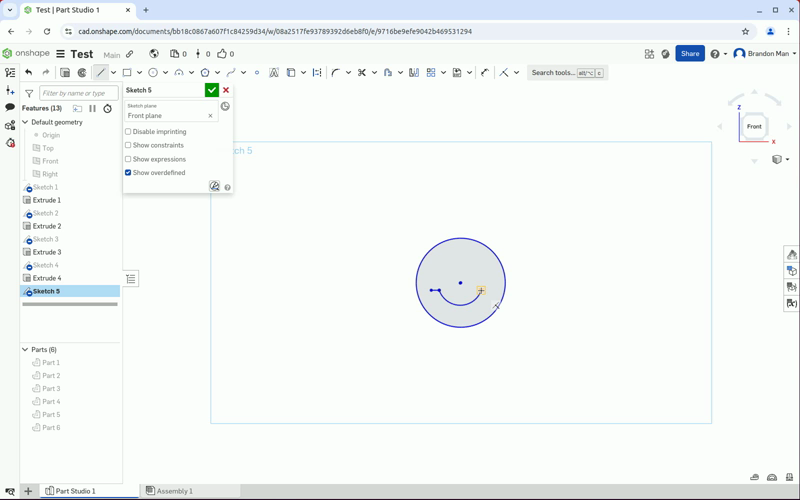
click(481, 290)
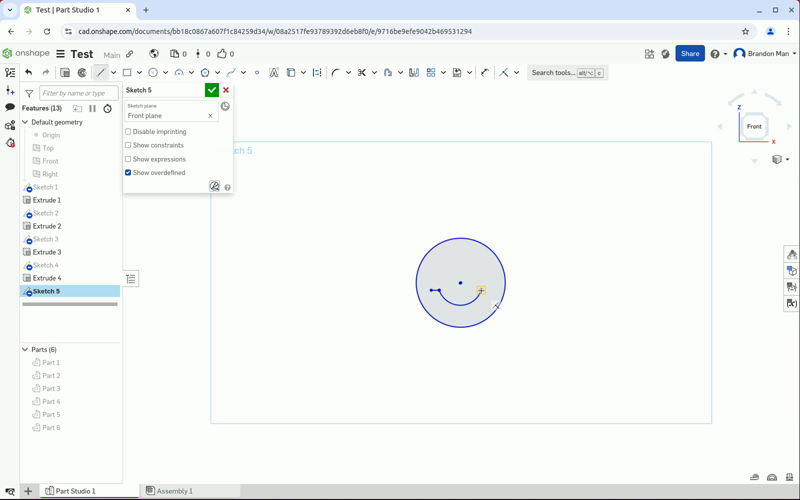
key_down(shift)
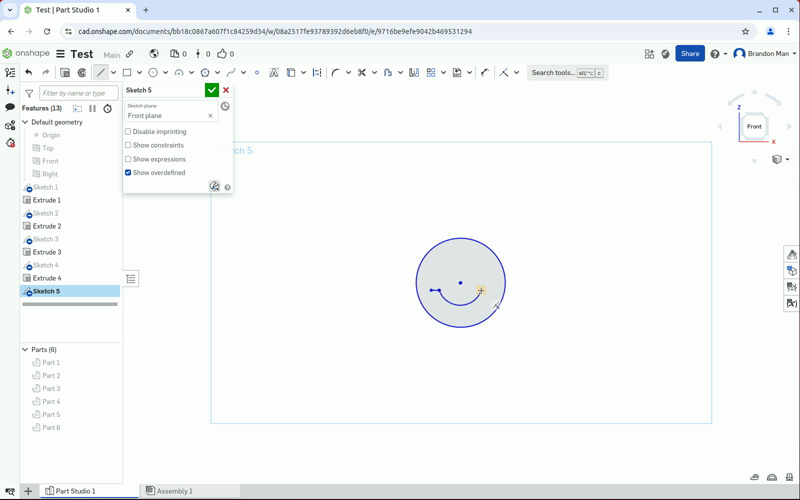
mouse_move(511, 290)
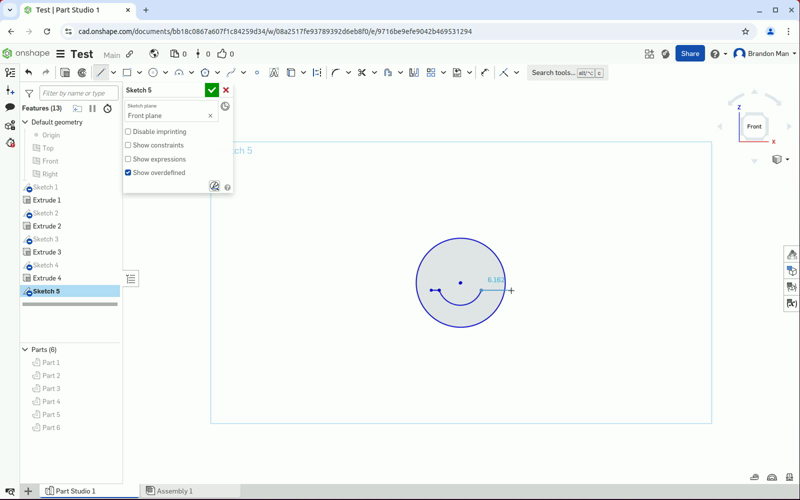
mouse_move(489, 290)
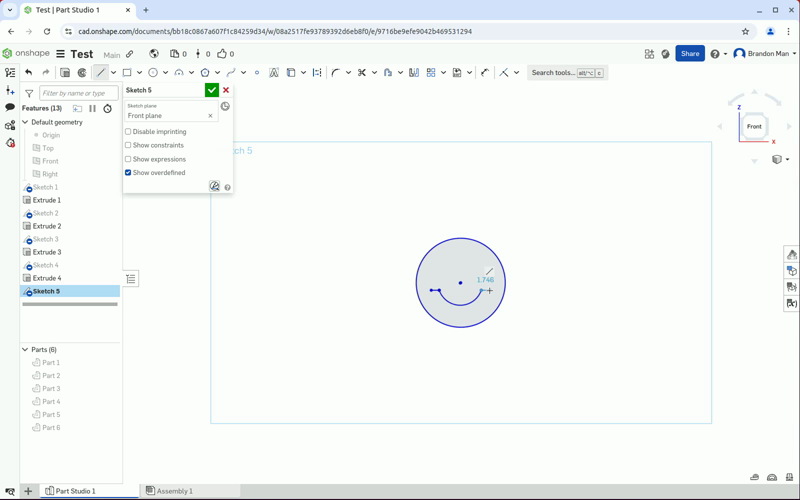
click(489, 290)
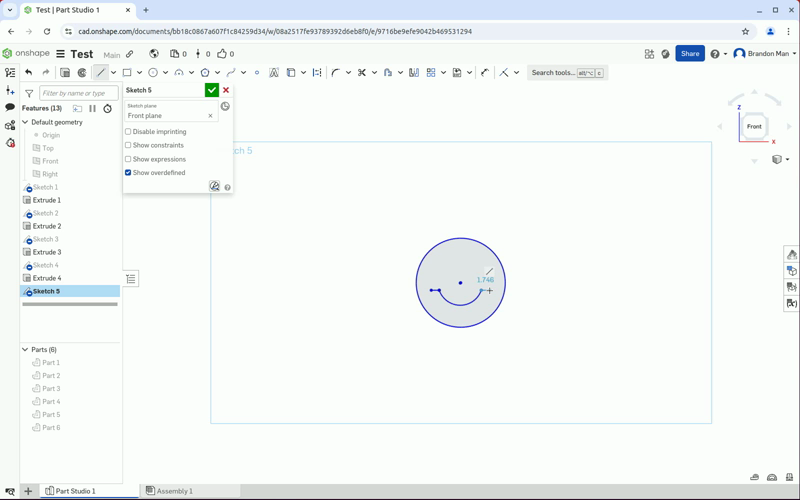
key_up(shift)
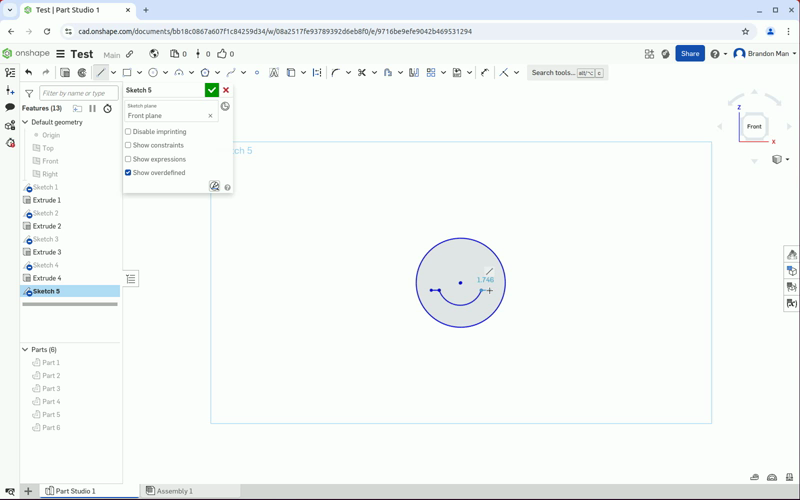
key_down(shift)
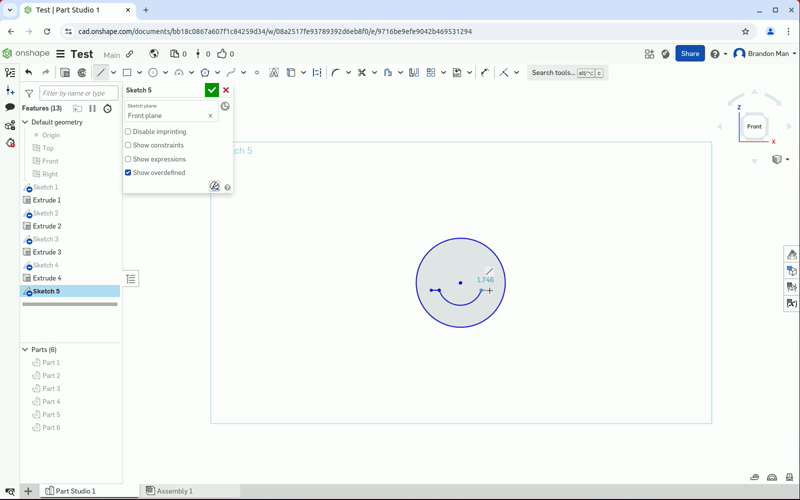
mouse_move(519, 290)
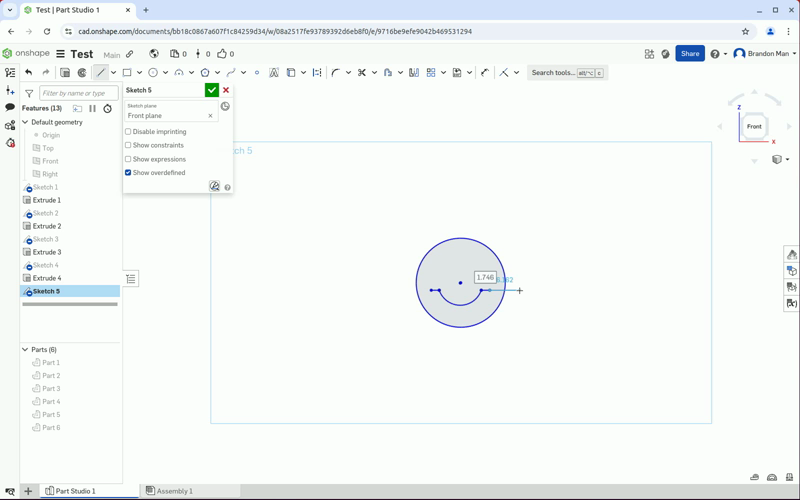
mouse_move(489, 275)
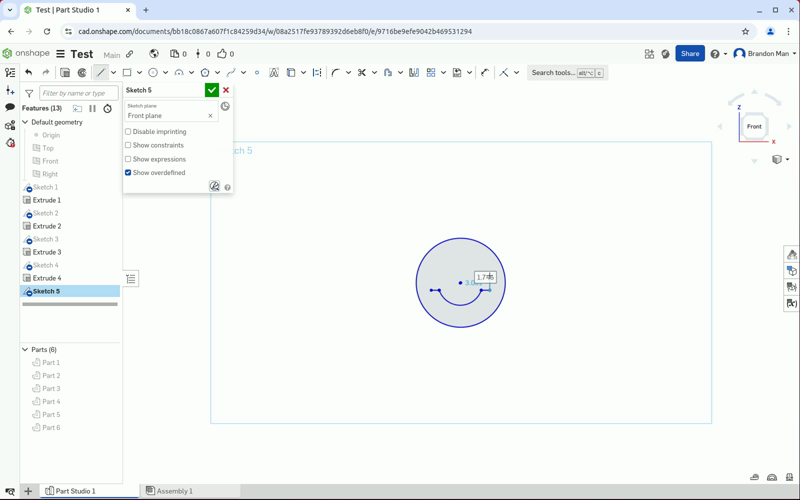
click(489, 275)
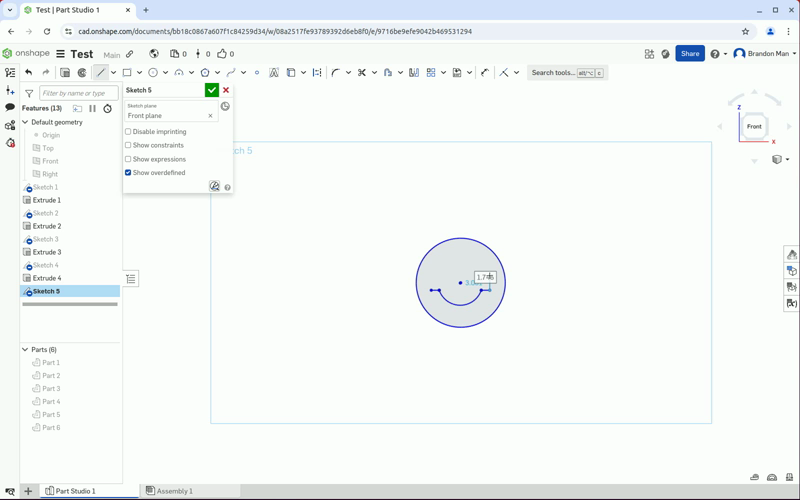
key_up(shift)
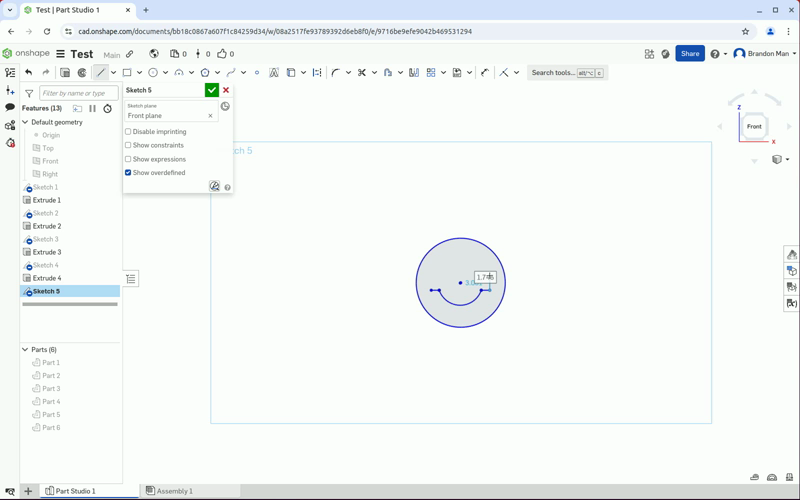
key_down(shift)
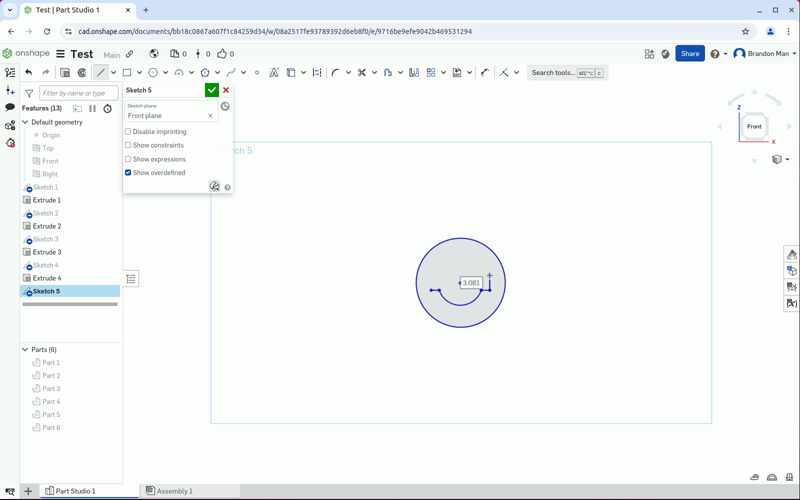
mouse_move(519, 275)
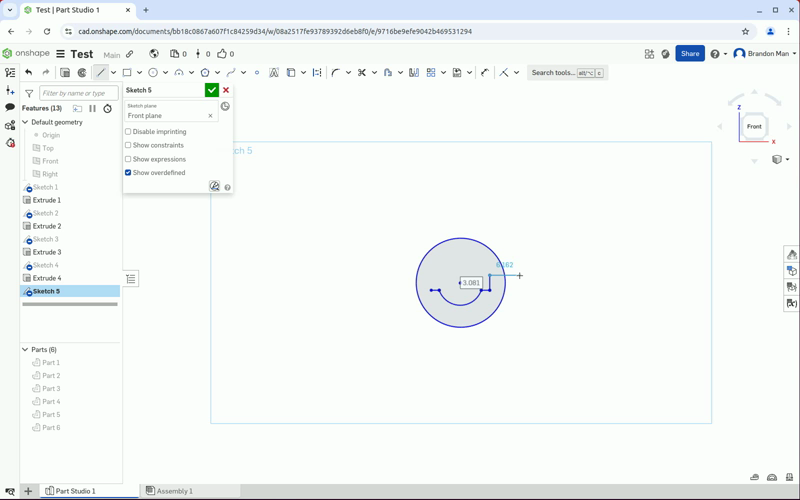
mouse_move(481, 275)
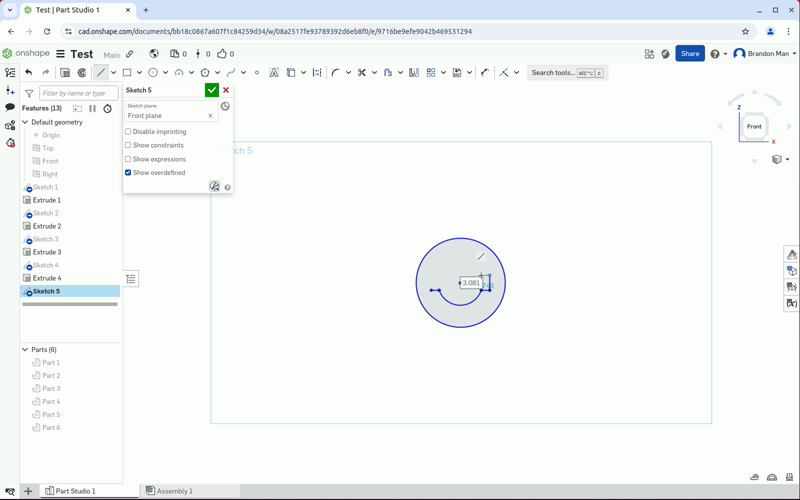
click(481, 275)
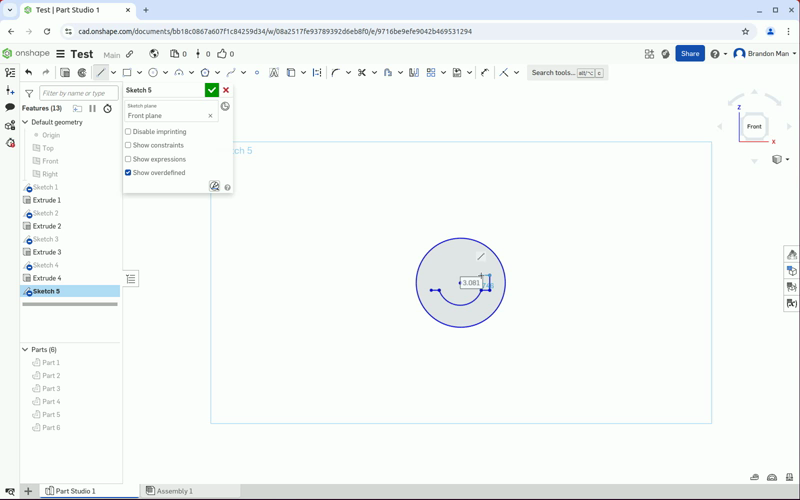
key_up(shift)
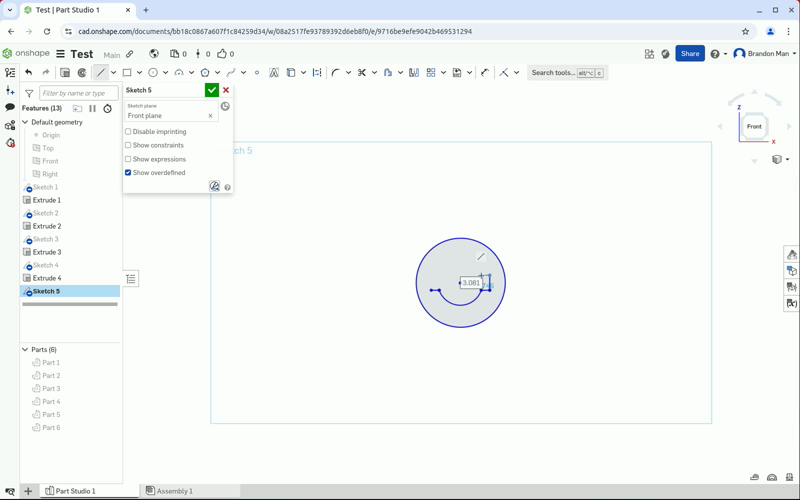
key(esc)
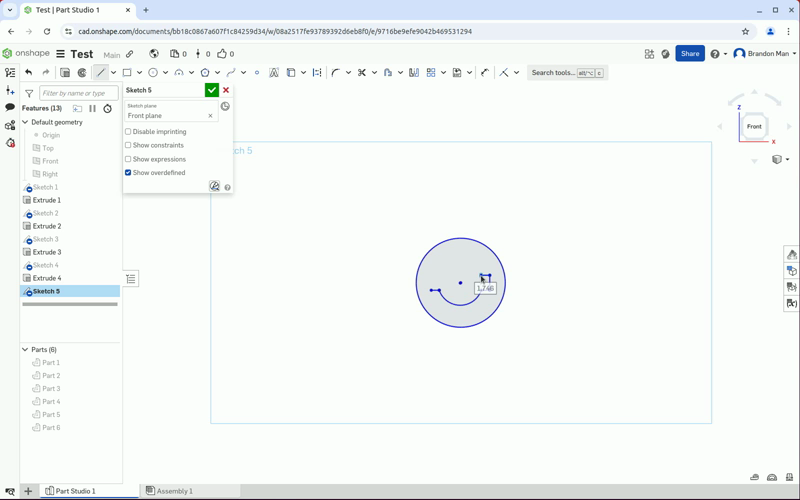
key(a)
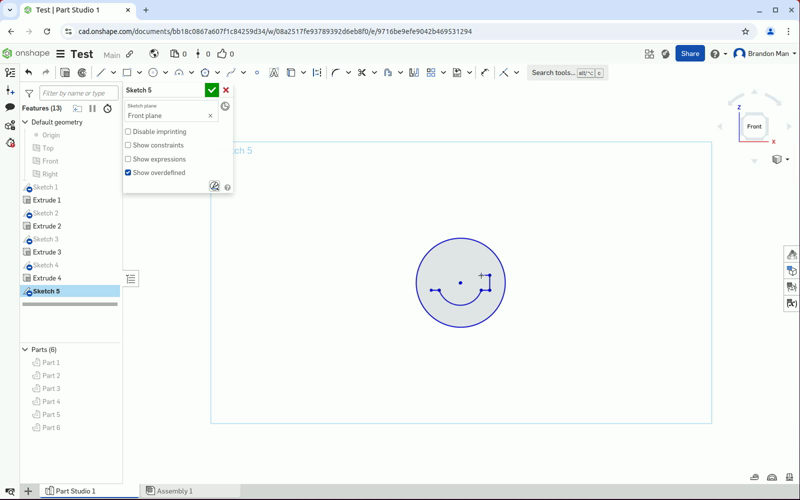
mouse_move(481, 275)
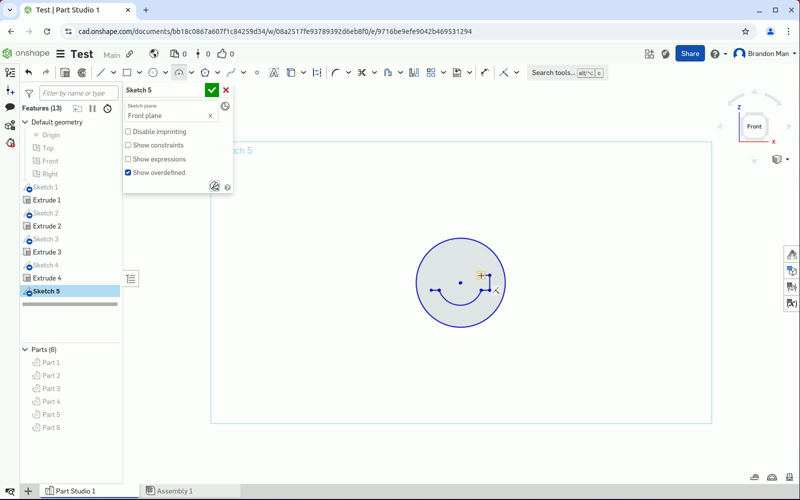
click(481, 275)
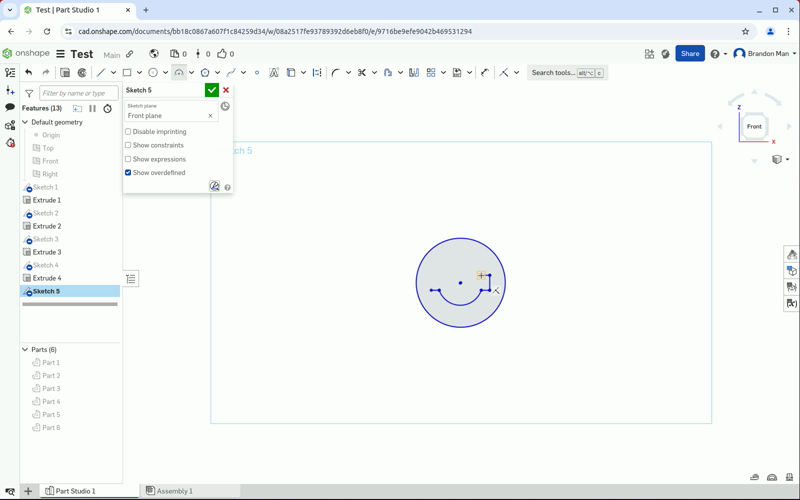
key_down(shift)
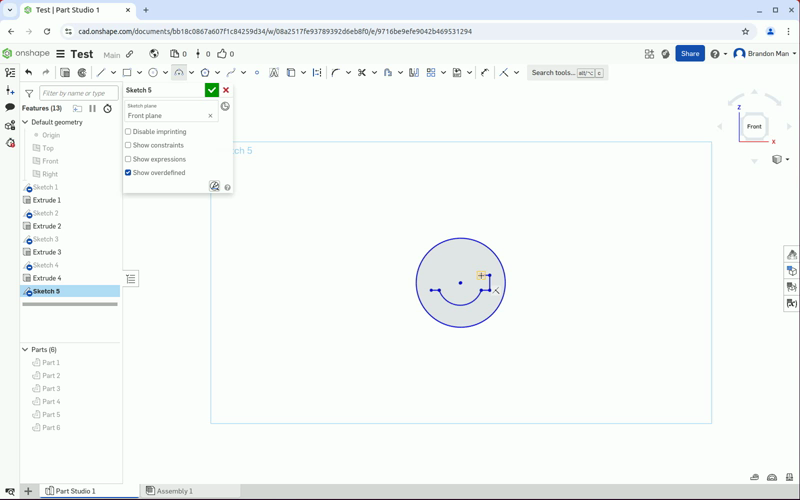
mouse_move(439, 275)
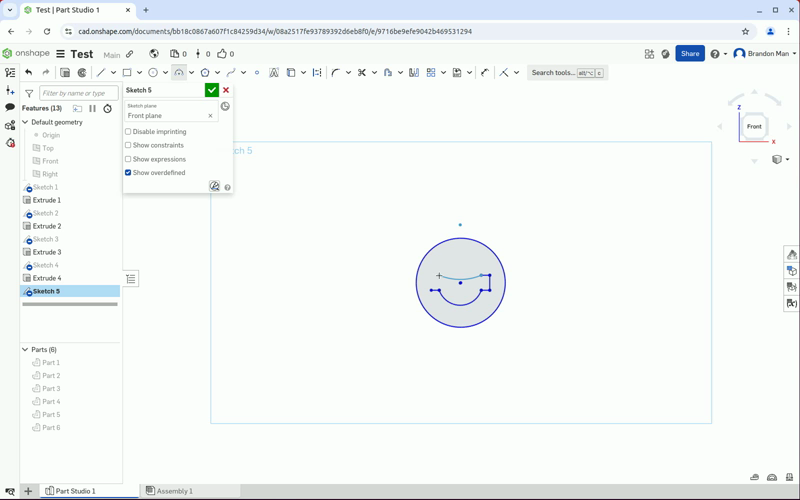
click(439, 275)
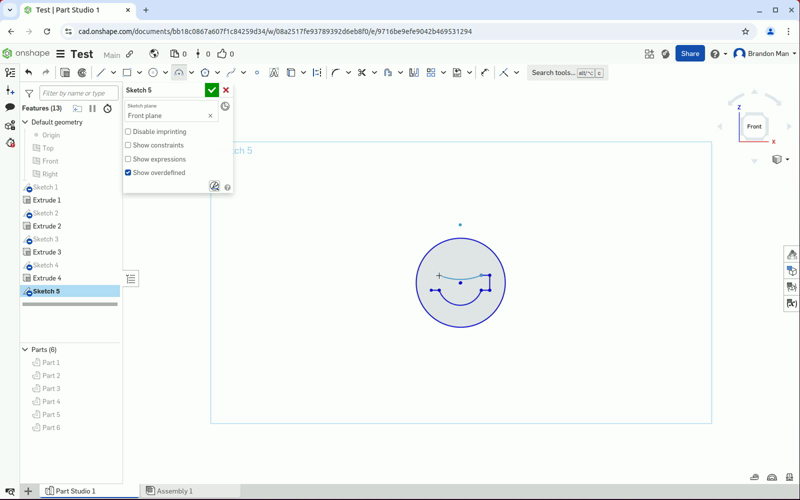
mouse_move(460, 260)
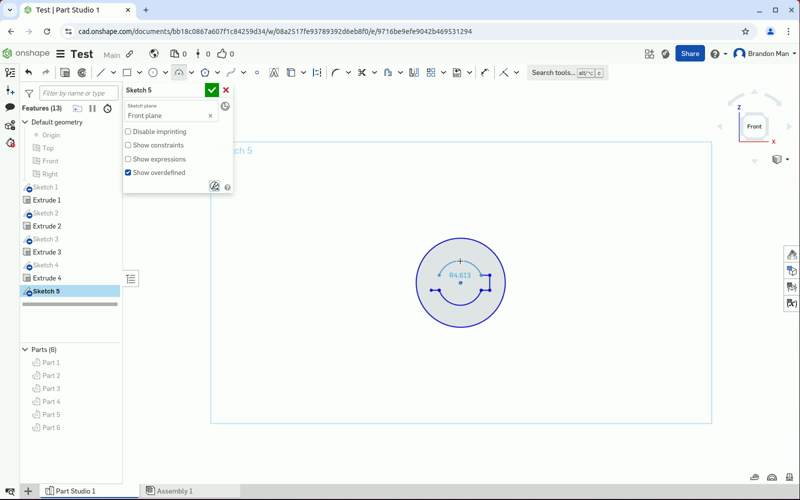
click(460, 260)
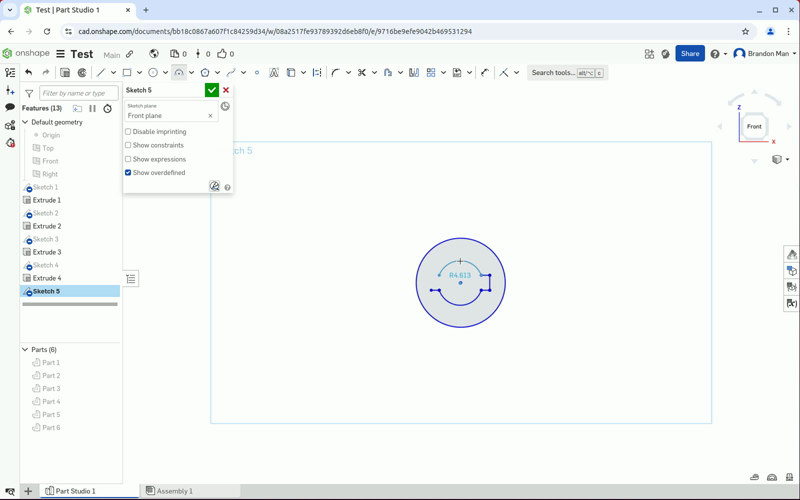
key_up(shift)
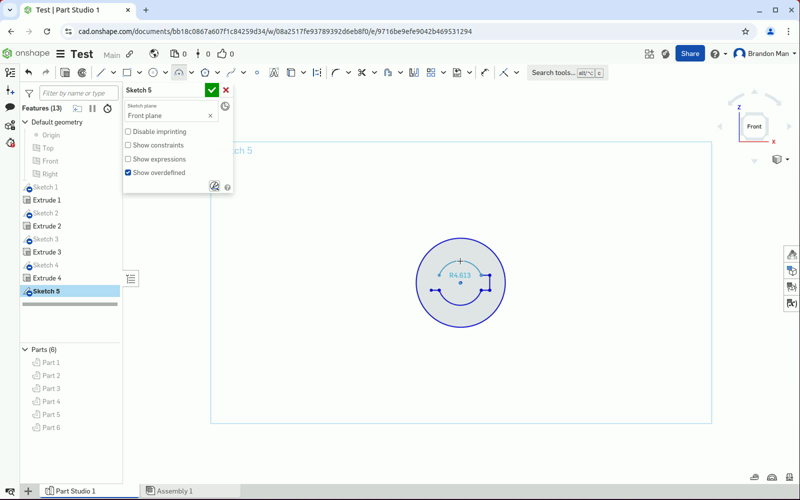
key(esc)
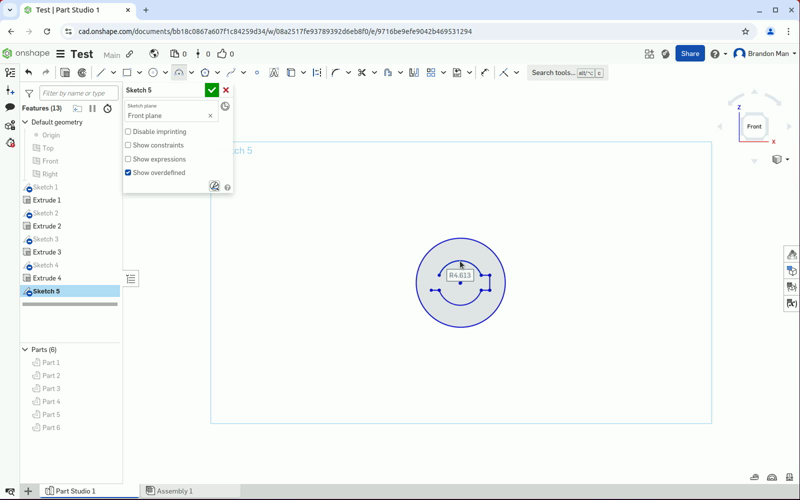
key(l)
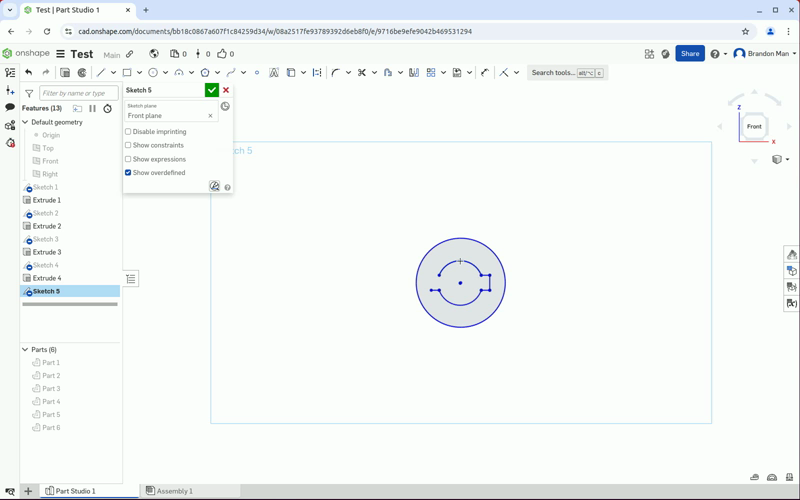
mouse_move(439, 275)
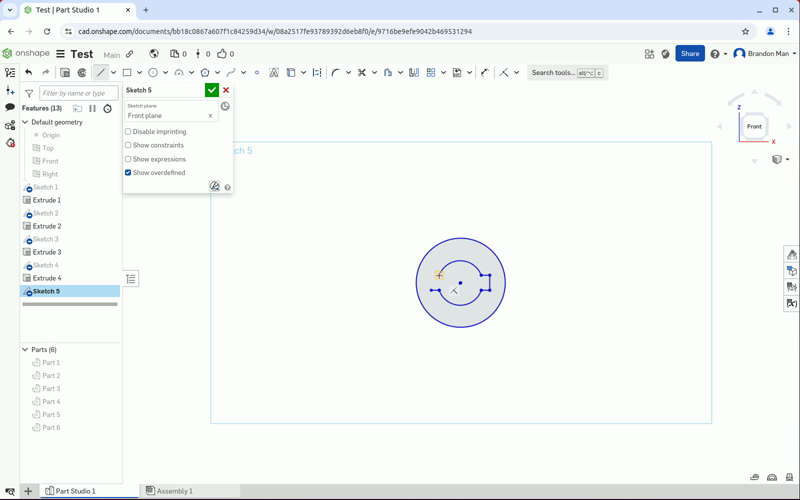
click(439, 275)
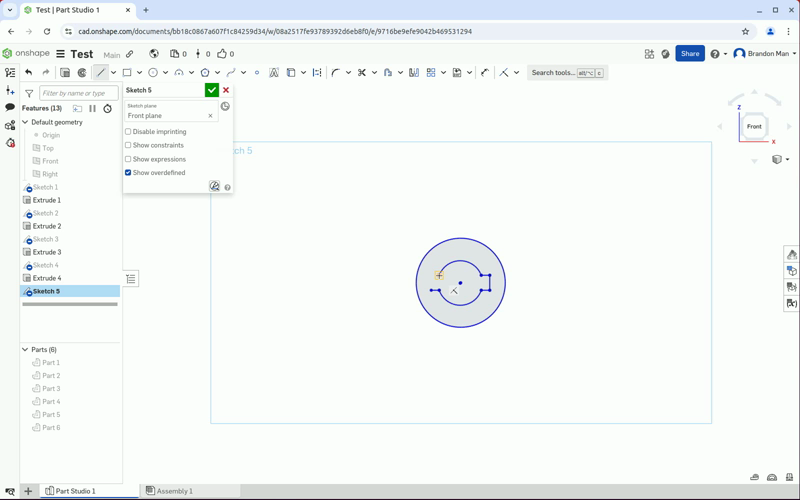
key_down(shift)
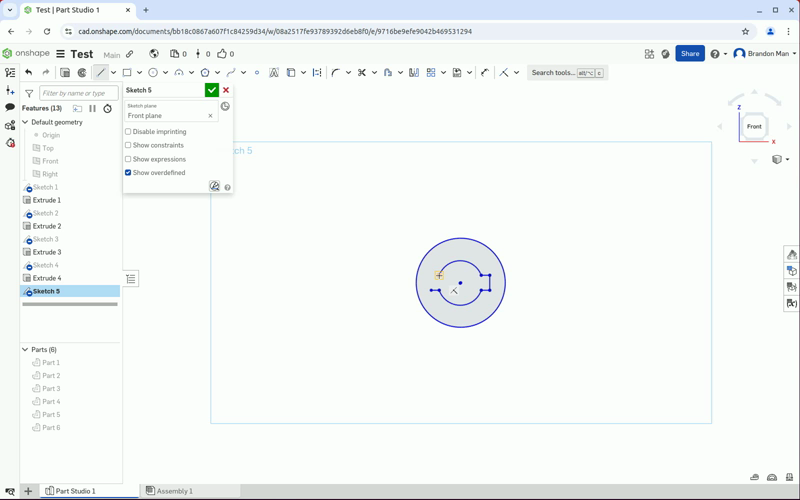
mouse_move(469, 275)
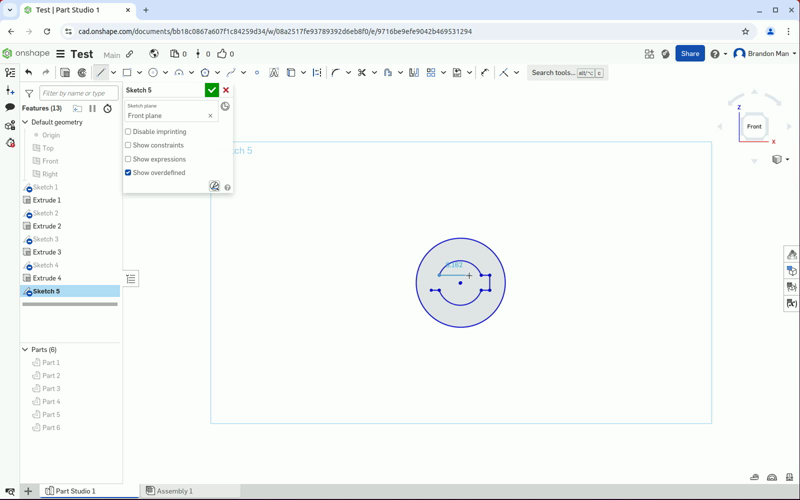
mouse_move(431, 275)
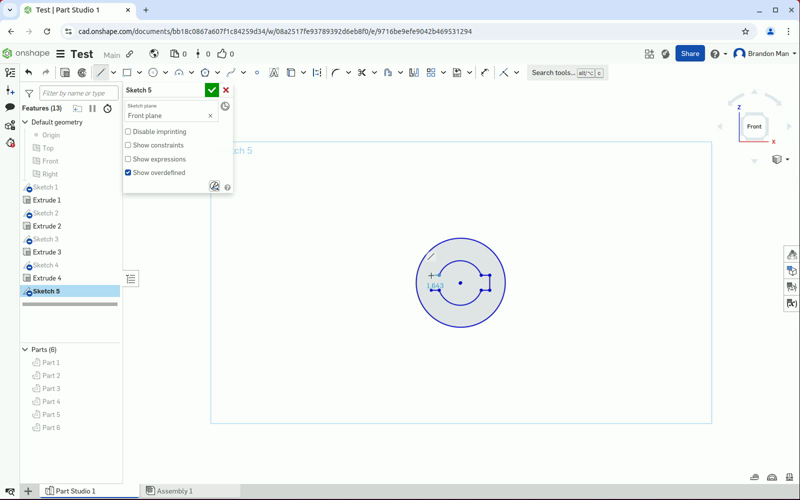
click(431, 275)
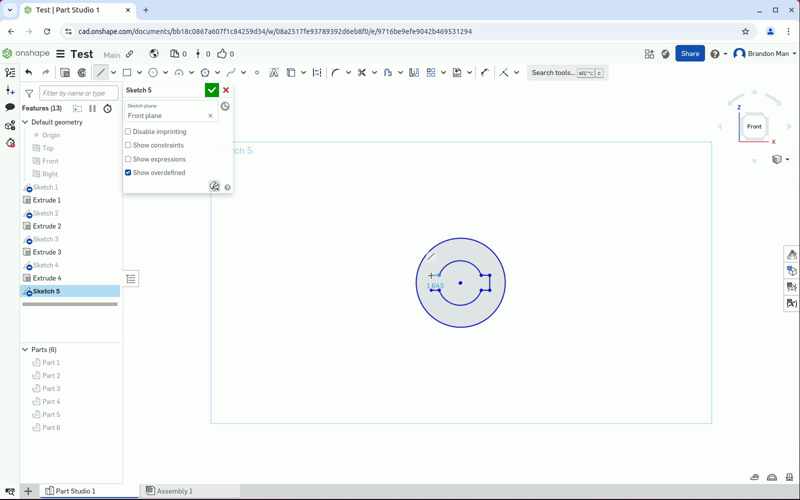
key_up(shift)
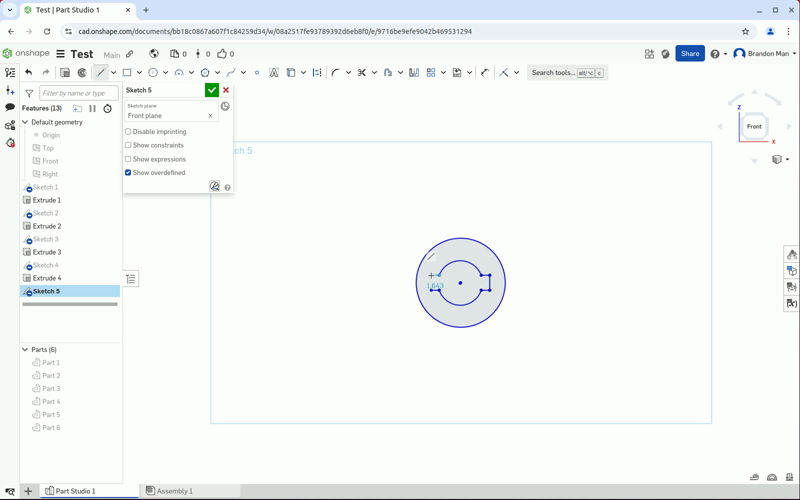
mouse_move(461, 275)
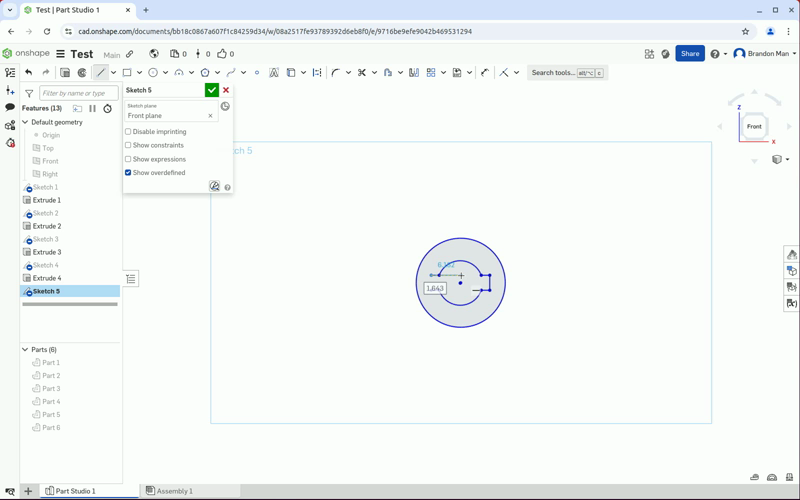
key_down(shift)
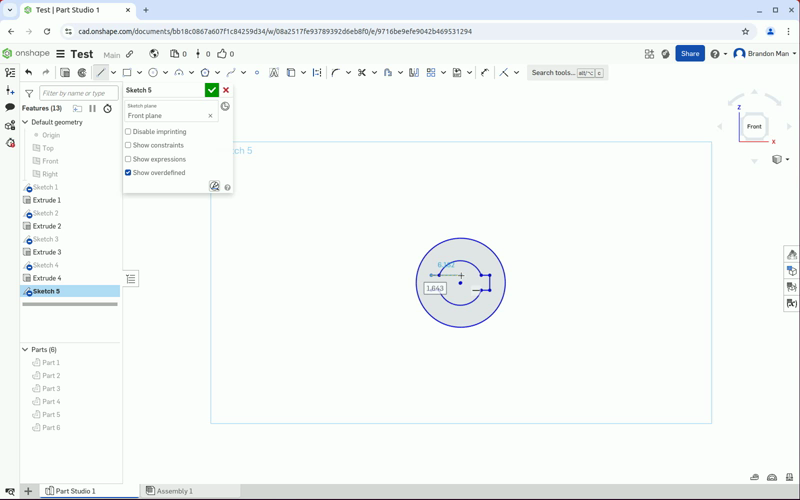
mouse_move(431, 290)
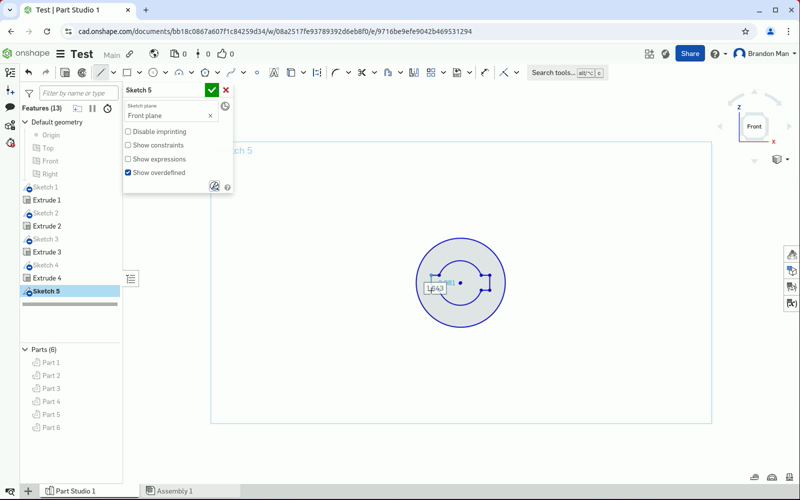
key_up(shift)
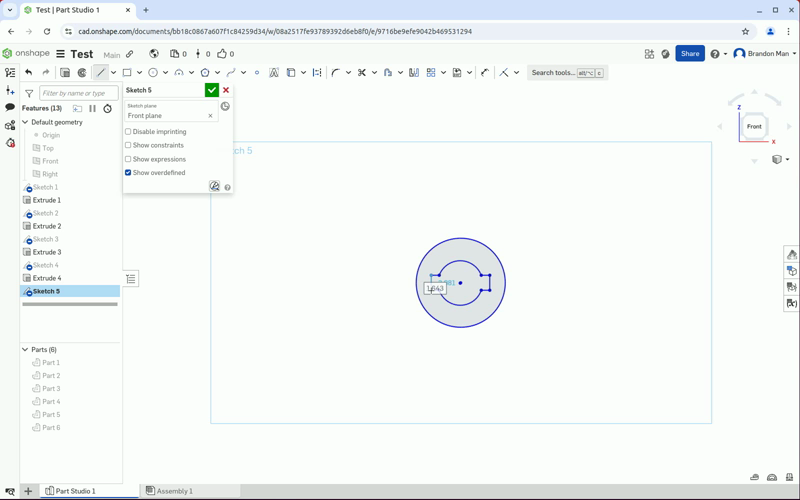
click(431, 290)
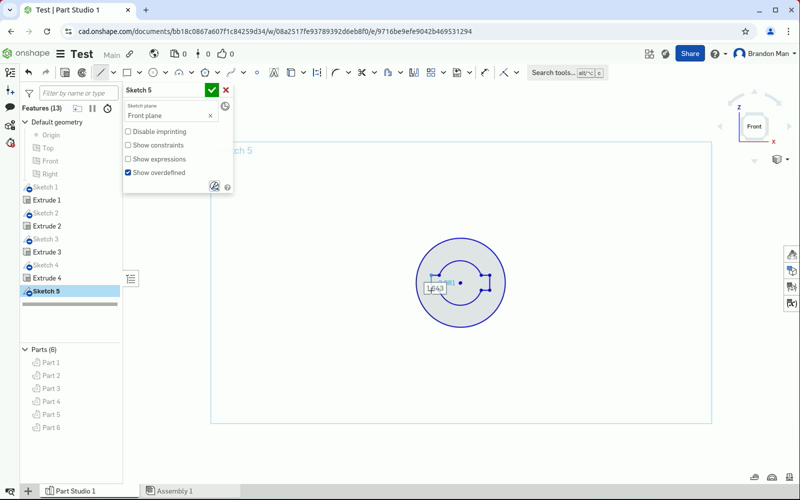
key(esc)
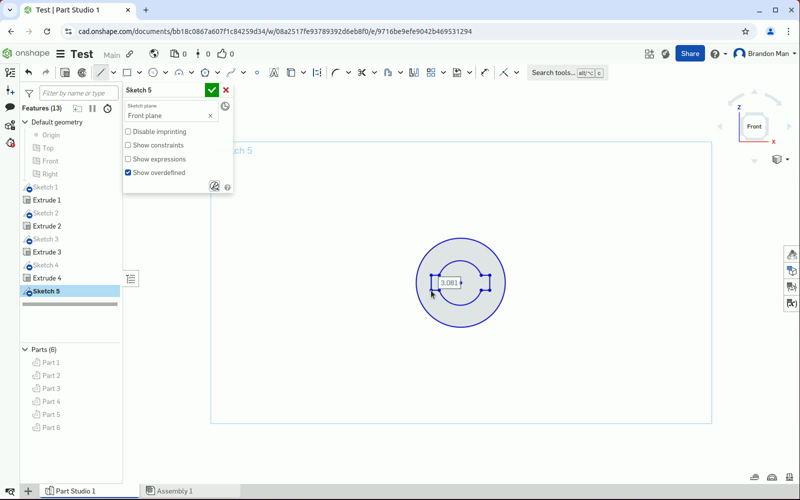
mouse_move(471, 322)
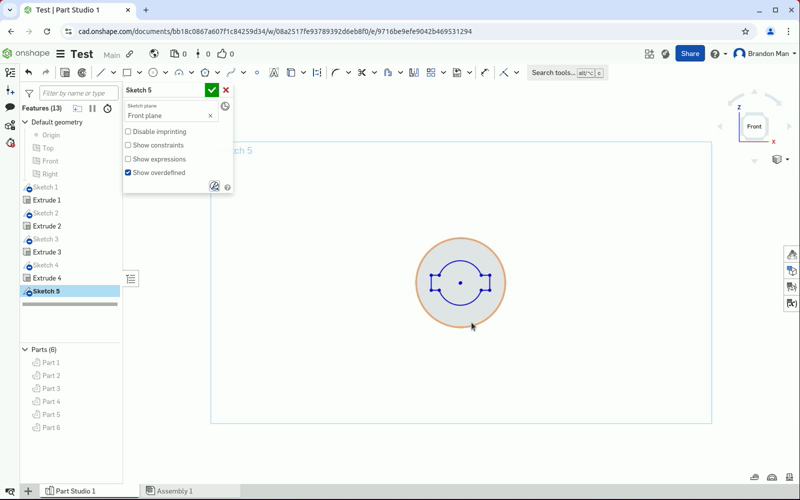
click(471, 322)
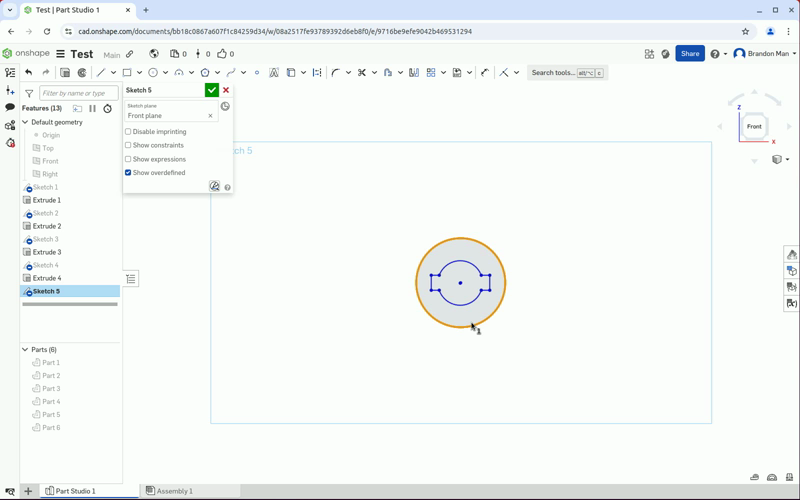
mouse_move(73, 352)
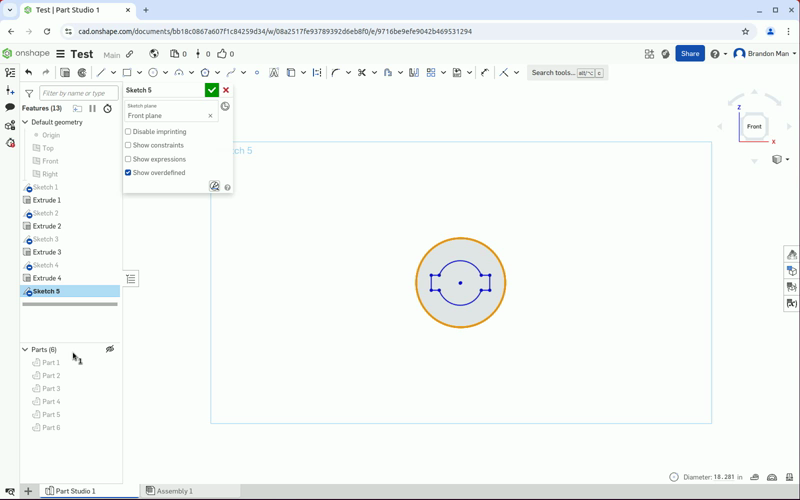
key(shift+y)
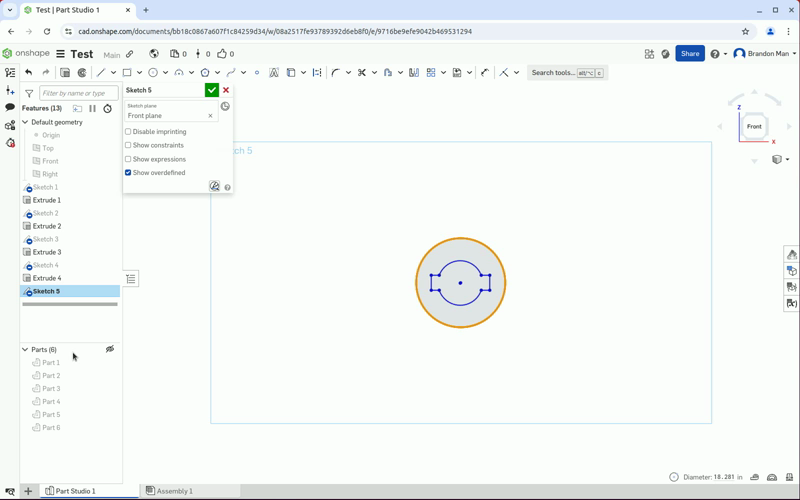
key(shift+e)
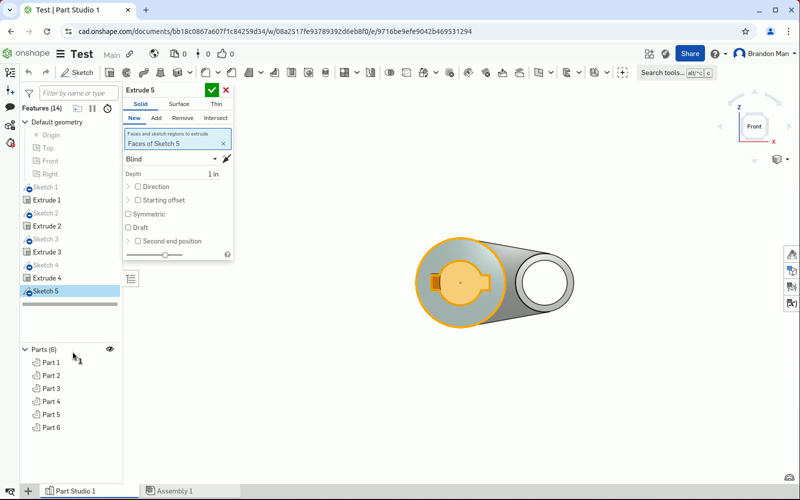
mouse_move(143, 106)
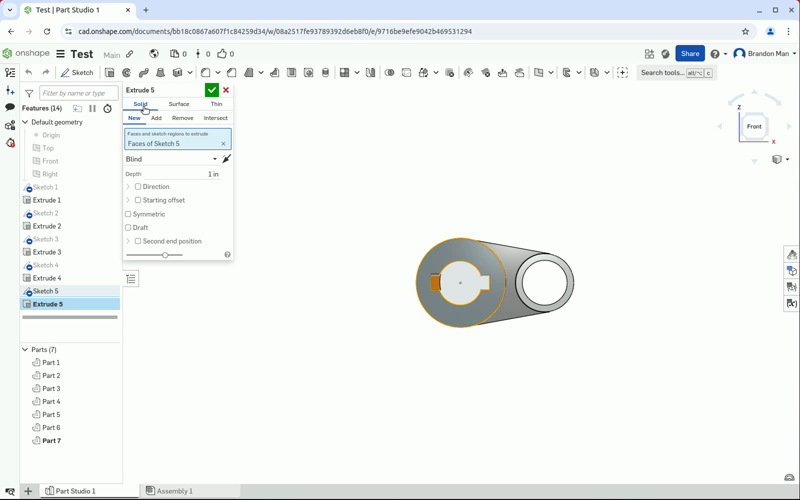
click(143, 106)
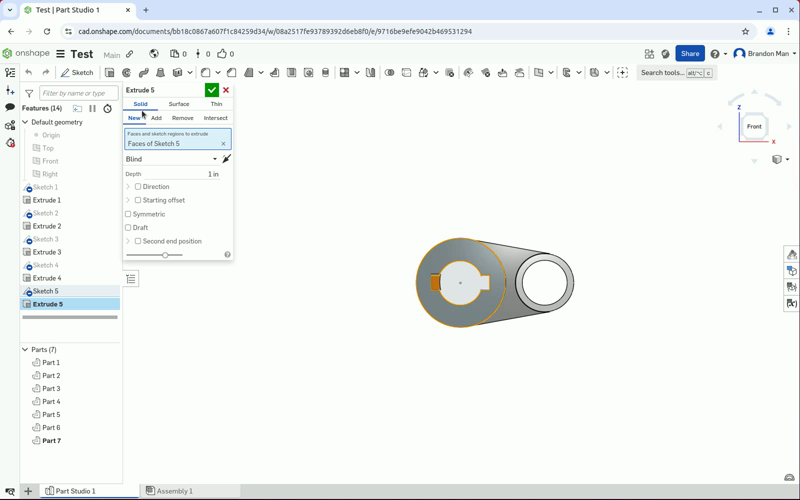
mouse_move(137, 120)
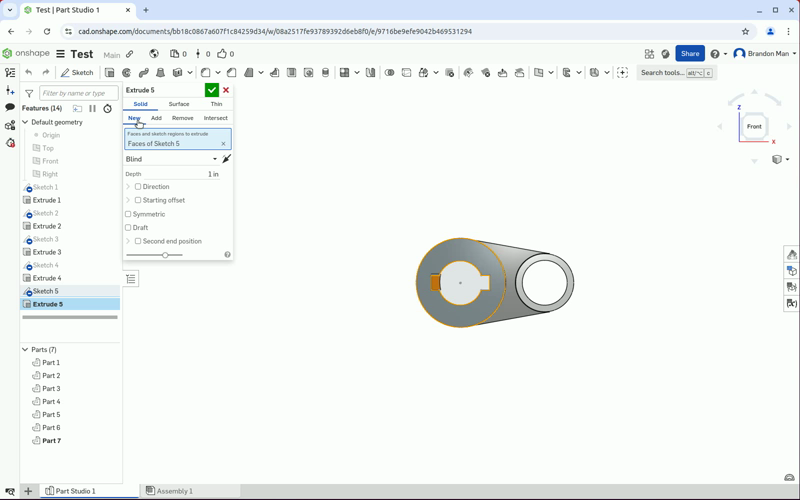
click(137, 120)
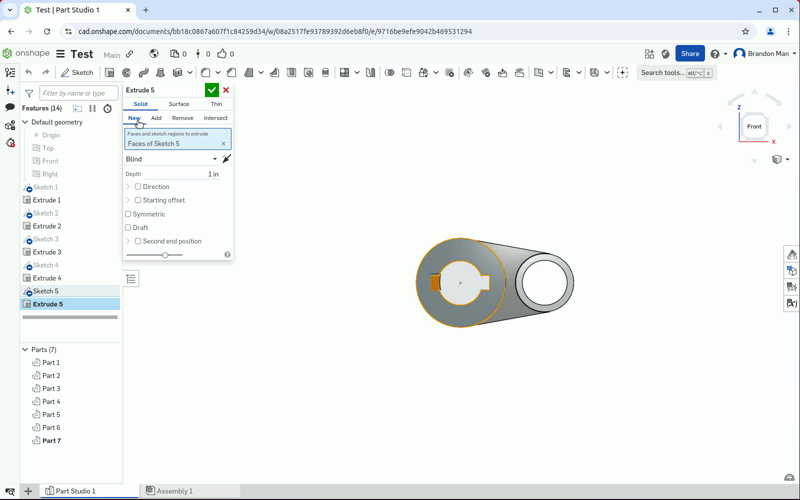
key(tab, 4)
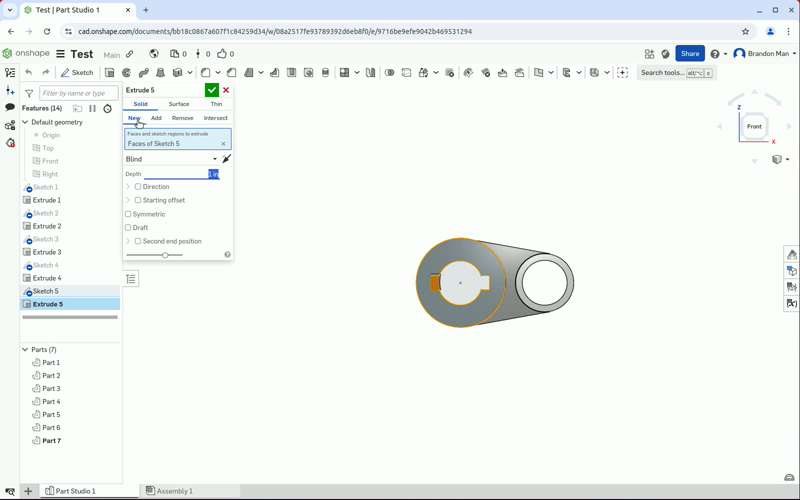
text(16.128)
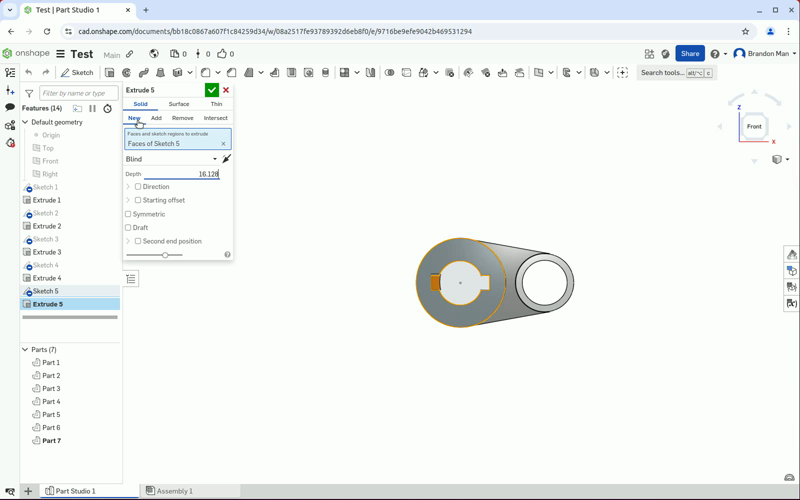
key(enter)
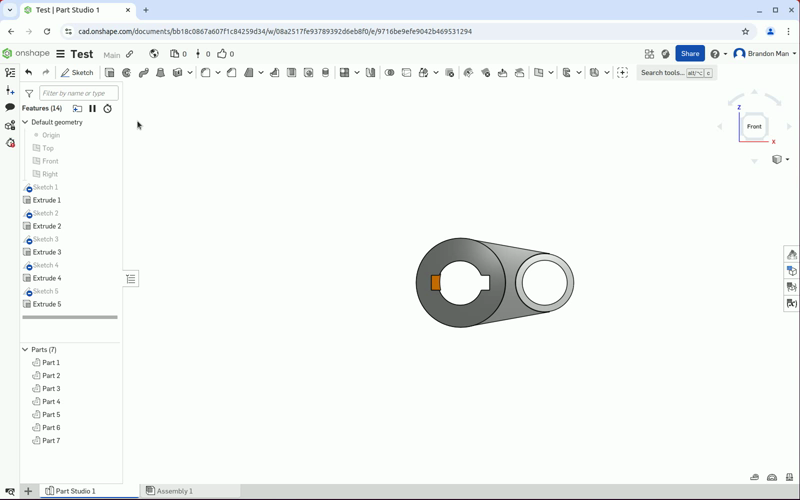
key(shift+h)
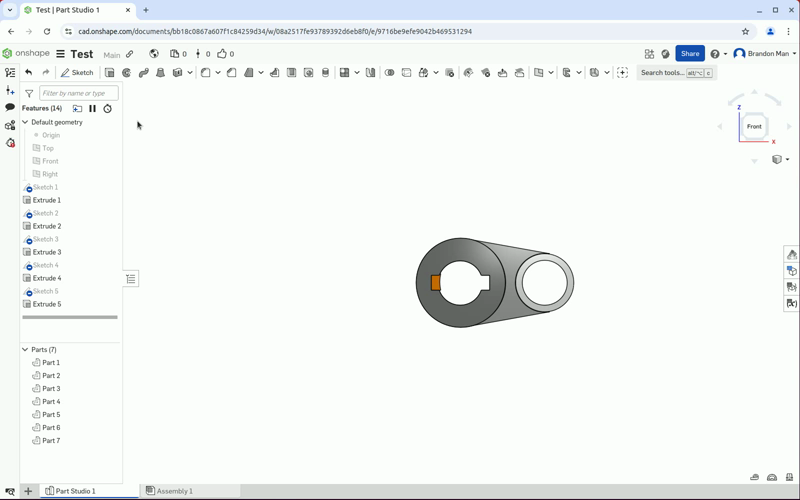
key(shift+h)
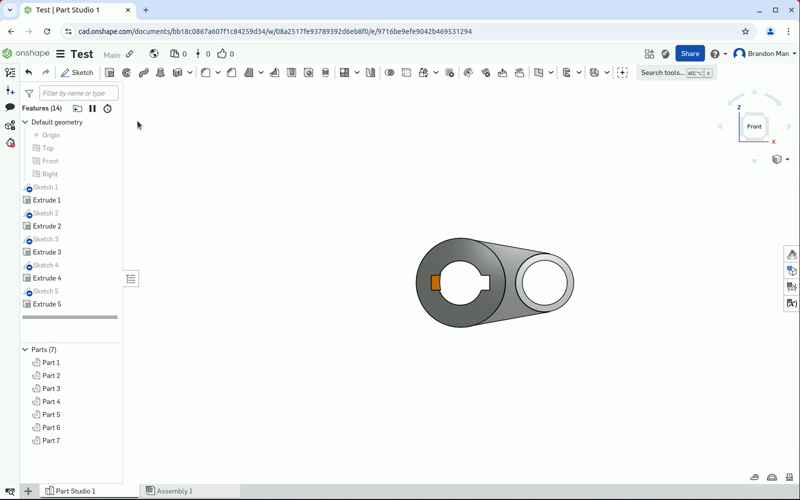
mouse_move(73, 189)
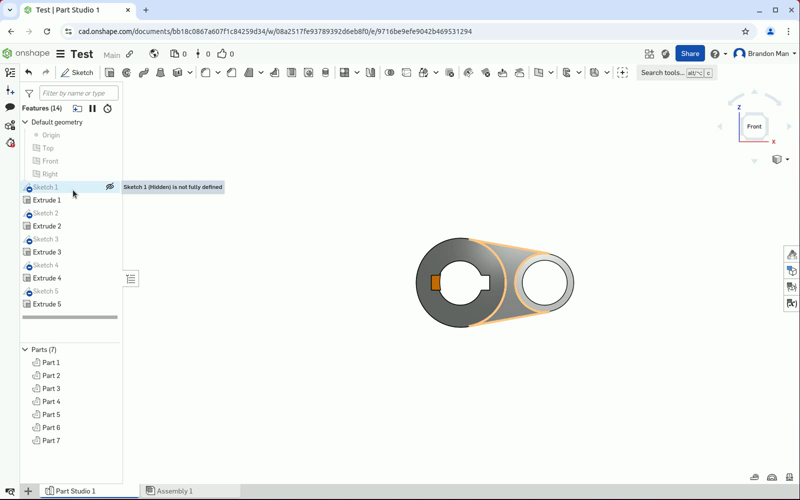
click(73, 189)
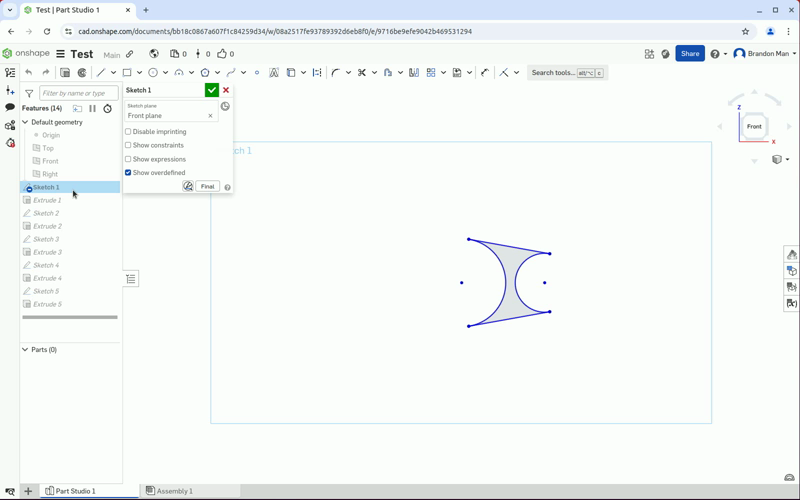
mouse_move(229, 92)
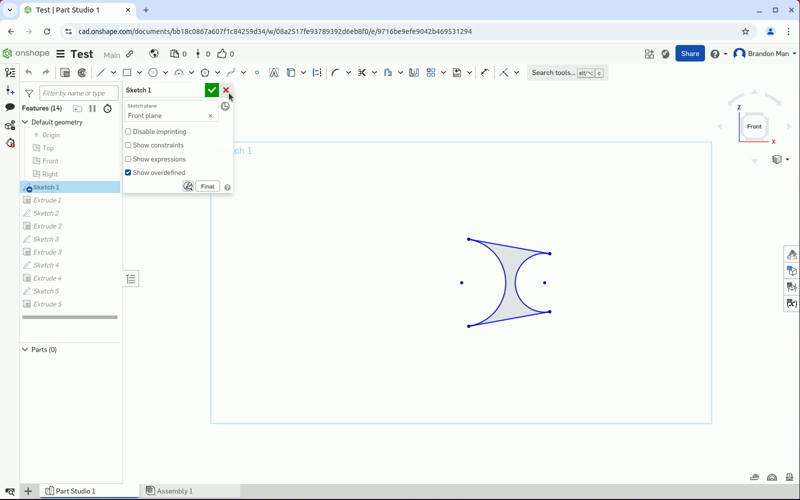
click(229, 92)
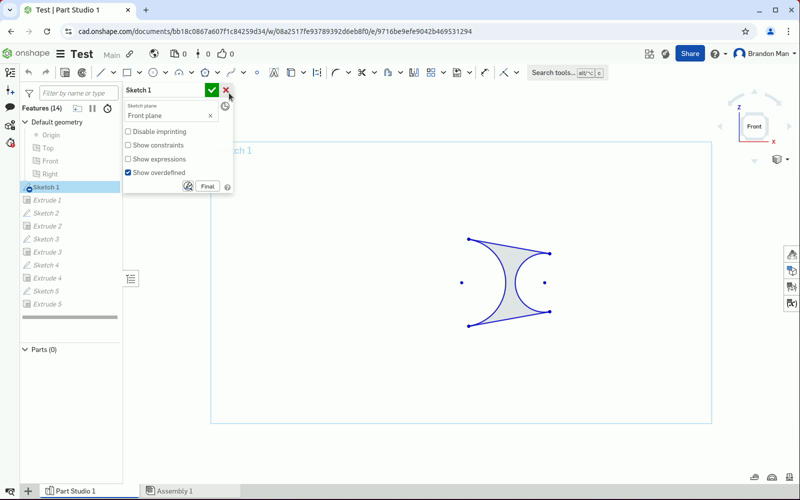
key(shift+s)
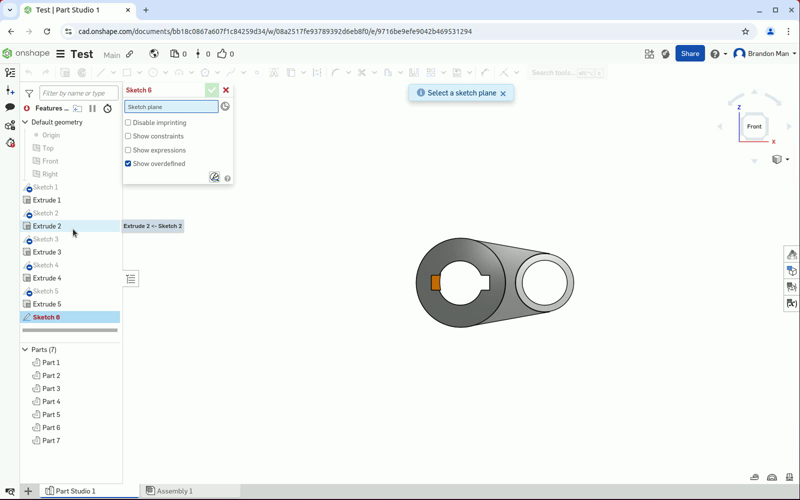
scroll(3)
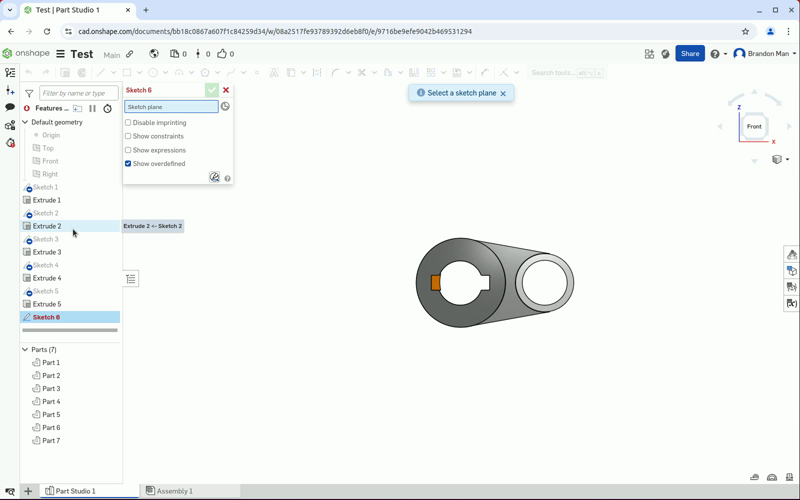
mouse_move(73, 163)
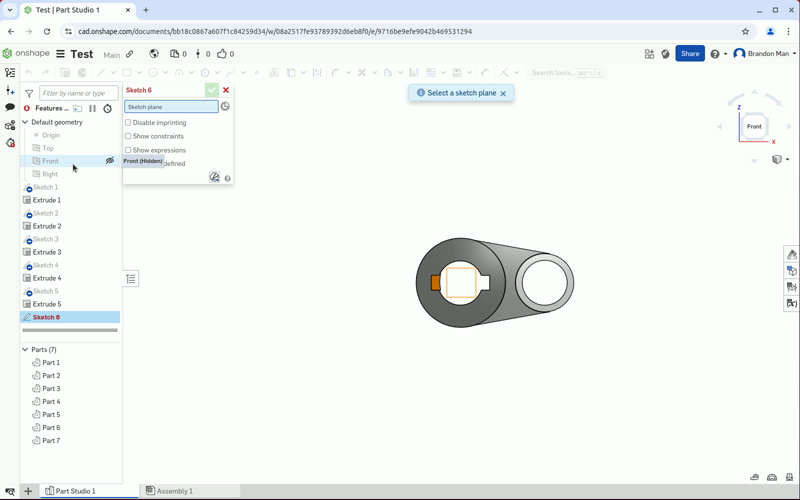
click(73, 163)
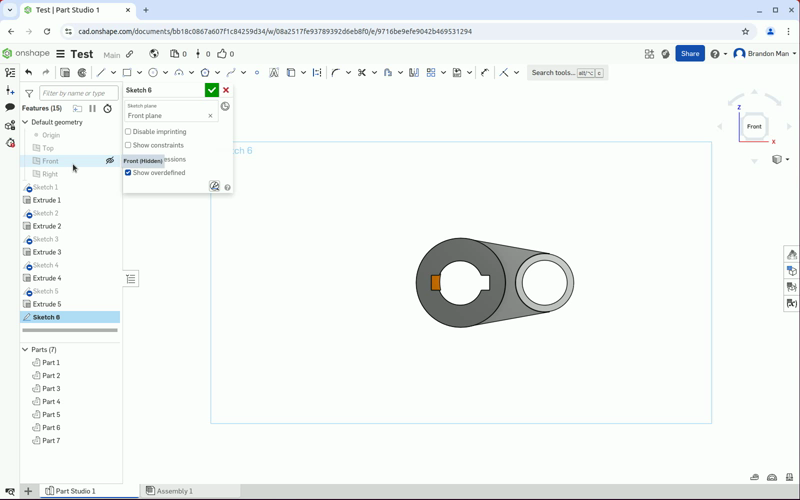
mouse_move(73, 352)
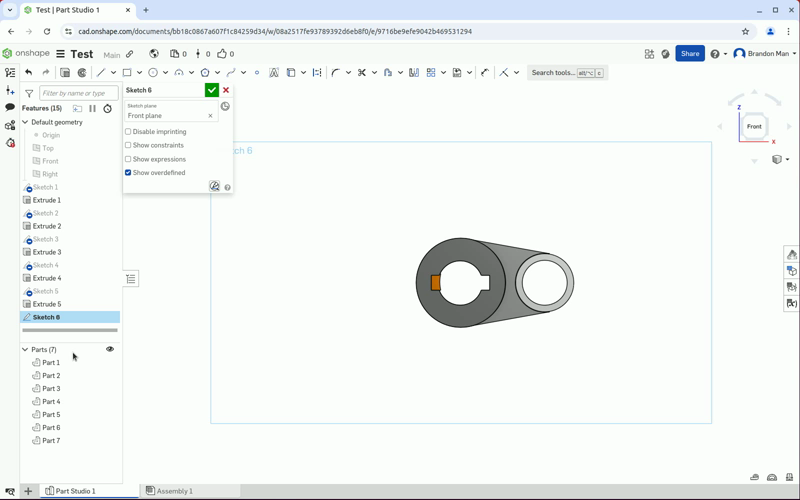
key(y)
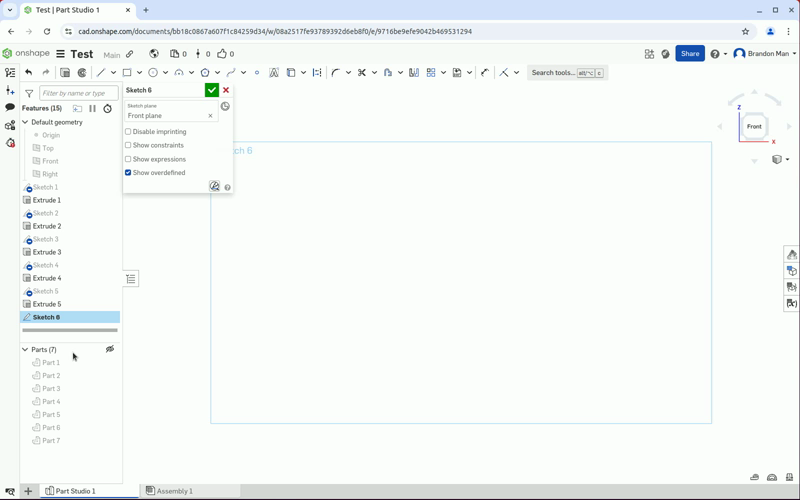
key(l)
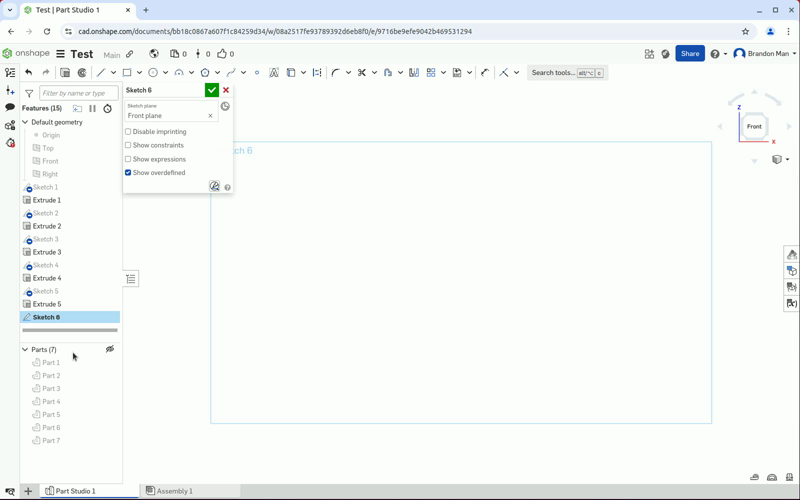
key_down(shift)
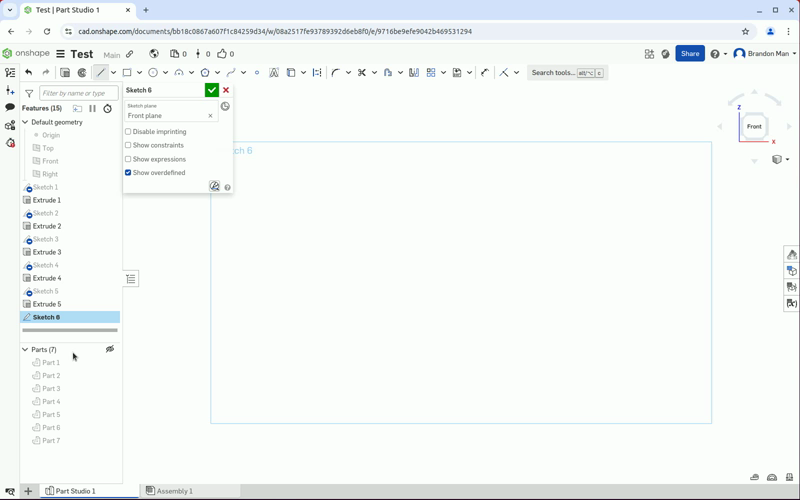
mouse_move(431, 290)
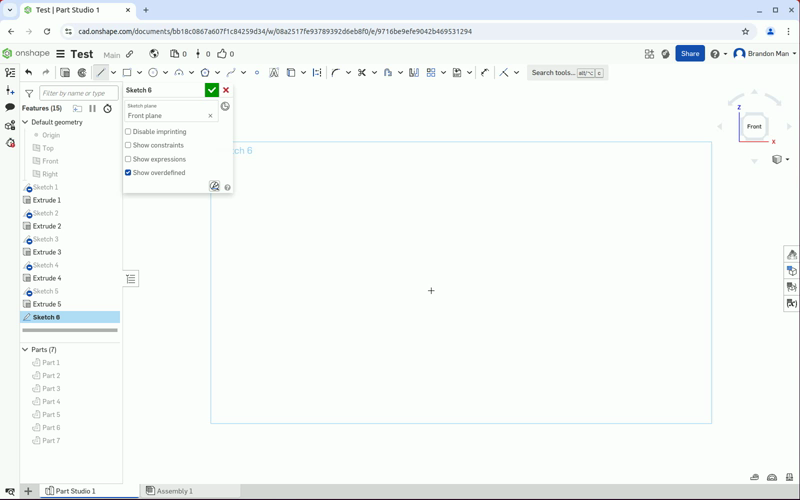
click(431, 290)
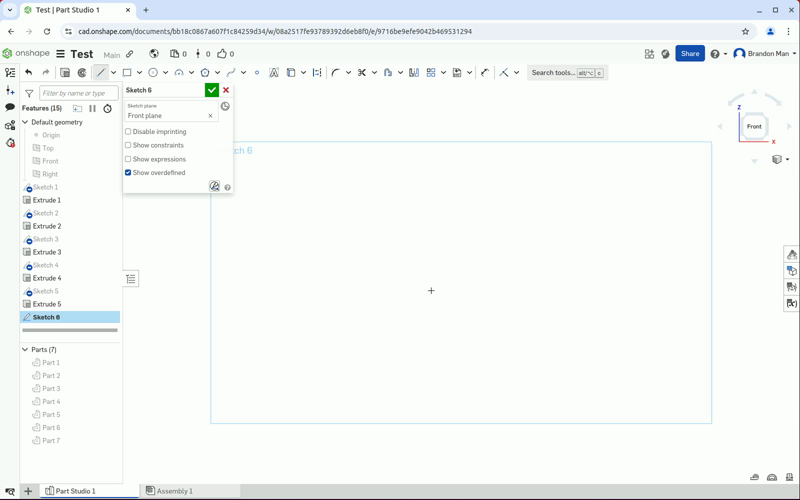
key_up(shift)
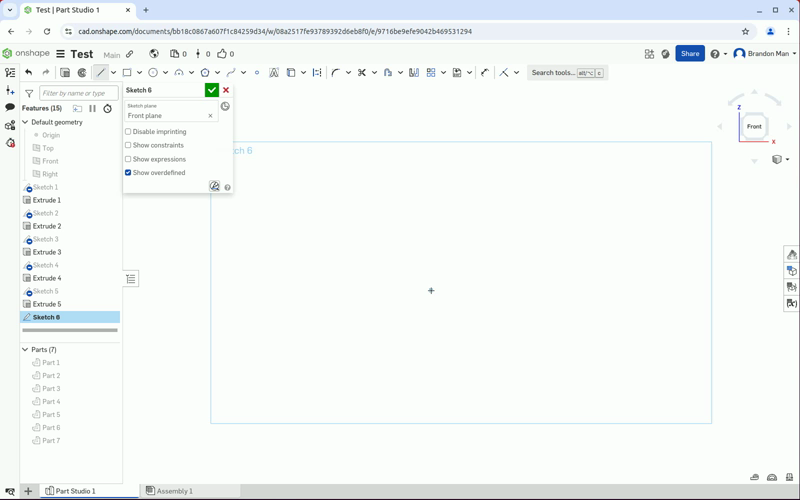
key_down(shift)
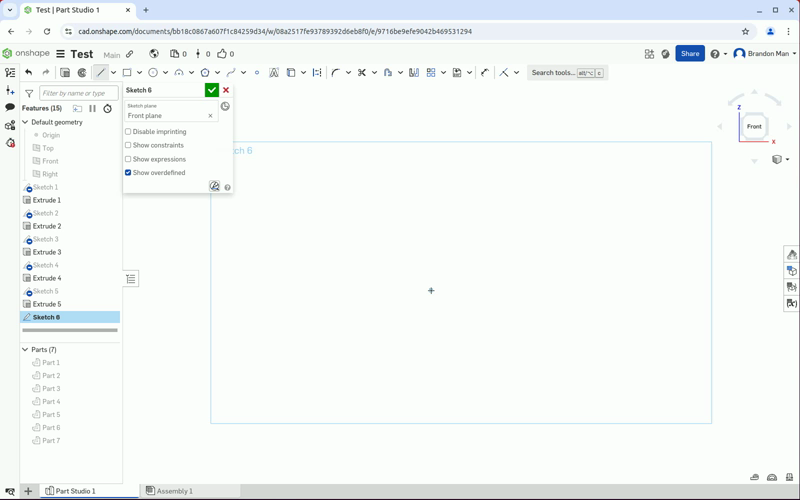
mouse_move(461, 290)
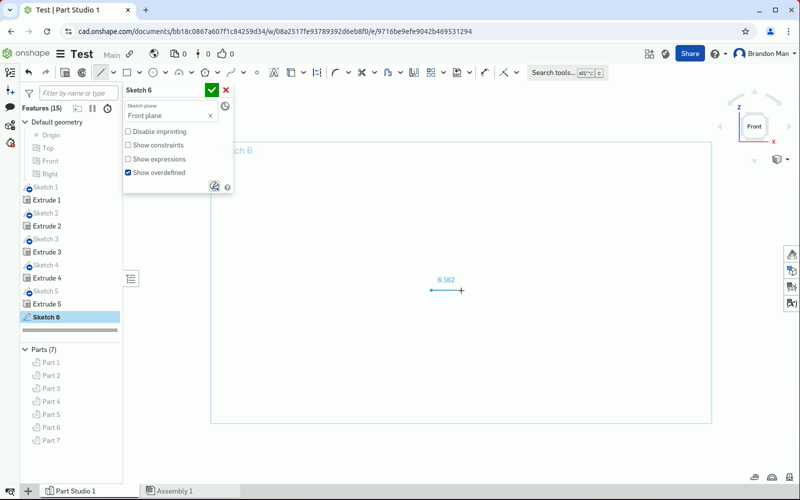
mouse_move(440, 290)
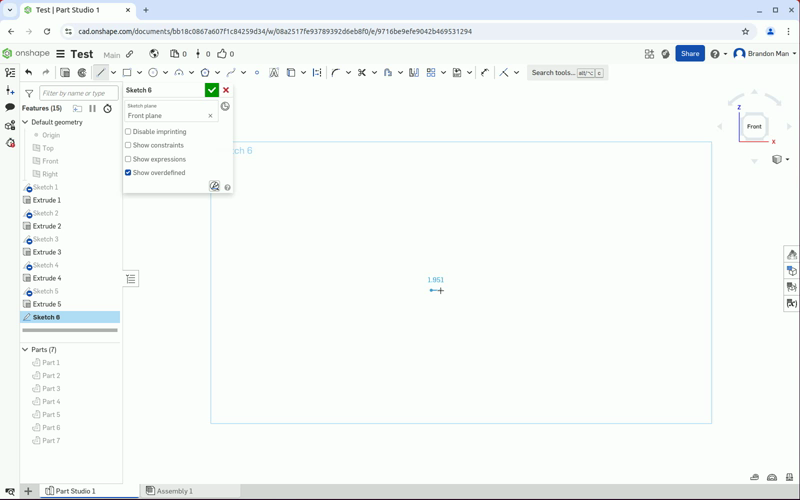
click(440, 290)
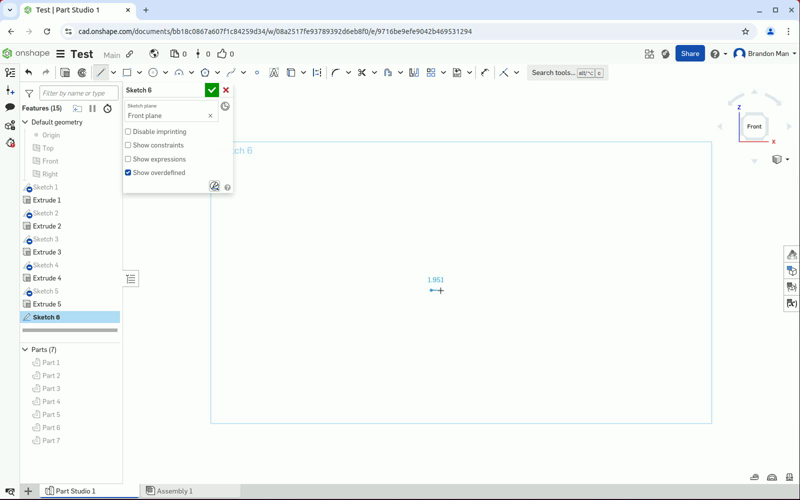
key_up(shift)
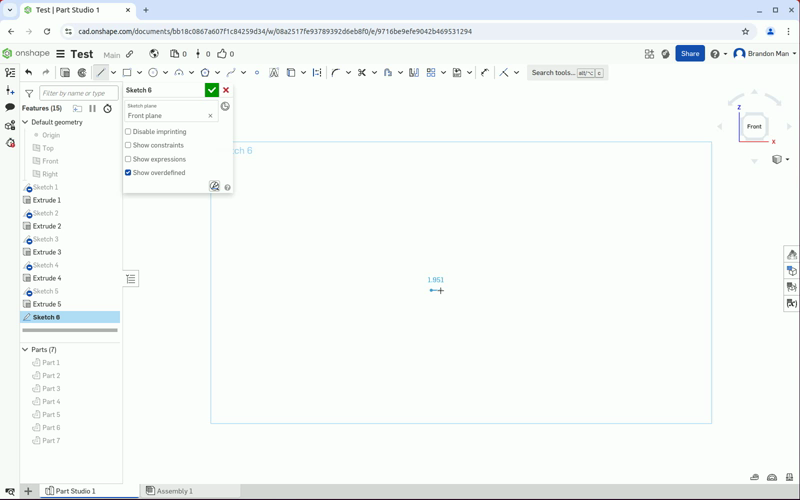
key(esc)
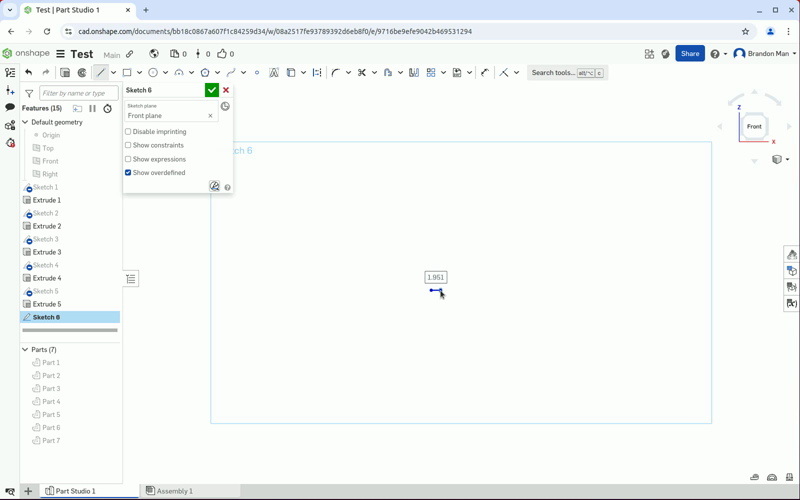
key(a)
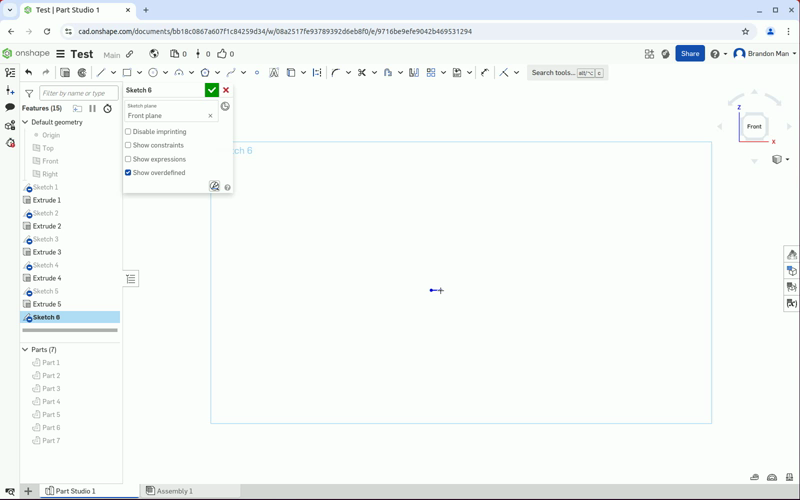
mouse_move(440, 290)
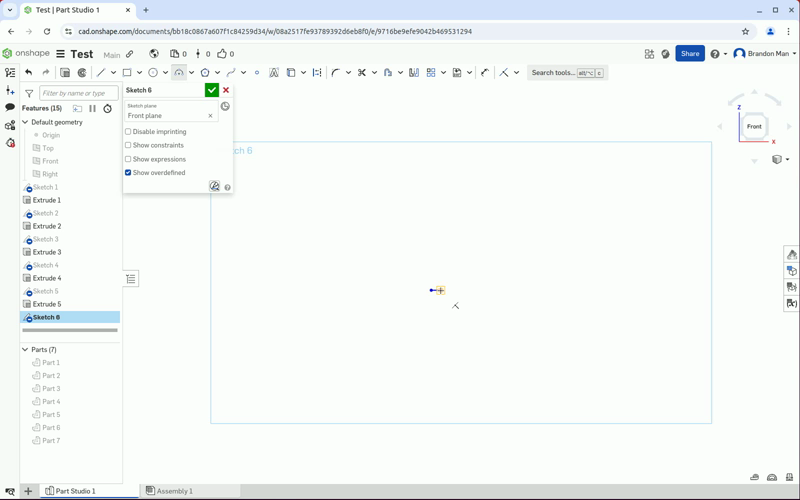
click(440, 290)
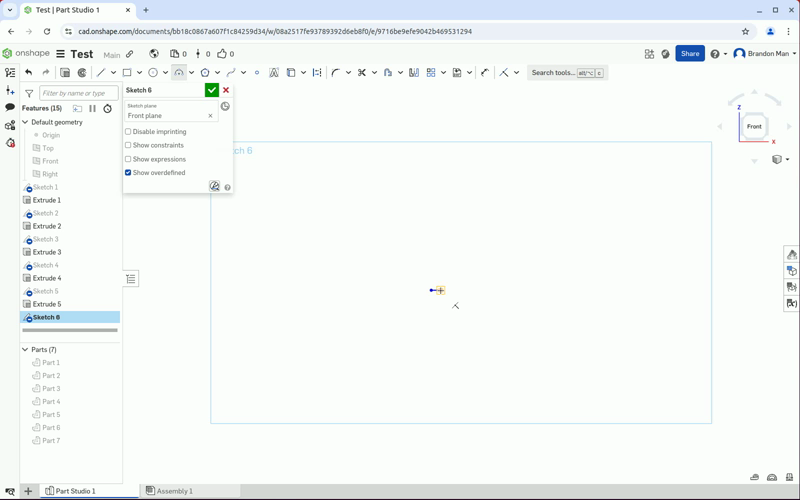
key_down(shift)
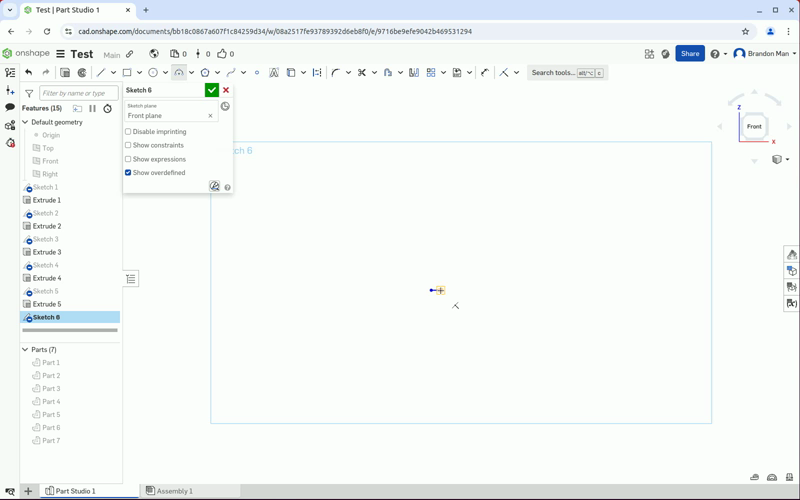
mouse_move(440, 273)
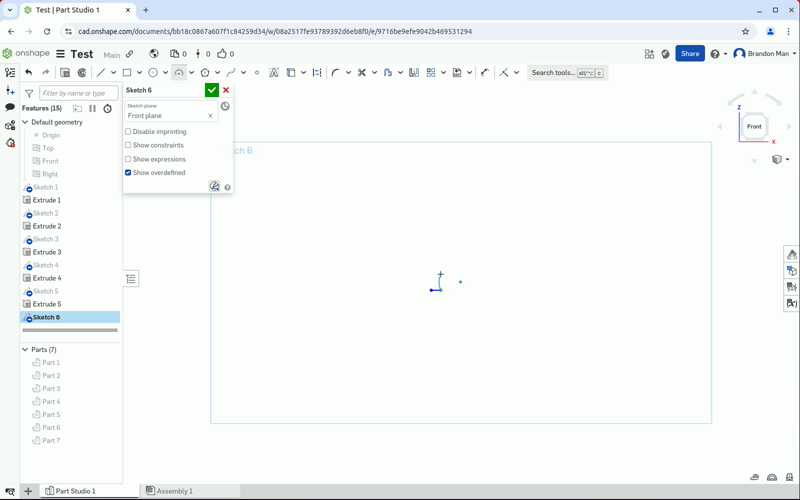
click(440, 273)
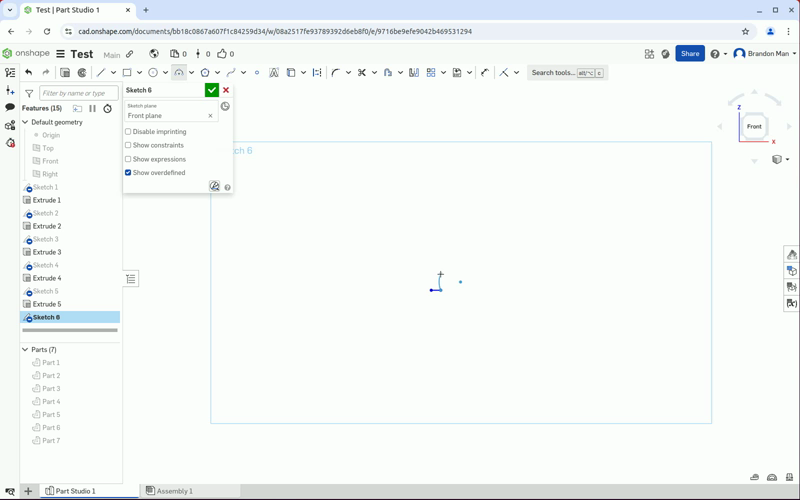
mouse_move(439, 281)
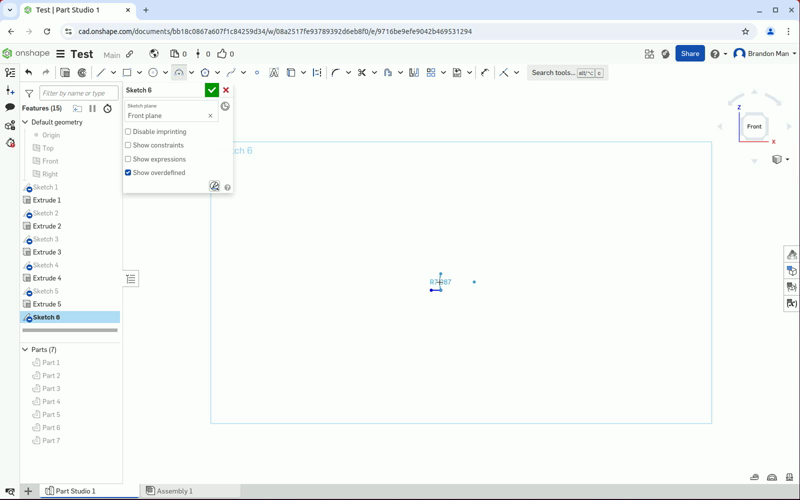
click(439, 281)
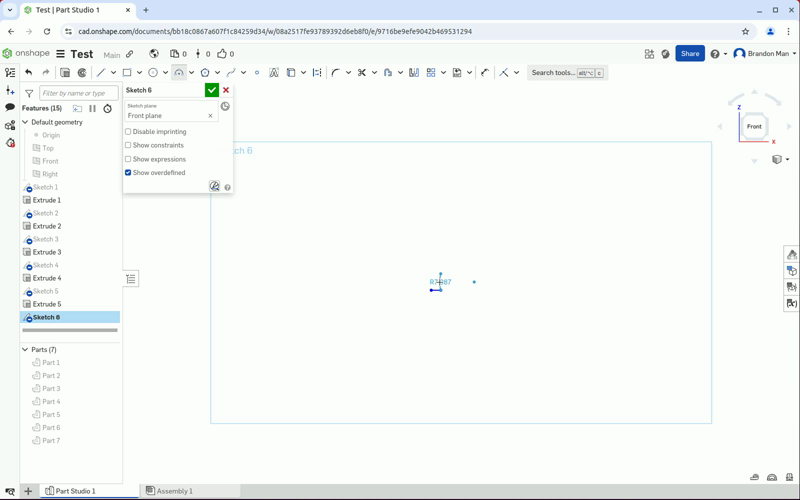
key_up(shift)
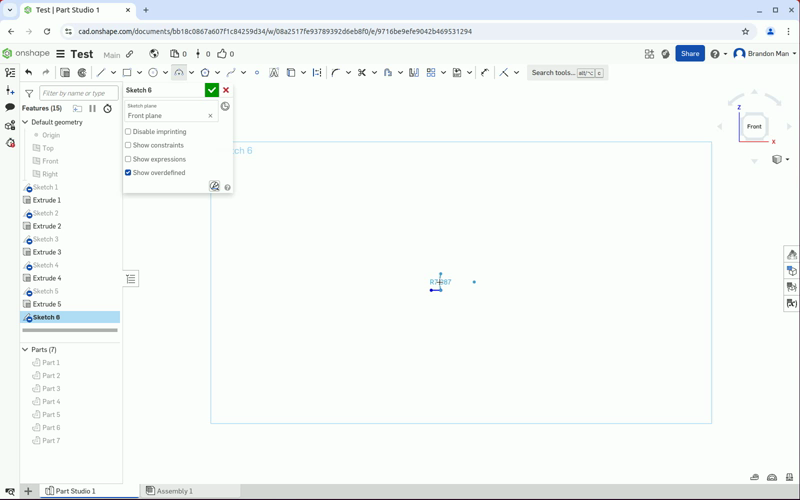
key(esc)
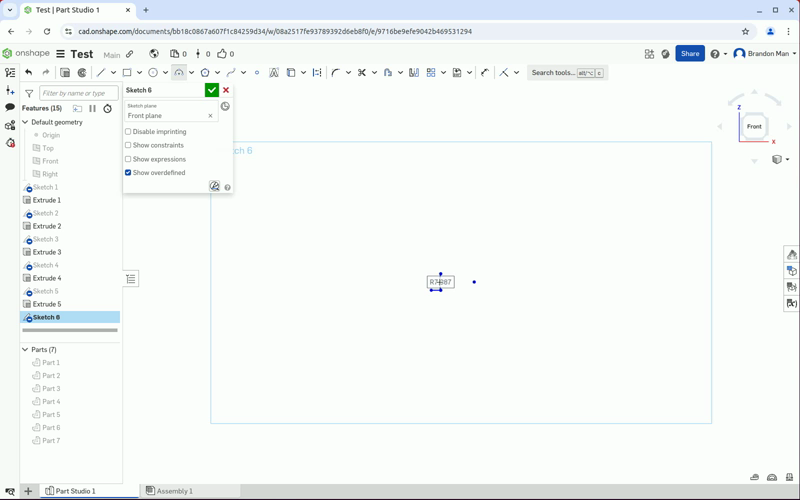
key(l)
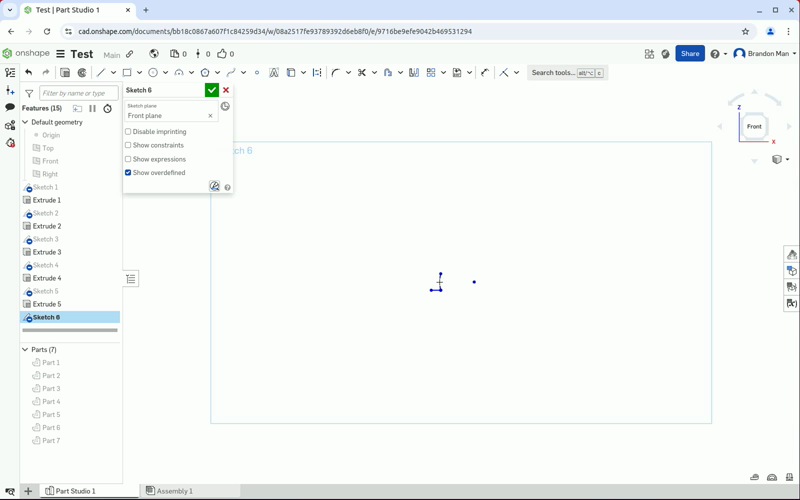
mouse_move(440, 273)
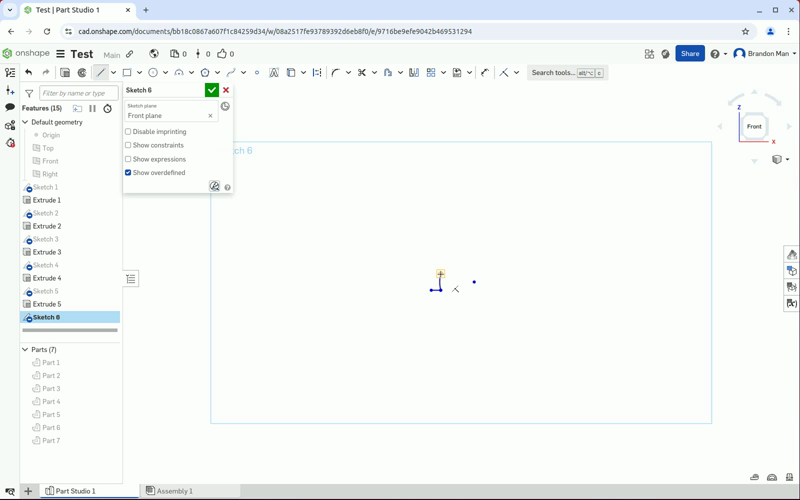
click(440, 273)
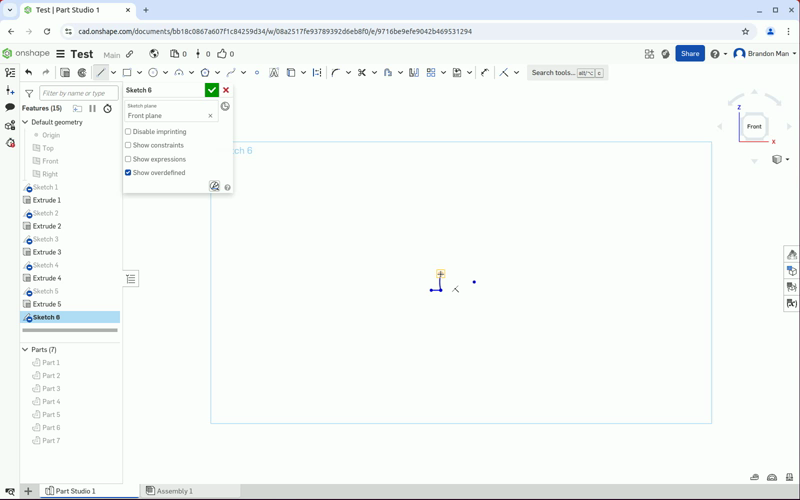
key_down(shift)
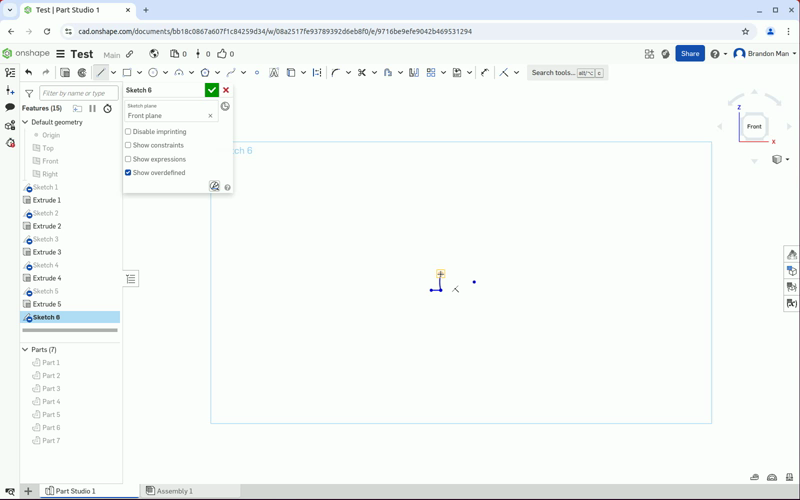
mouse_move(470, 273)
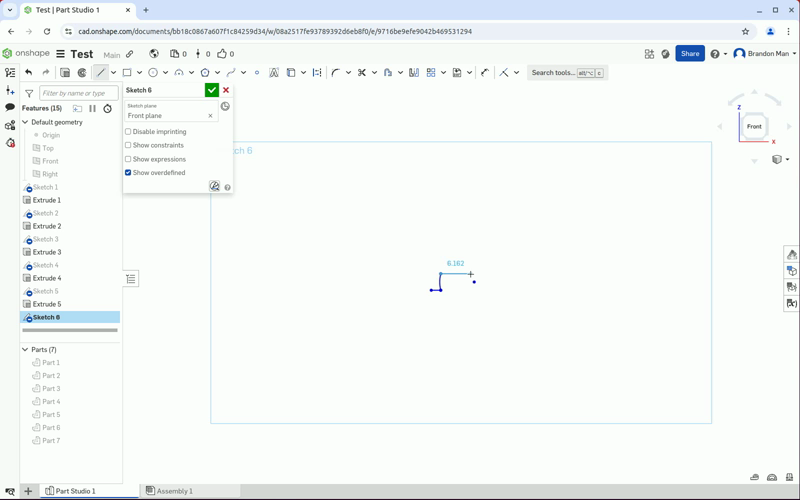
mouse_move(431, 273)
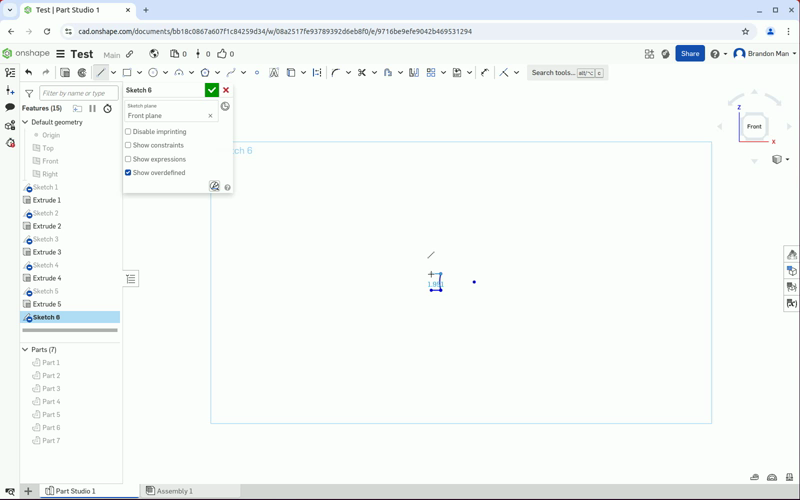
click(431, 273)
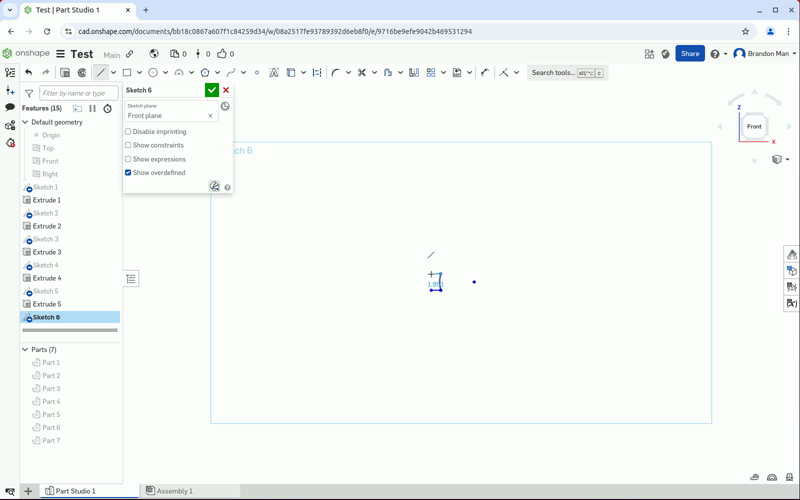
key_up(shift)
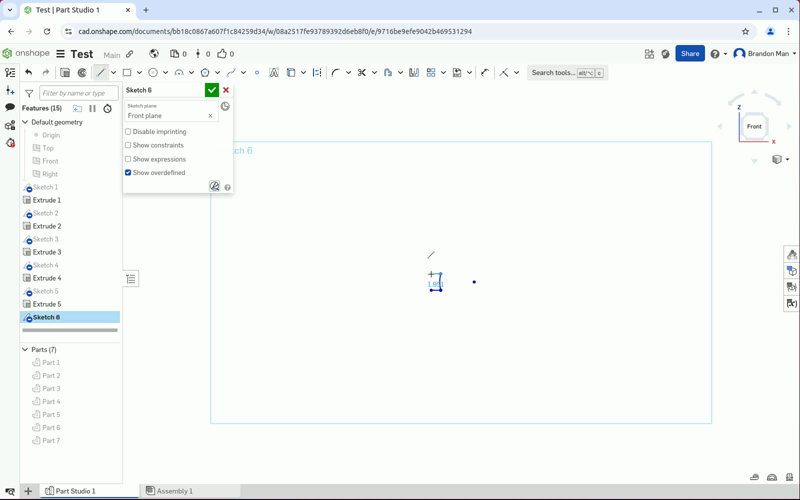
mouse_move(461, 273)
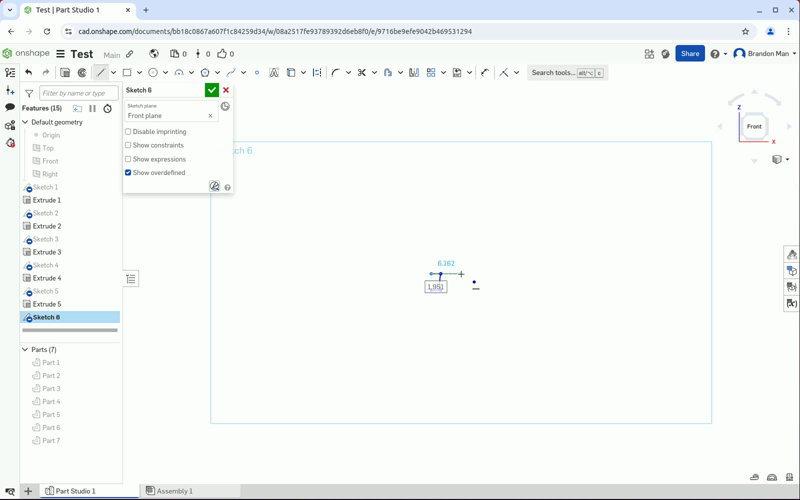
key_down(shift)
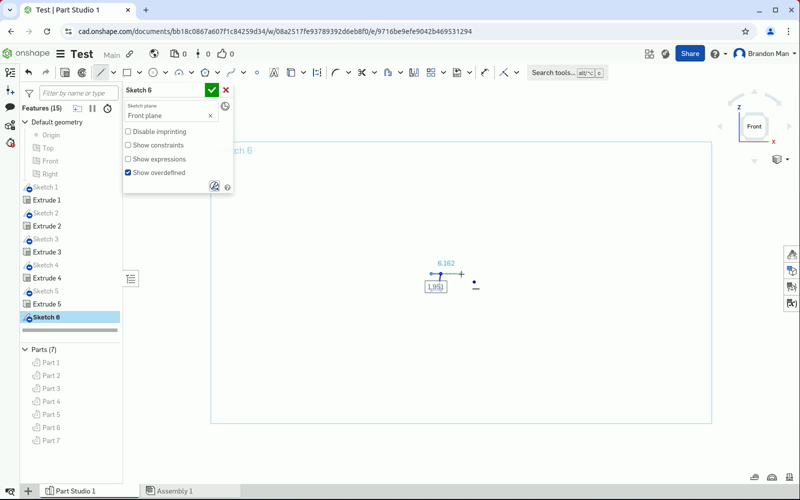
mouse_move(431, 290)
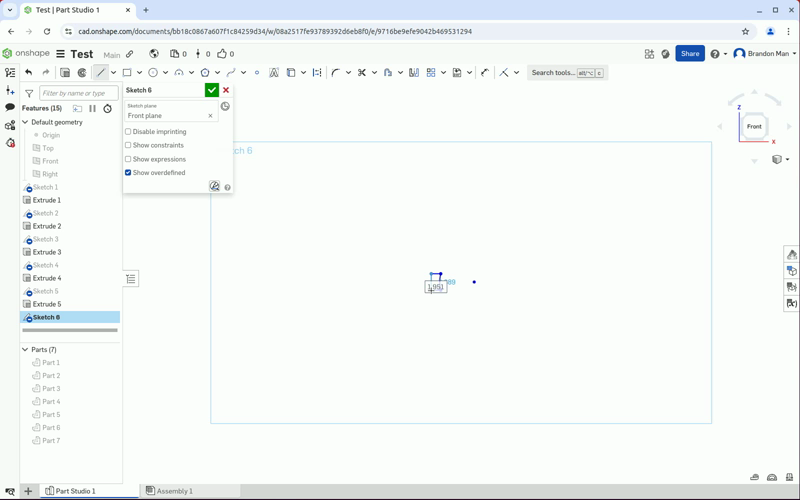
key_up(shift)
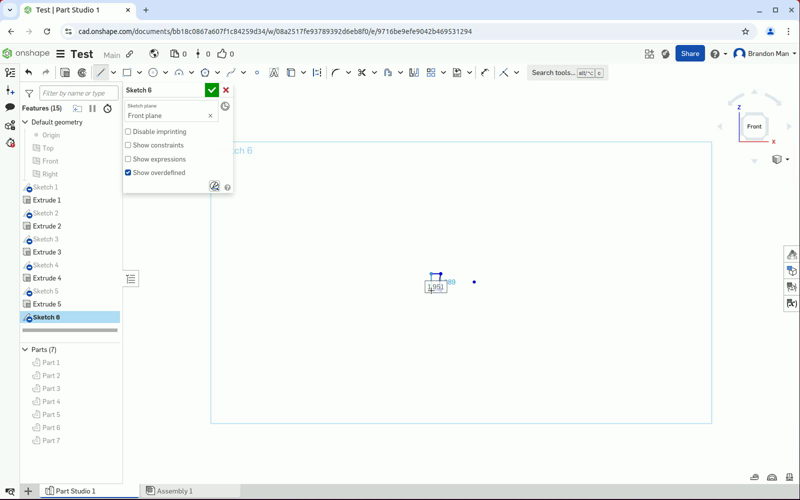
click(431, 290)
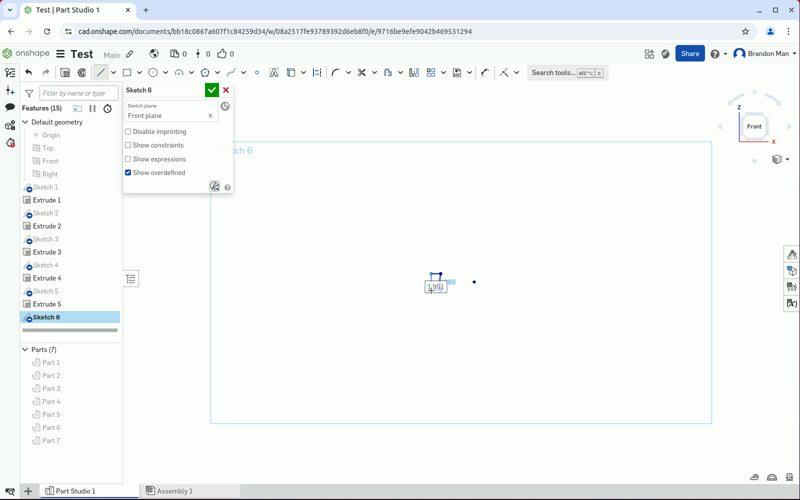
key(esc)
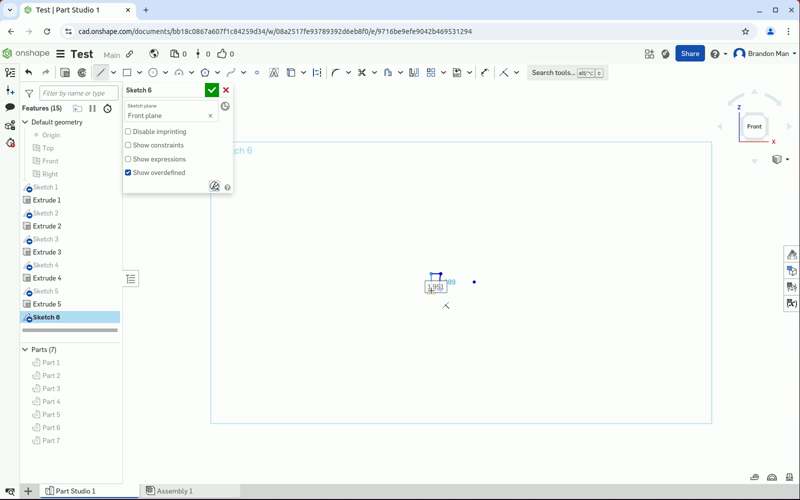
mouse_move(439, 282)
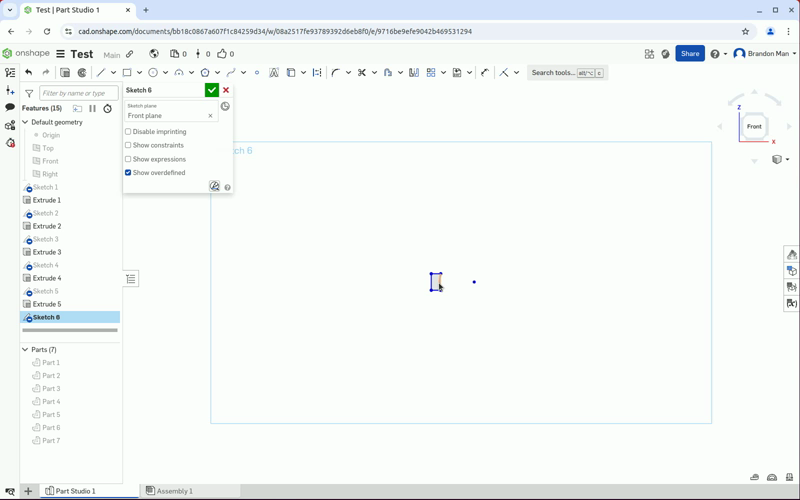
scroll(6)
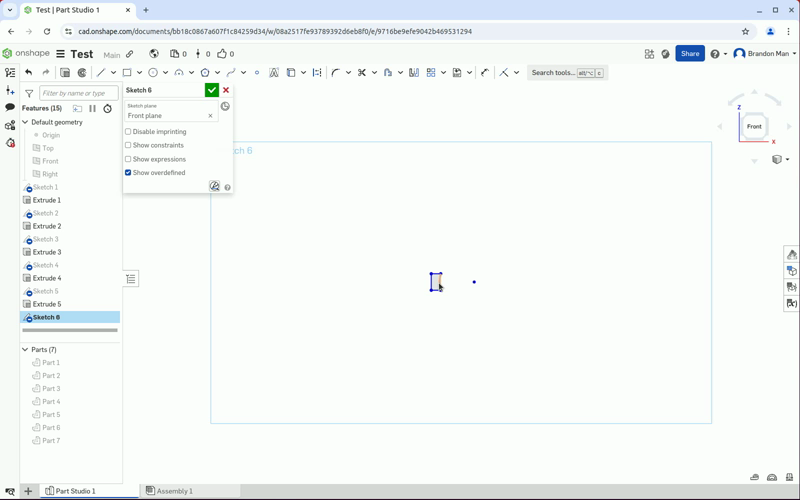
scroll(6)
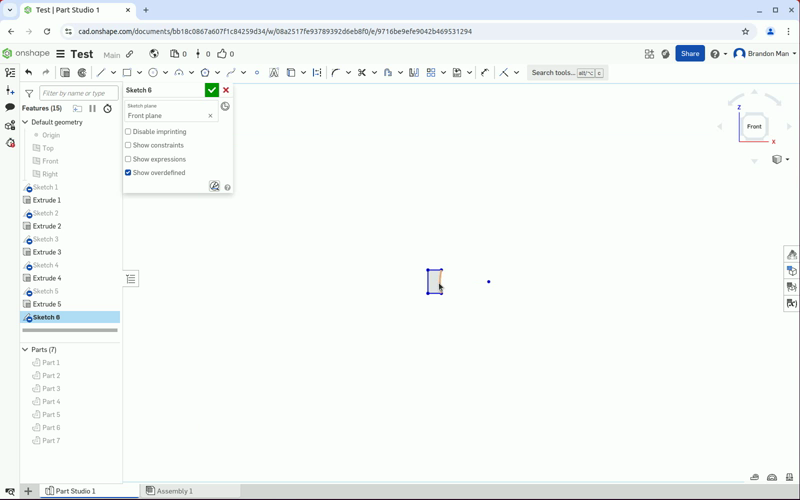
scroll(6)
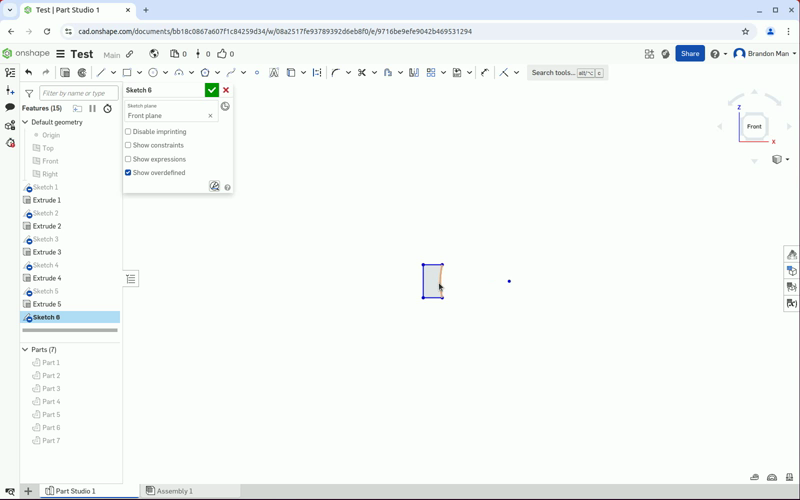
scroll(6)
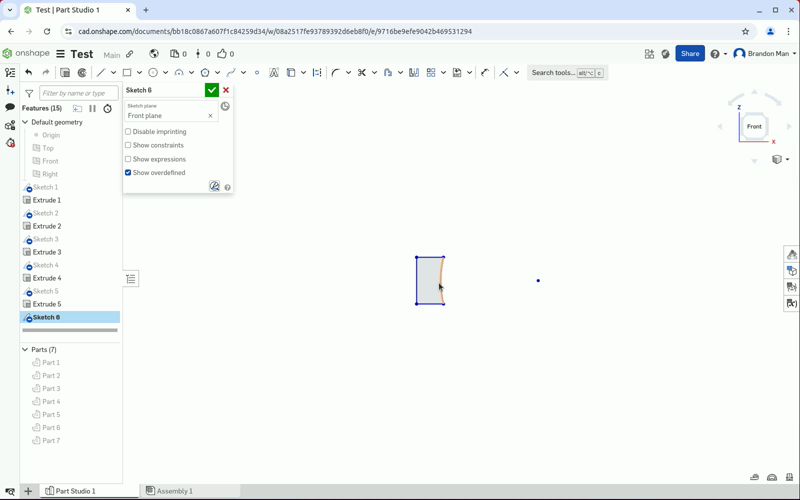
scroll(6)
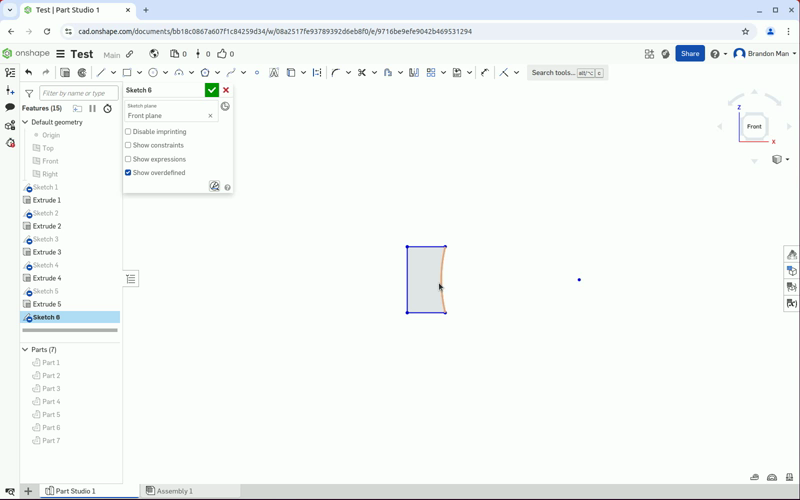
scroll(6)
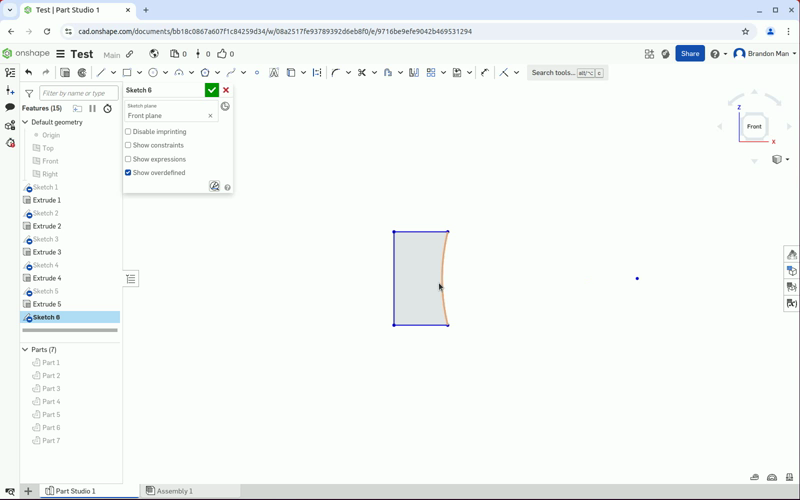
scroll(6)
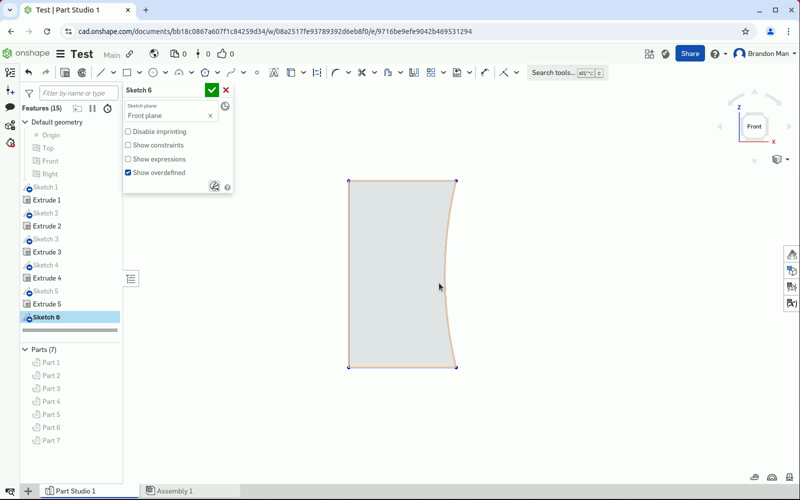
click(439, 282)
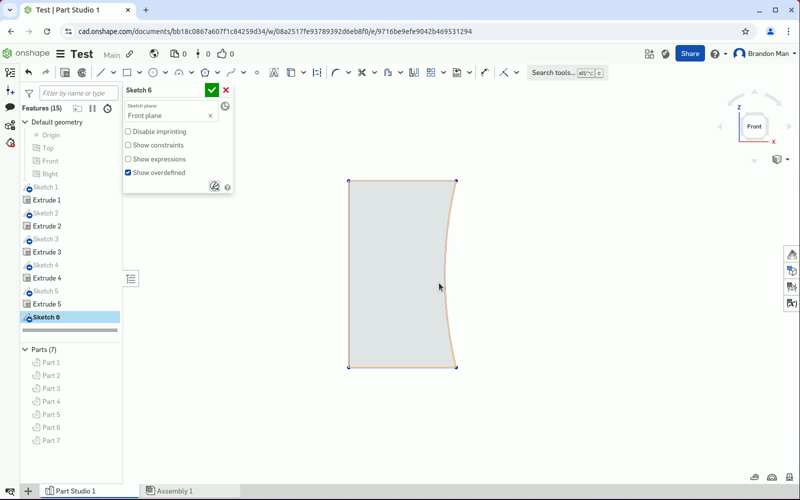
scroll(-6)
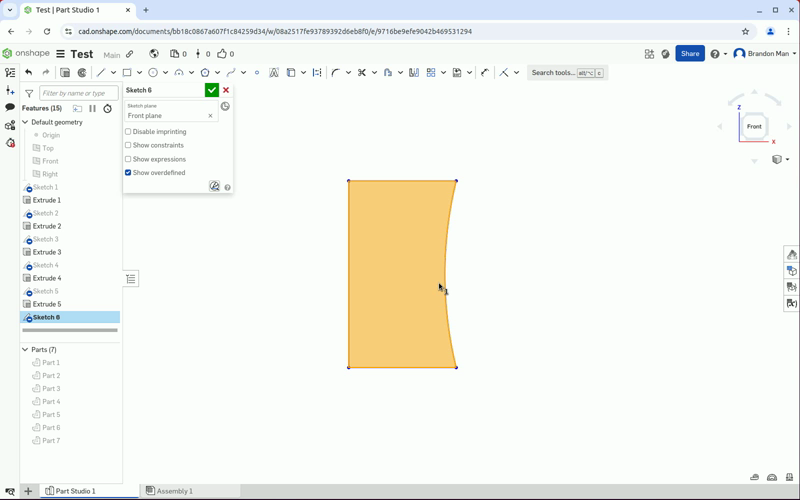
scroll(-6)
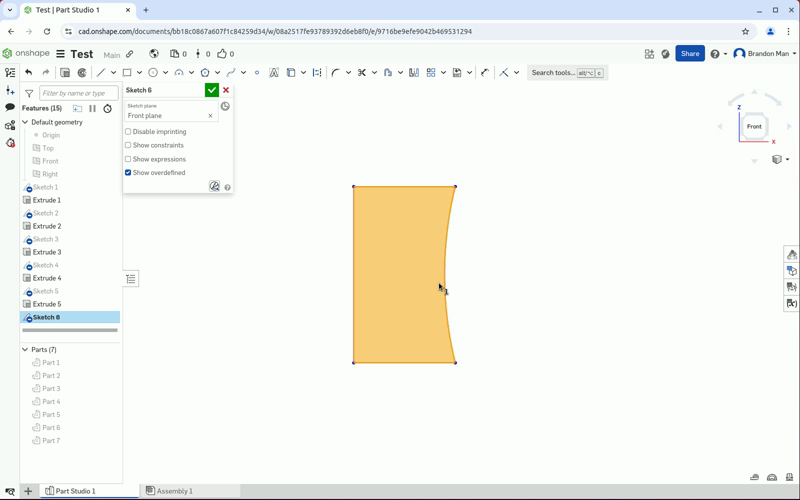
scroll(-6)
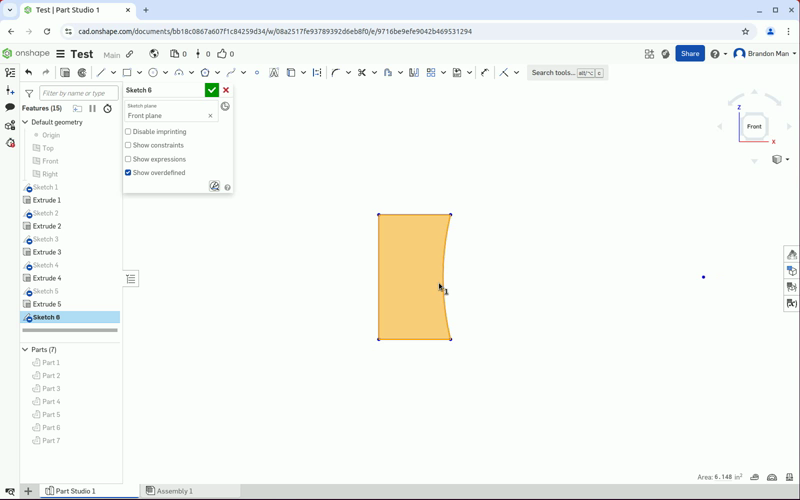
scroll(-6)
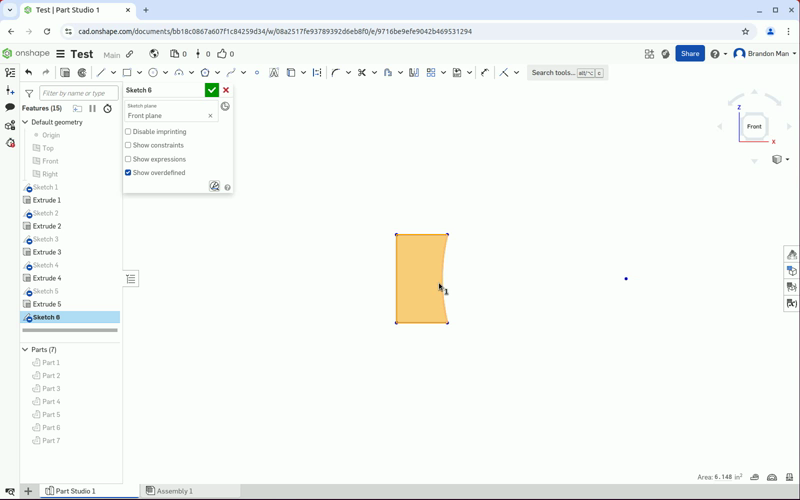
scroll(-6)
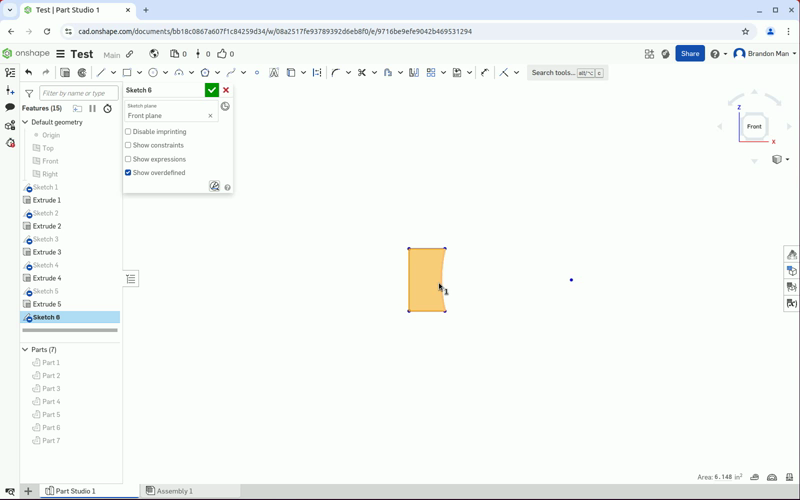
scroll(-6)
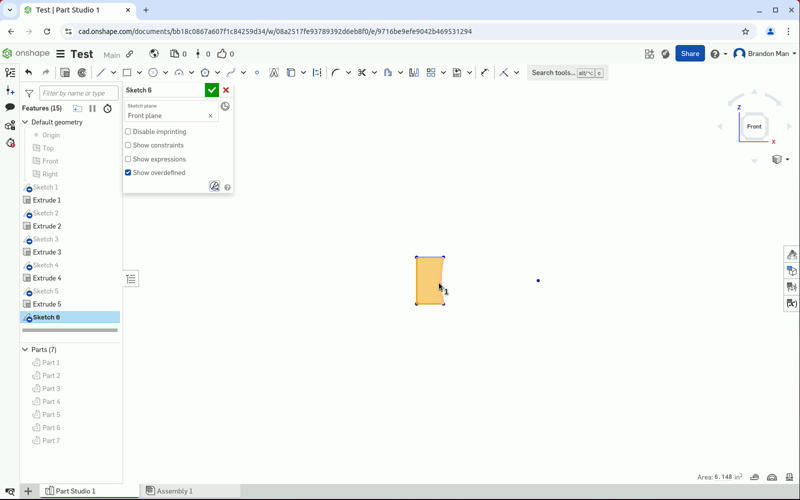
scroll(-6)
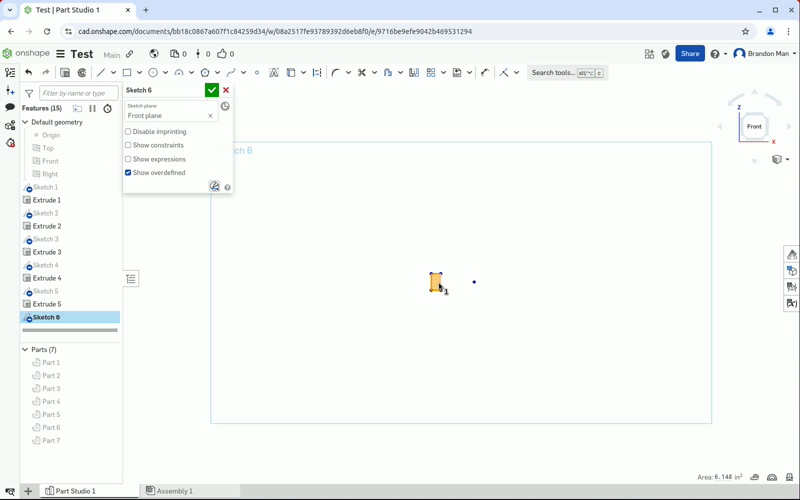
mouse_move(73, 352)
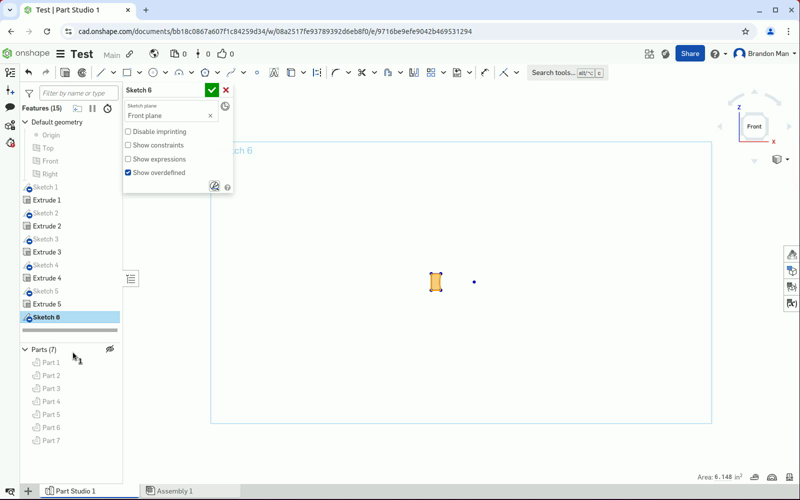
key(shift+y)
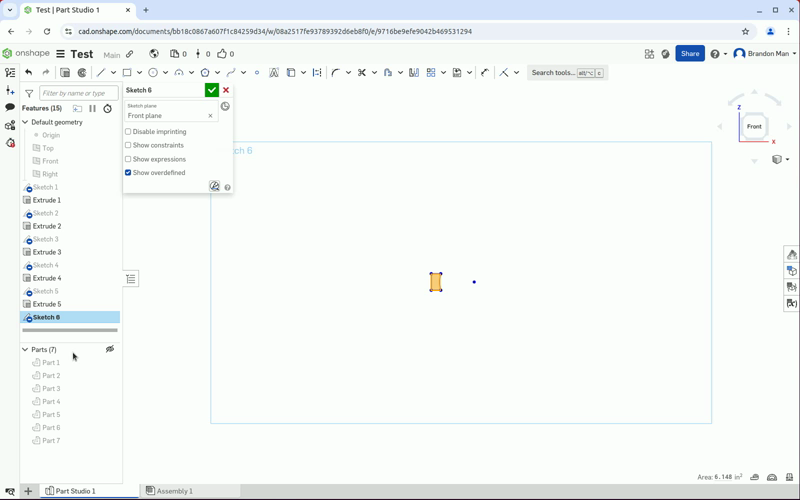
key(shift+e)
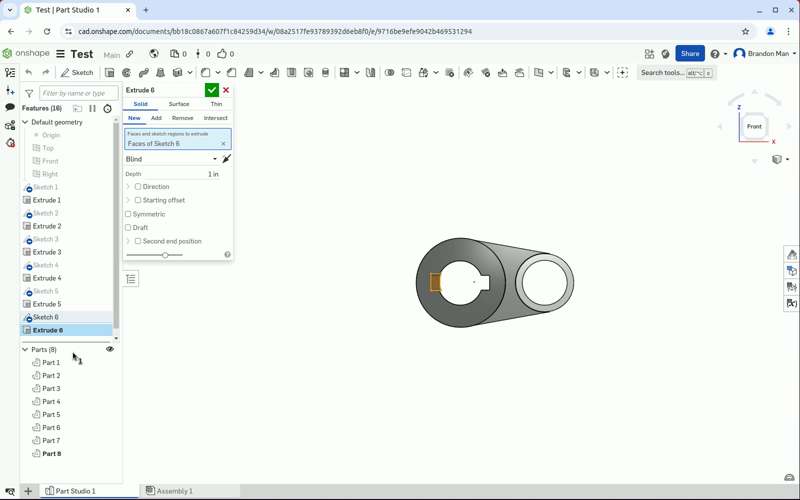
mouse_move(143, 106)
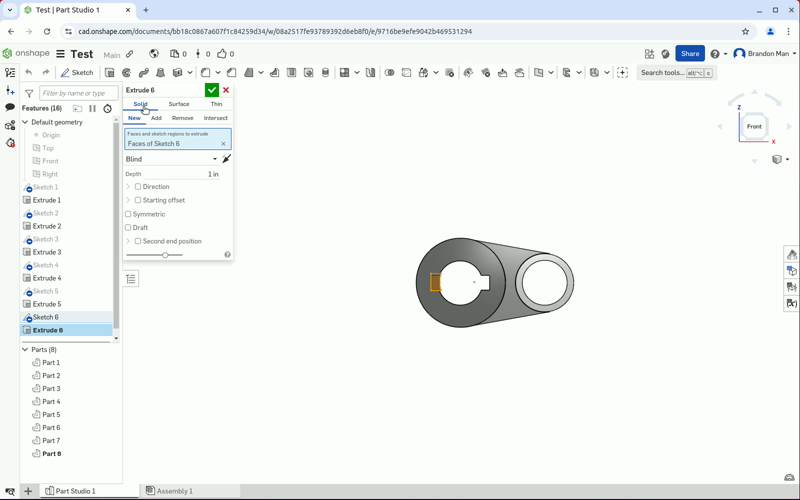
click(143, 106)
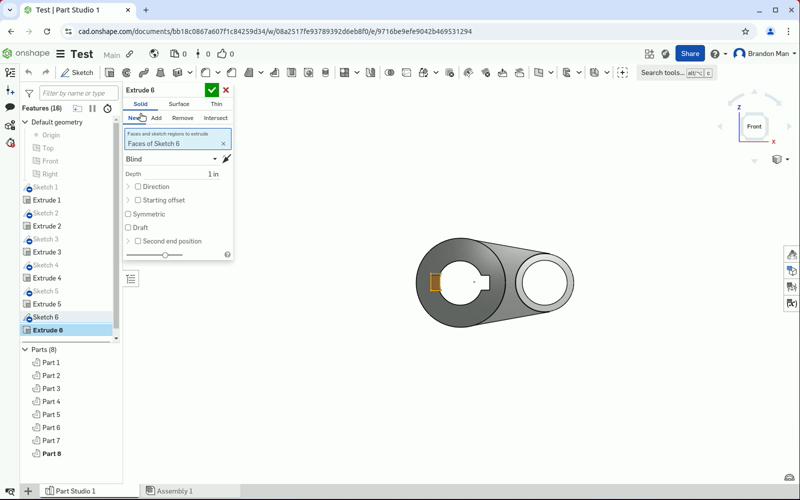
mouse_move(137, 120)
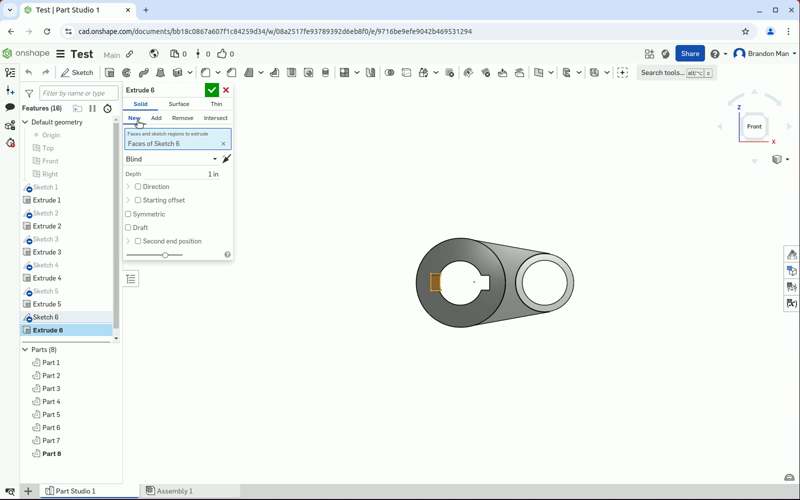
click(137, 120)
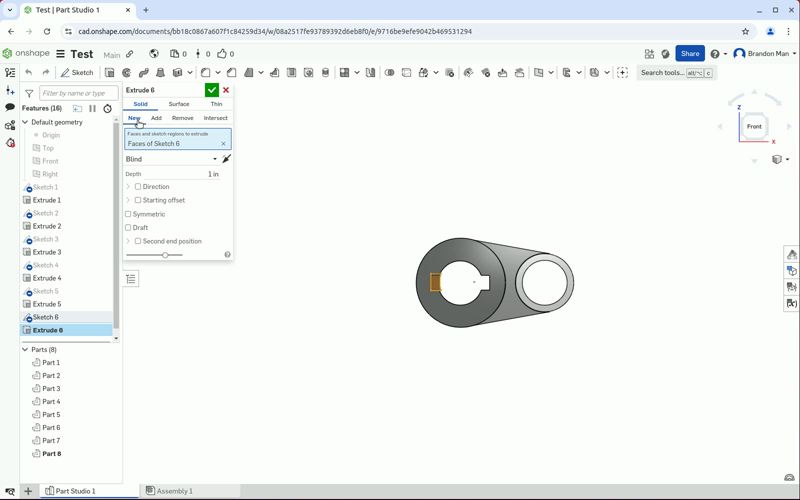
key(tab, 4)
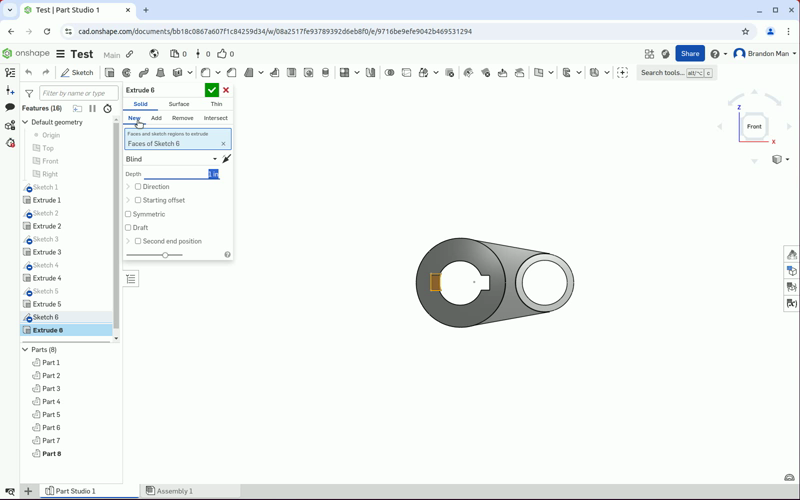
text(16.128)
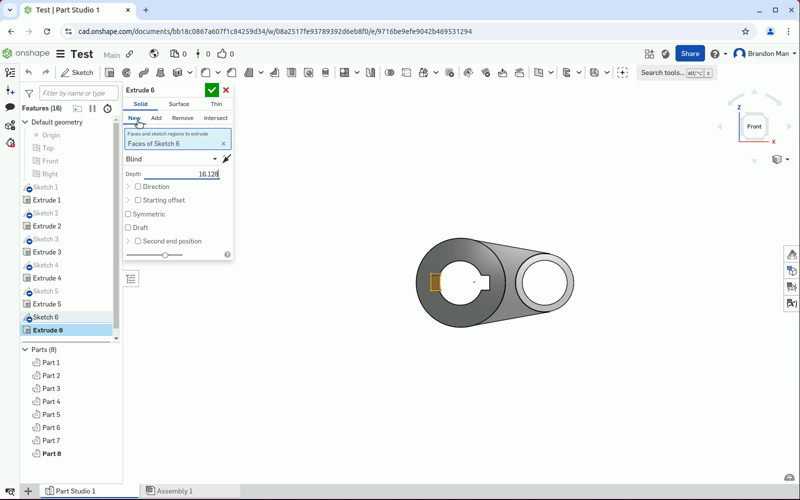
key(enter)
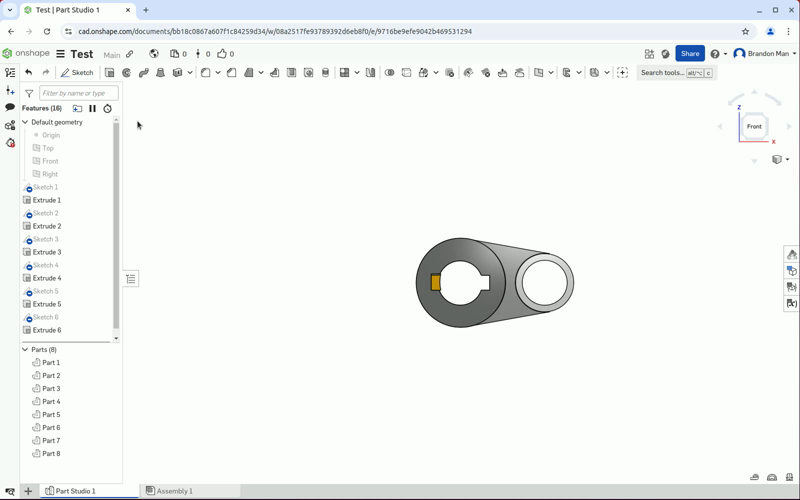
key(shift+h)
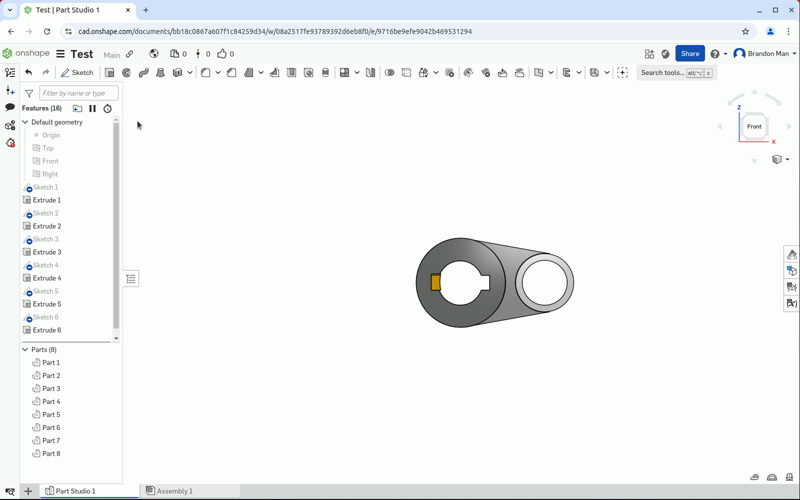
key(shift+h)
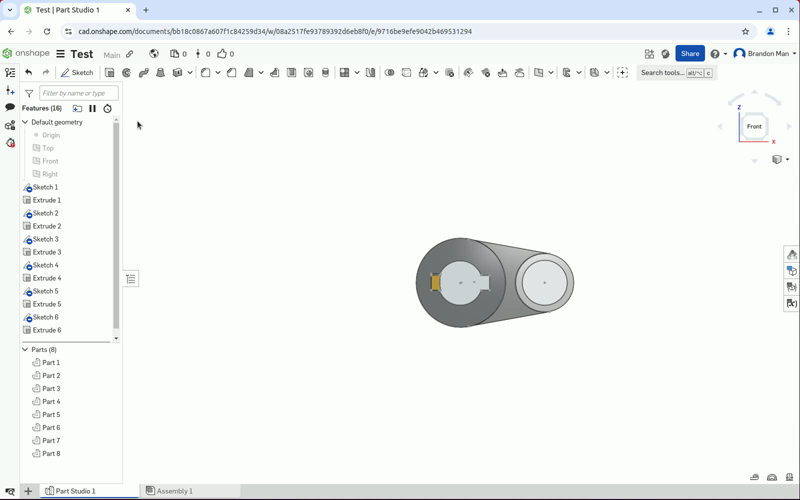
key(shift+7)
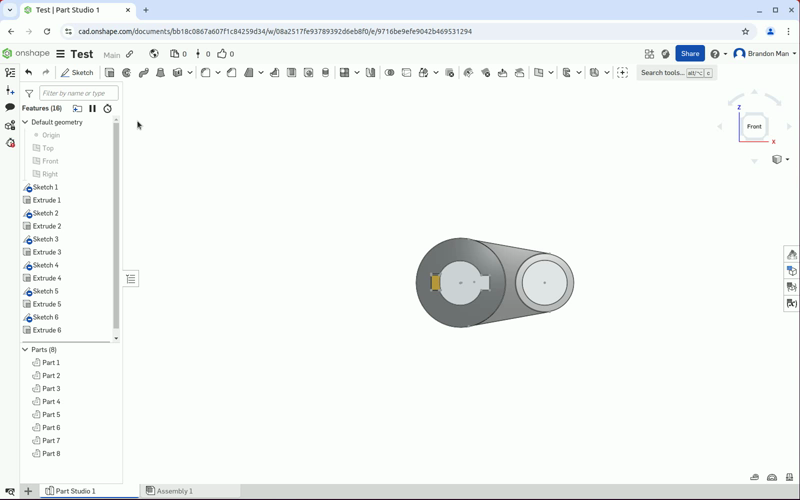
key(left, 2)
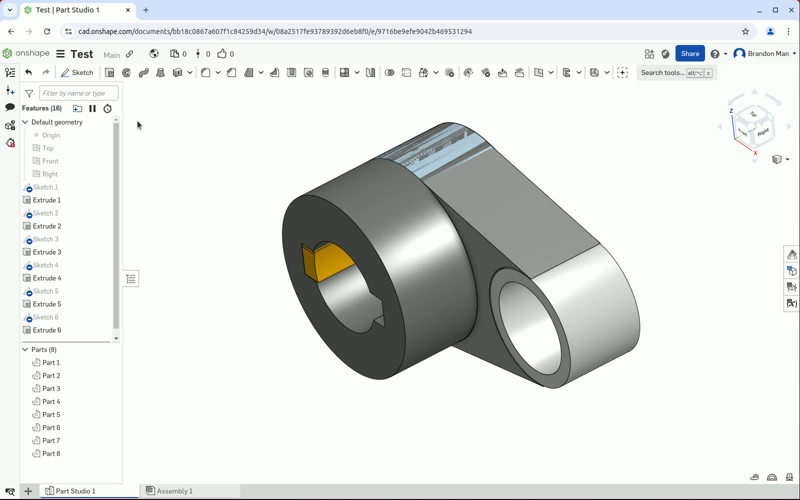
key(down, 2)
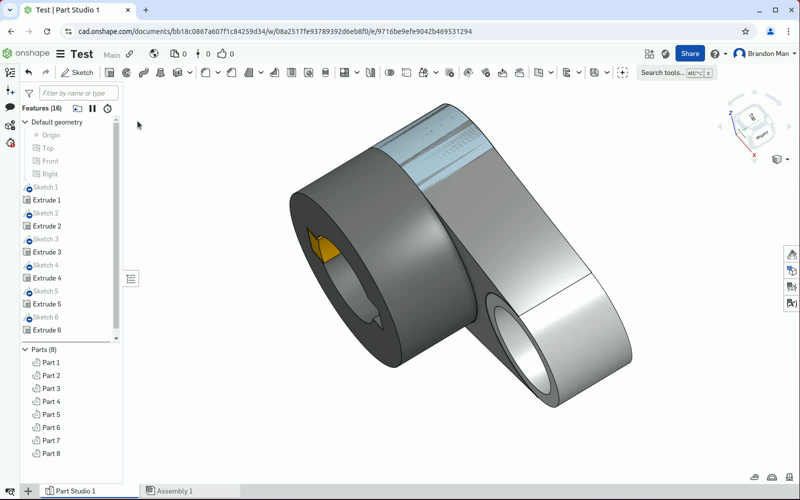
key(up, 2)
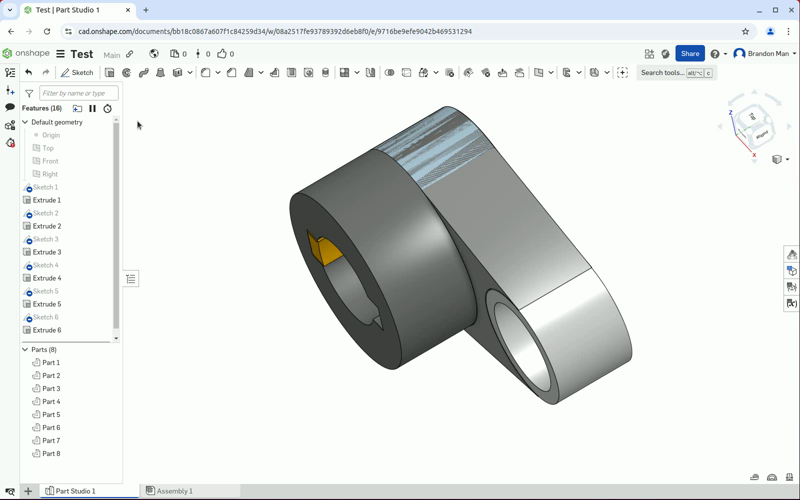
key(right, 2)
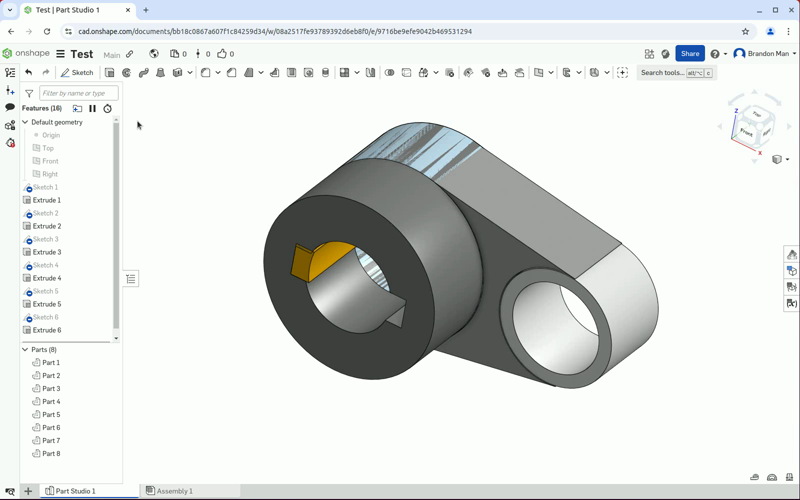
mouse_move(69, 189)
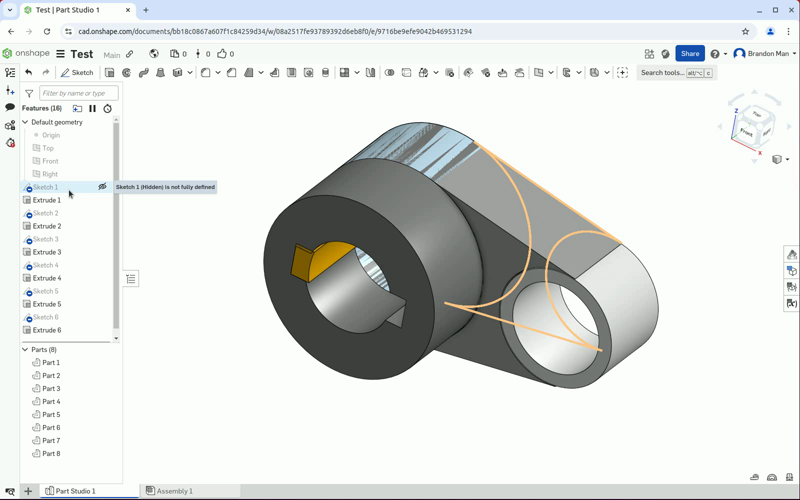
click(69, 189)